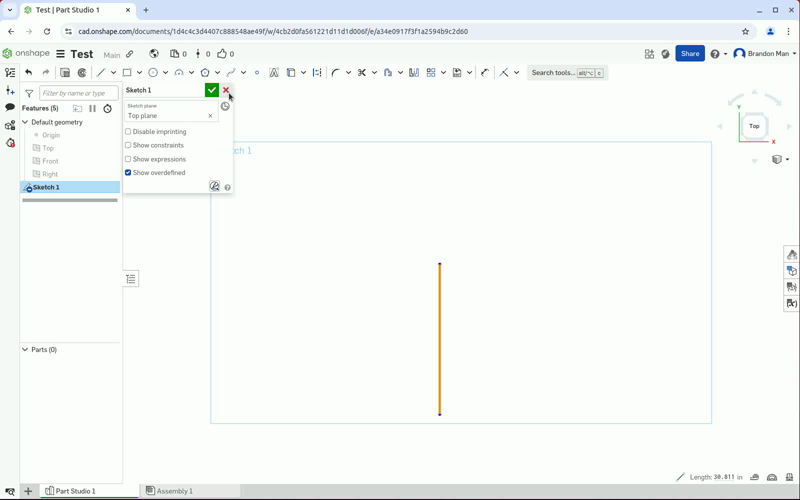
key(shift+h)
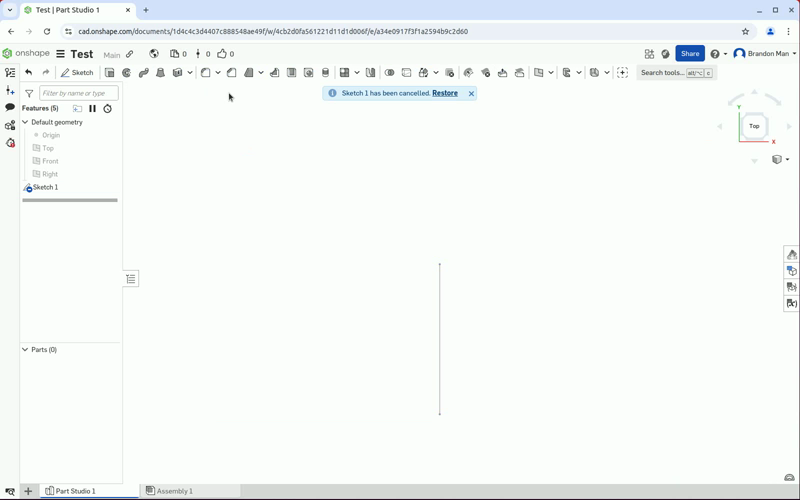
key(shift+s)
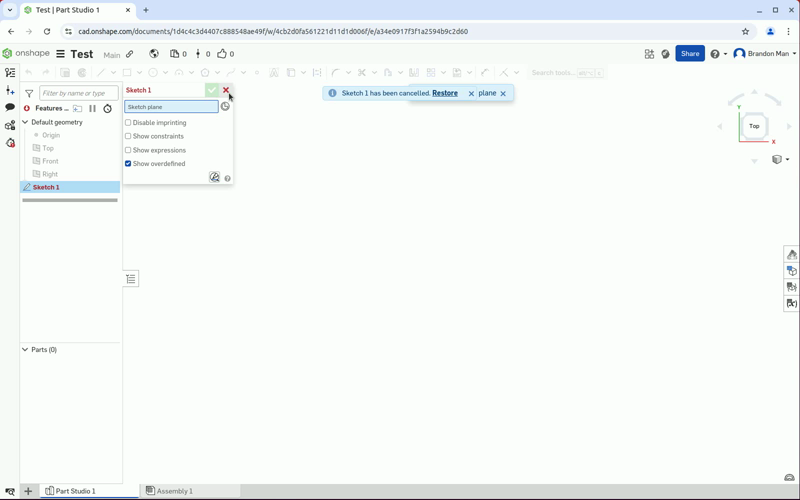
mouse_move(73, 150)
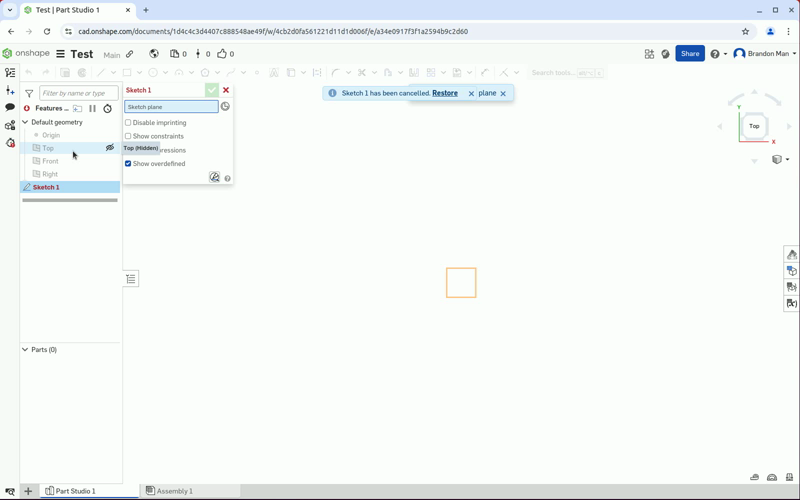
click(73, 150)
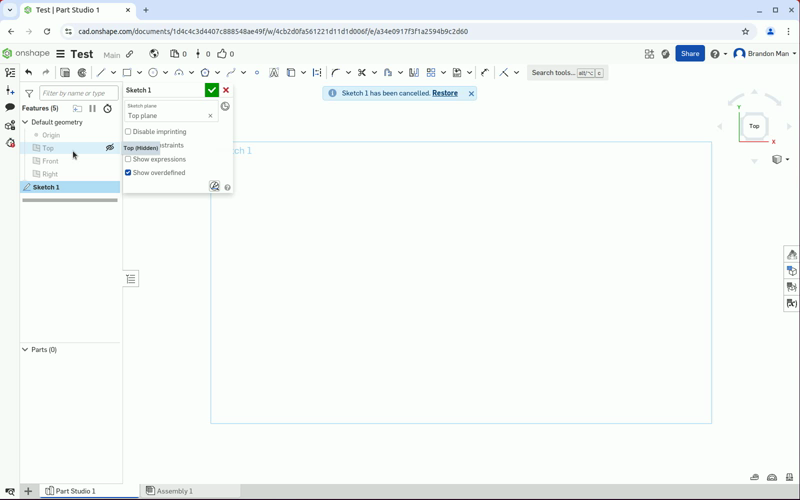
mouse_move(73, 352)
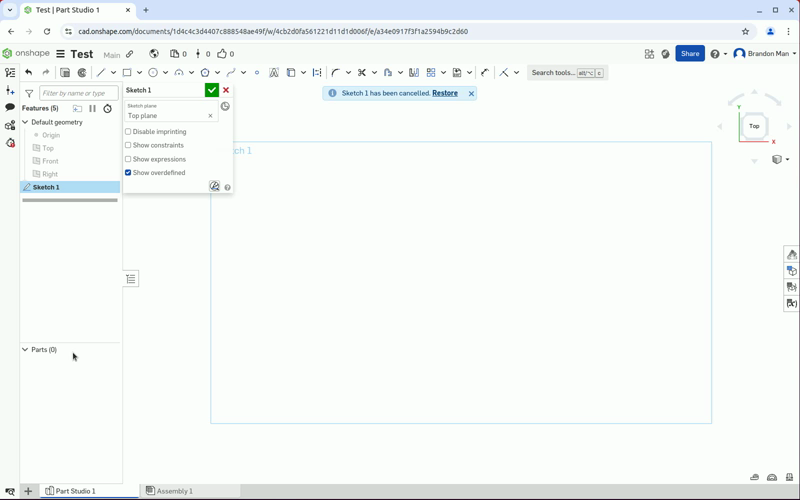
key(y)
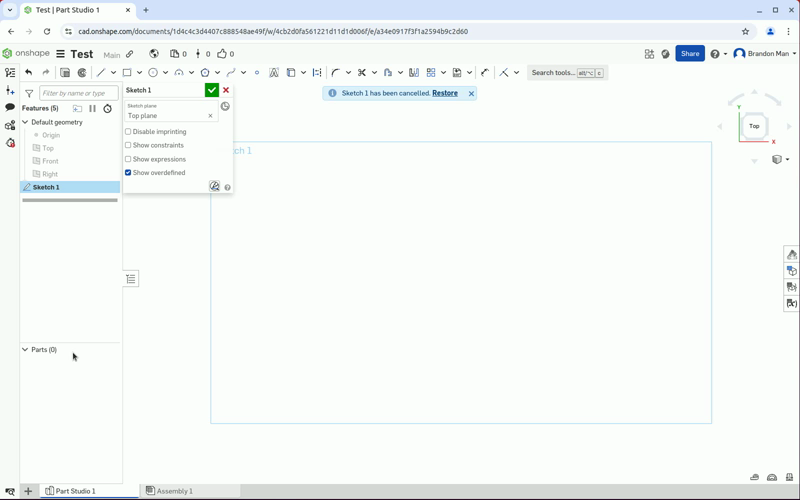
key(l)
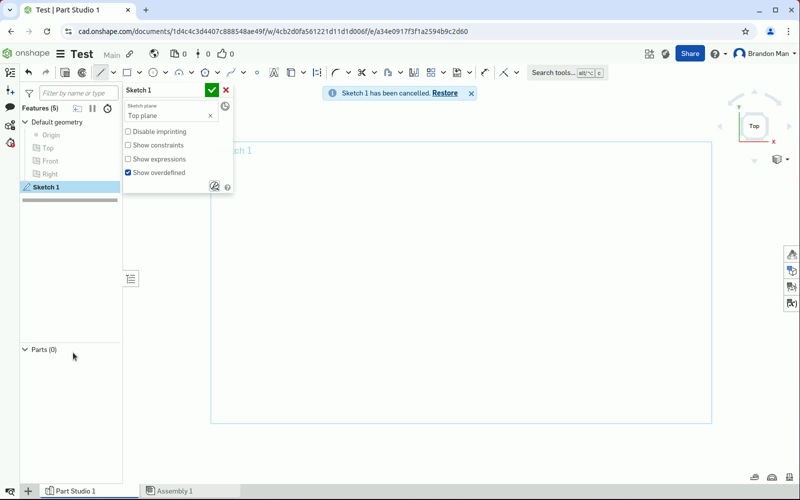
key_down(shift)
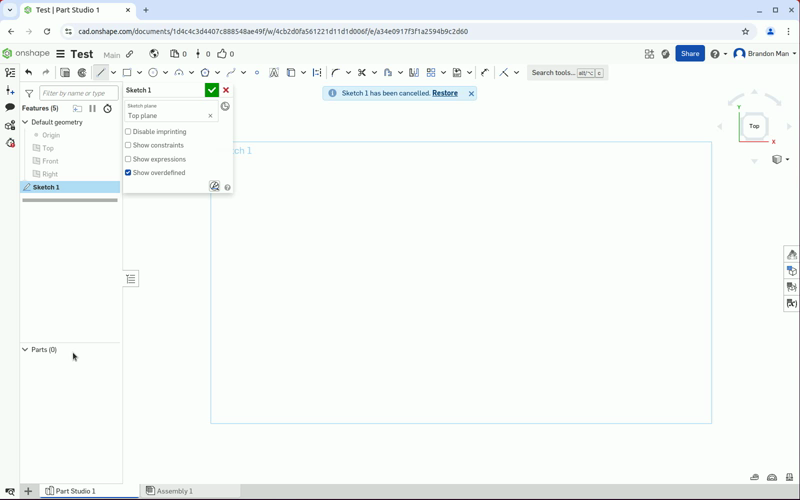
mouse_move(351, 335)
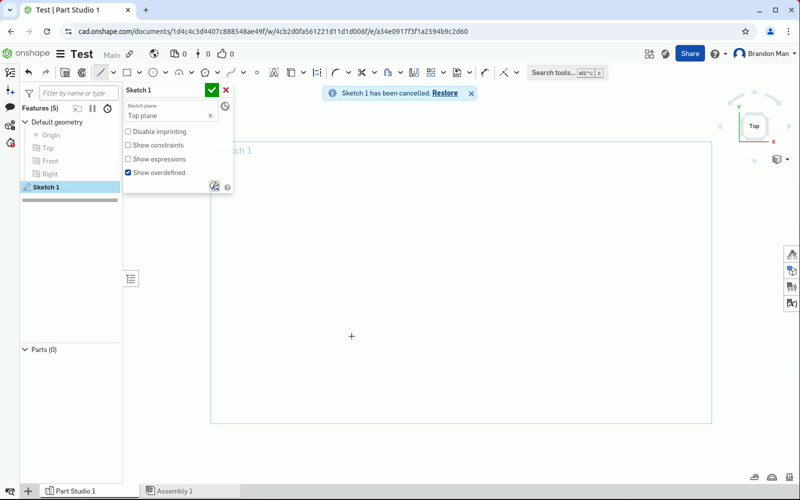
click(351, 335)
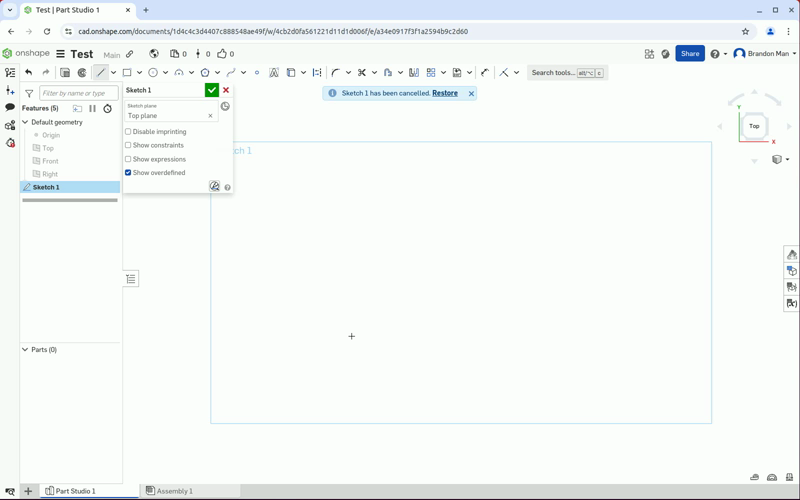
key_up(shift)
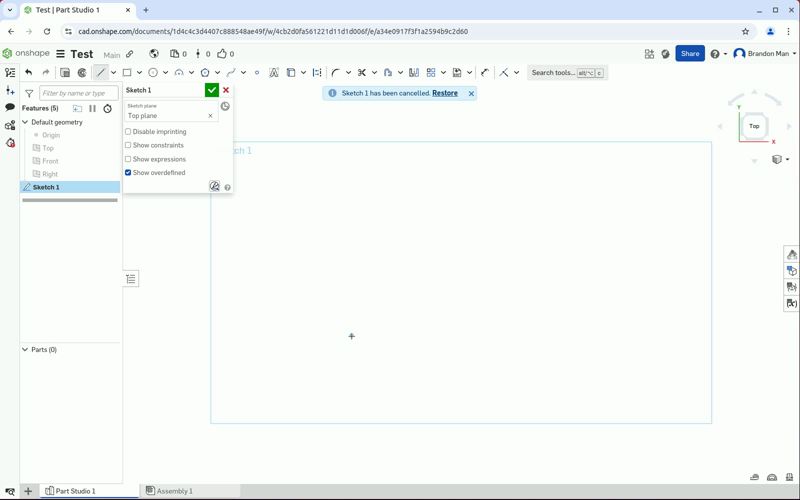
key_down(shift)
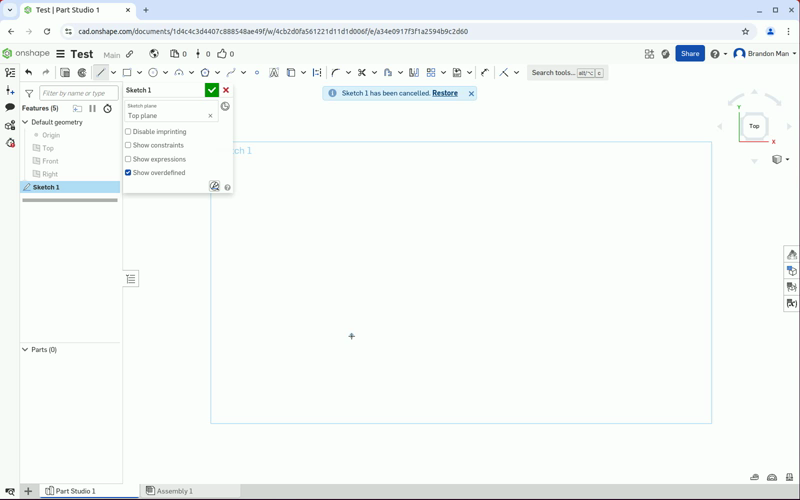
mouse_move(569, 335)
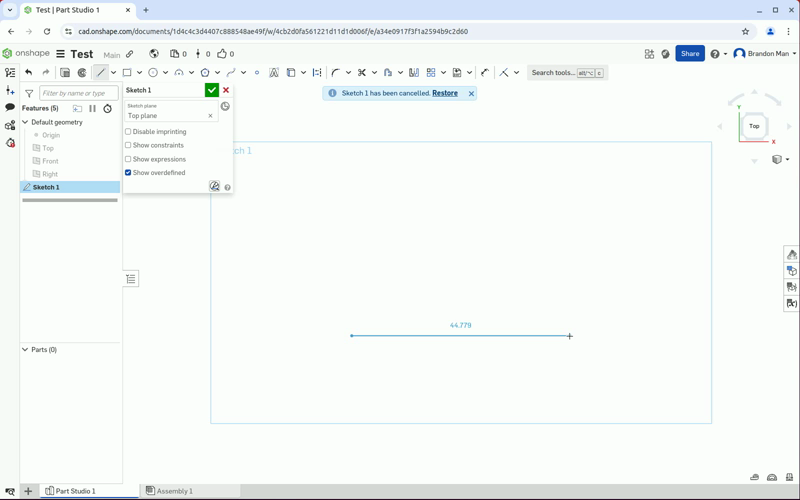
click(569, 335)
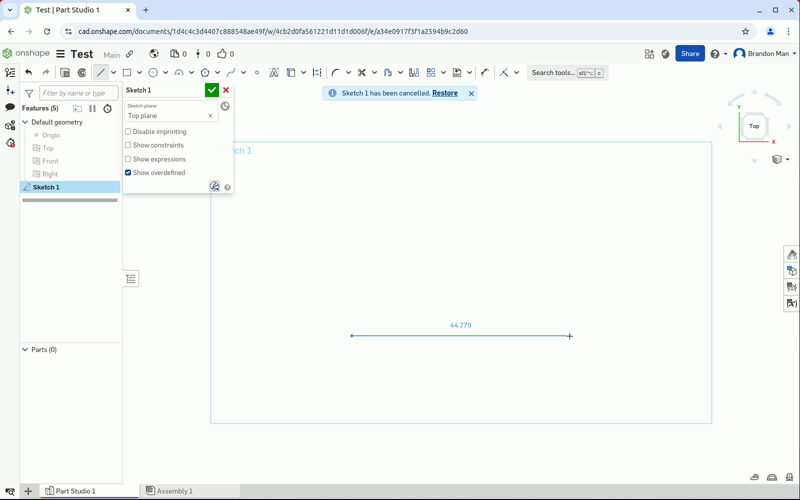
key_up(shift)
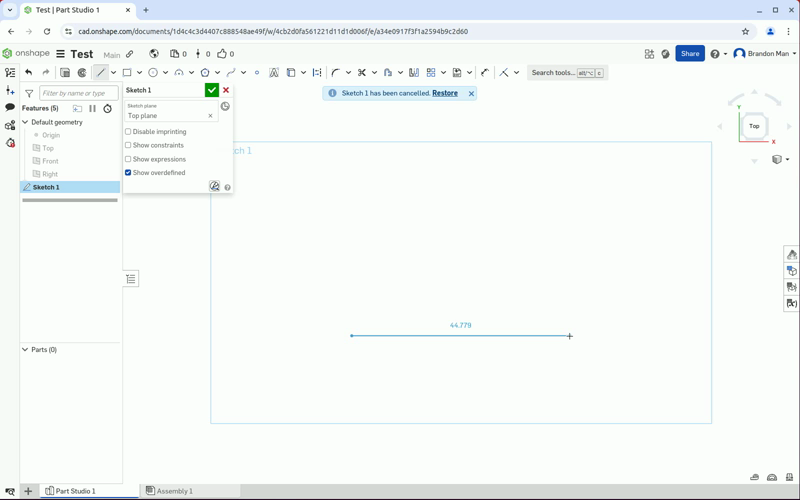
key_down(shift)
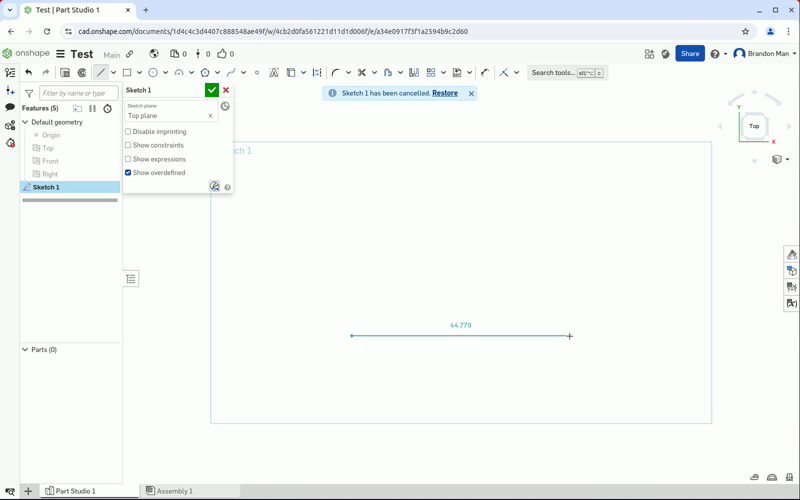
mouse_move(569, 230)
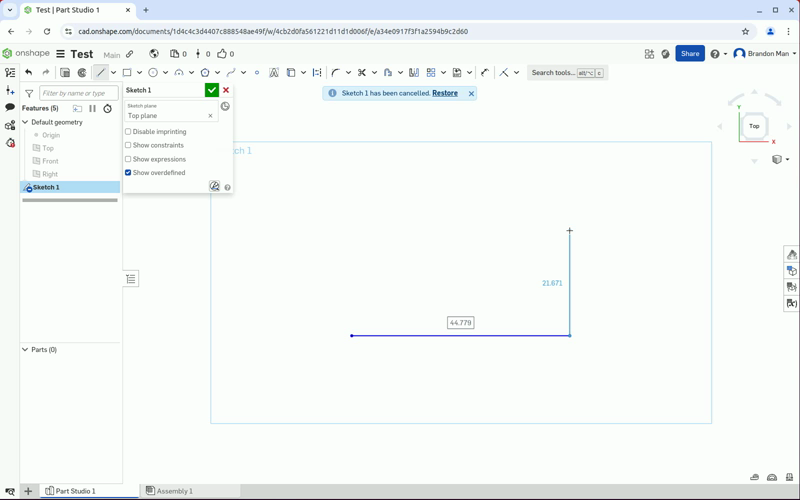
click(569, 230)
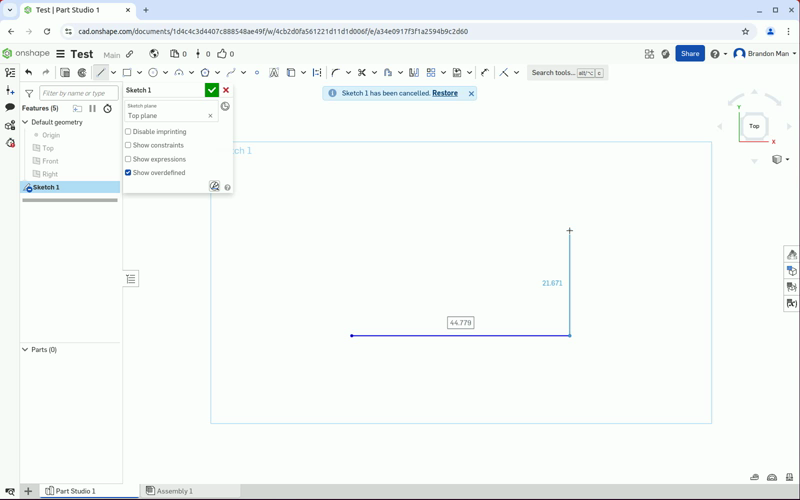
key_up(shift)
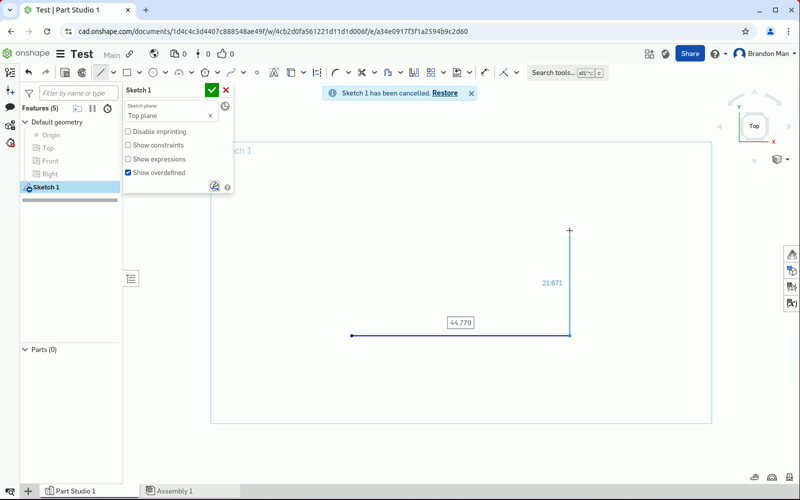
key_down(shift)
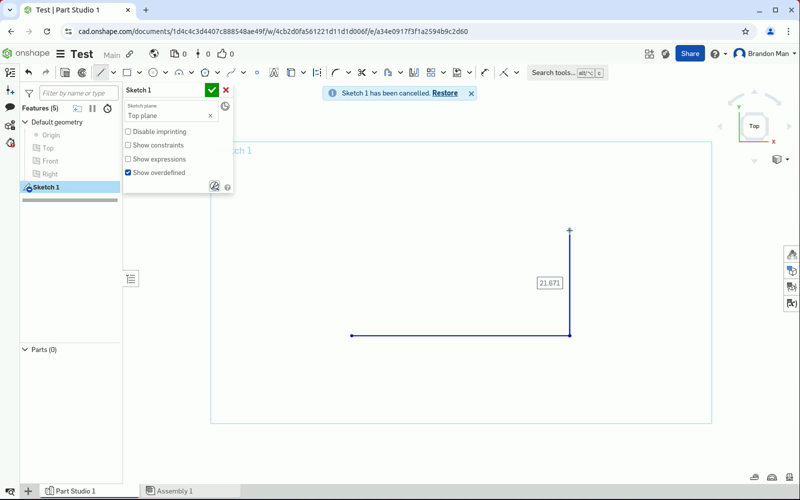
mouse_move(351, 230)
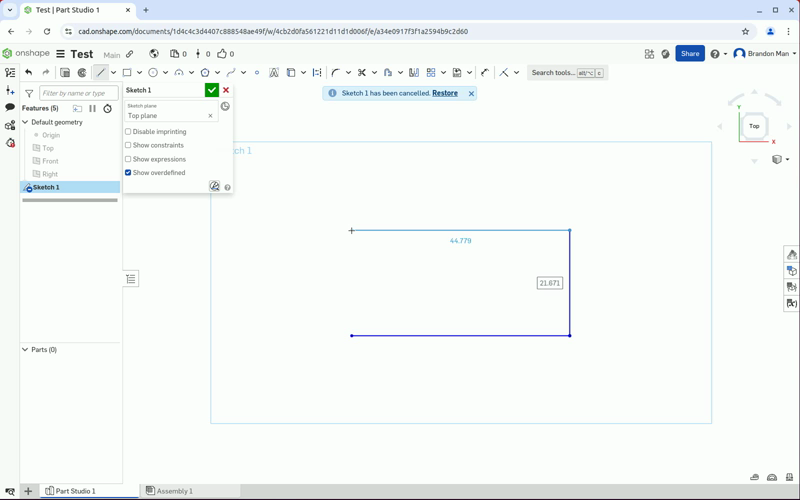
click(351, 230)
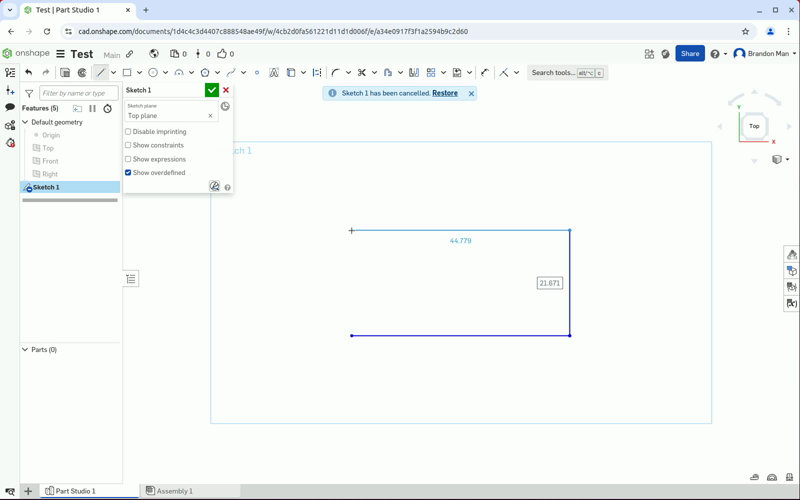
key_up(shift)
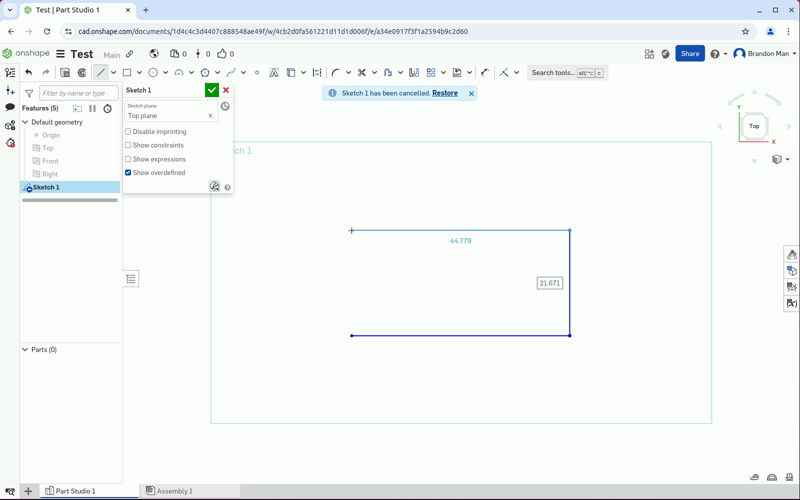
key_down(shift)
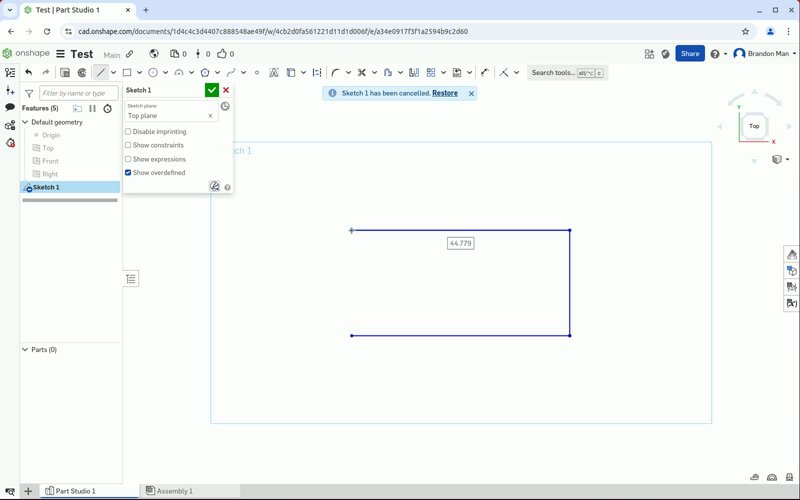
mouse_move(351, 335)
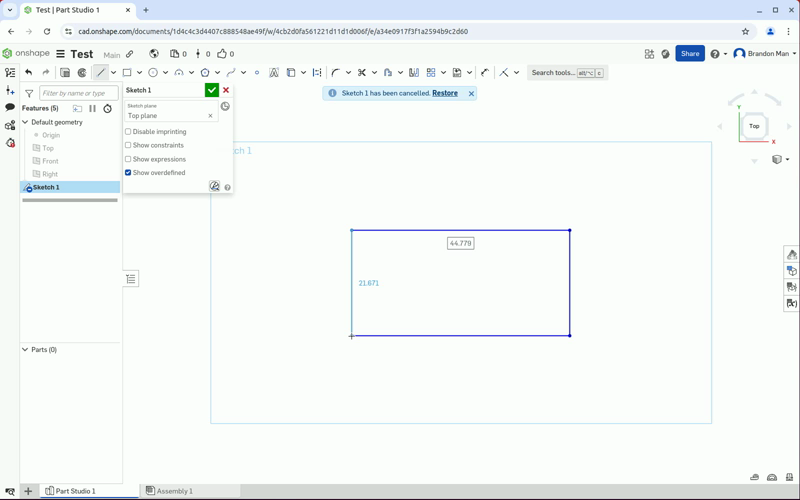
key_up(shift)
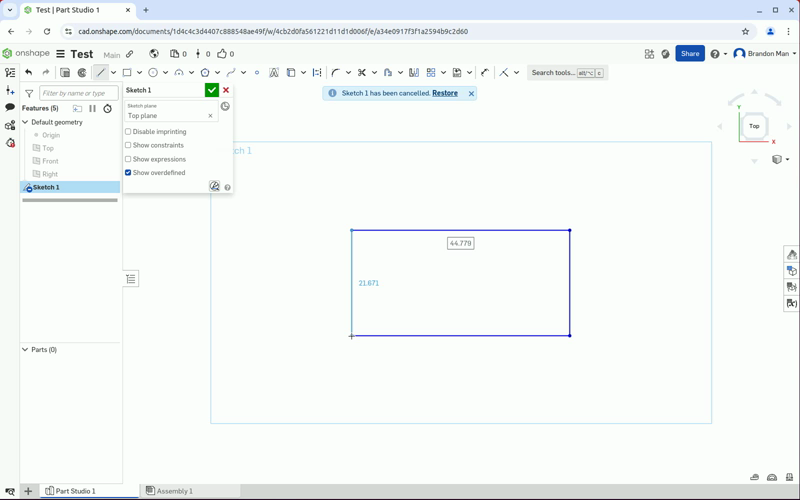
click(351, 335)
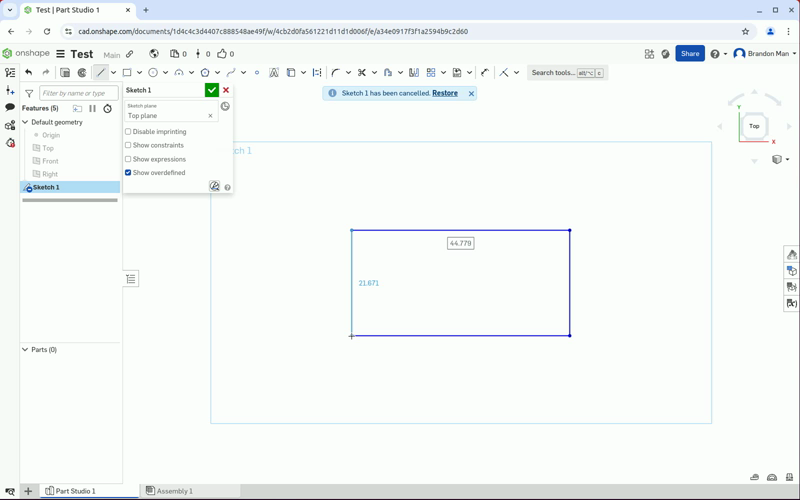
key(esc)
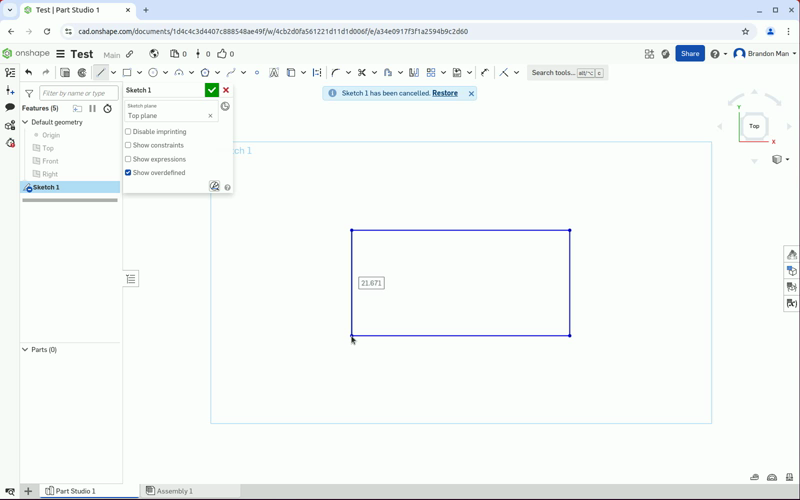
mouse_move(551, 291)
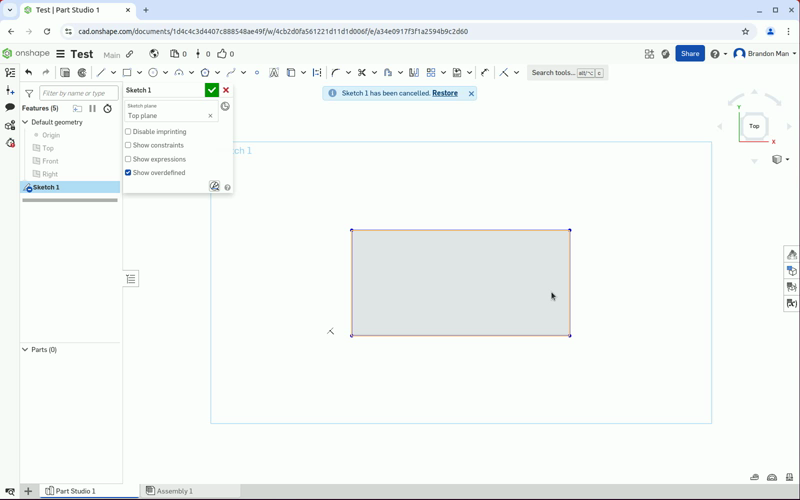
click(551, 291)
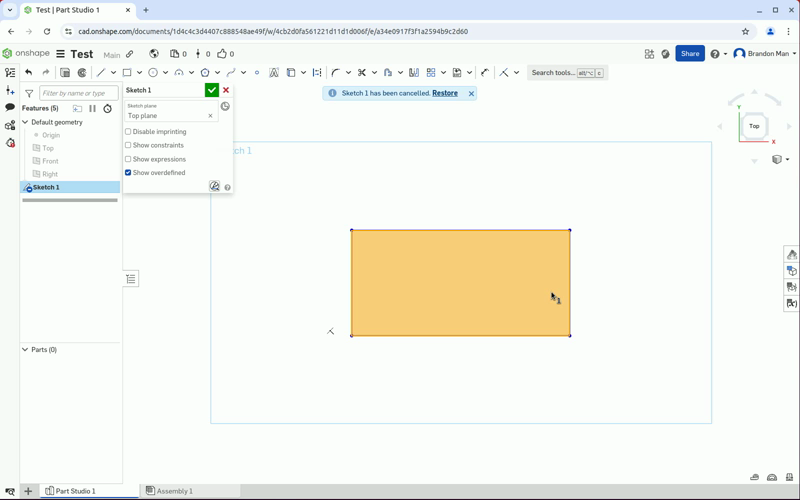
mouse_move(73, 352)
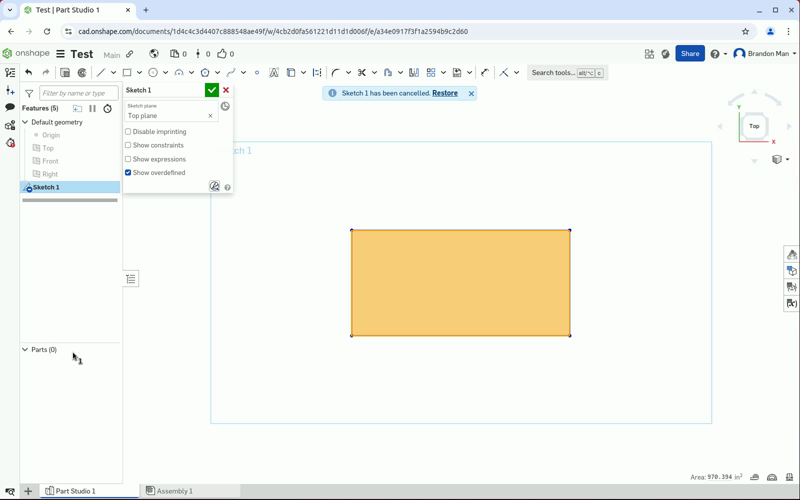
key(shift+y)
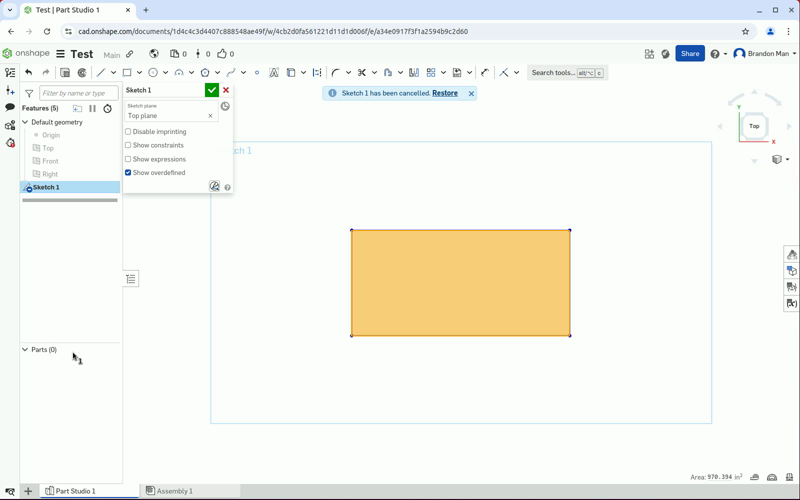
key(shift+e)
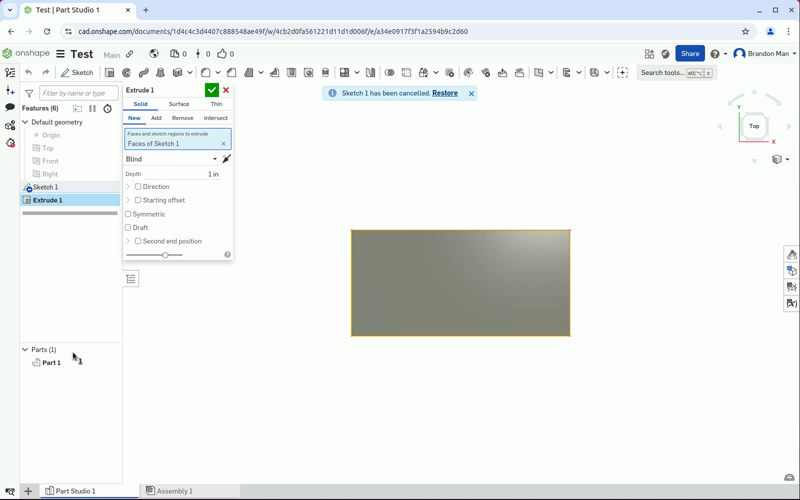
mouse_move(143, 106)
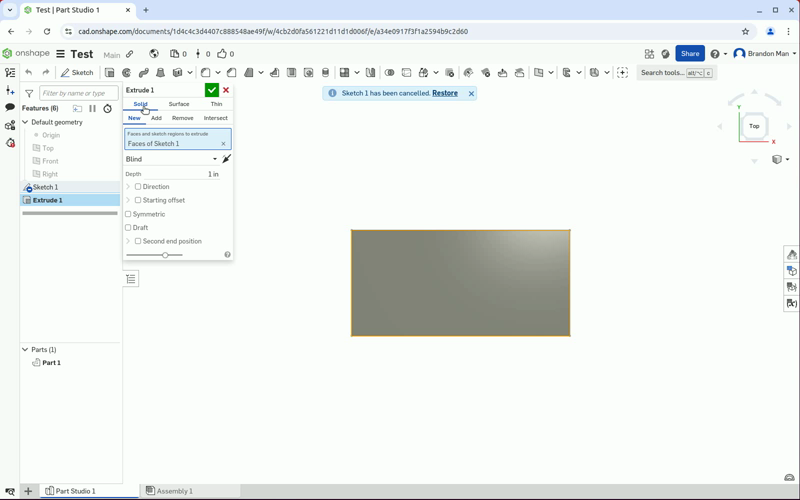
click(143, 106)
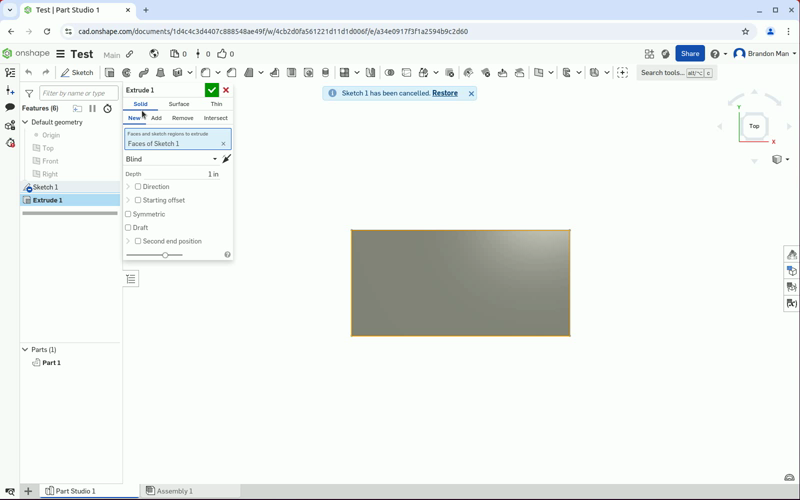
mouse_move(137, 120)
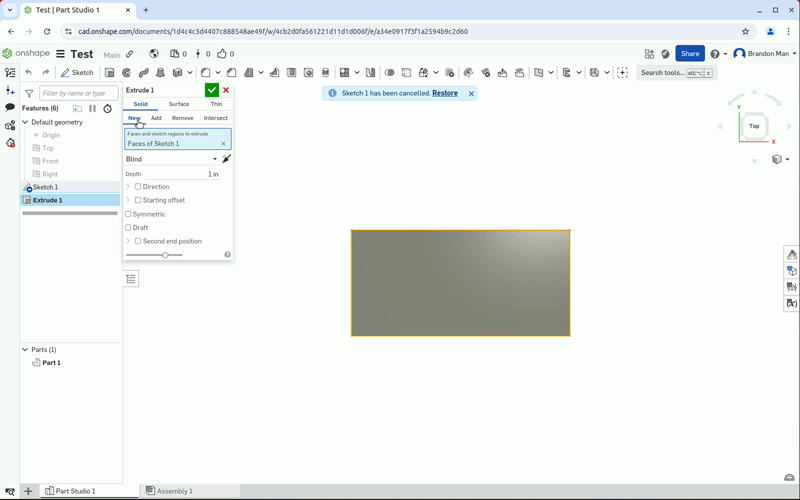
click(137, 120)
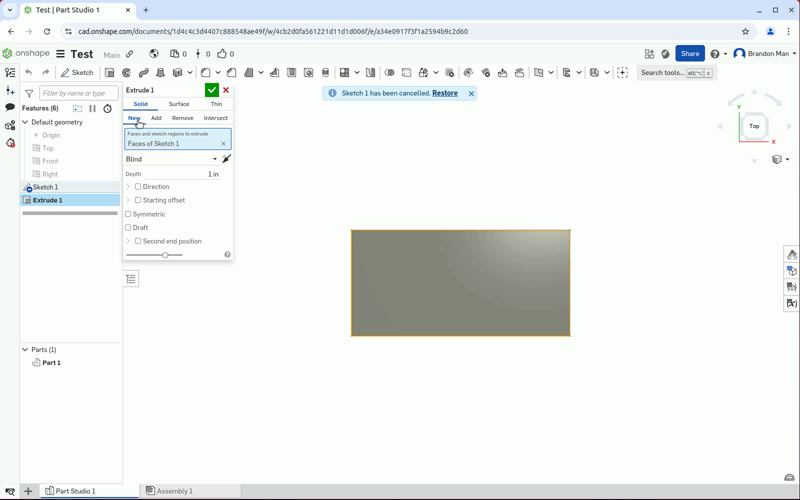
key(tab, 4)
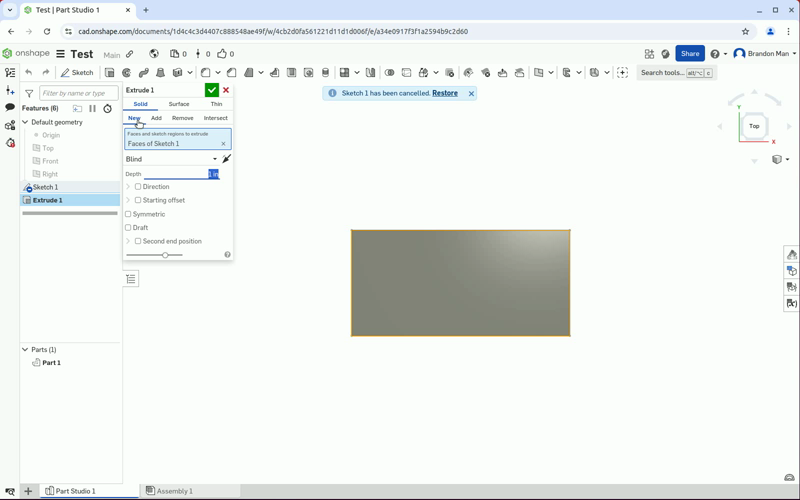
text(4.574)
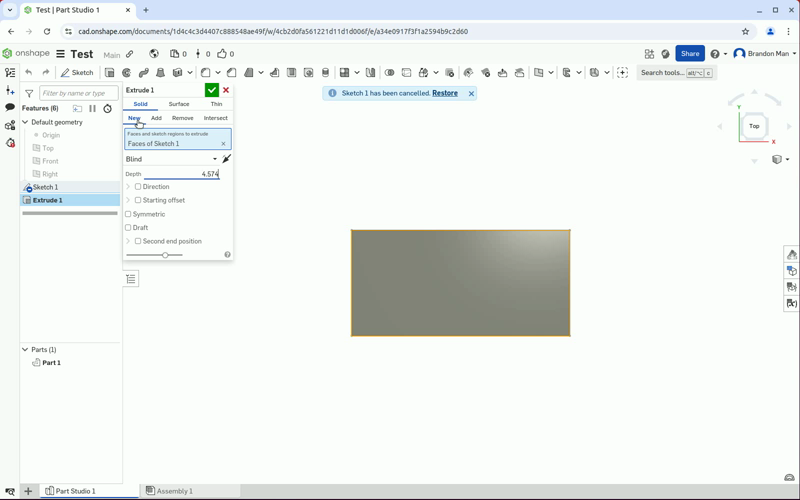
key(enter)
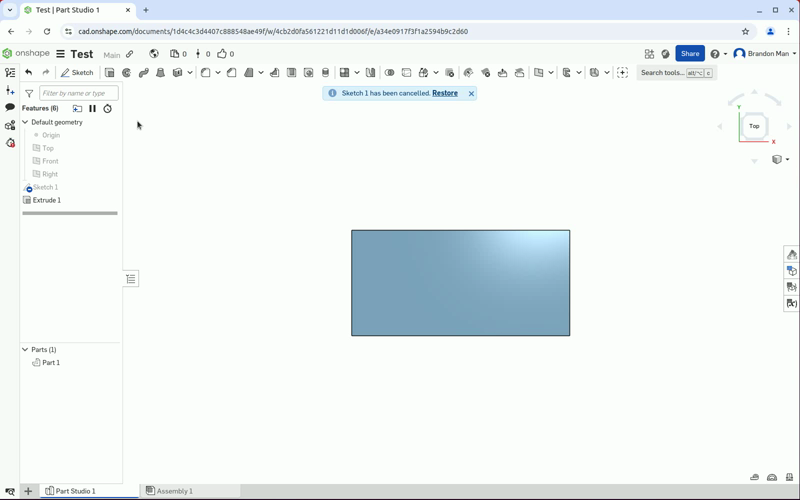
key(shift+h)
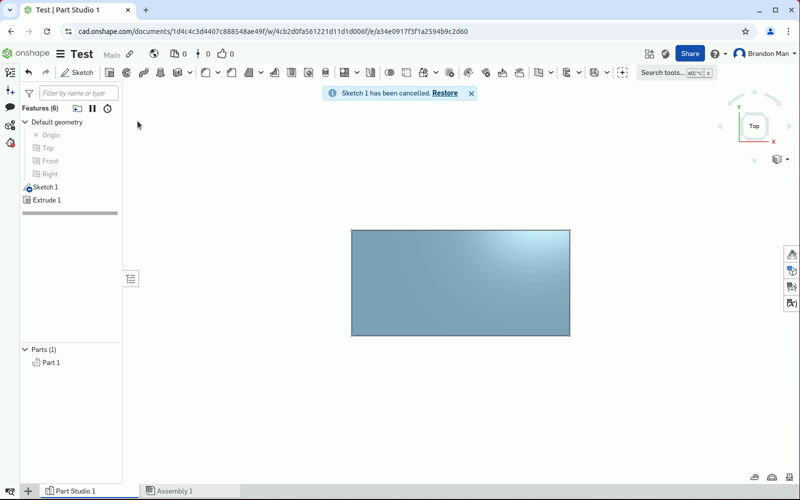
key(shift+h)
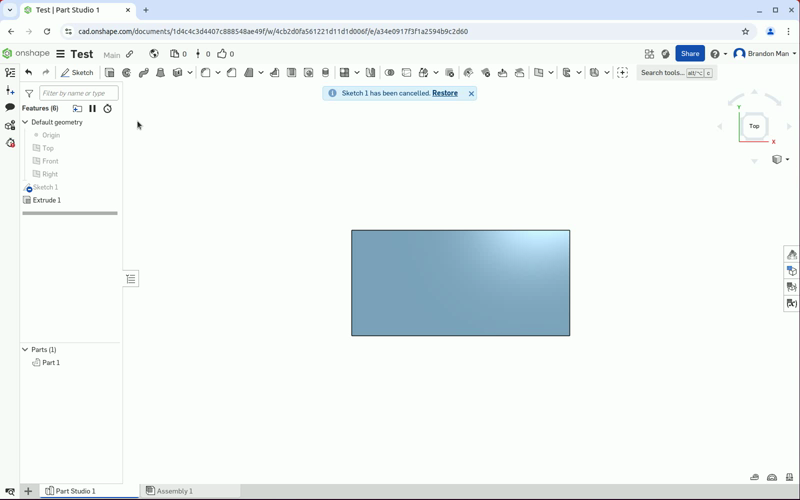
mouse_move(73, 189)
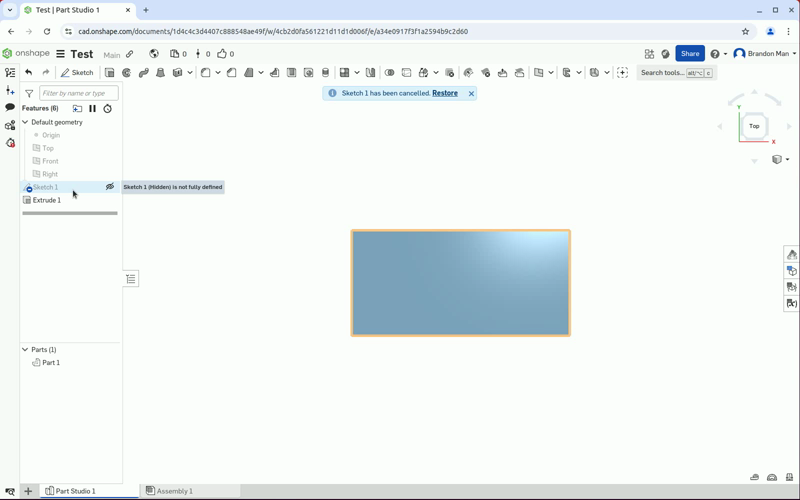
click(73, 189)
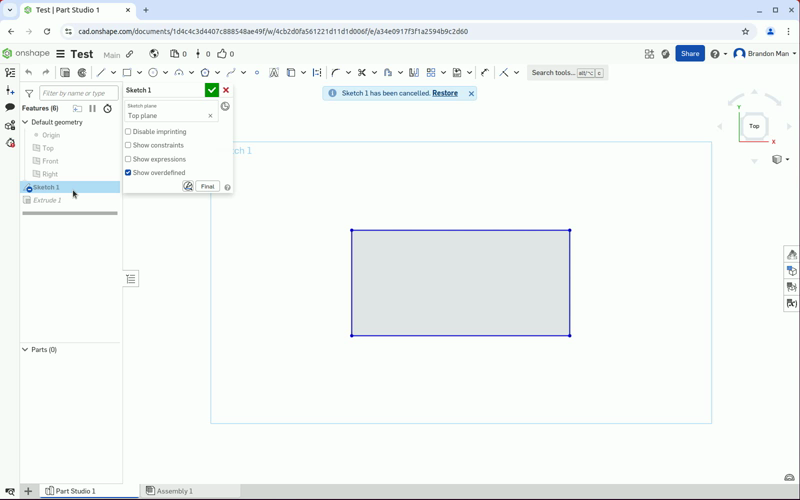
mouse_move(229, 92)
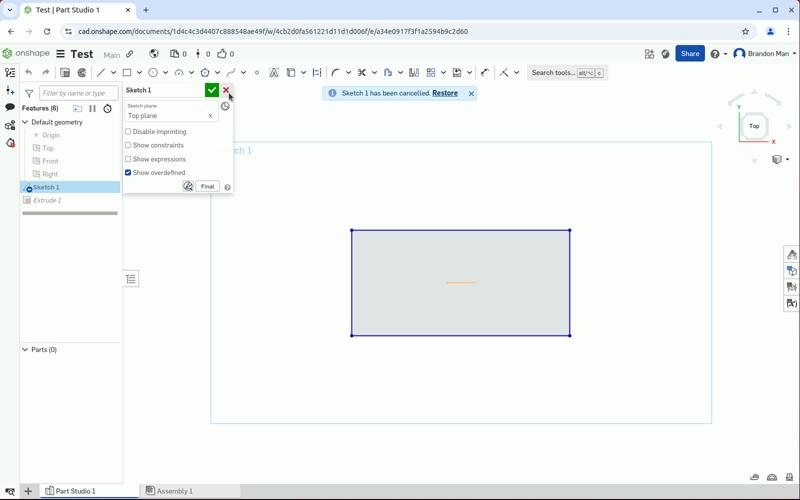
click(229, 92)
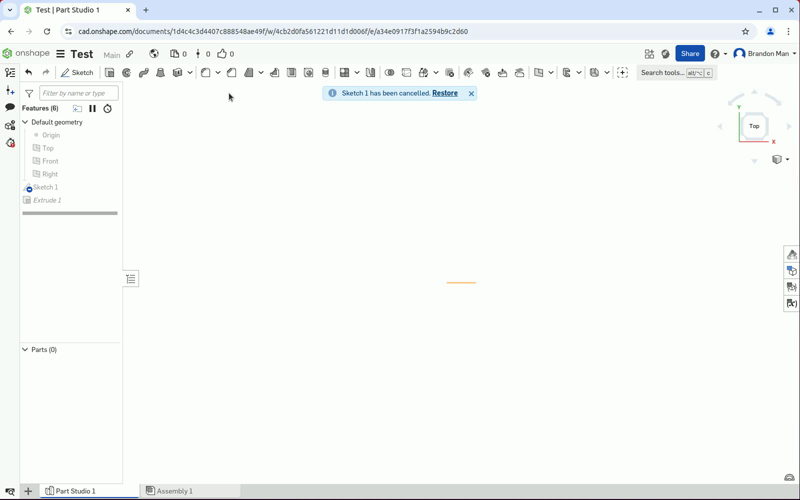
mouse_move(73, 352)
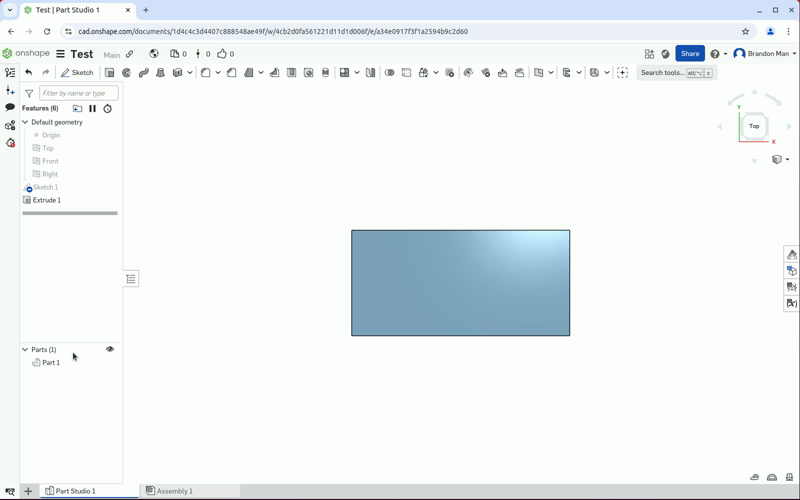
key(y)
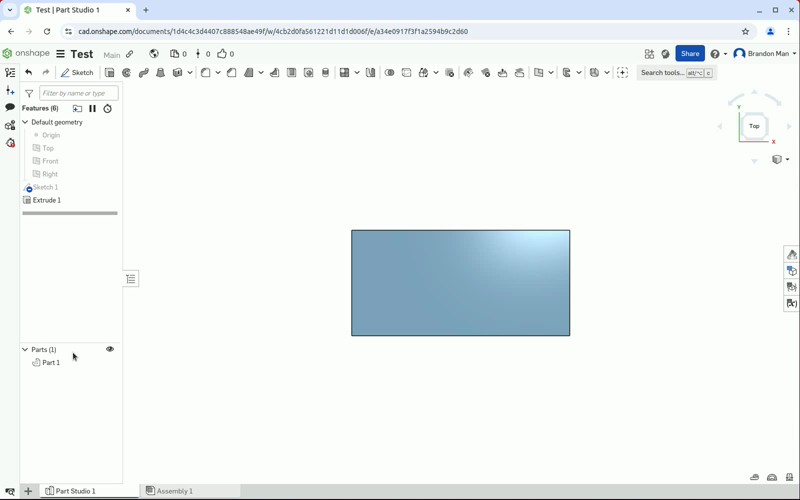
key(shift+p)
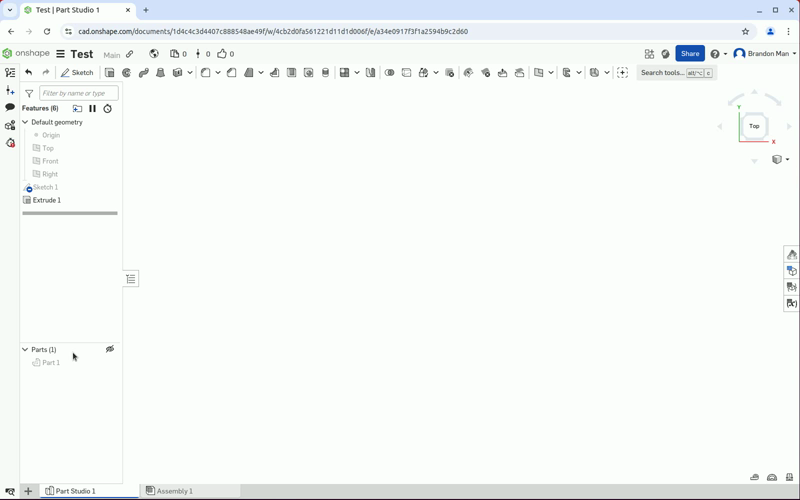
key(space)
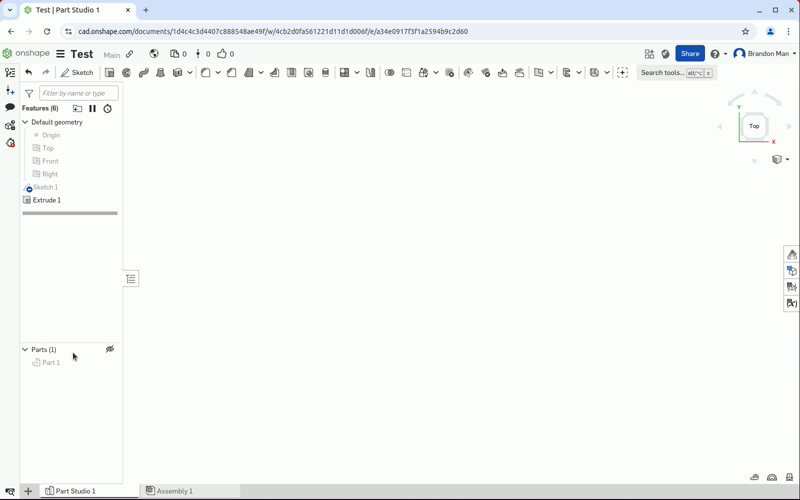
key_down(shift)
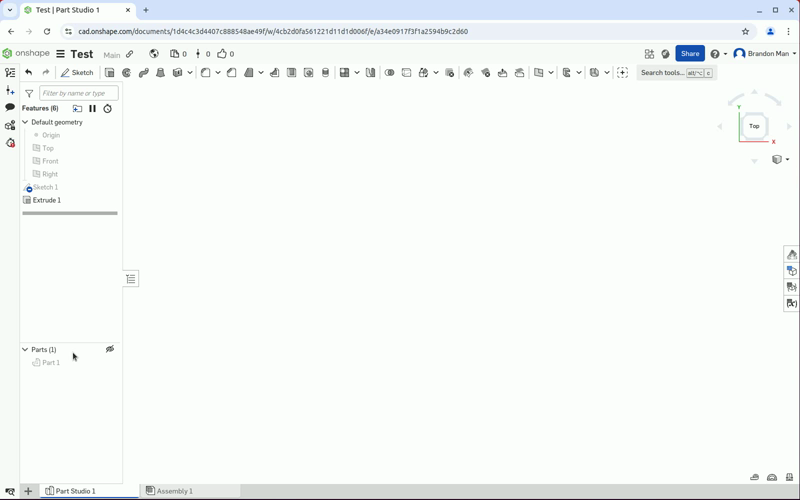
key(up)
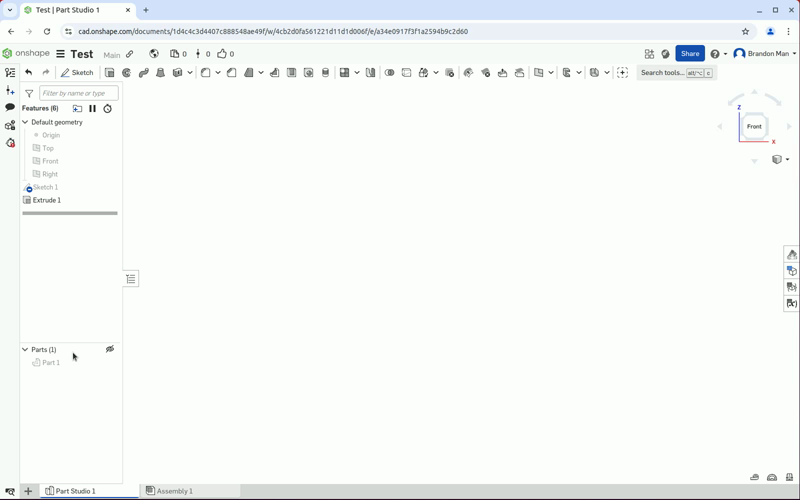
key_up(shift)
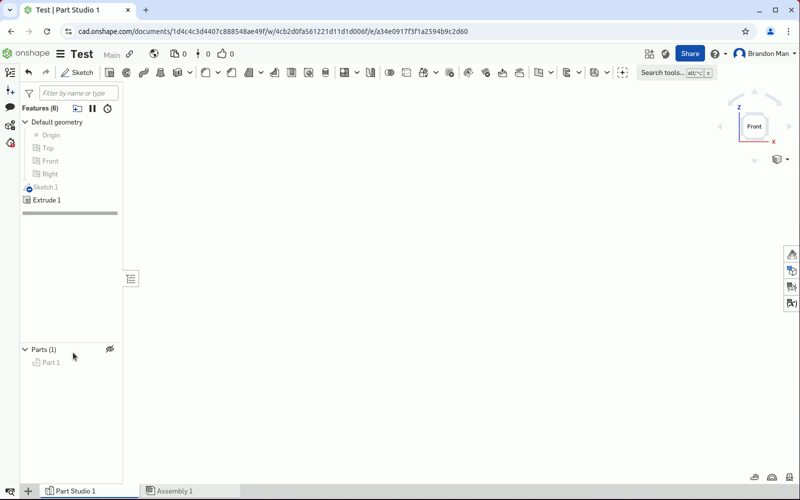
key(space)
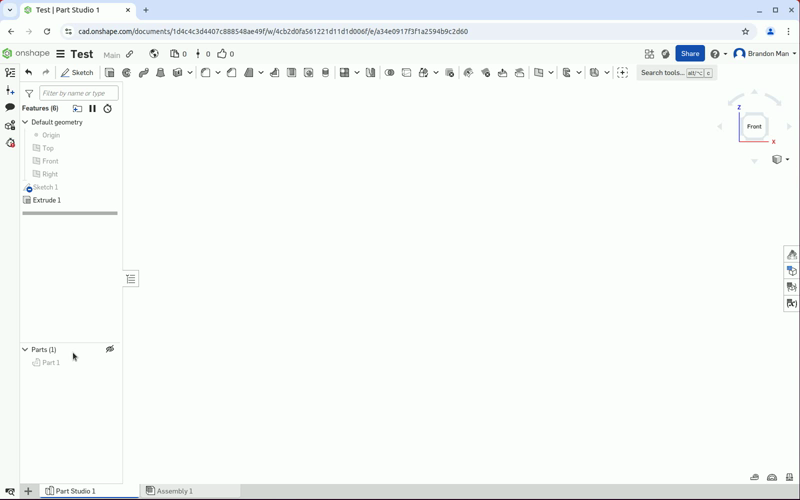
key_down(shift)
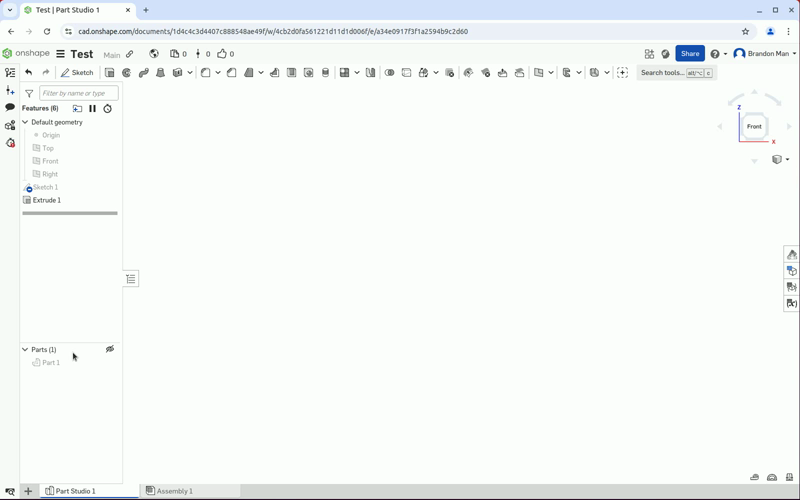
key(left)
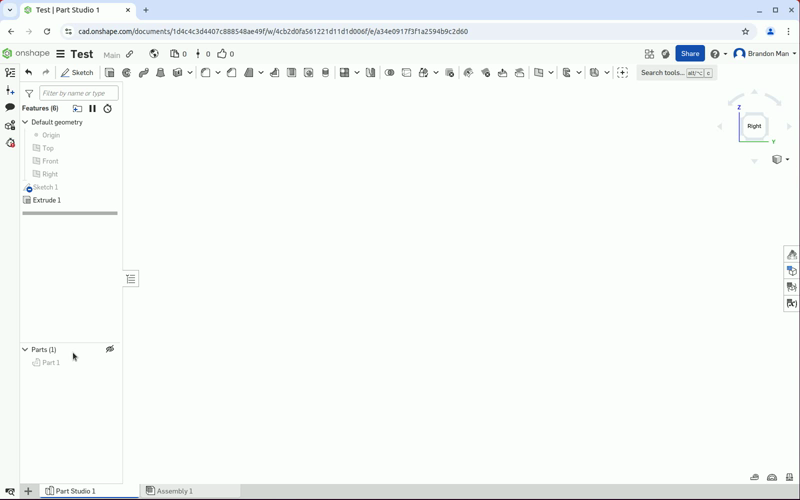
key_up(shift)
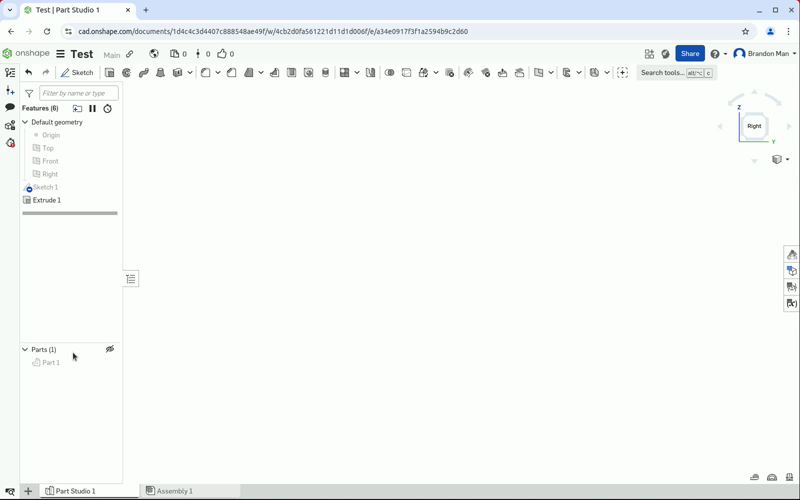
mouse_move(73, 352)
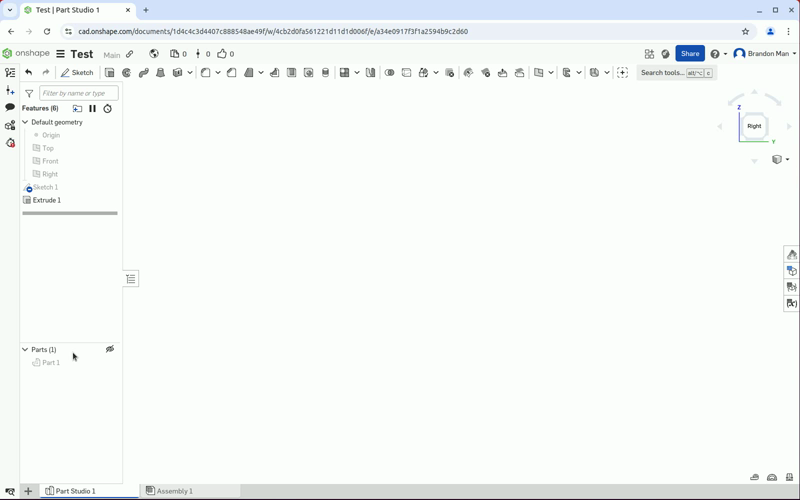
key(shift+y)
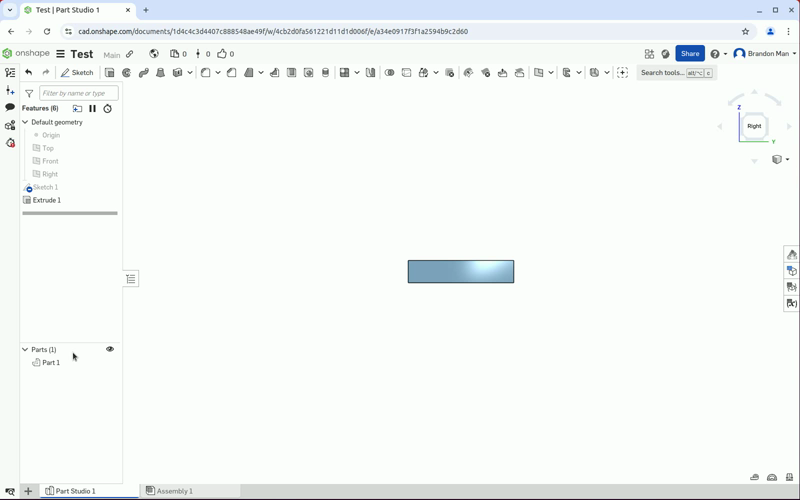
mouse_move(541, 75)
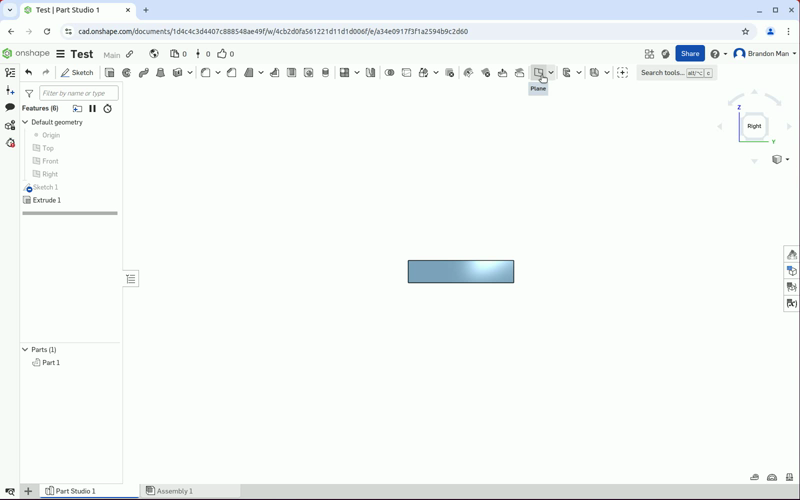
click(541, 75)
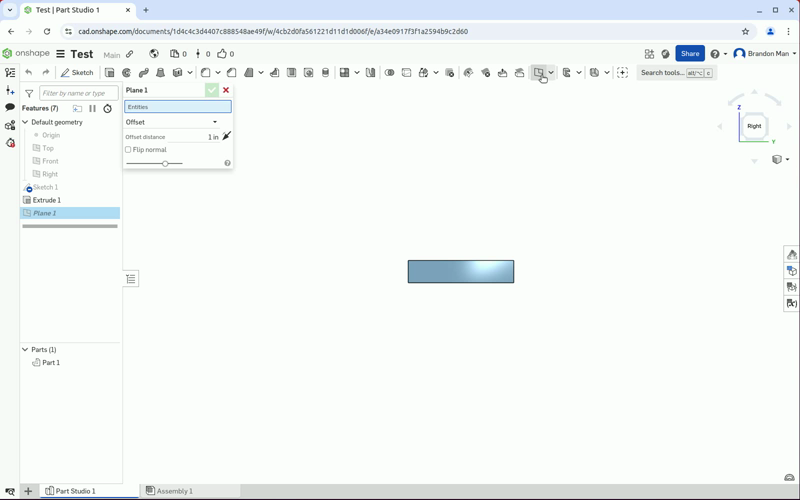
mouse_move(73, 176)
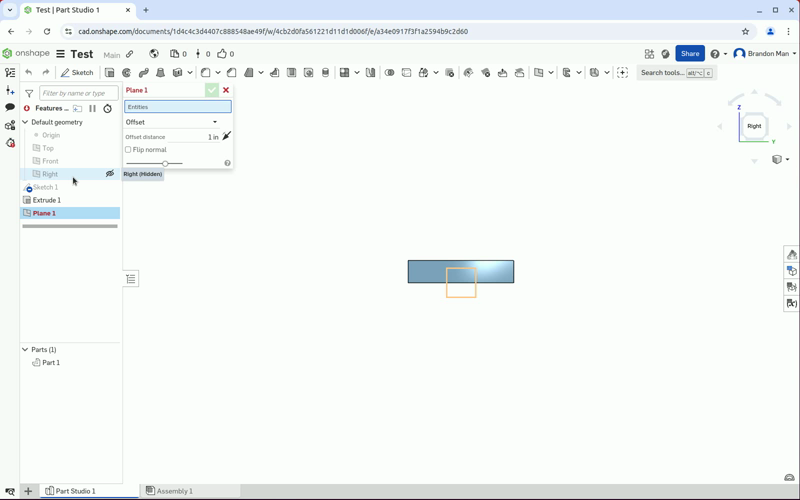
click(73, 176)
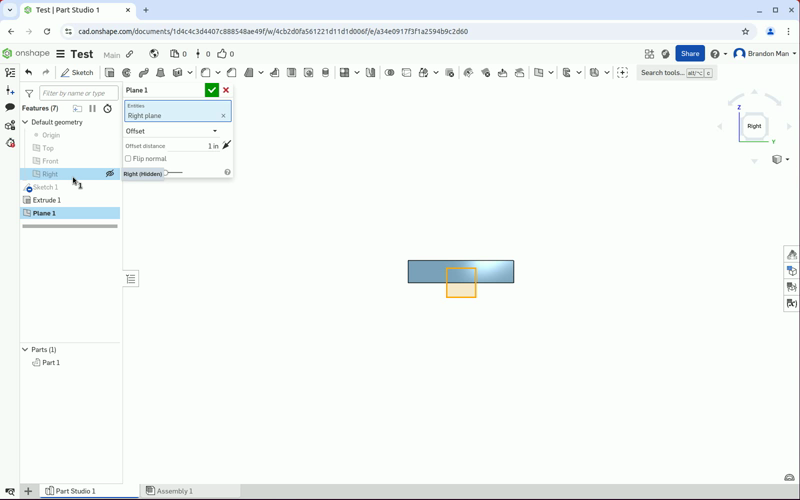
key(tab, 2)
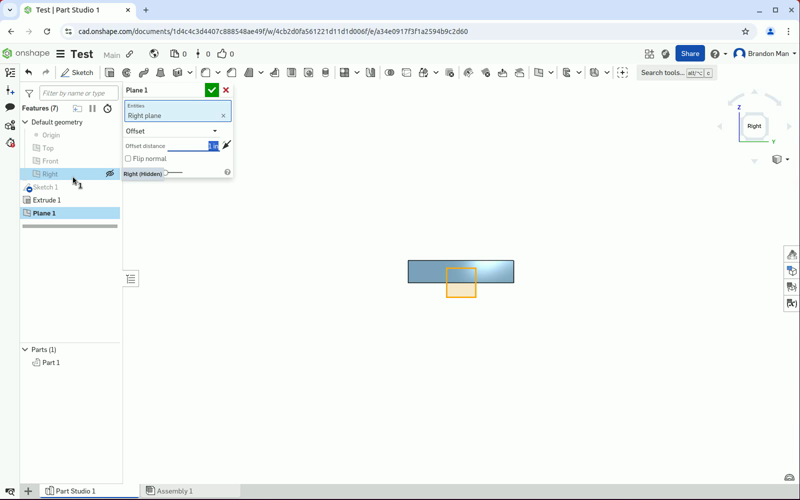
text(22.4)
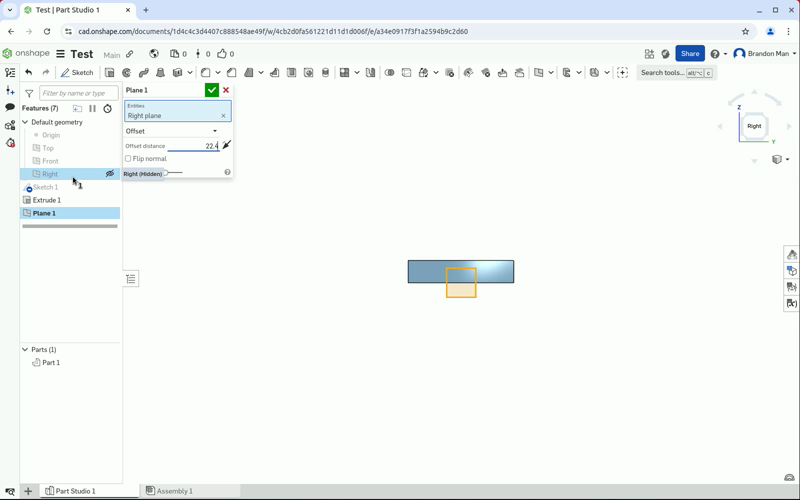
key(enter, 2)
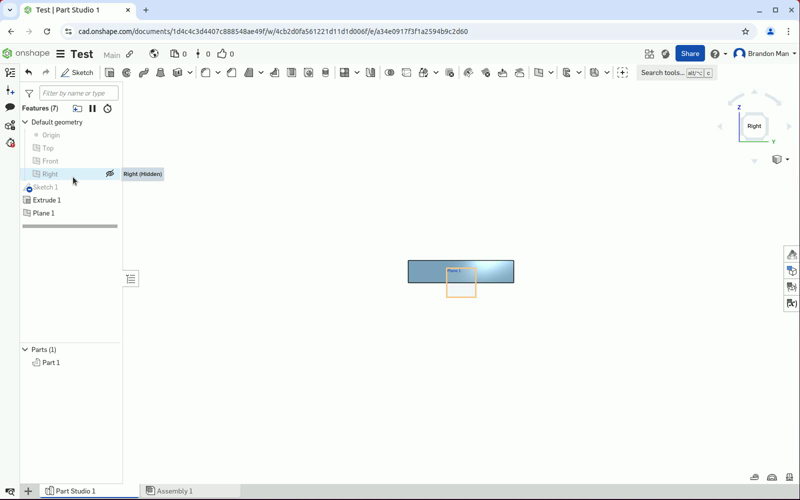
key(shift+s)
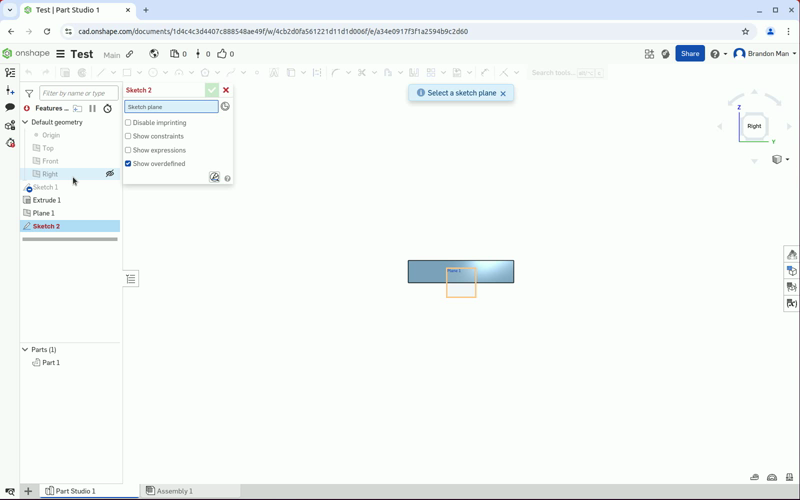
mouse_move(73, 215)
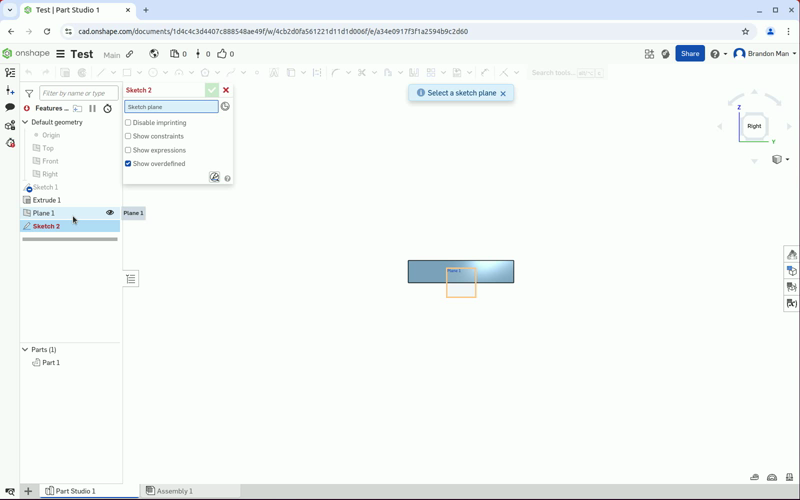
click(73, 215)
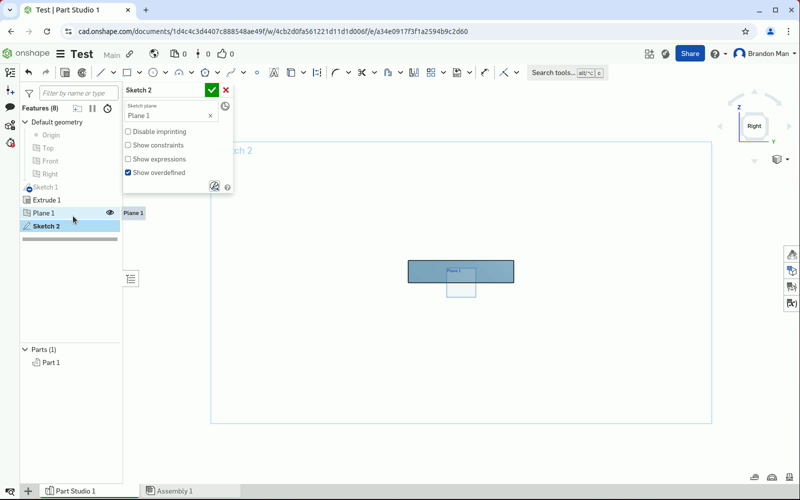
mouse_move(73, 352)
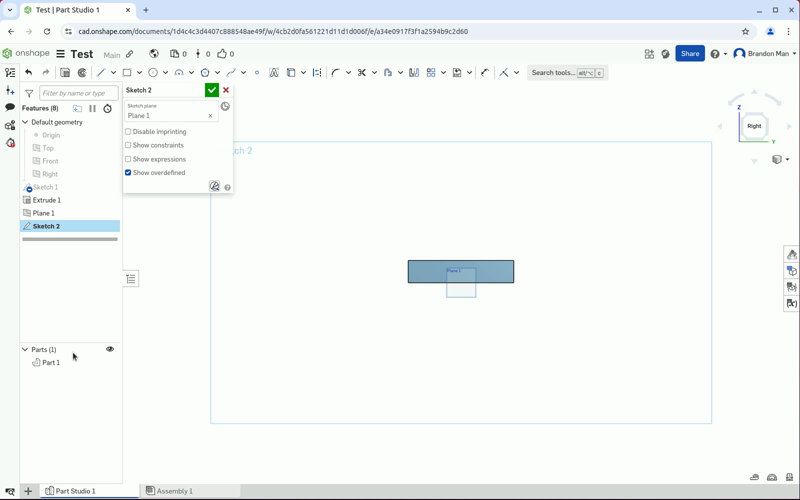
key(y)
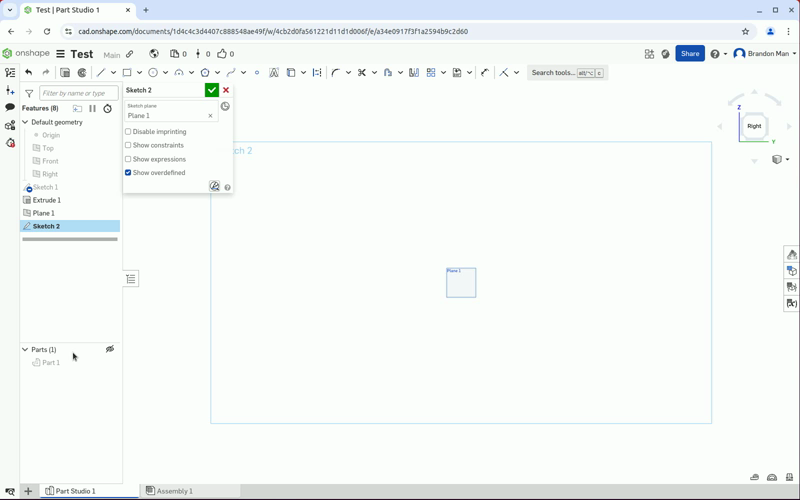
key(l)
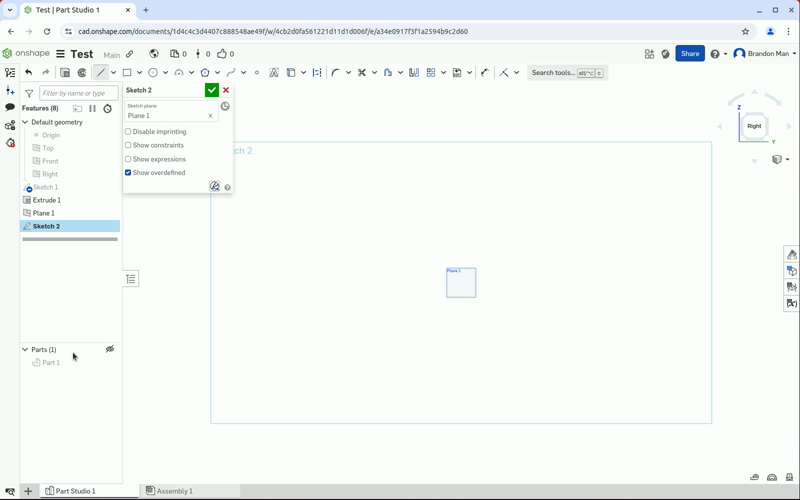
key_down(shift)
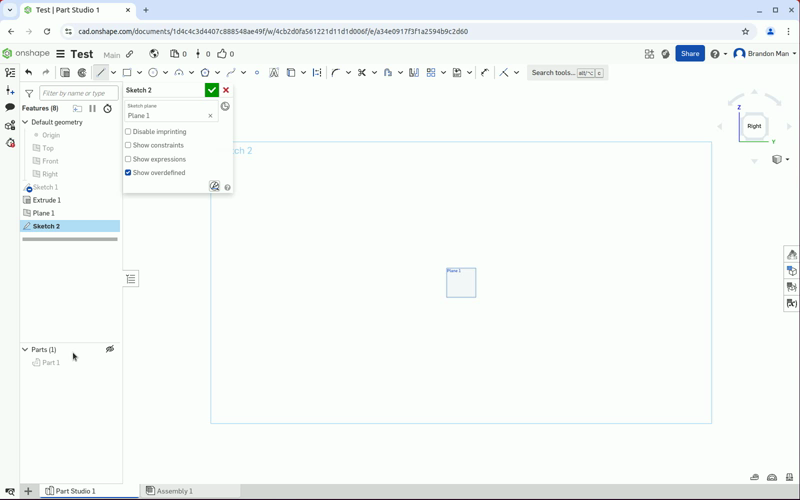
mouse_move(407, 282)
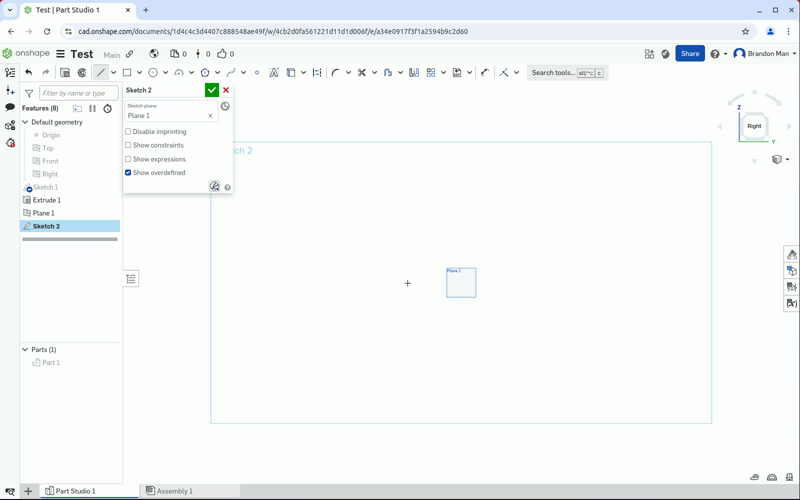
click(407, 282)
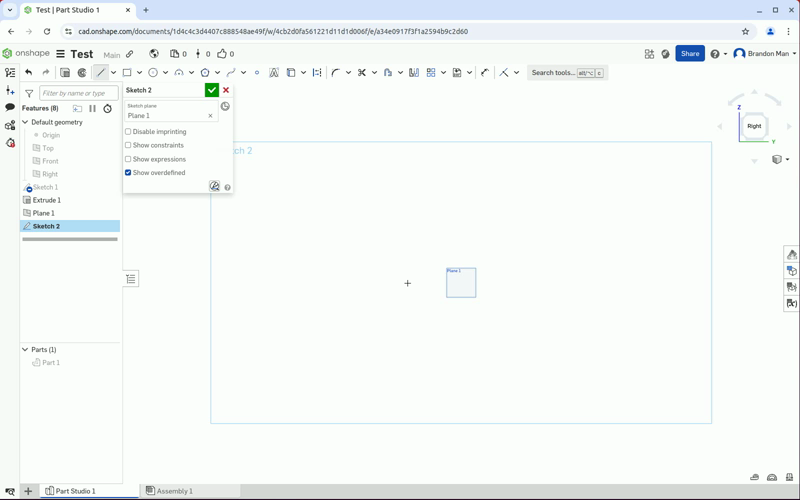
key_up(shift)
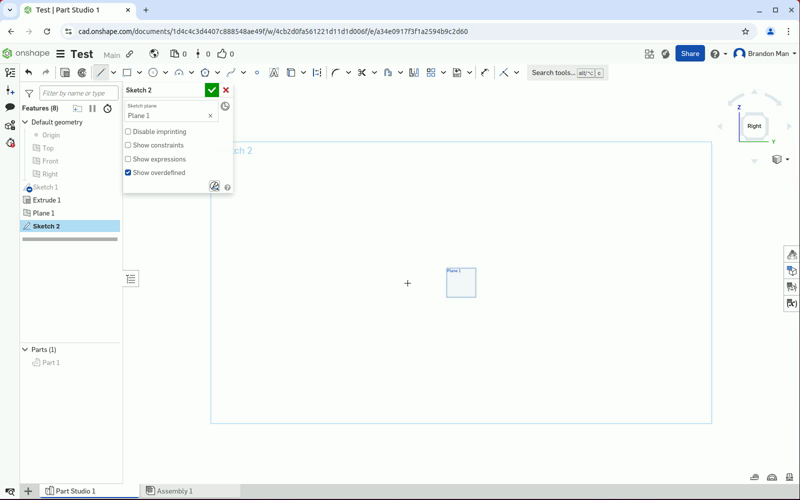
key_down(shift)
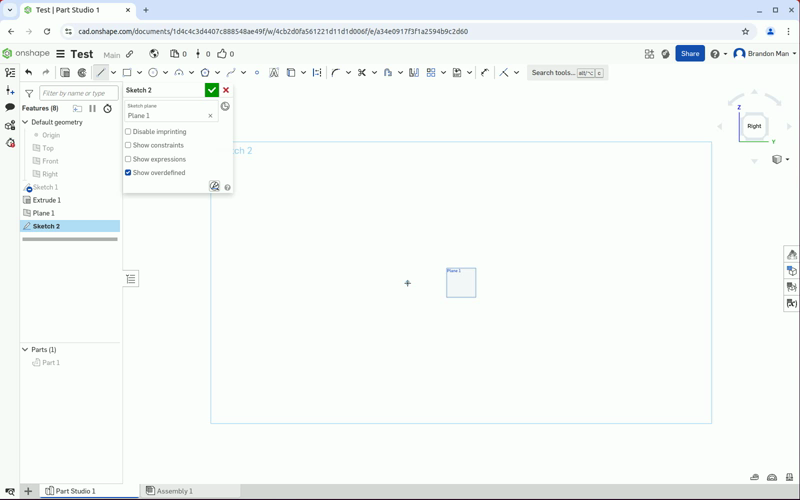
mouse_move(513, 282)
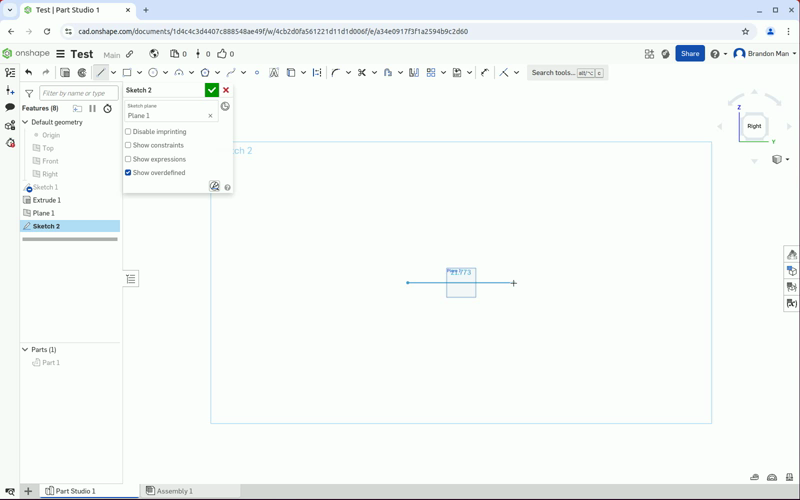
click(513, 282)
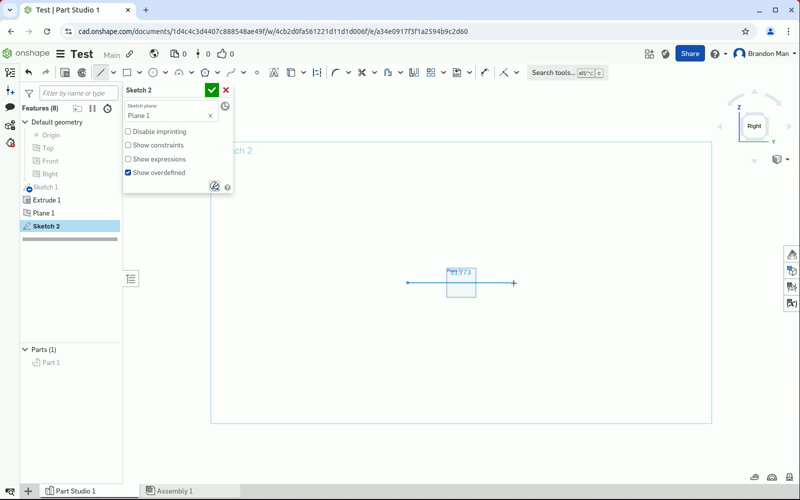
key_up(shift)
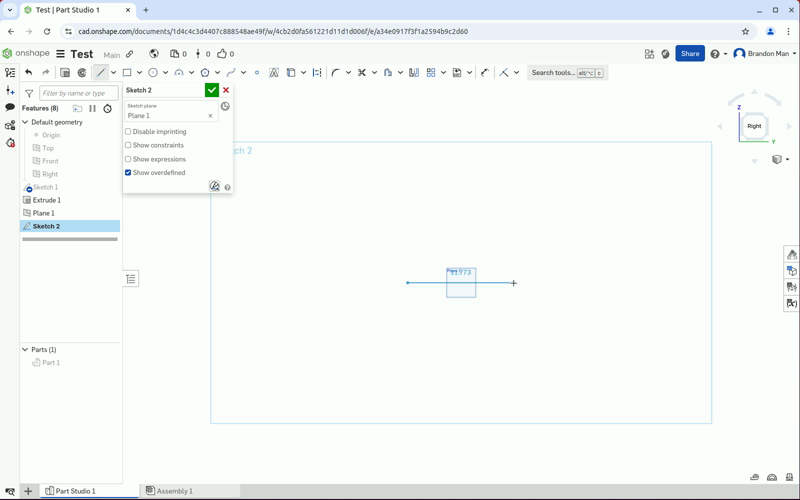
key_down(shift)
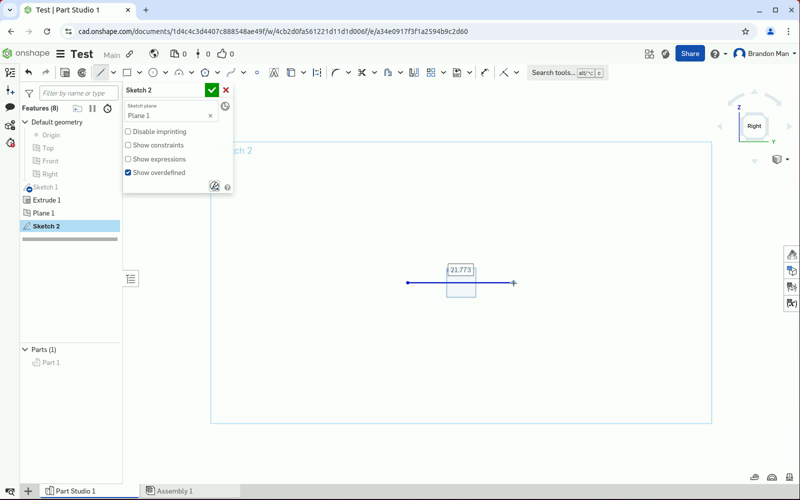
mouse_move(543, 282)
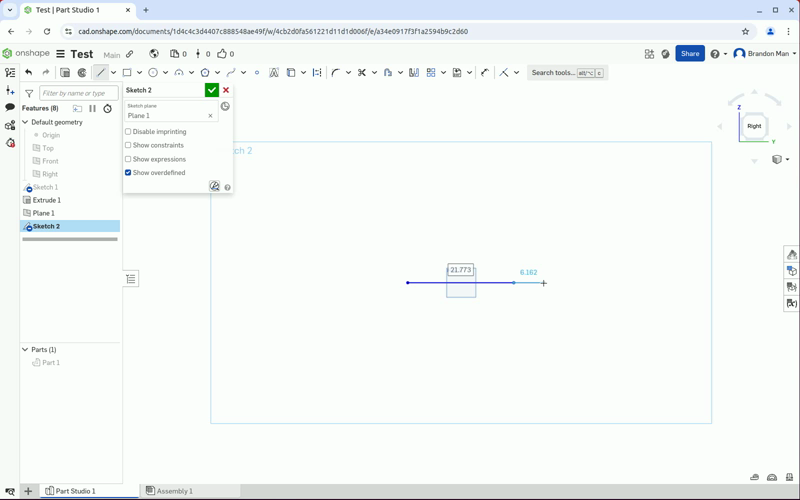
mouse_move(513, 260)
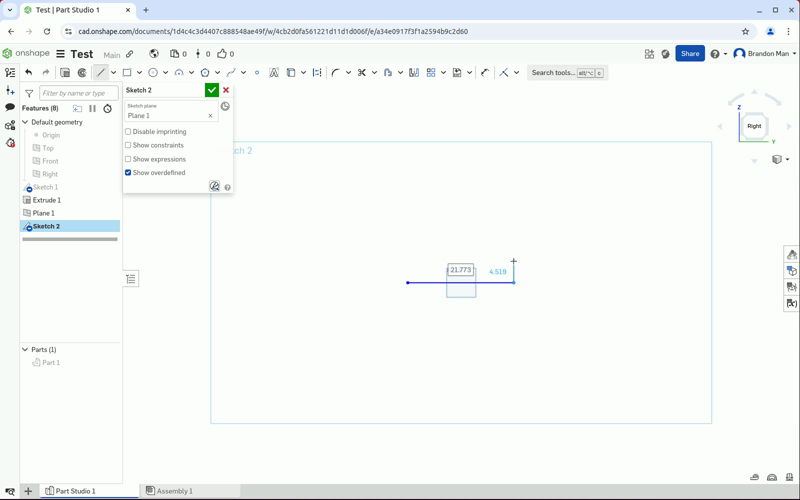
click(513, 260)
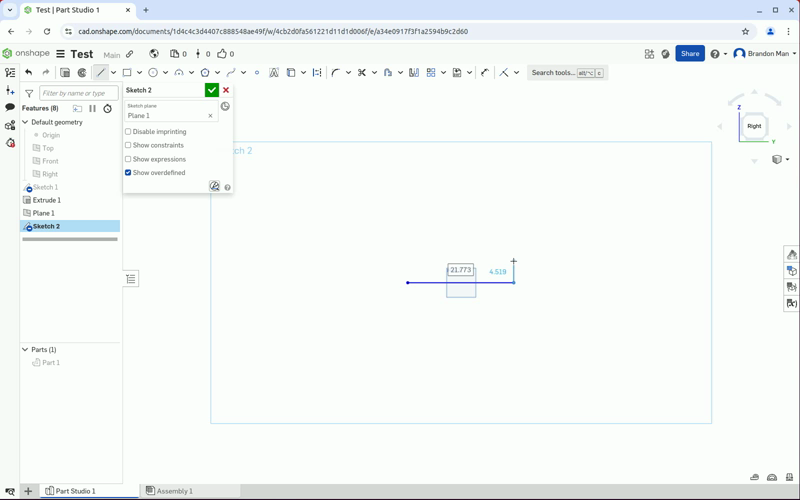
key_up(shift)
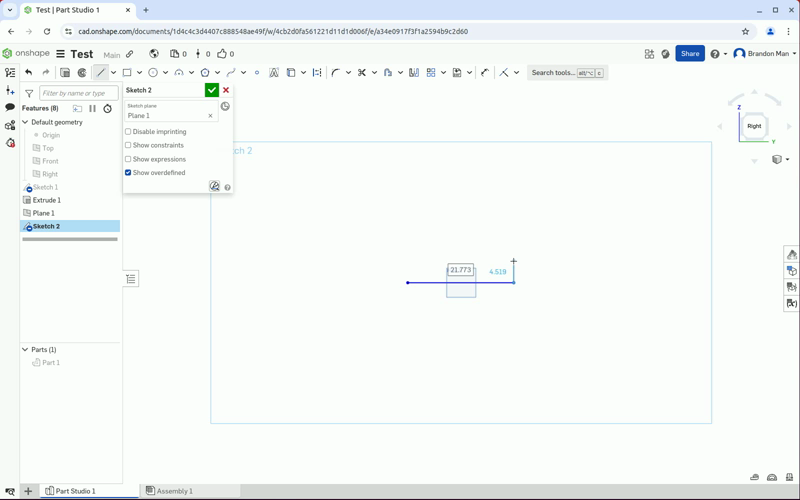
key_down(shift)
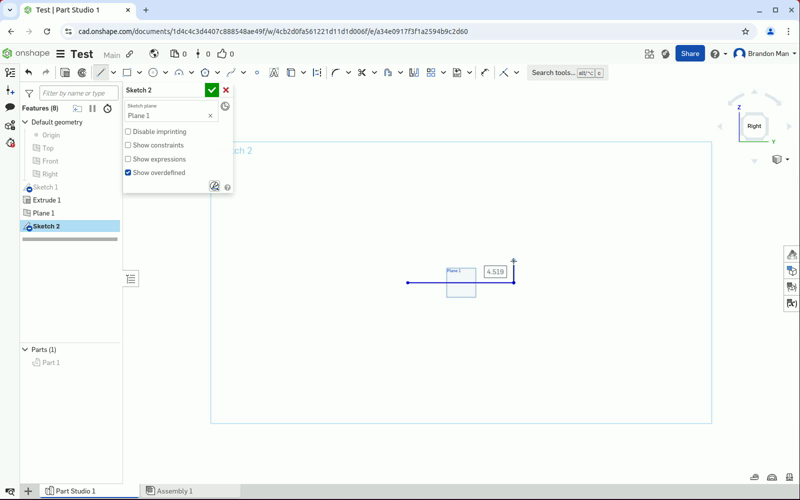
mouse_move(407, 260)
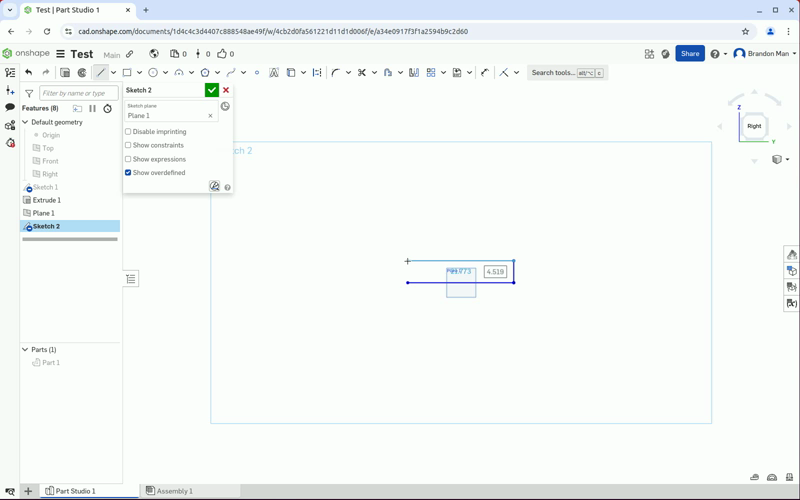
click(407, 260)
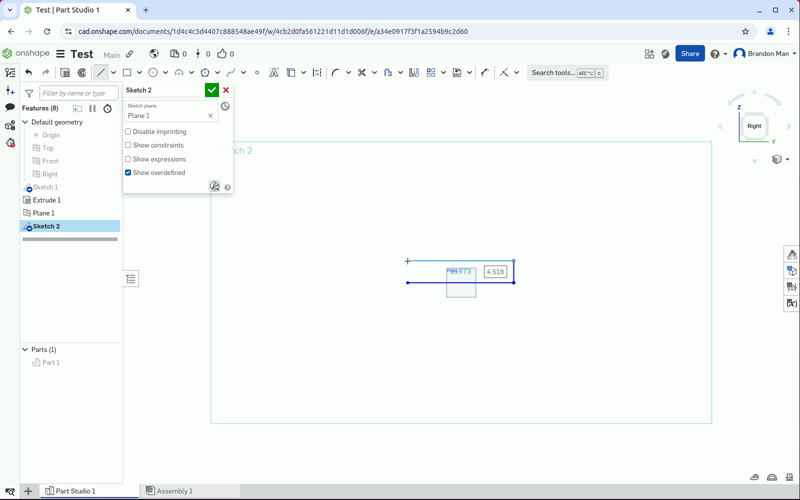
key_up(shift)
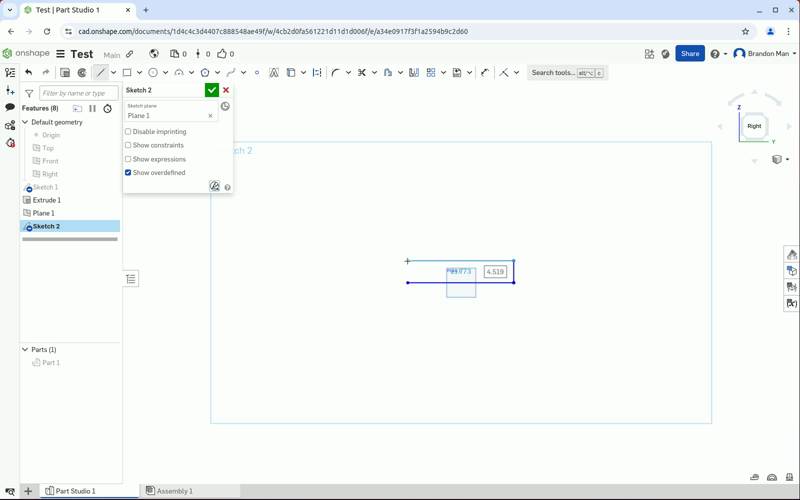
mouse_move(437, 260)
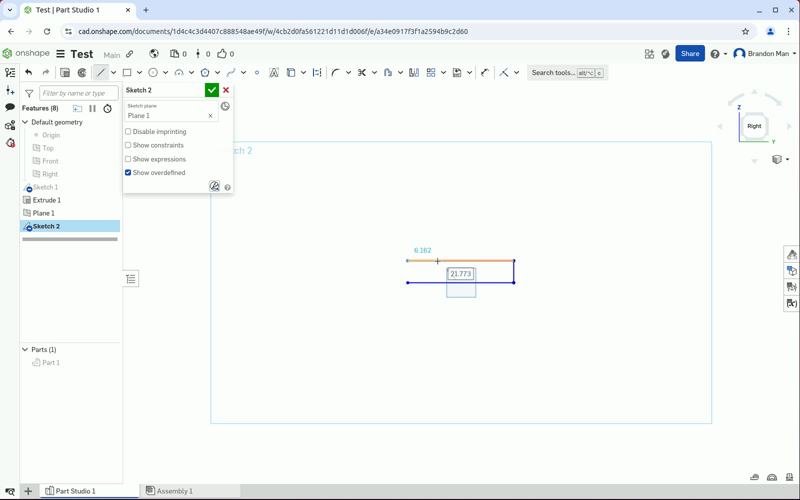
key_down(shift)
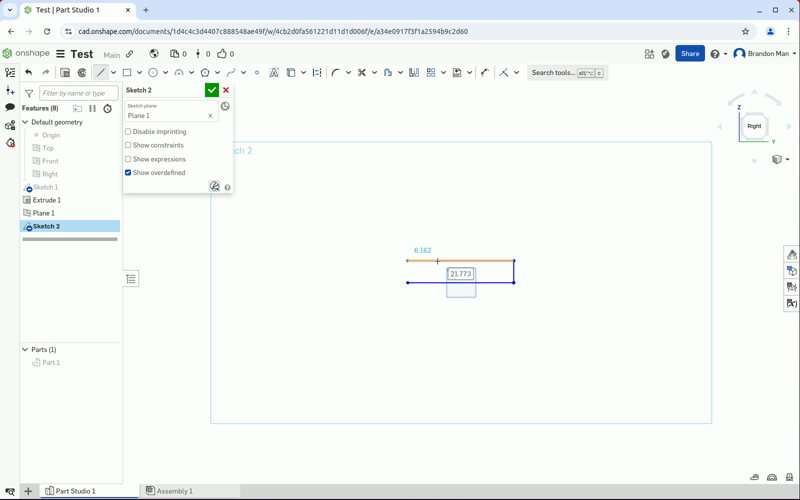
mouse_move(407, 282)
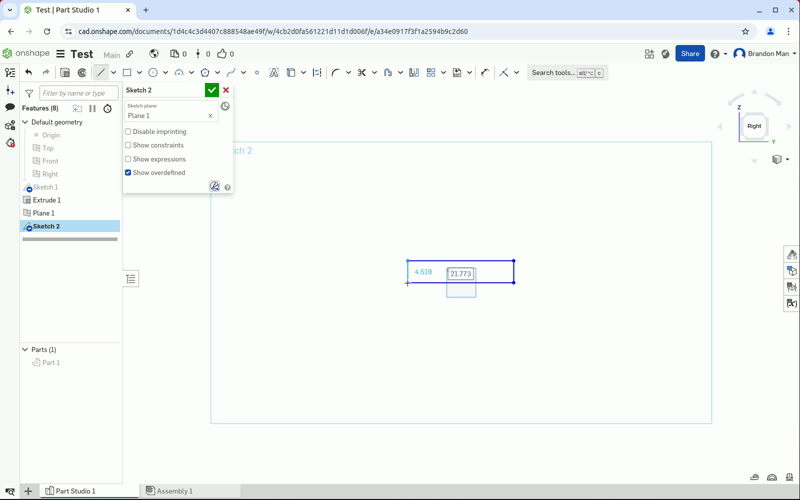
key_up(shift)
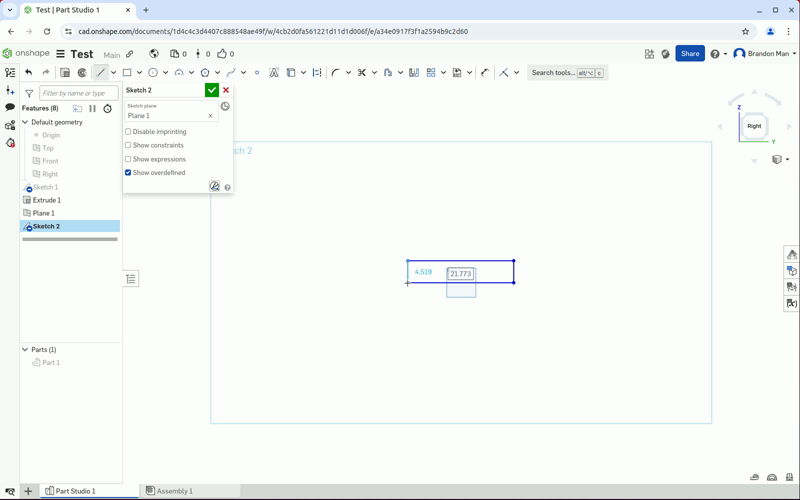
click(407, 282)
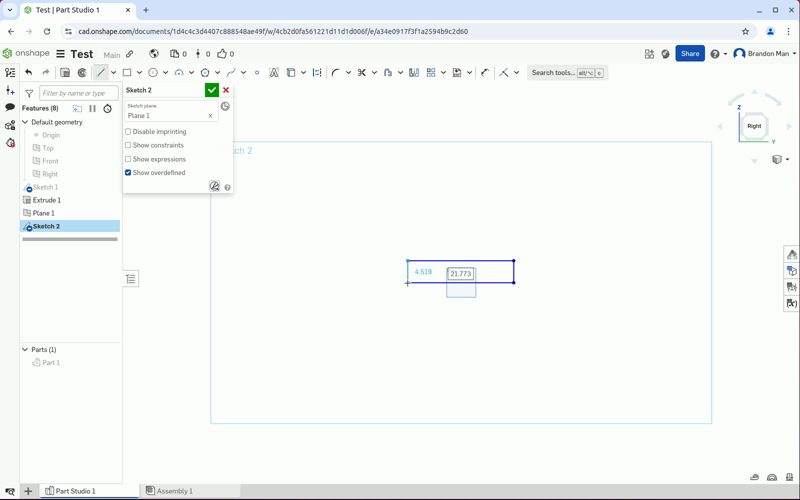
key(esc)
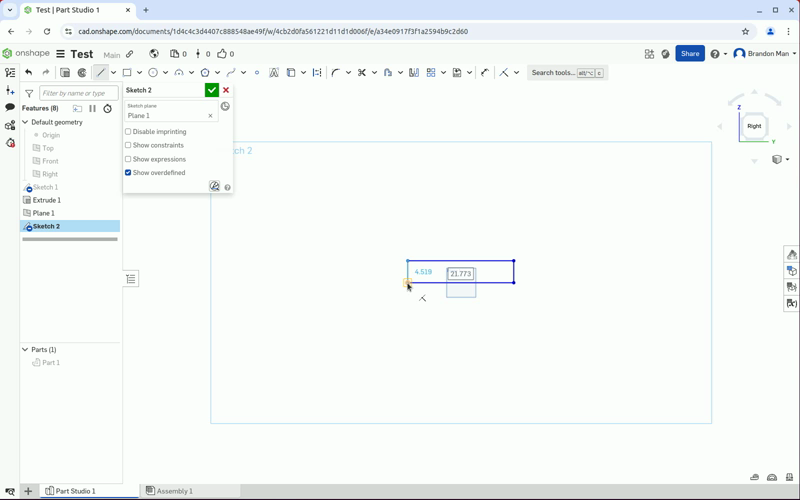
mouse_move(479, 264)
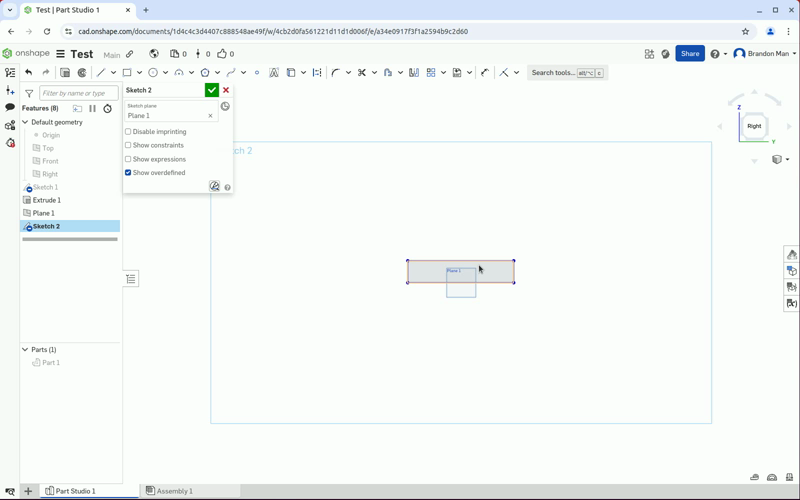
click(479, 264)
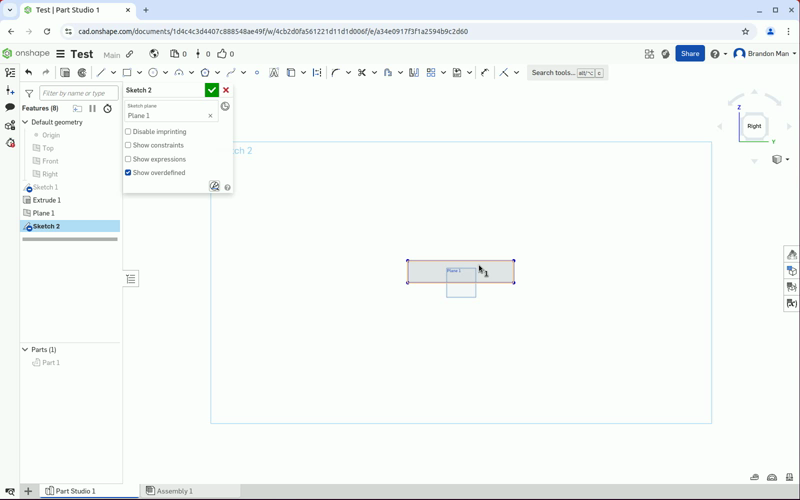
mouse_move(73, 352)
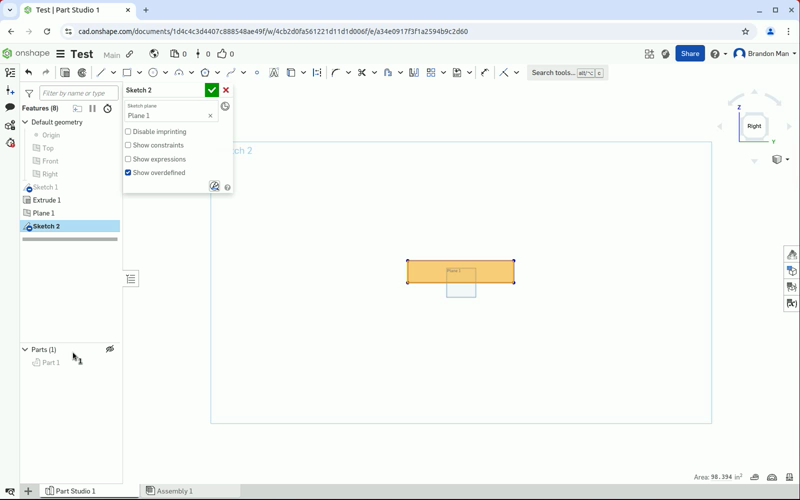
key(shift+y)
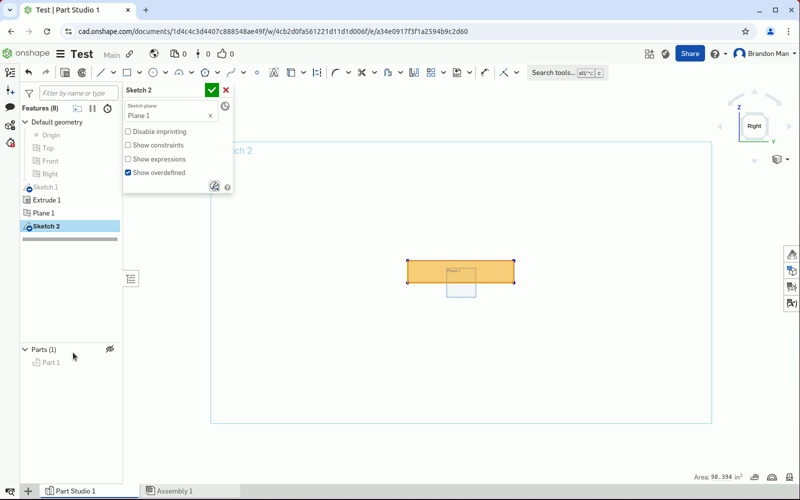
key(shift+e)
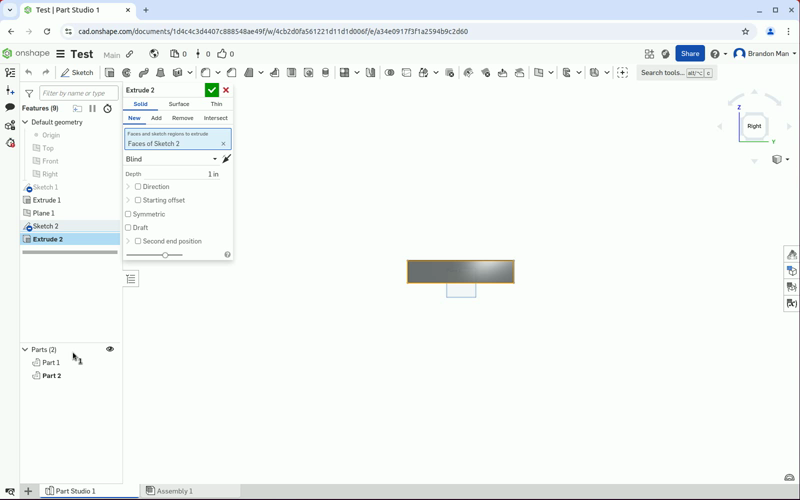
mouse_move(143, 106)
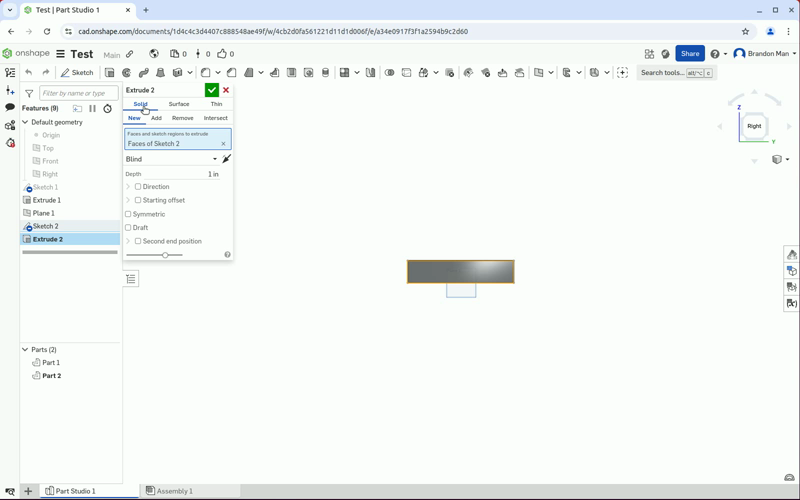
click(143, 106)
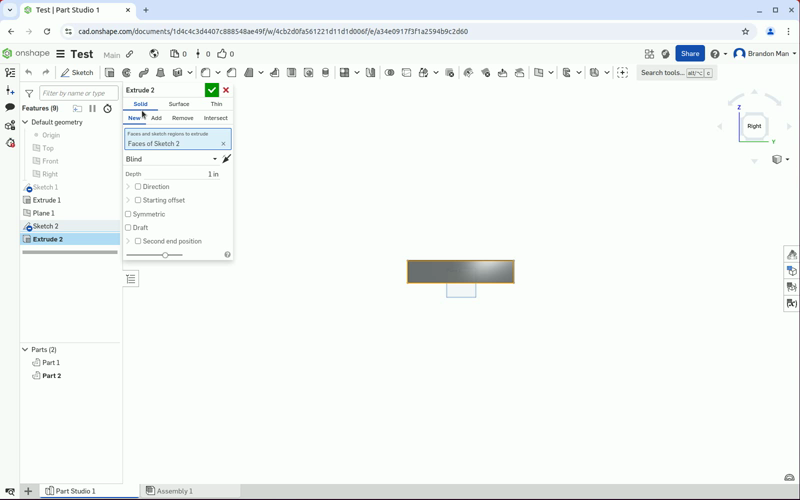
mouse_move(137, 120)
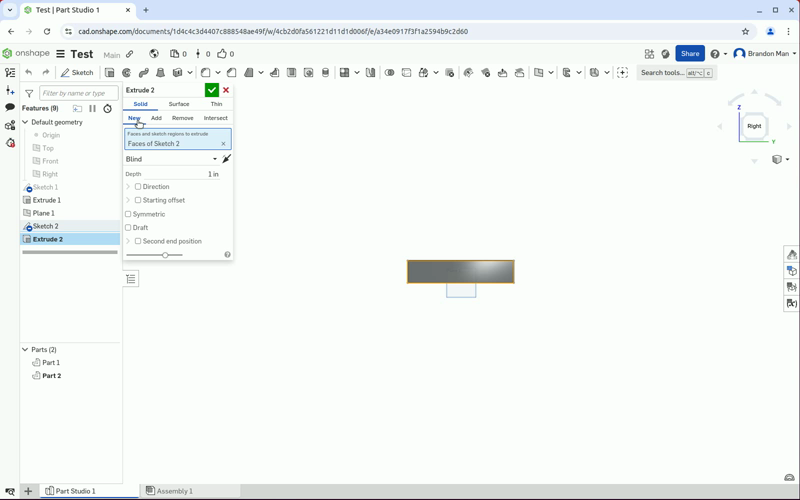
click(137, 120)
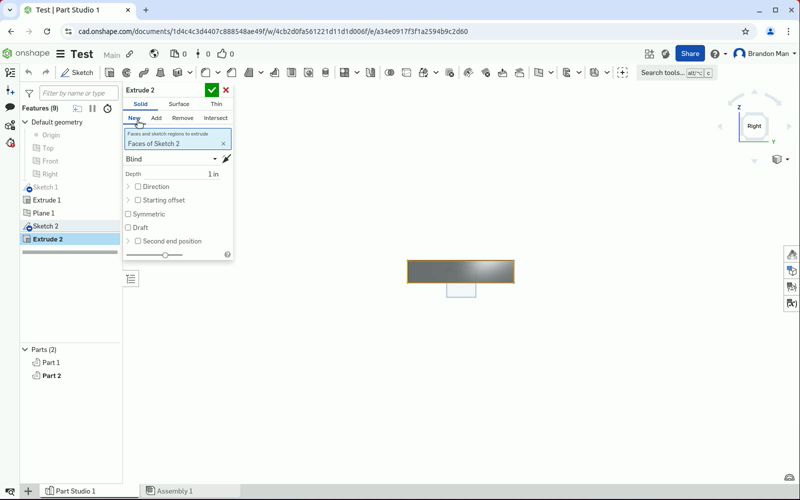
key(tab, 4)
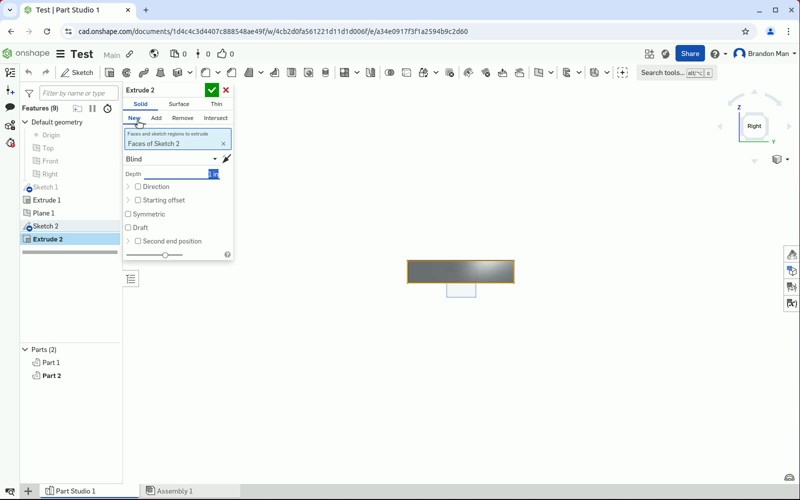
text(0.722)
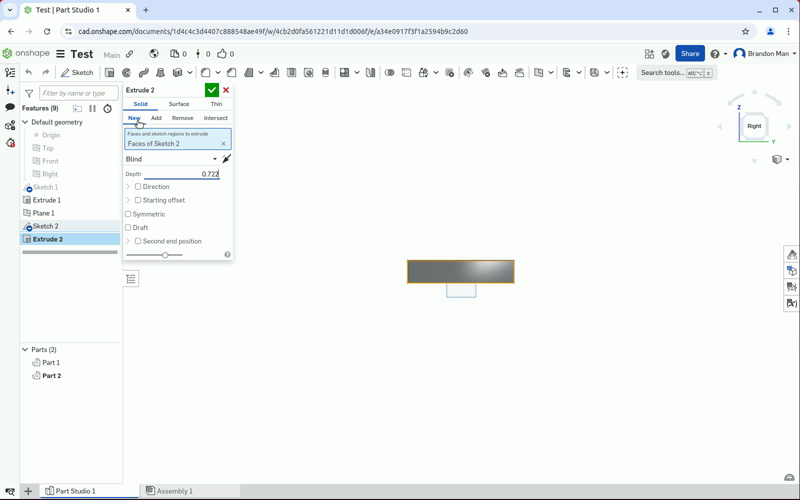
key(enter)
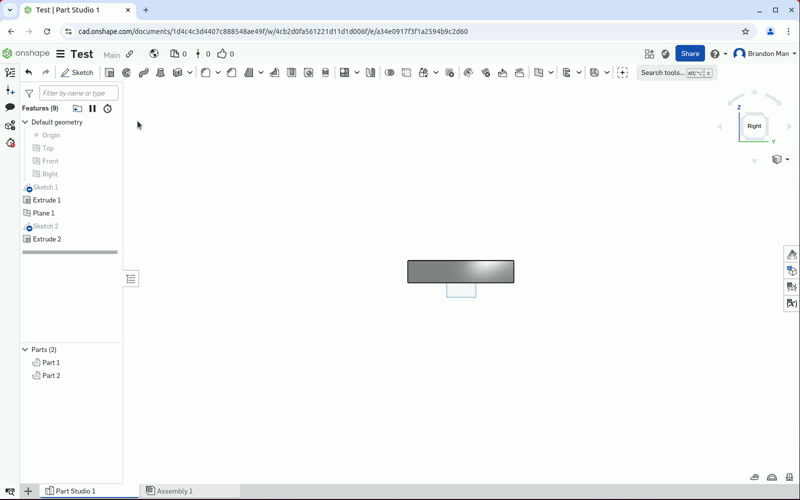
key(shift+h)
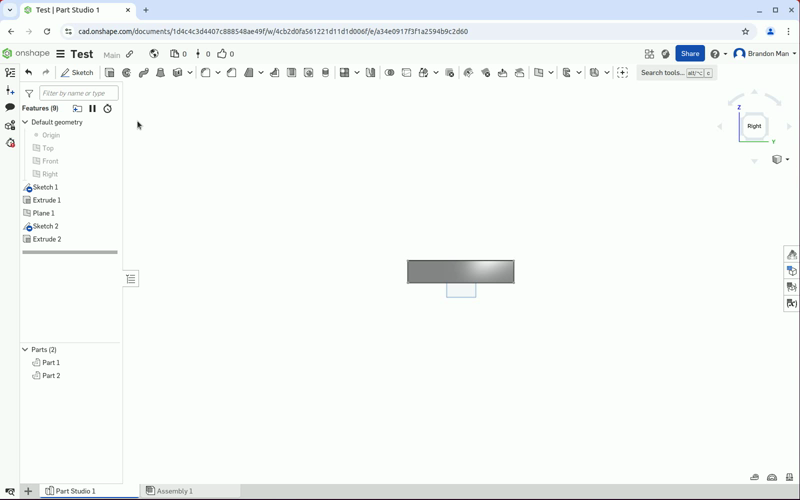
key(shift+h)
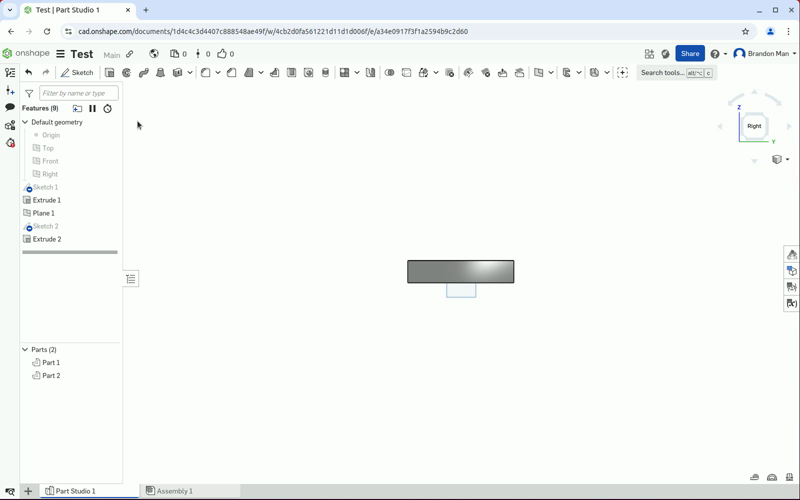
mouse_move(73, 189)
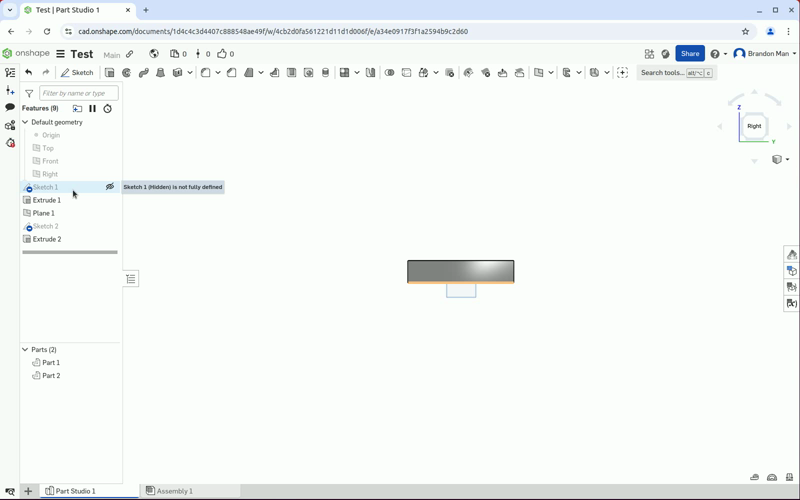
click(73, 189)
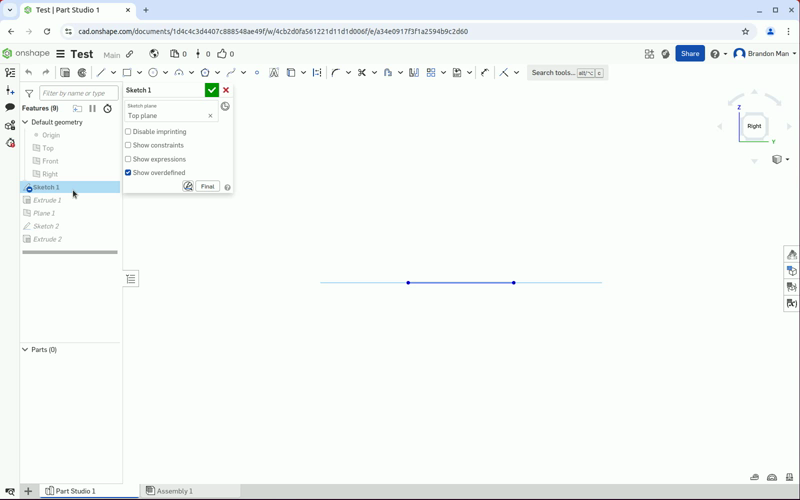
mouse_move(229, 92)
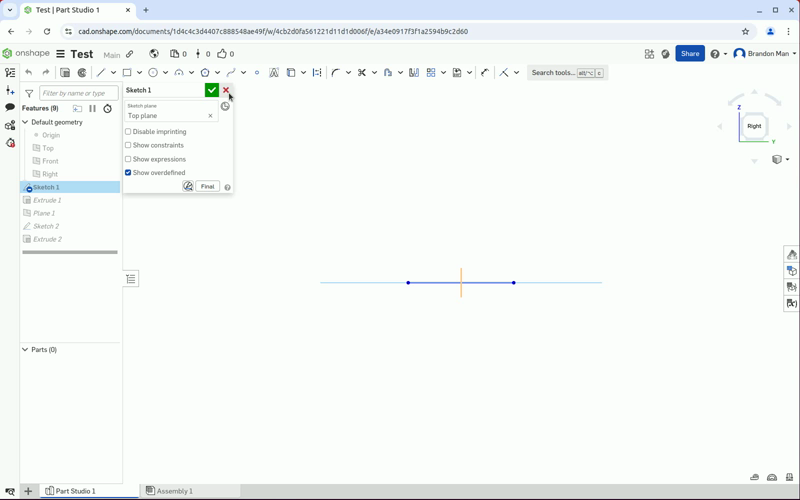
click(229, 92)
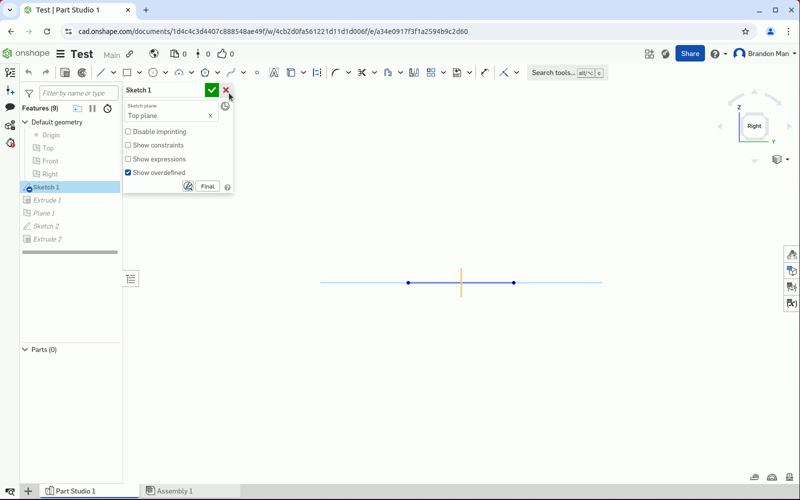
key(shift+s)
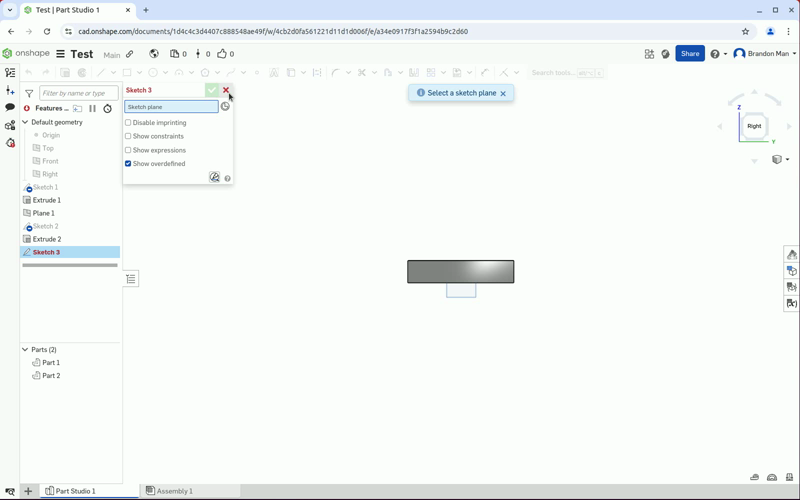
mouse_move(73, 215)
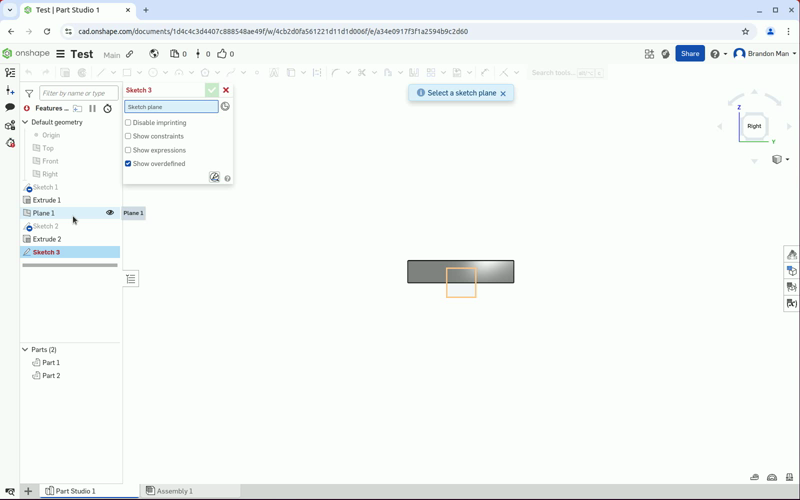
click(73, 215)
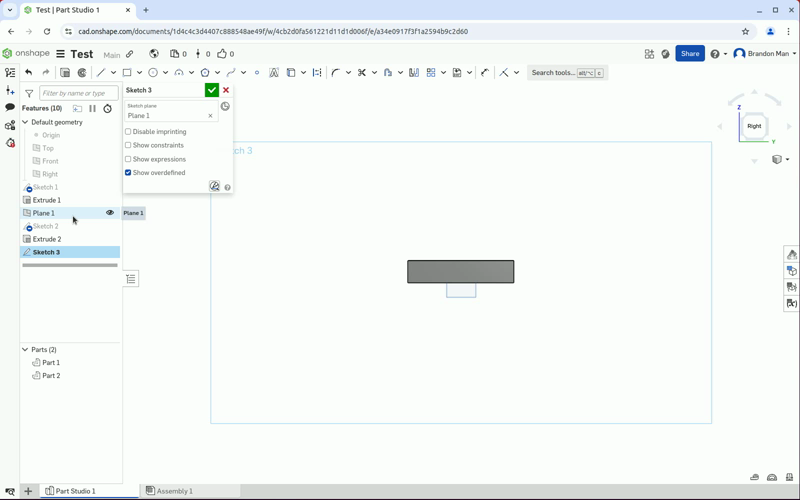
mouse_move(73, 352)
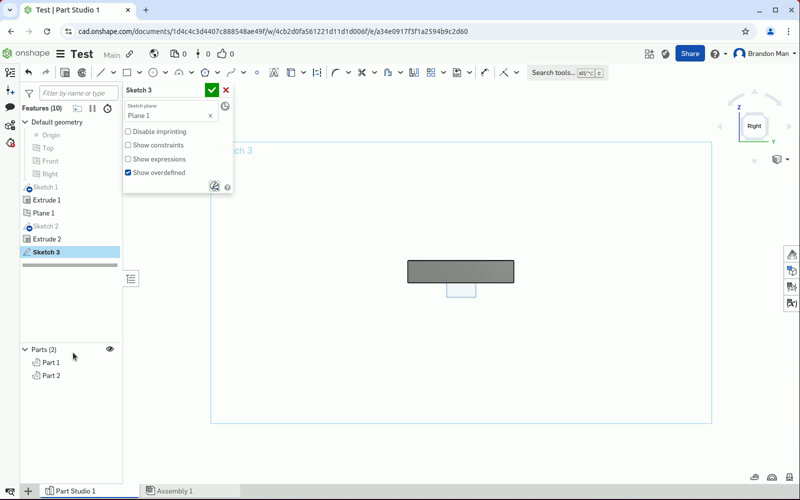
key(y)
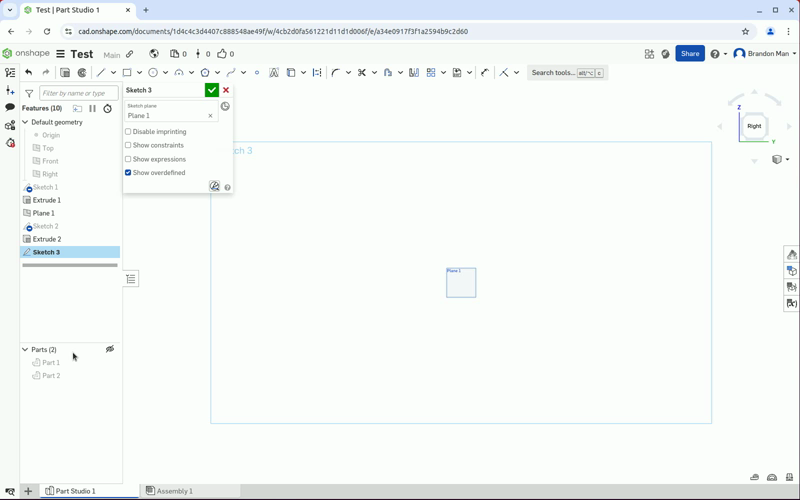
key(l)
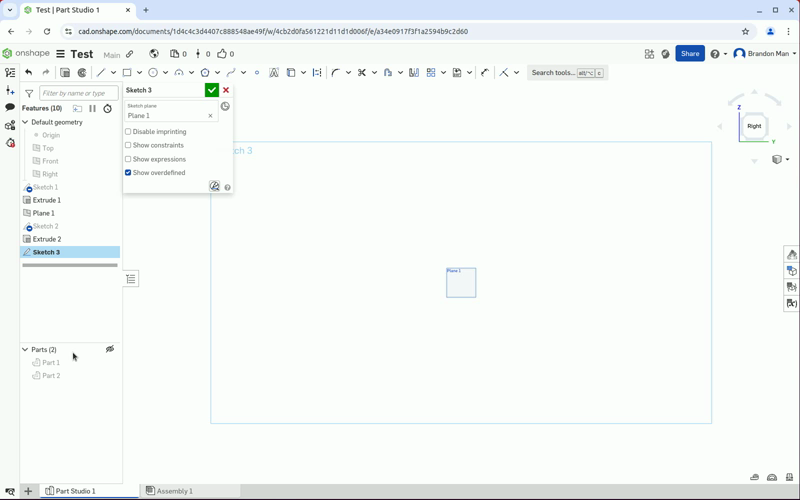
key_down(shift)
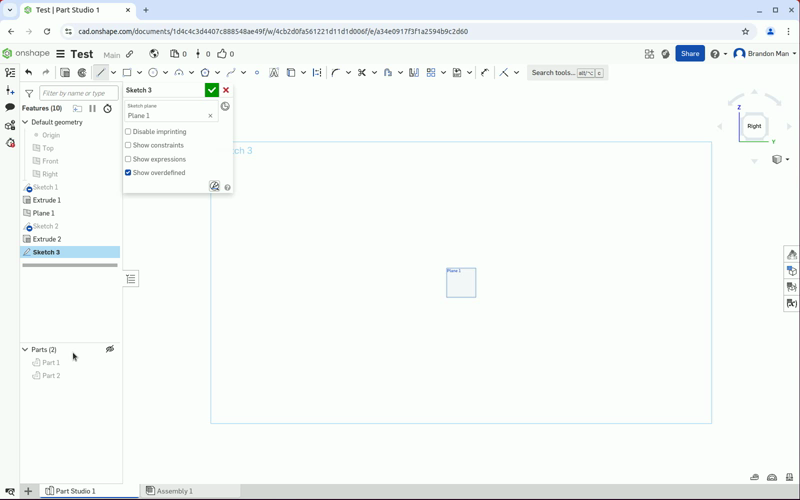
mouse_move(407, 260)
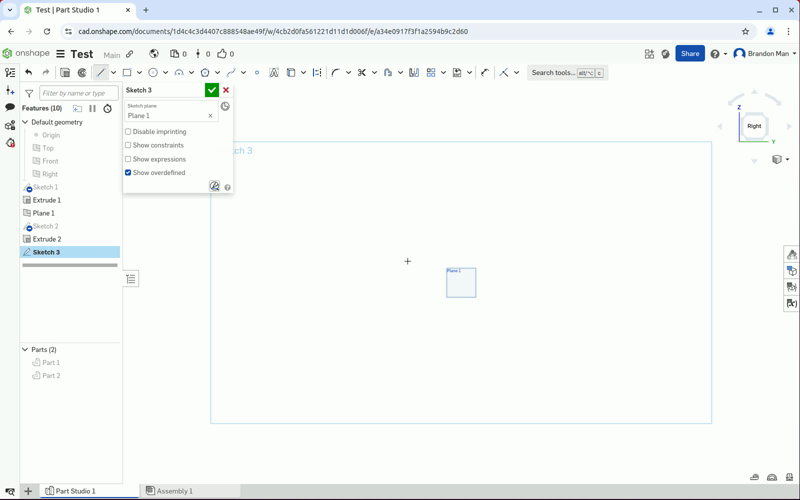
click(407, 260)
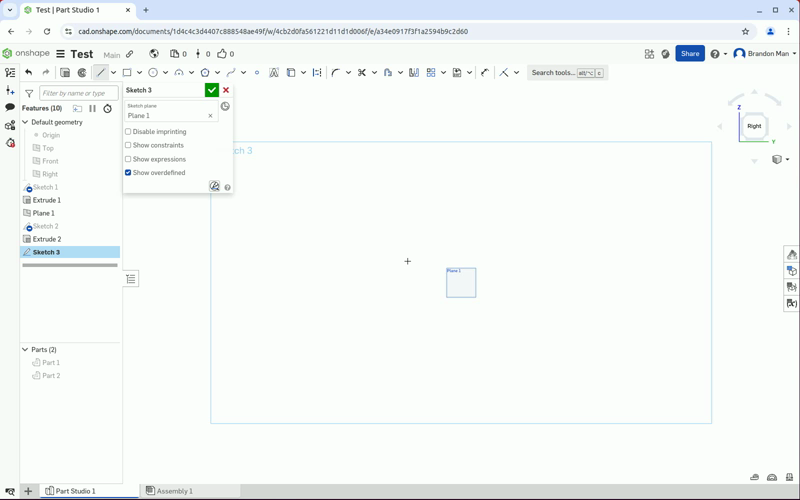
key_up(shift)
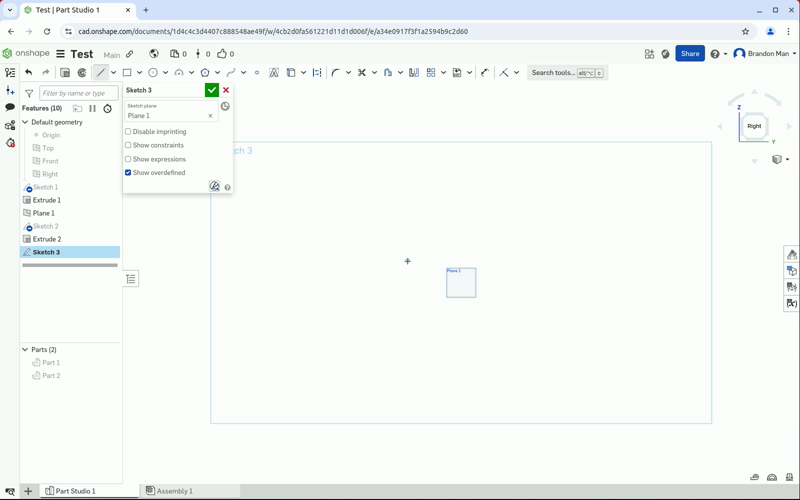
key_down(shift)
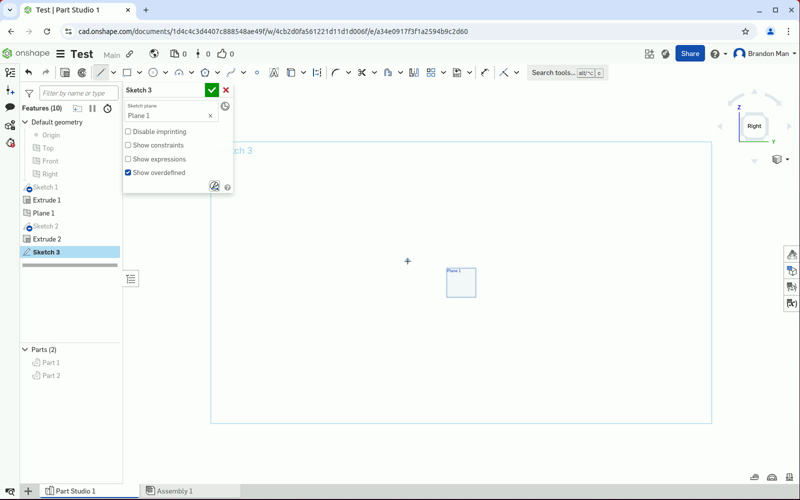
mouse_move(513, 260)
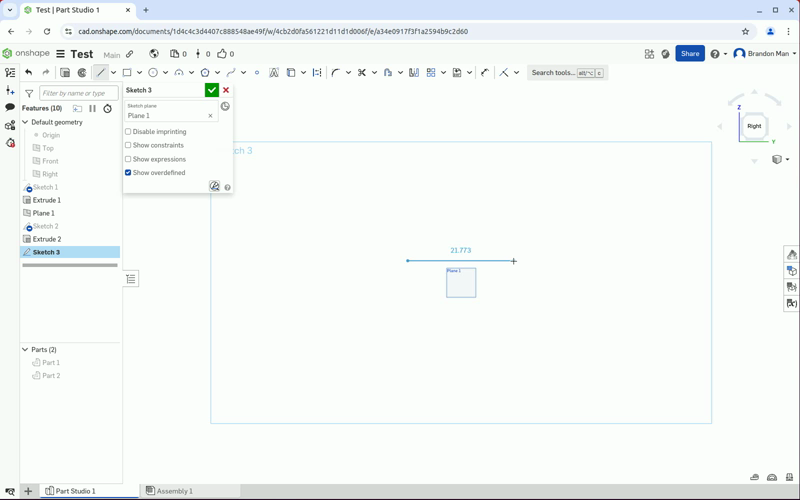
click(513, 260)
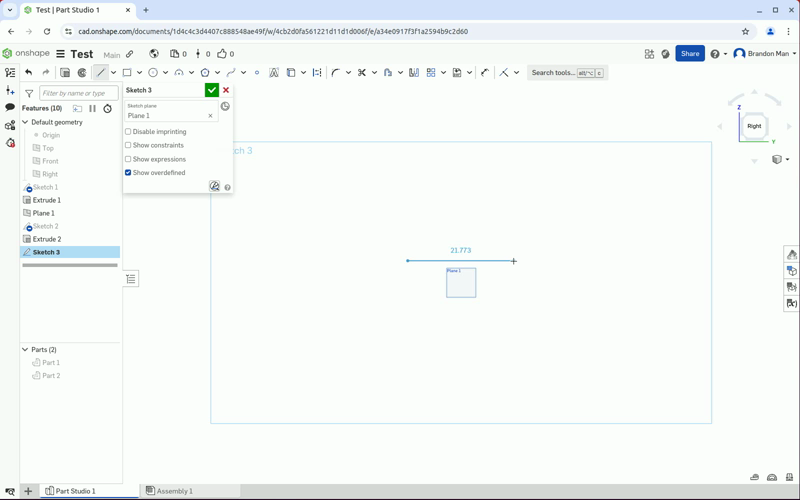
key_up(shift)
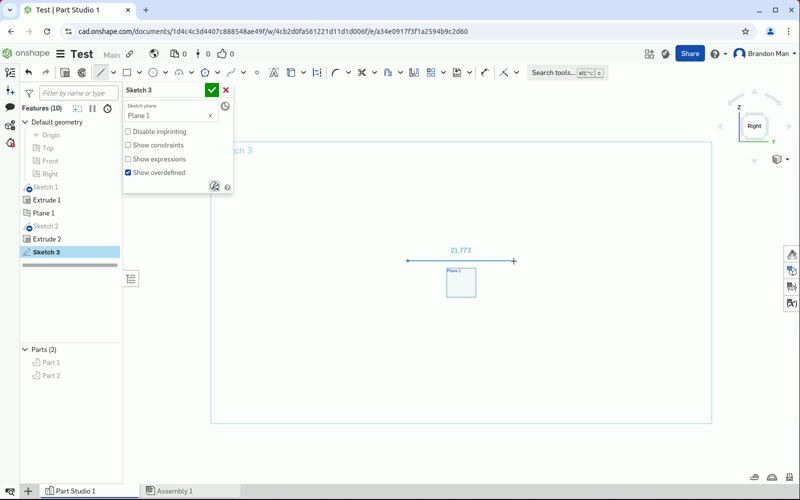
key_down(shift)
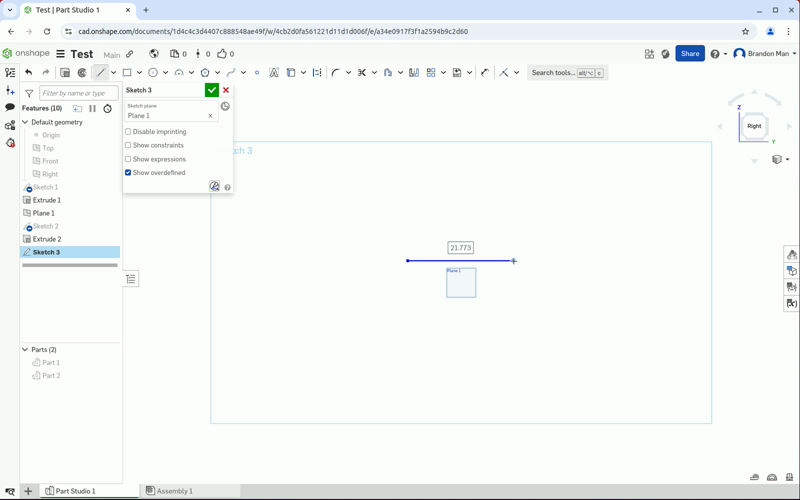
mouse_move(543, 260)
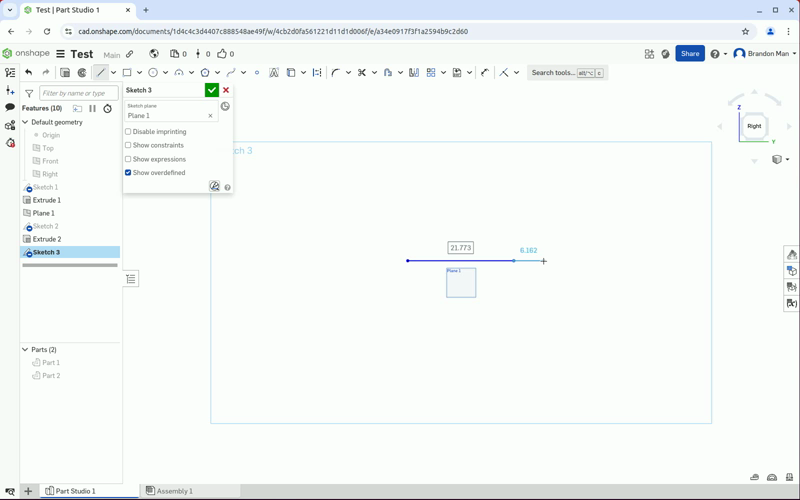
mouse_move(513, 257)
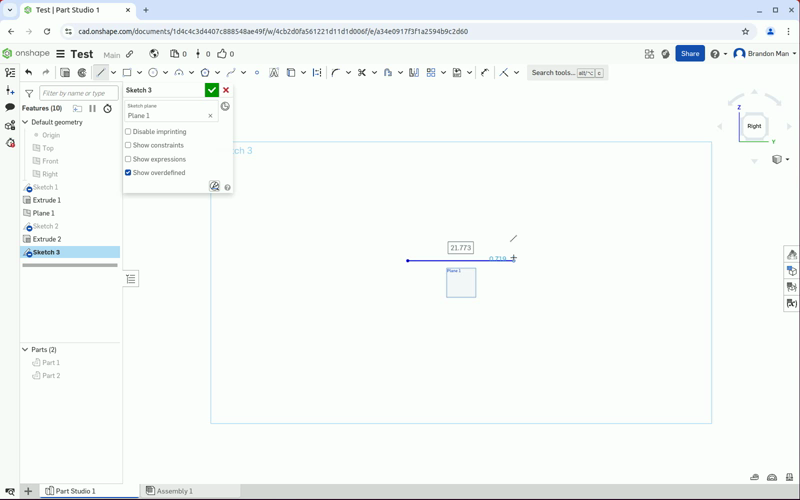
scroll(6)
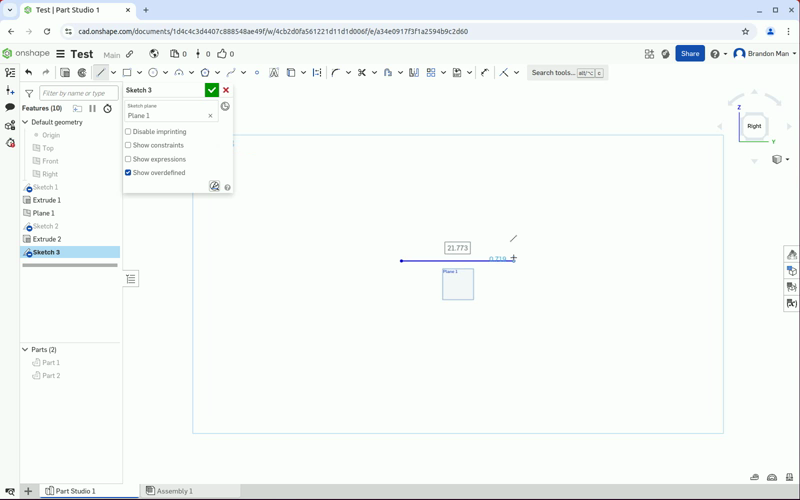
scroll(6)
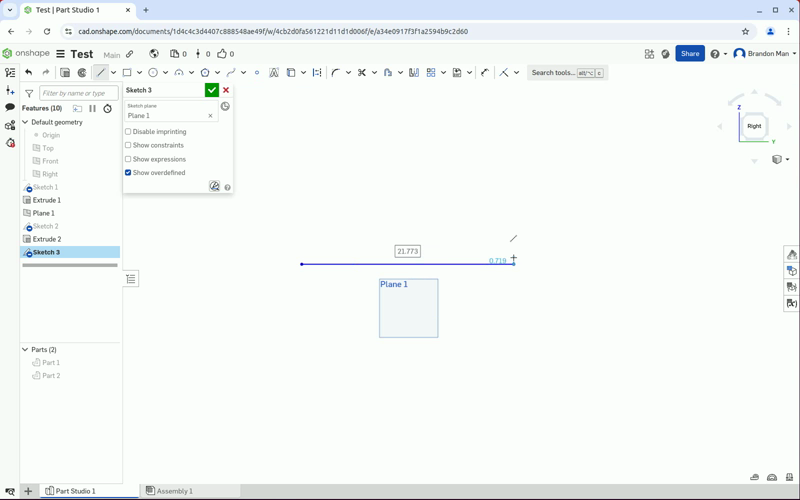
scroll(6)
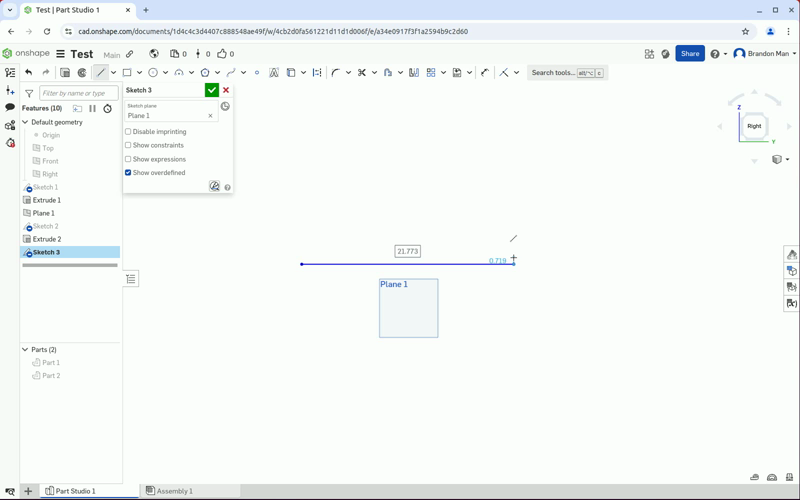
scroll(6)
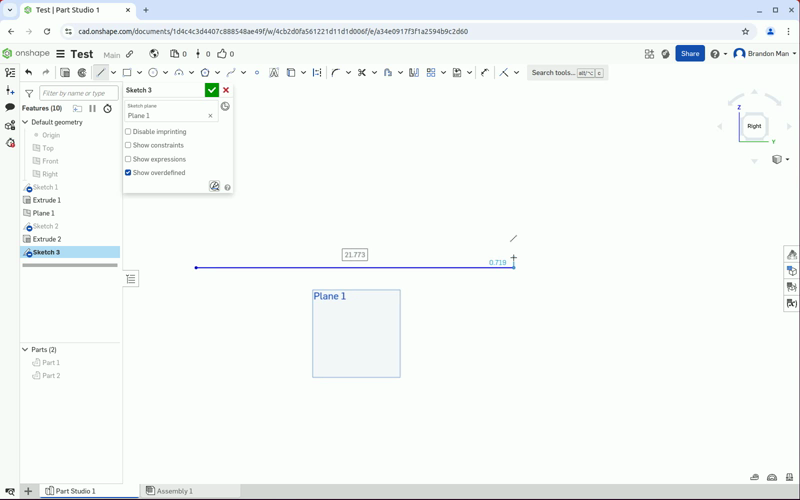
scroll(6)
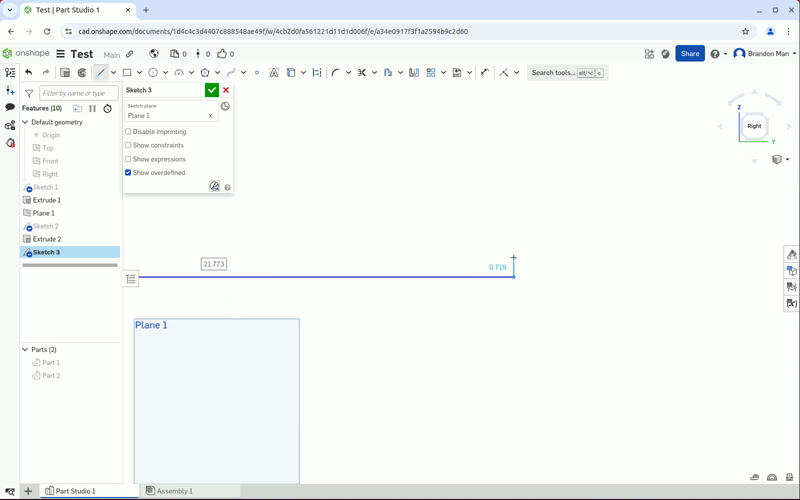
scroll(6)
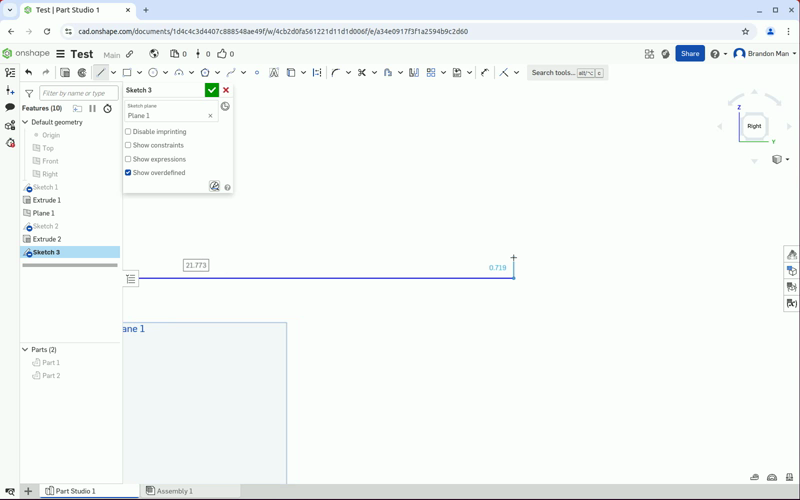
scroll(6)
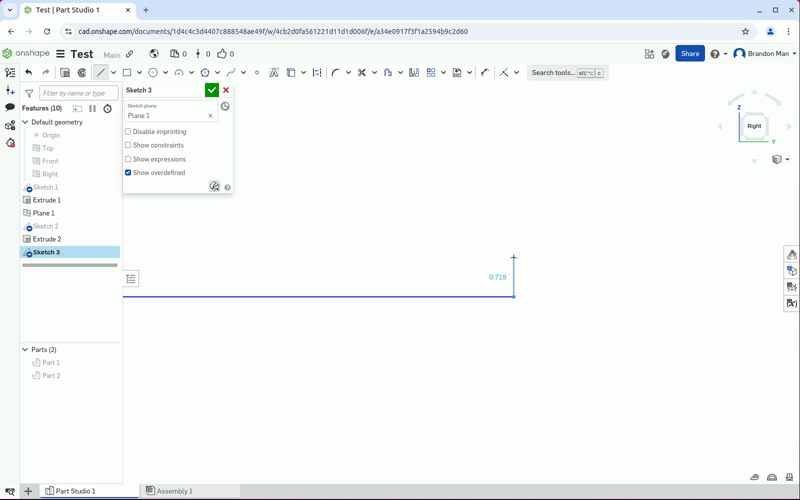
click(513, 257)
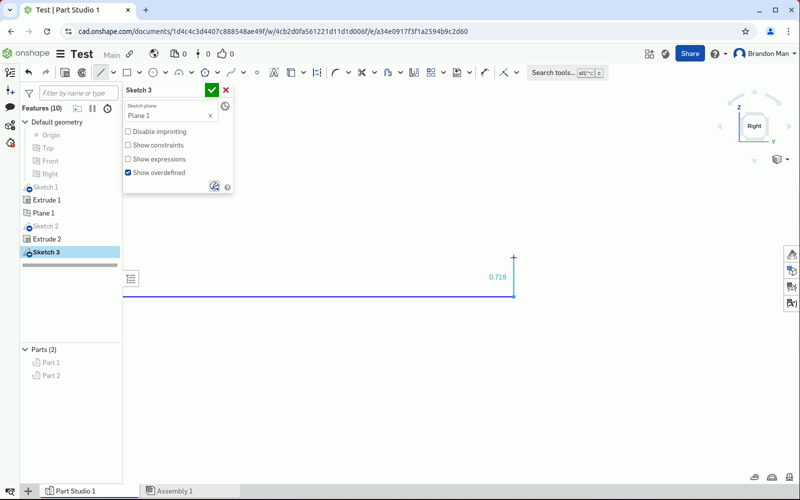
scroll(-6)
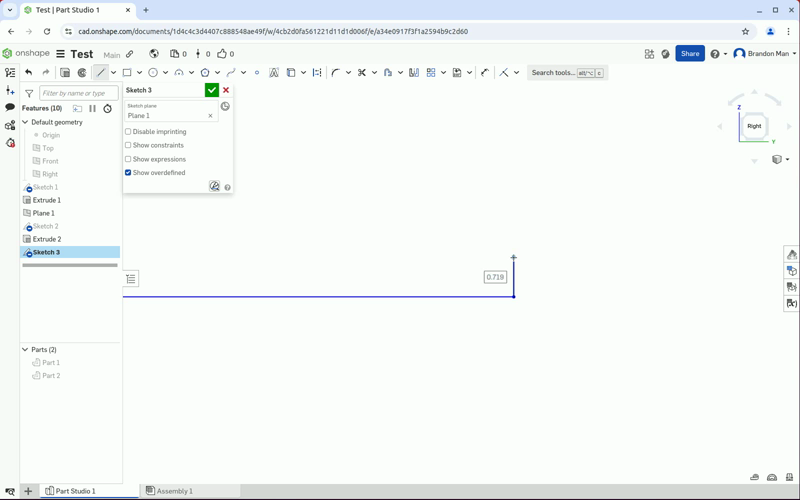
scroll(-6)
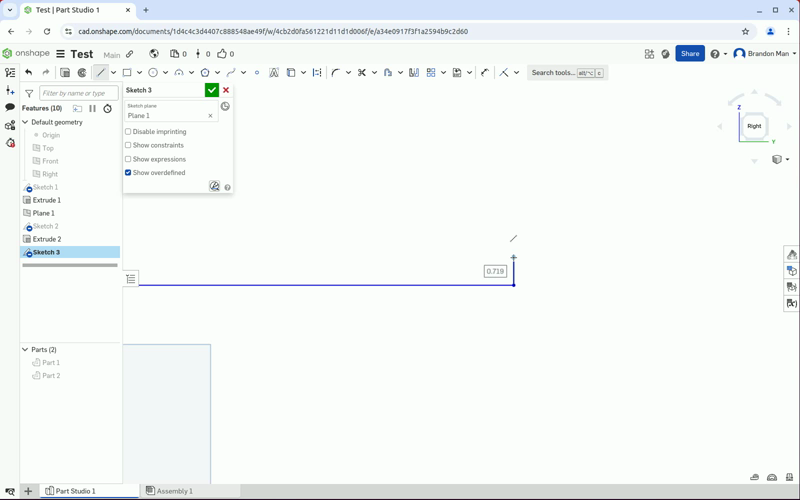
scroll(-6)
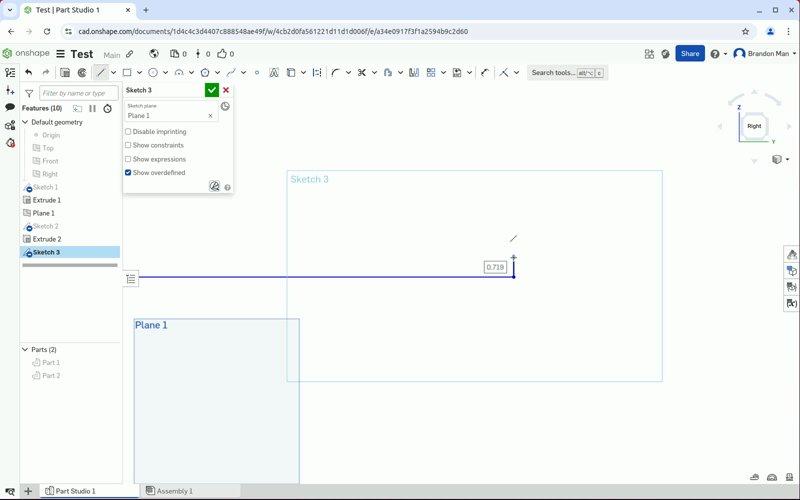
scroll(-6)
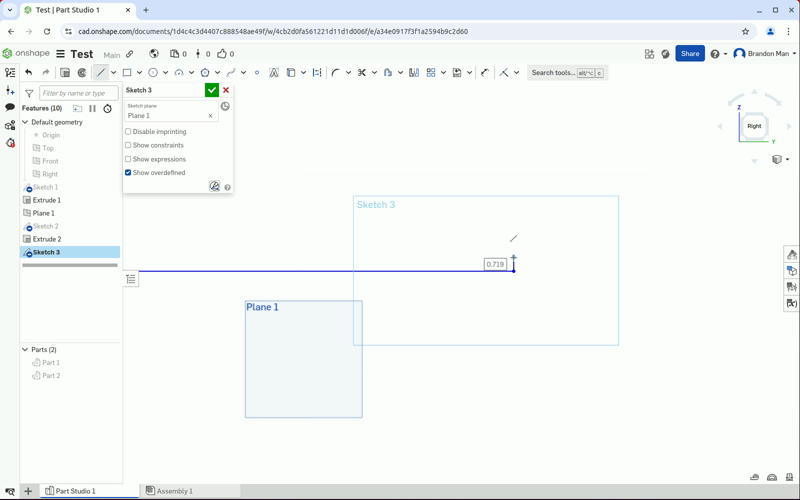
scroll(-6)
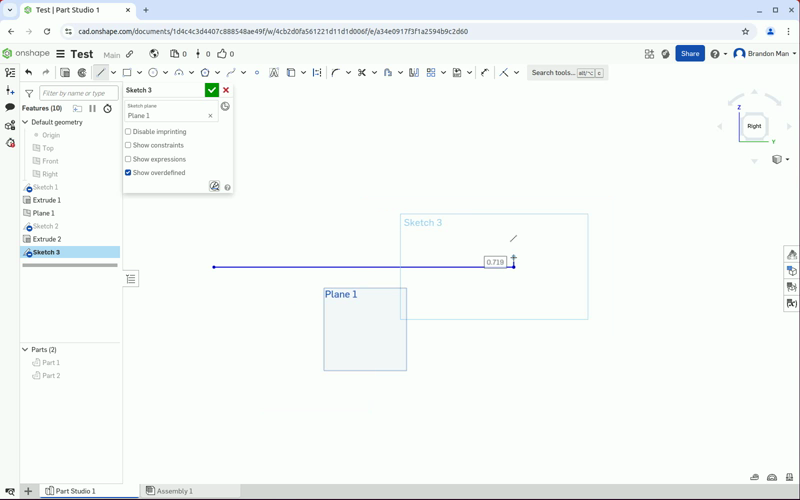
scroll(-6)
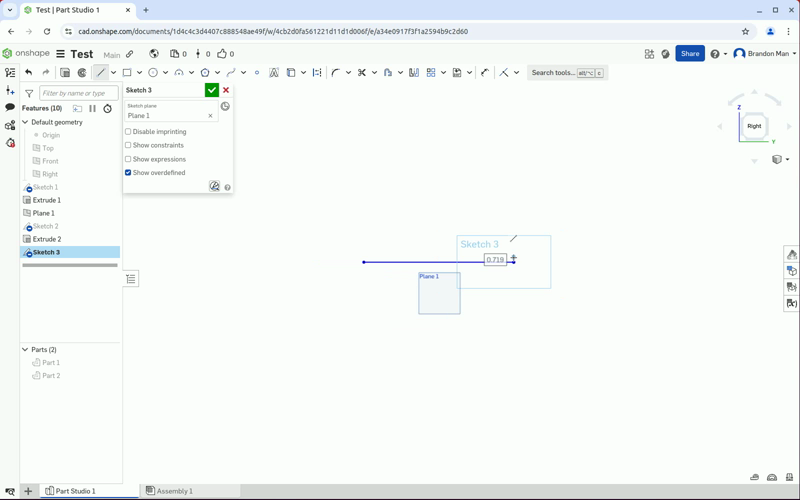
scroll(-6)
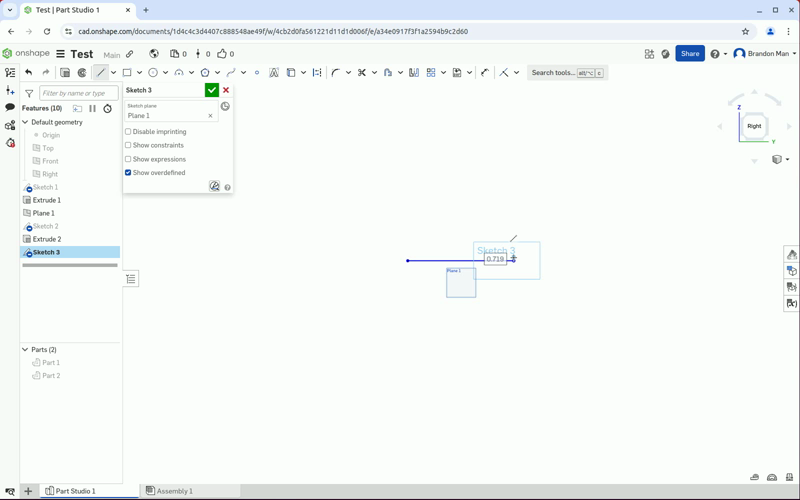
key_up(shift)
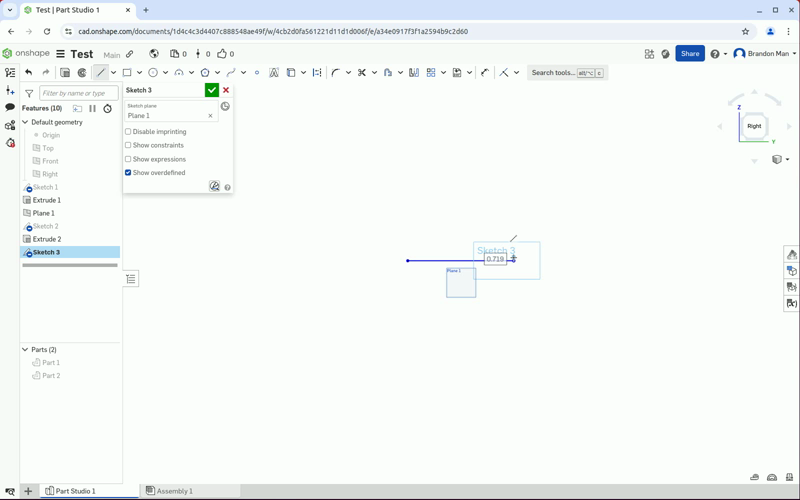
key_down(shift)
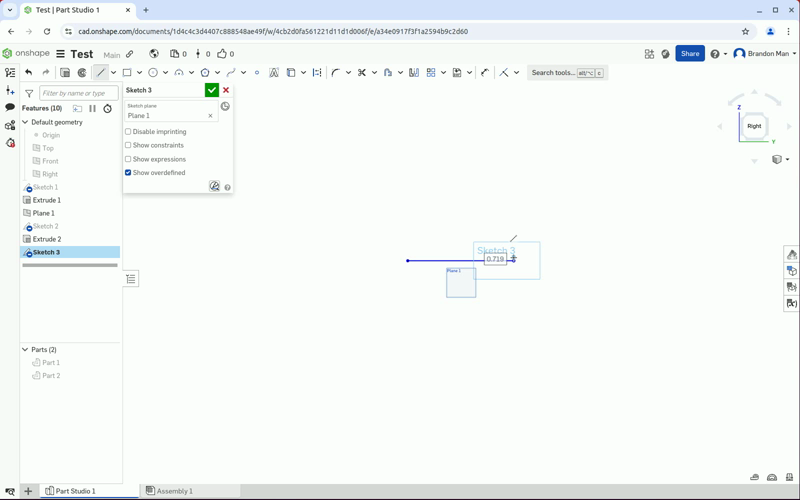
mouse_move(407, 257)
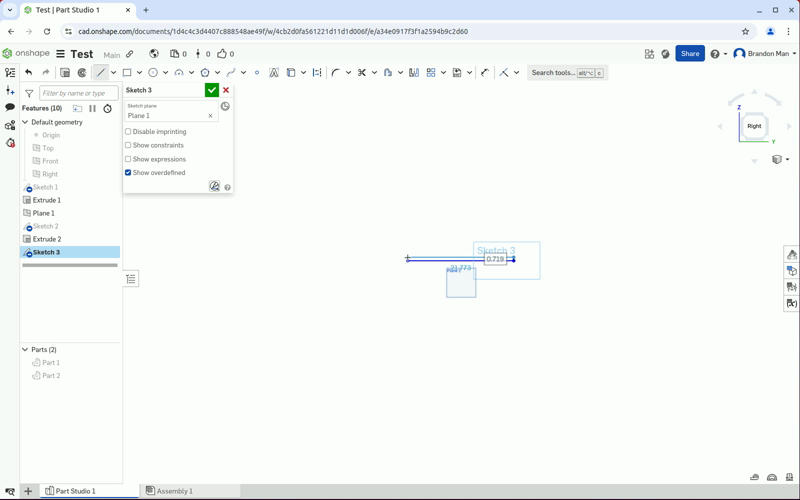
scroll(6)
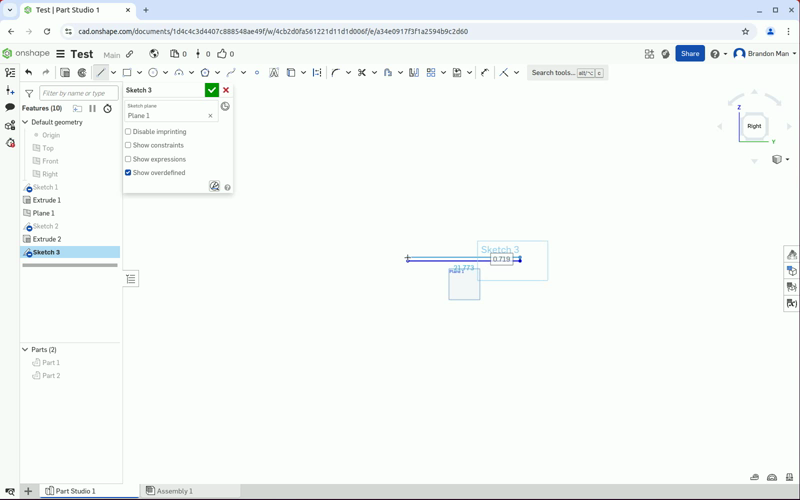
scroll(6)
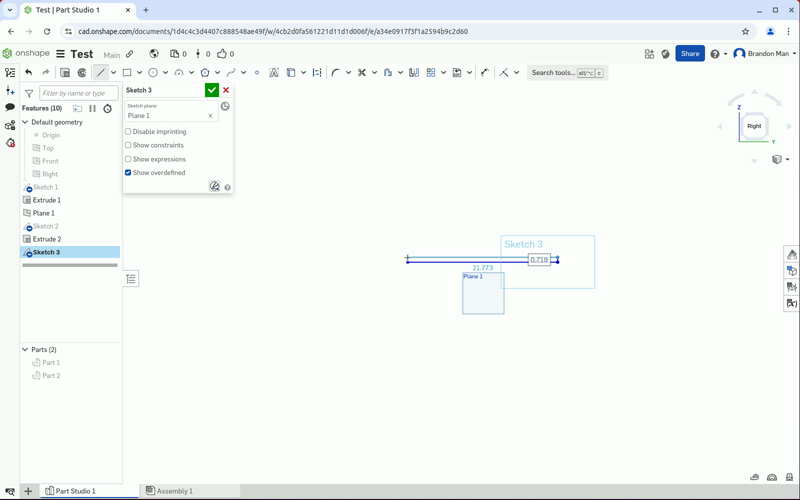
scroll(6)
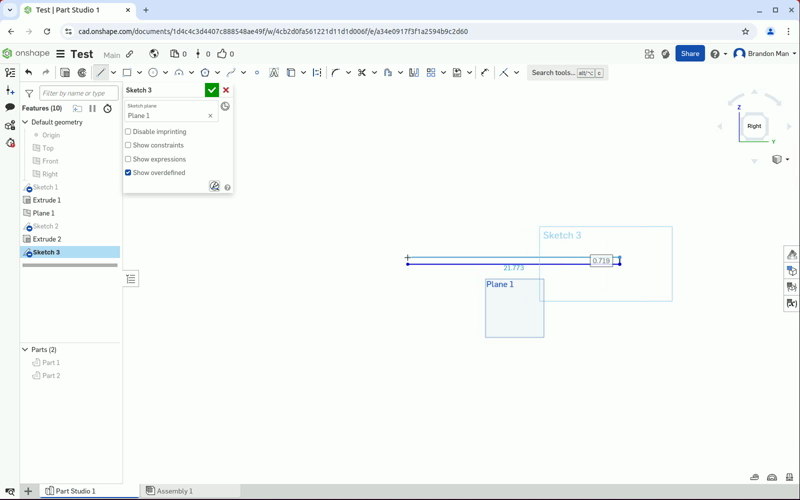
scroll(6)
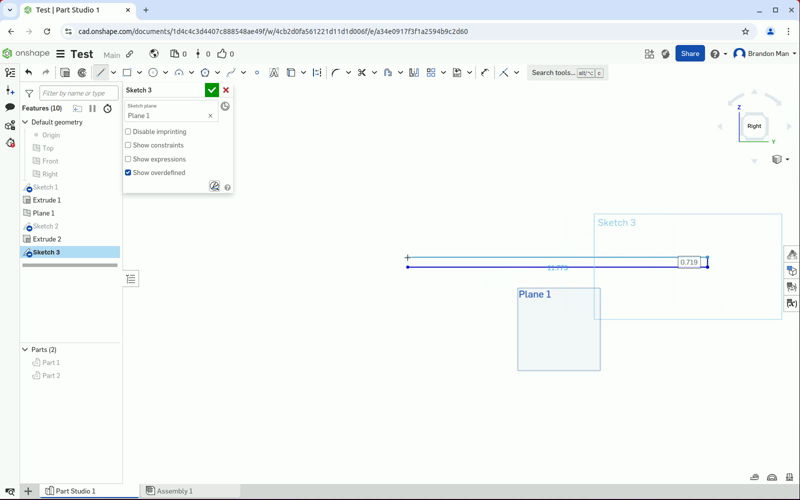
scroll(6)
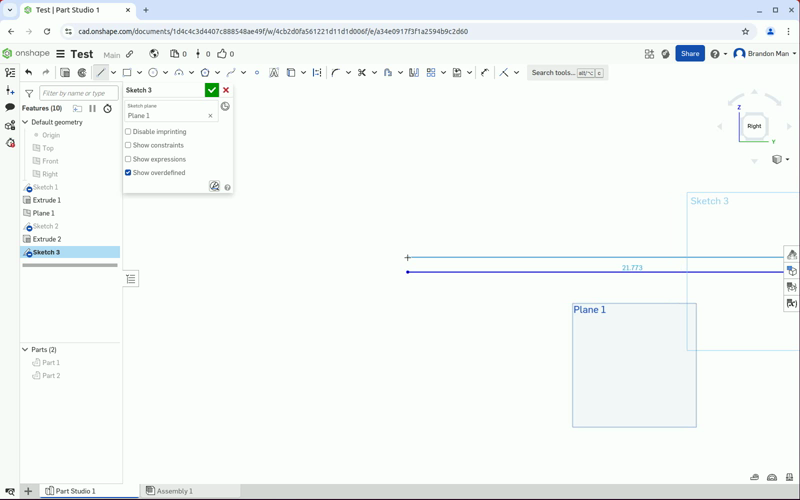
scroll(6)
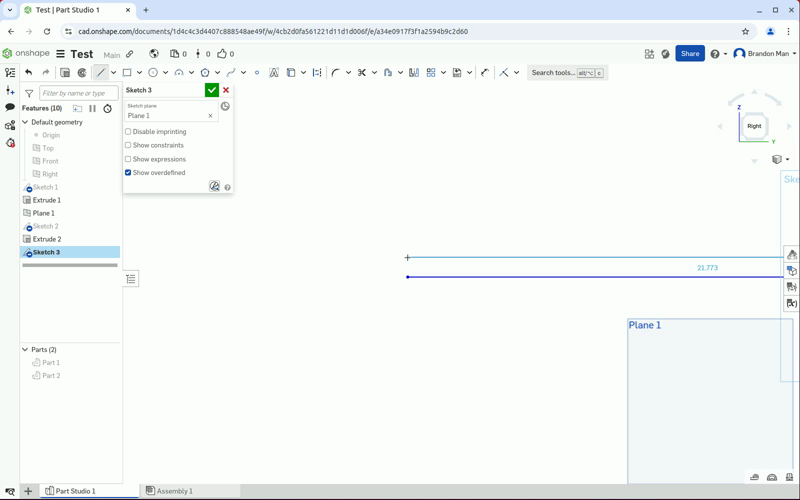
scroll(6)
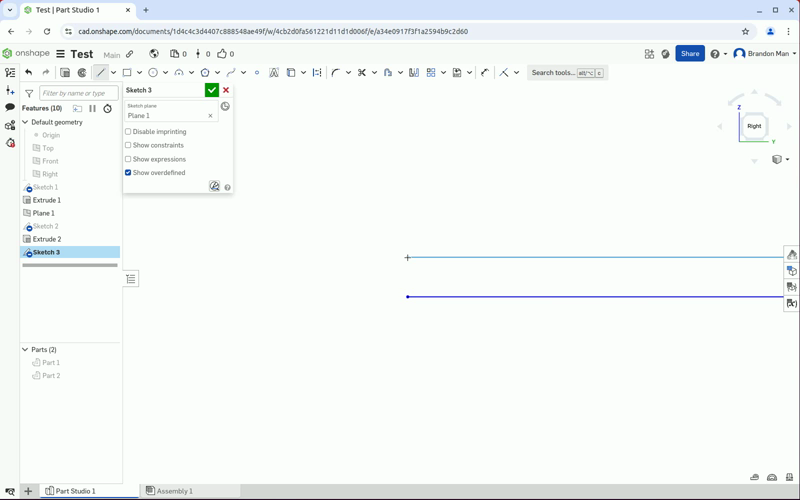
click(407, 257)
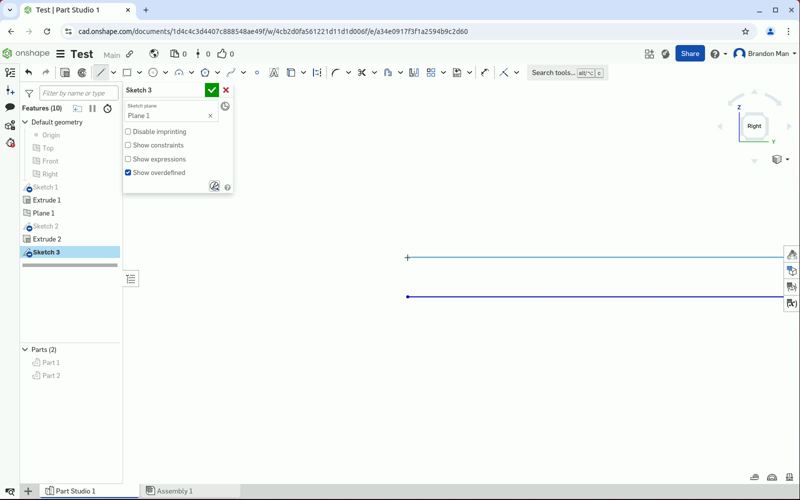
scroll(-6)
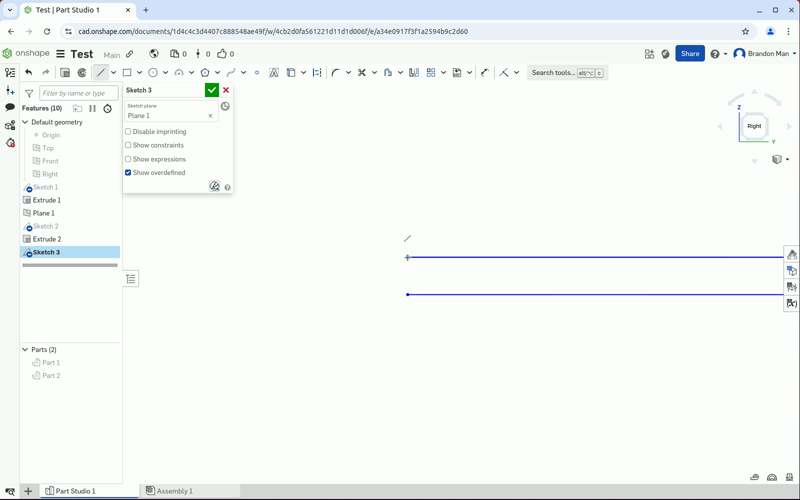
scroll(-6)
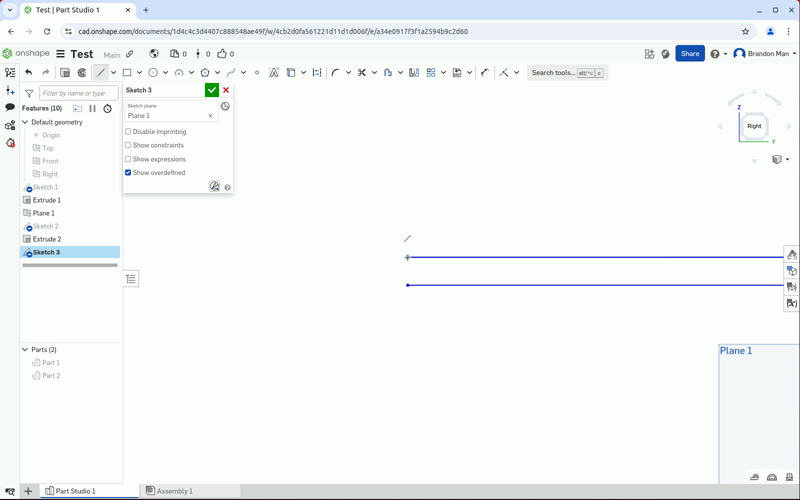
scroll(-6)
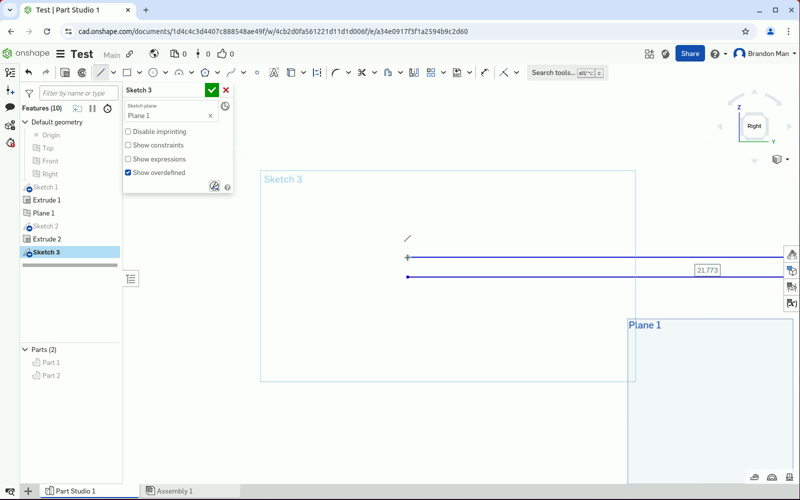
scroll(-6)
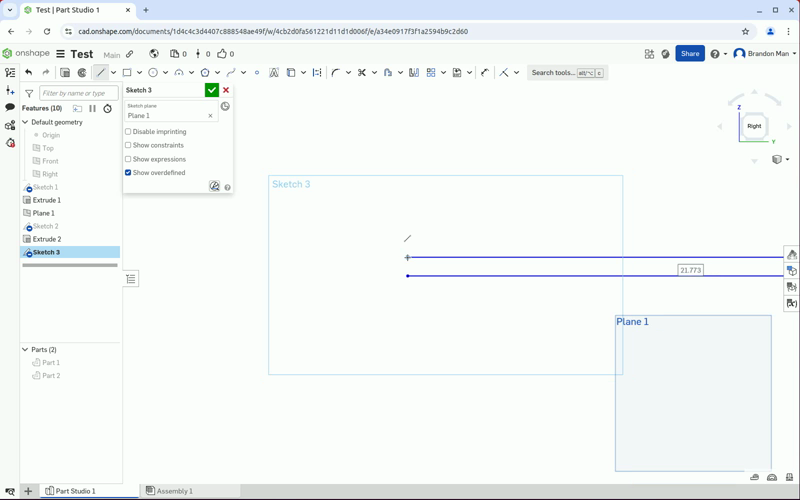
scroll(-6)
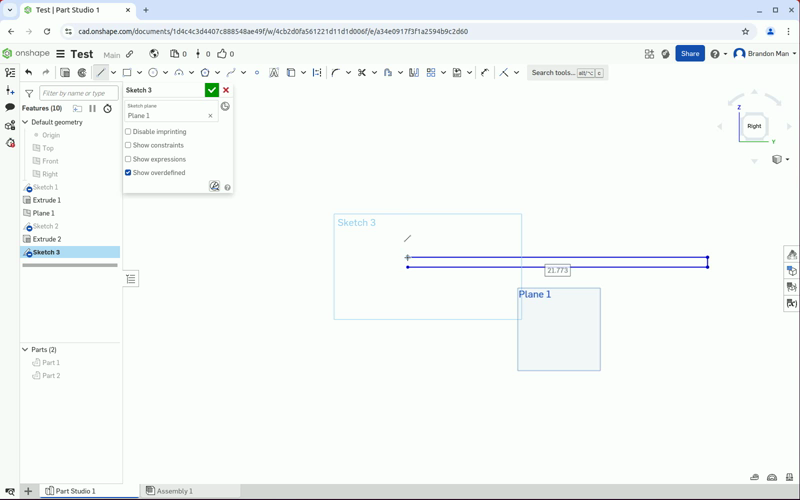
scroll(-6)
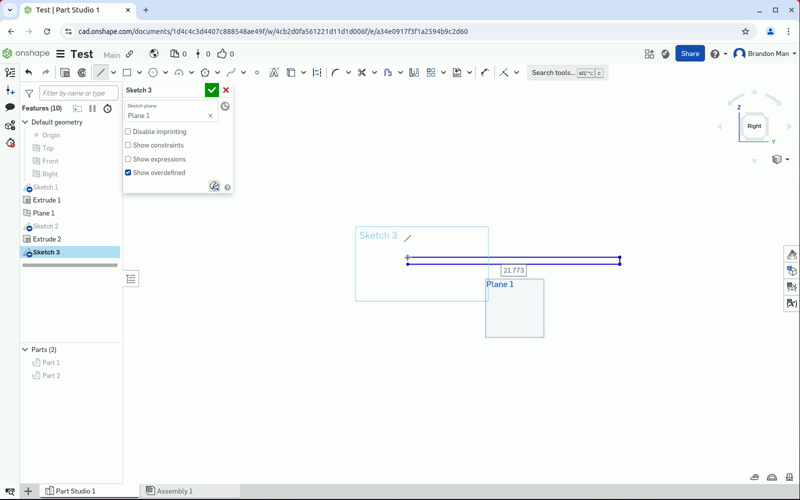
scroll(-6)
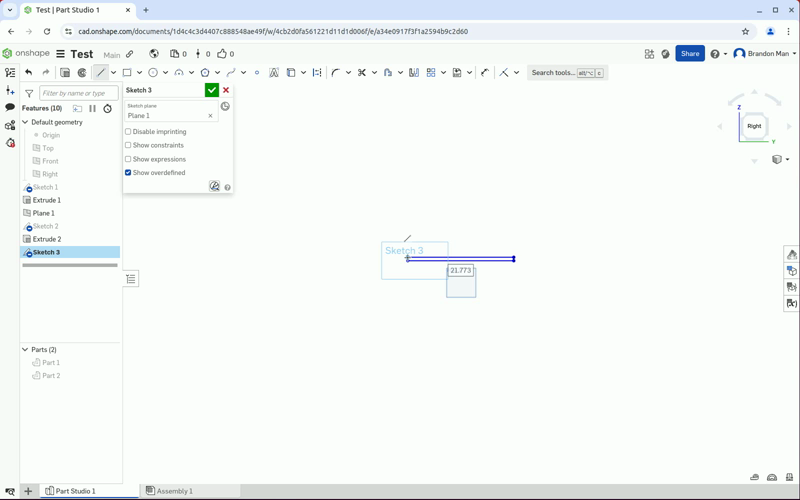
key_up(shift)
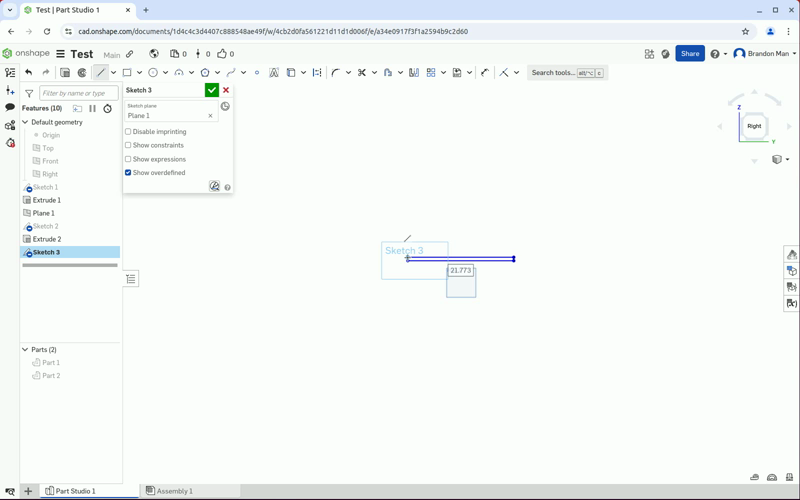
mouse_move(437, 257)
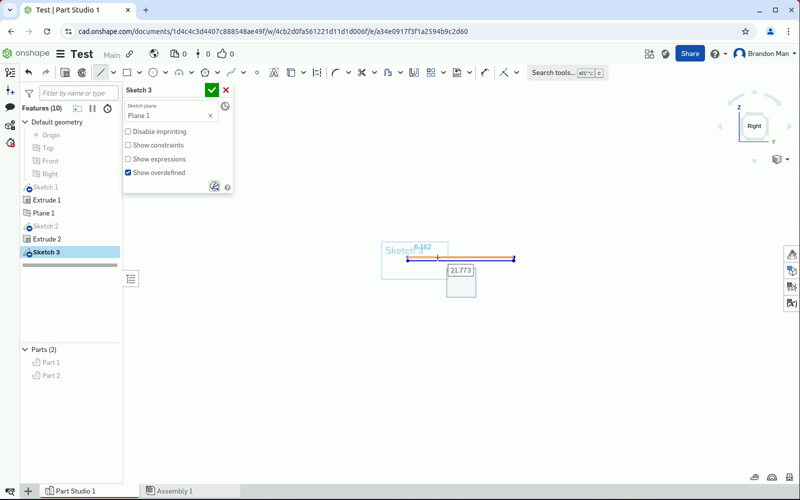
key_down(shift)
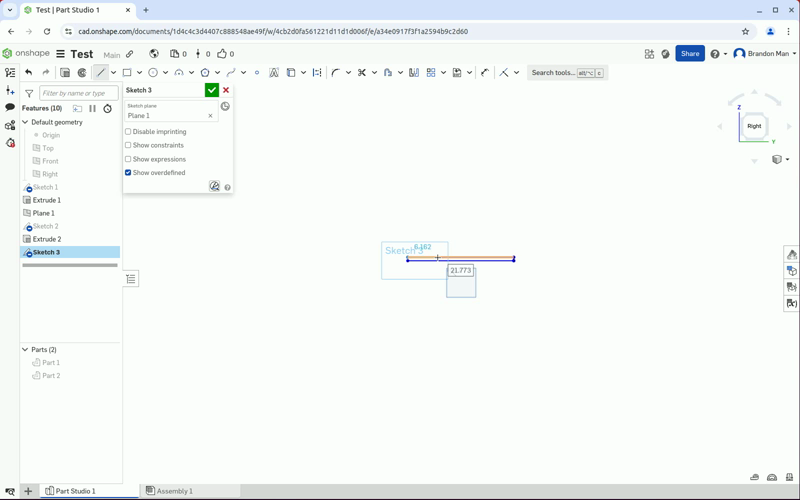
mouse_move(407, 260)
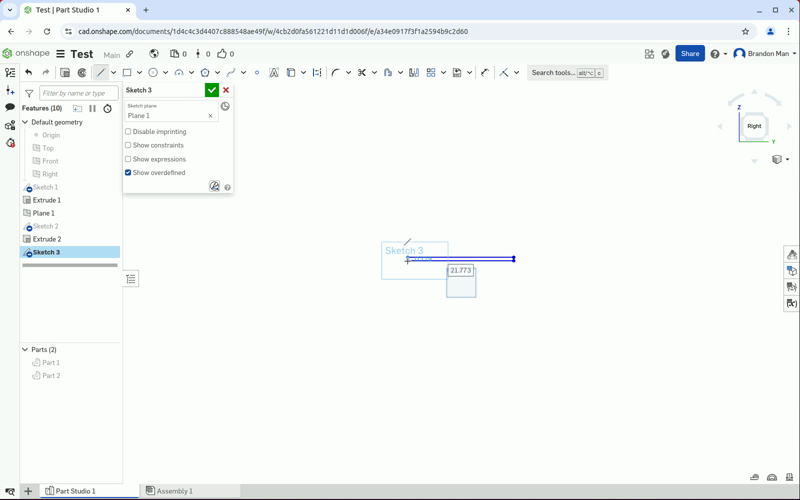
scroll(6)
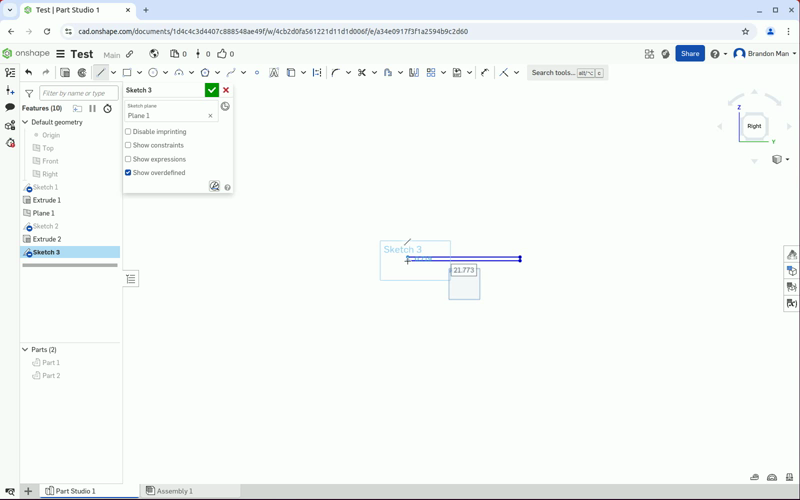
scroll(6)
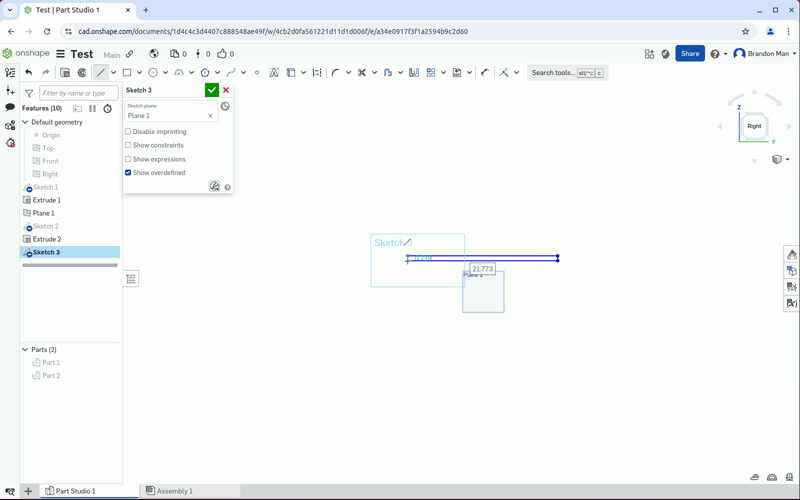
scroll(6)
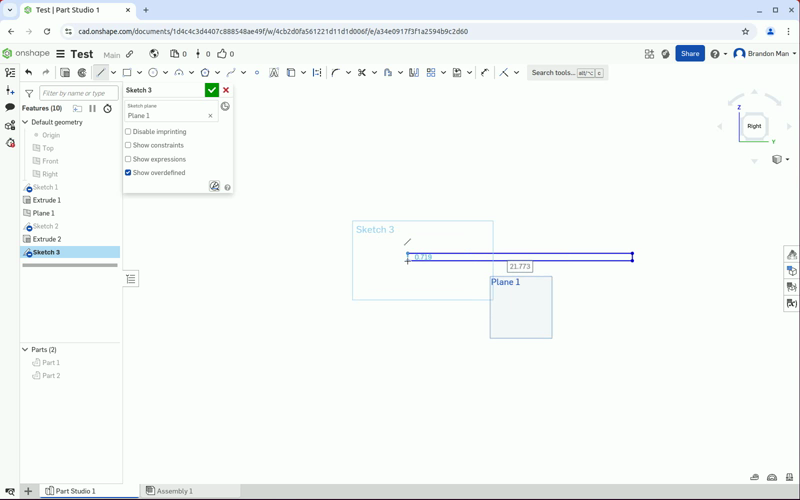
scroll(6)
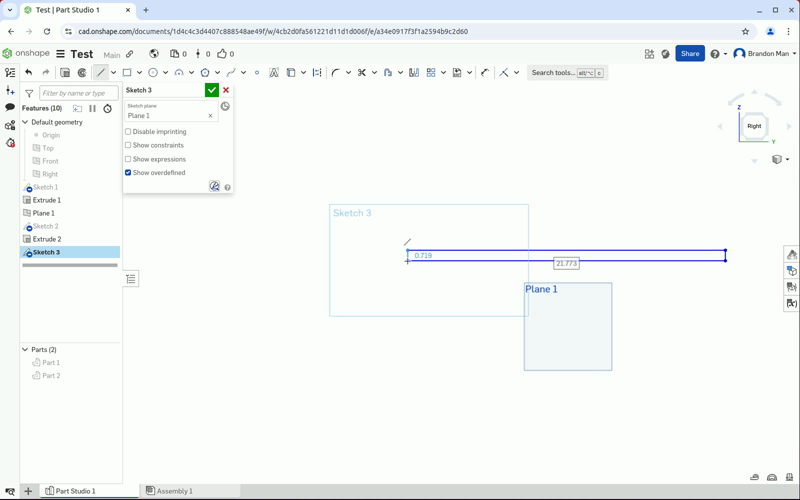
scroll(6)
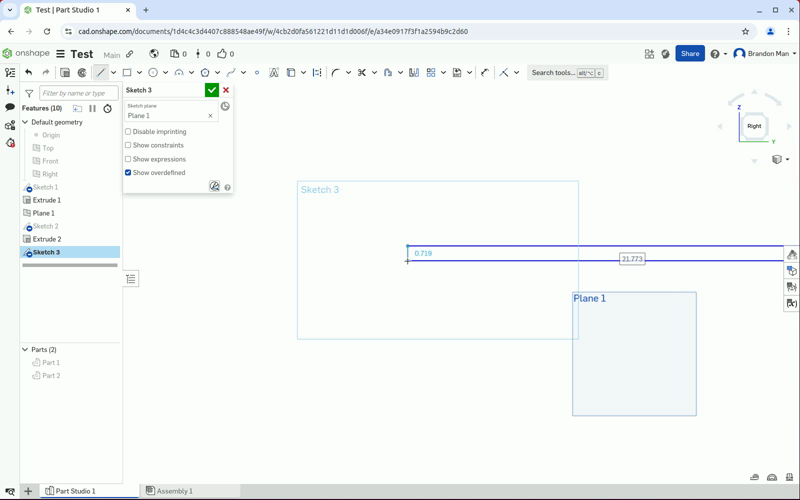
scroll(6)
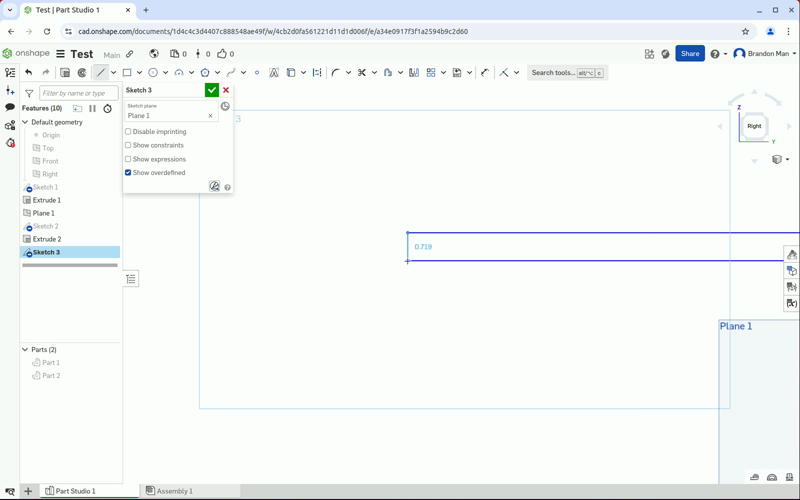
scroll(6)
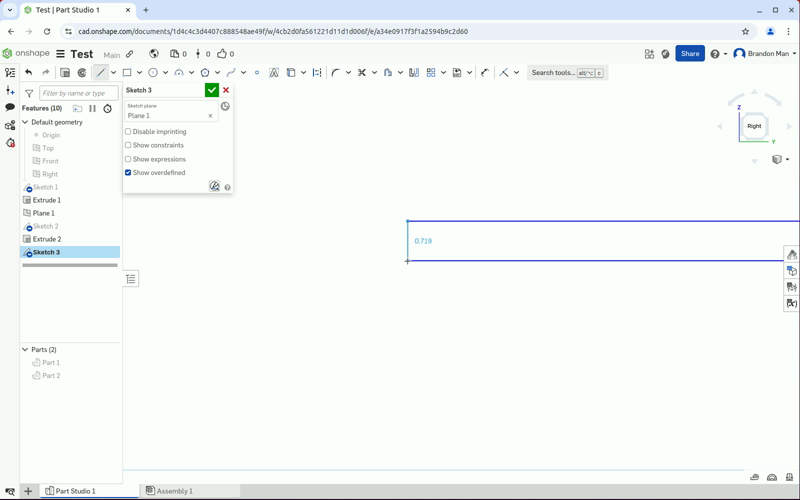
key_up(shift)
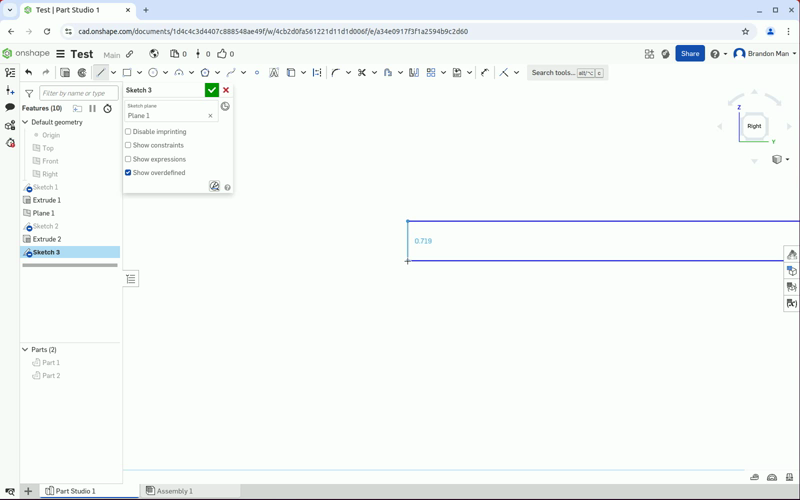
click(407, 260)
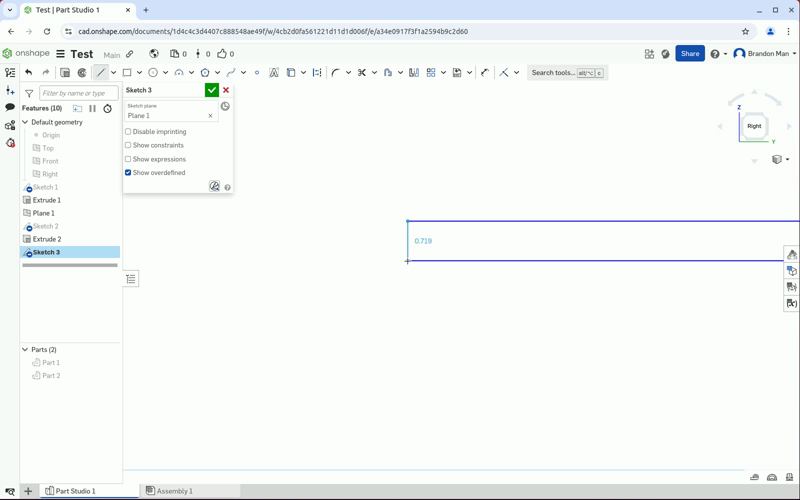
scroll(-6)
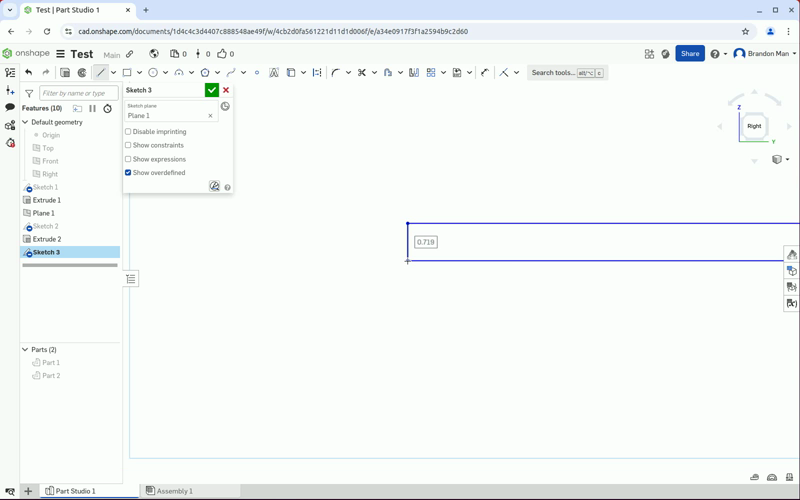
scroll(-6)
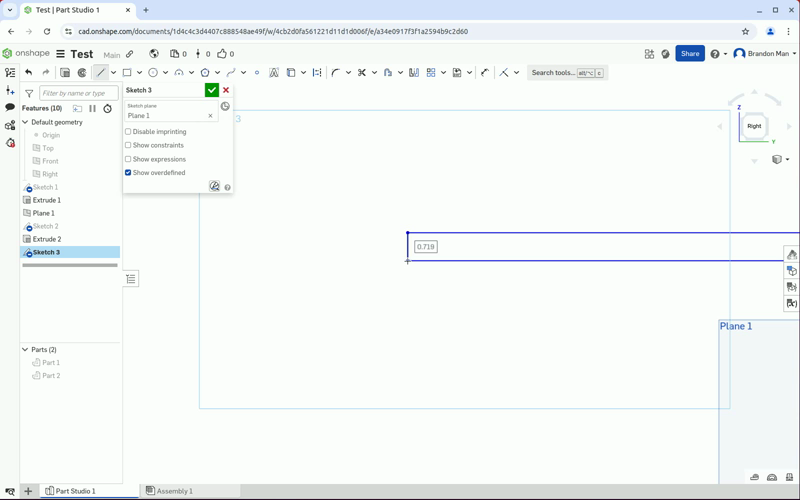
scroll(-6)
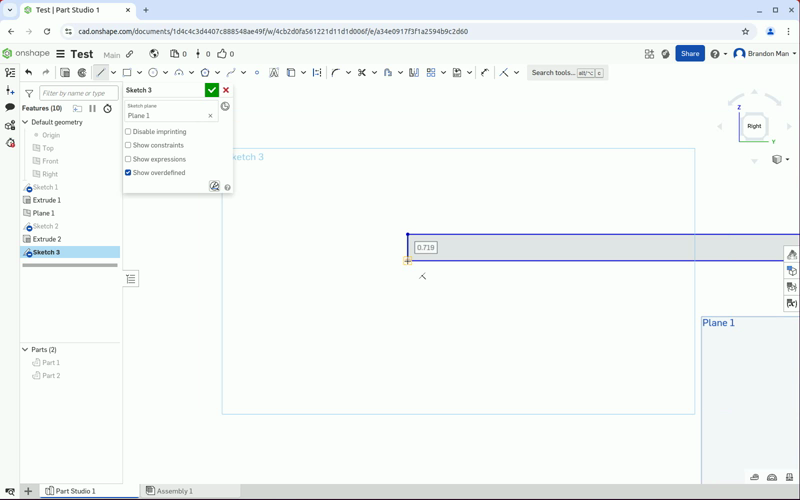
scroll(-6)
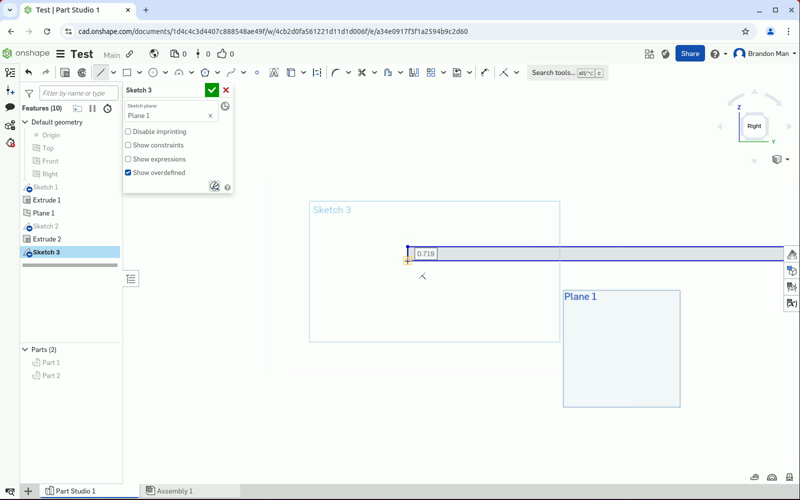
scroll(-6)
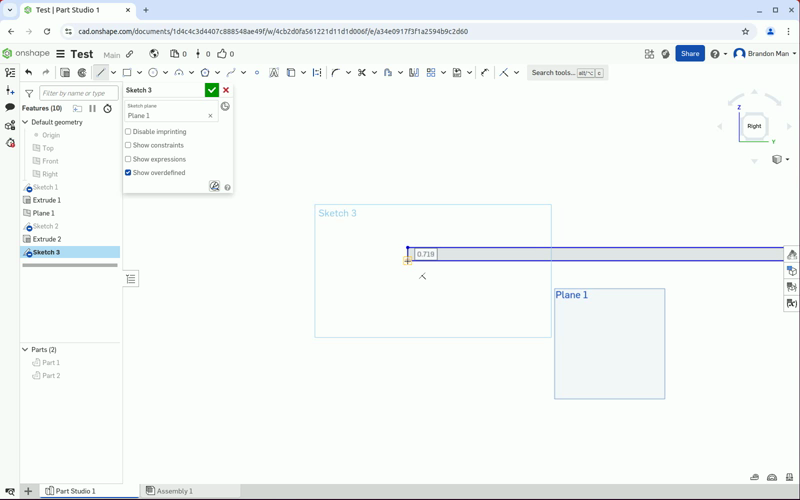
scroll(-6)
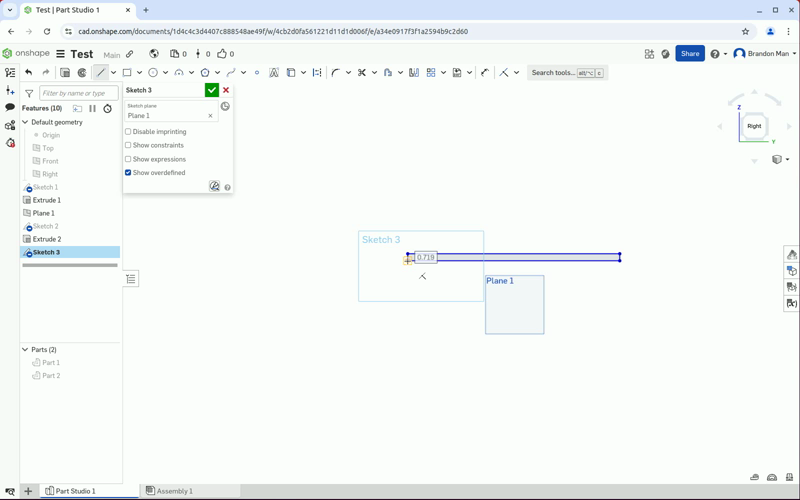
scroll(-6)
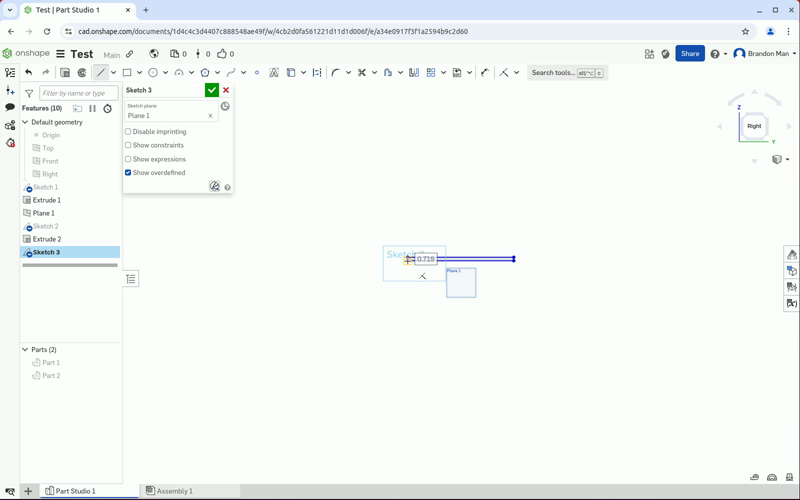
key(esc)
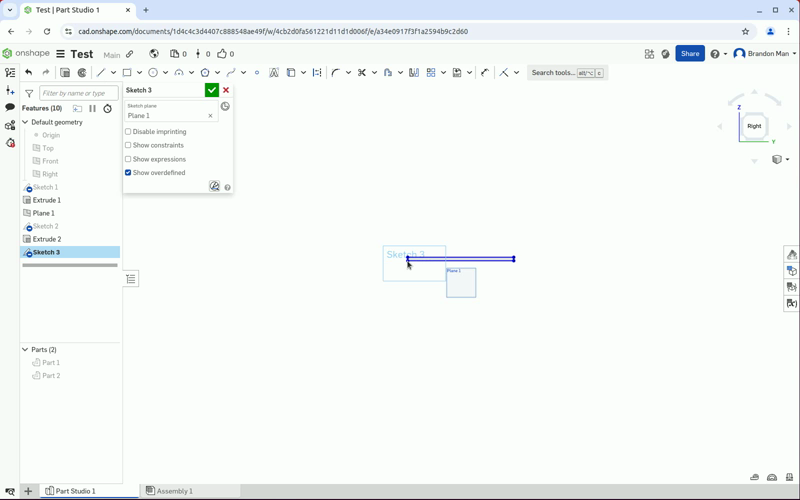
mouse_move(485, 259)
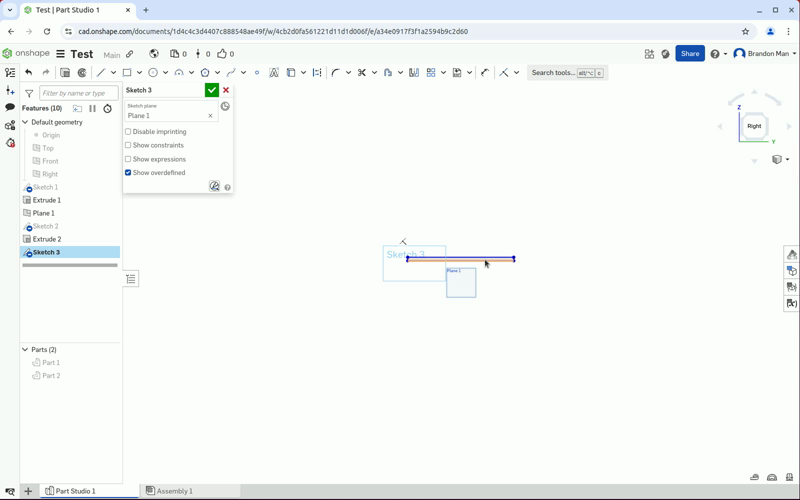
scroll(6)
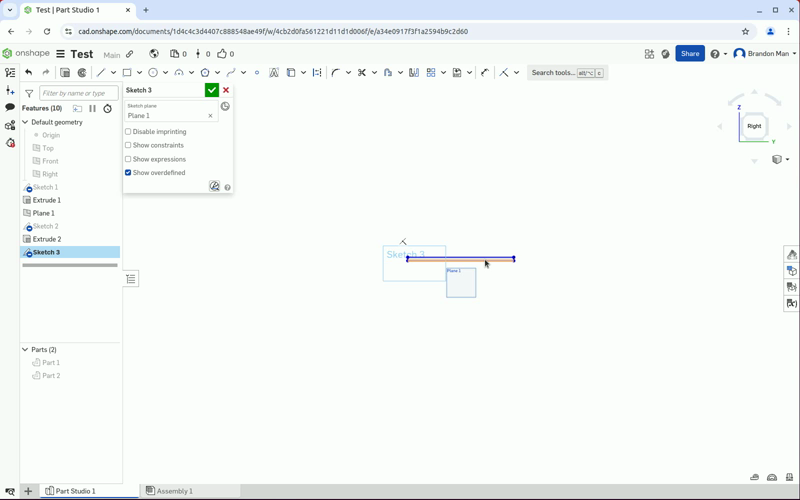
scroll(6)
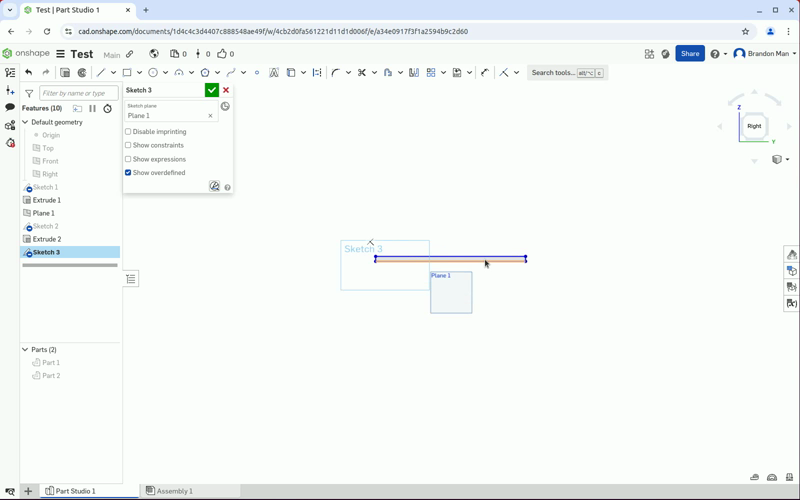
scroll(6)
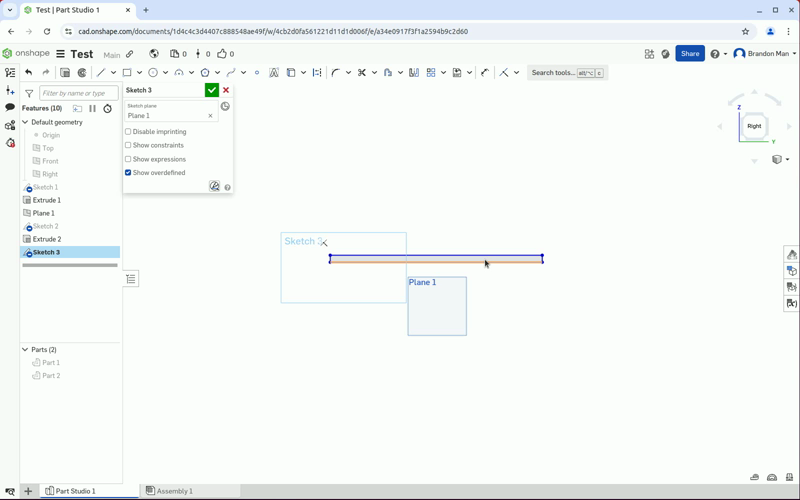
scroll(6)
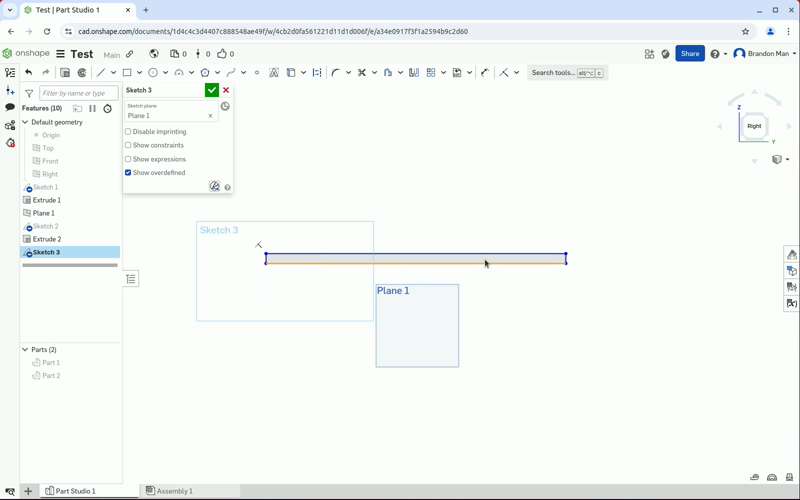
scroll(6)
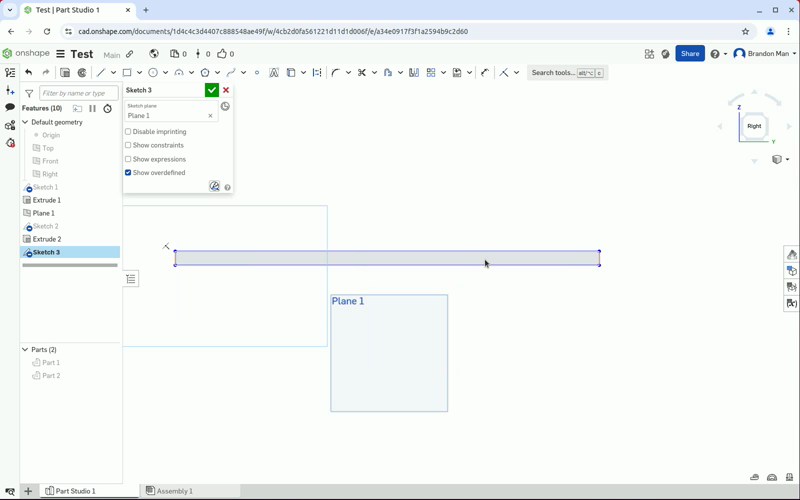
scroll(6)
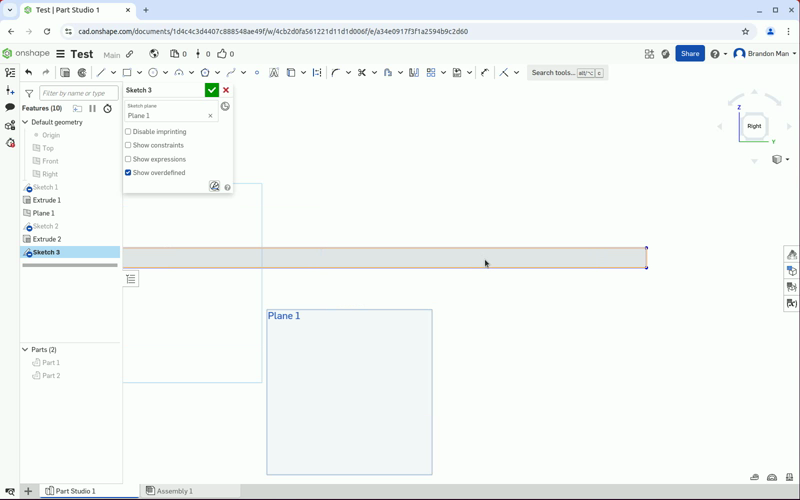
scroll(6)
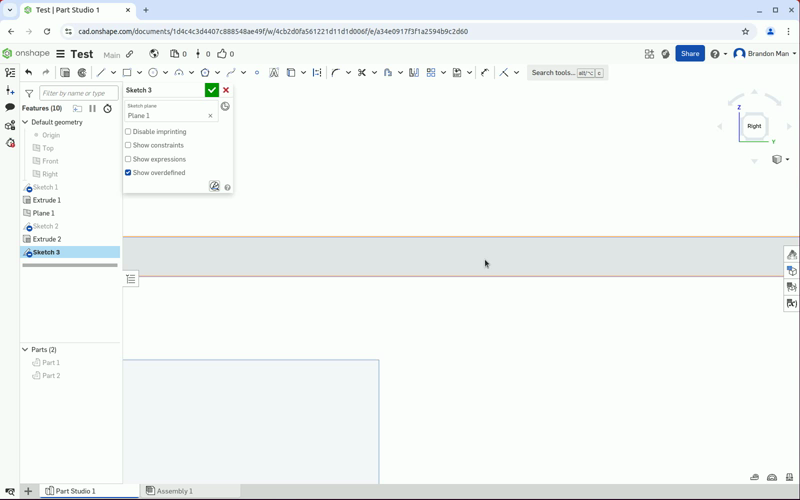
click(485, 259)
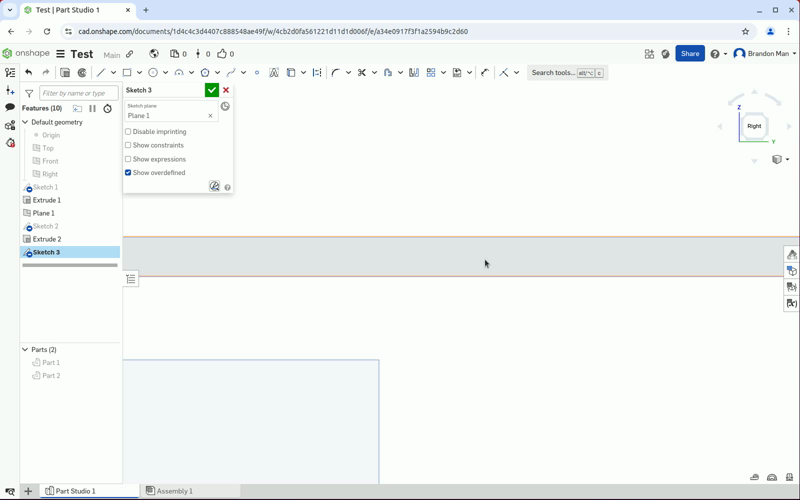
scroll(-6)
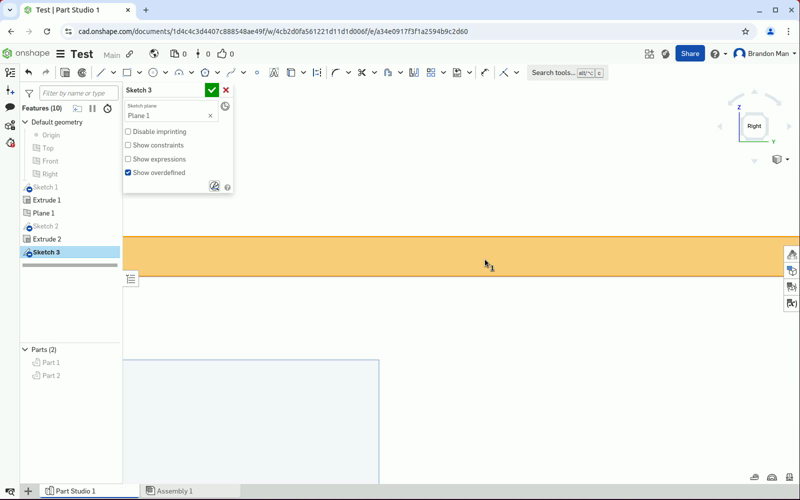
scroll(-6)
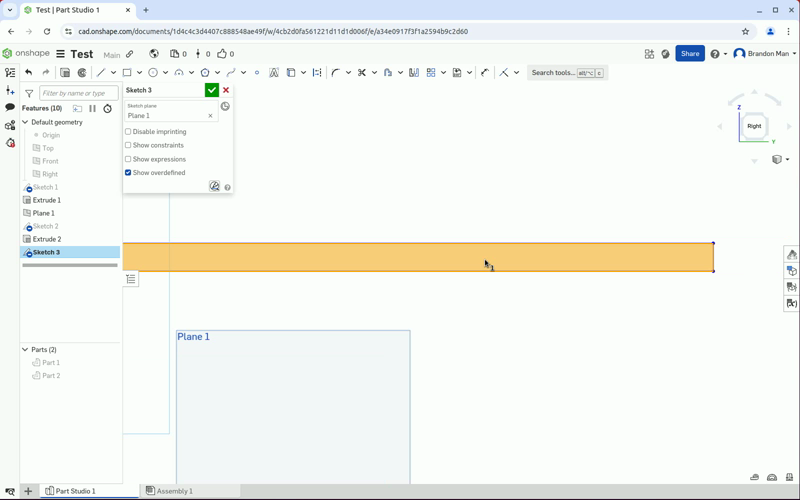
scroll(-6)
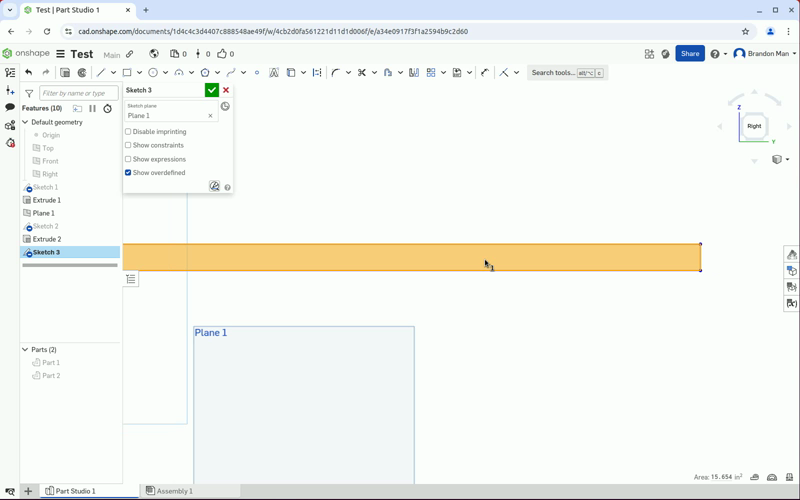
scroll(-6)
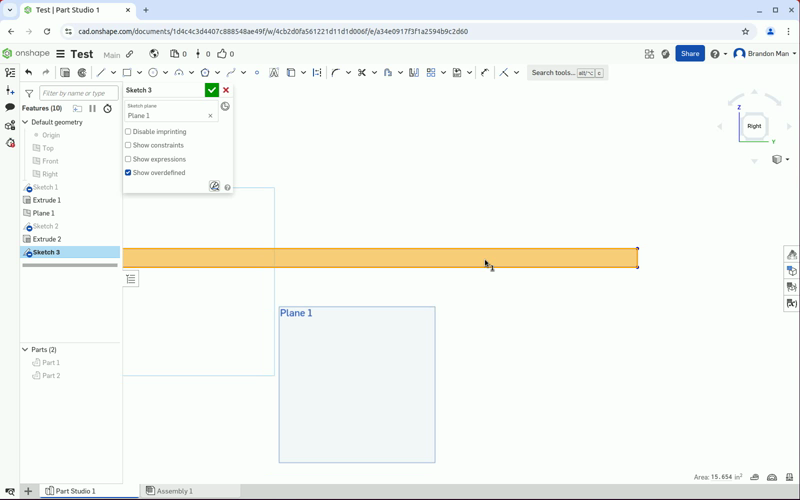
scroll(-6)
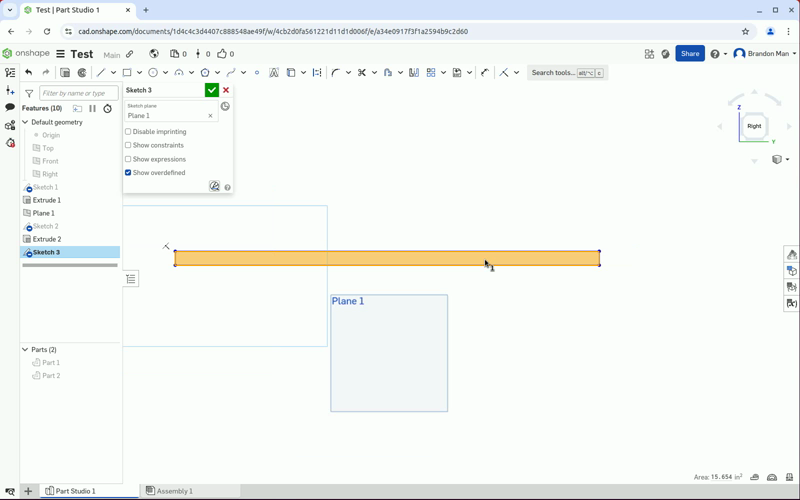
scroll(-6)
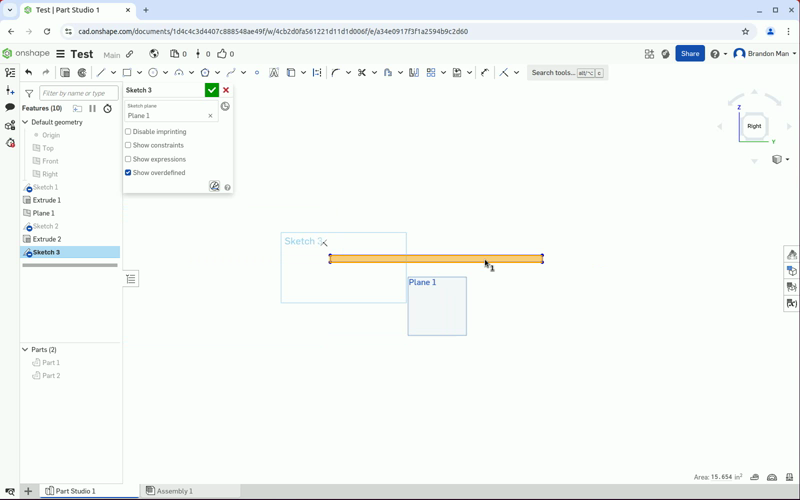
scroll(-6)
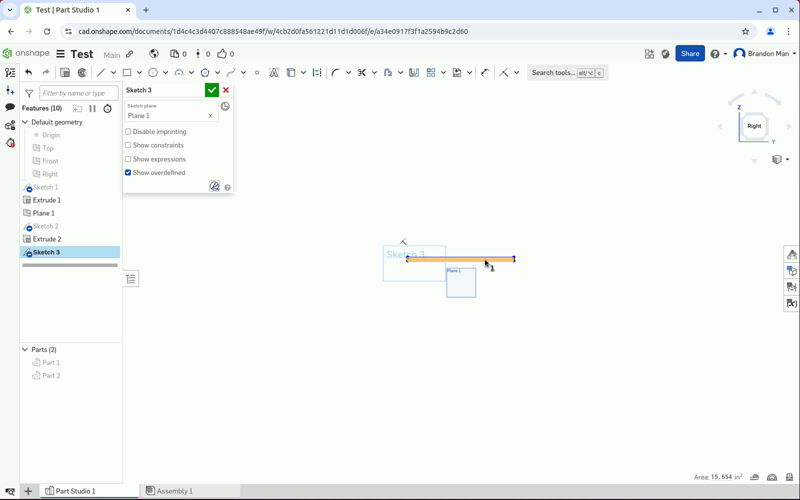
mouse_move(73, 352)
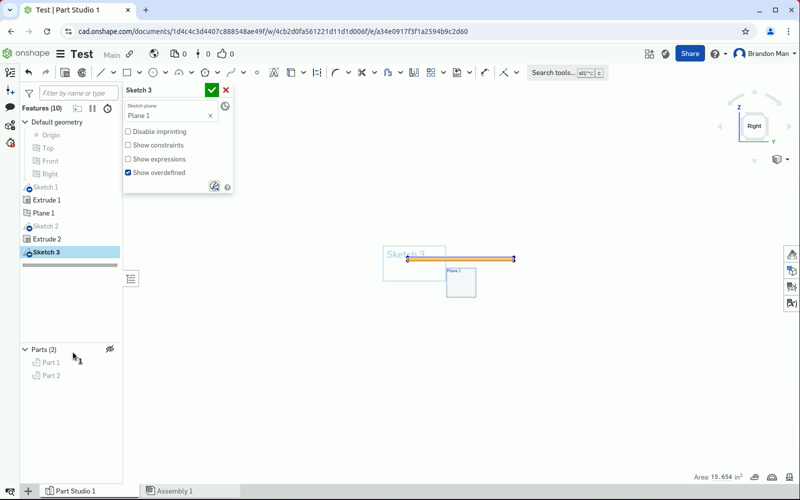
key(shift+y)
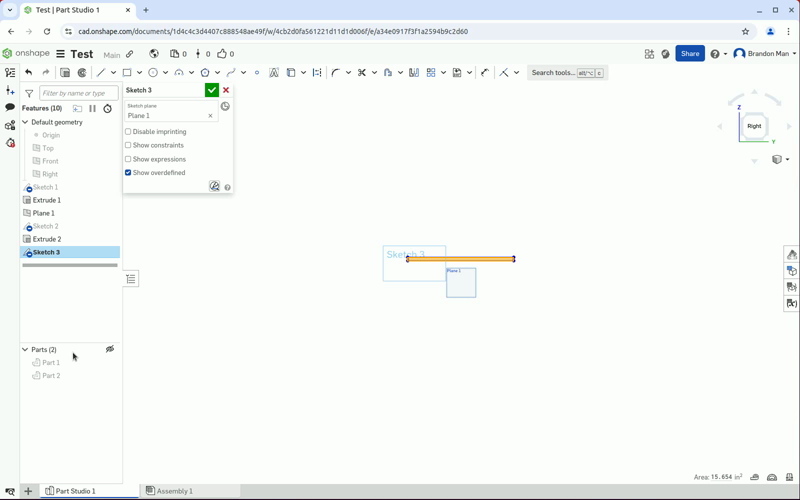
key(shift+e)
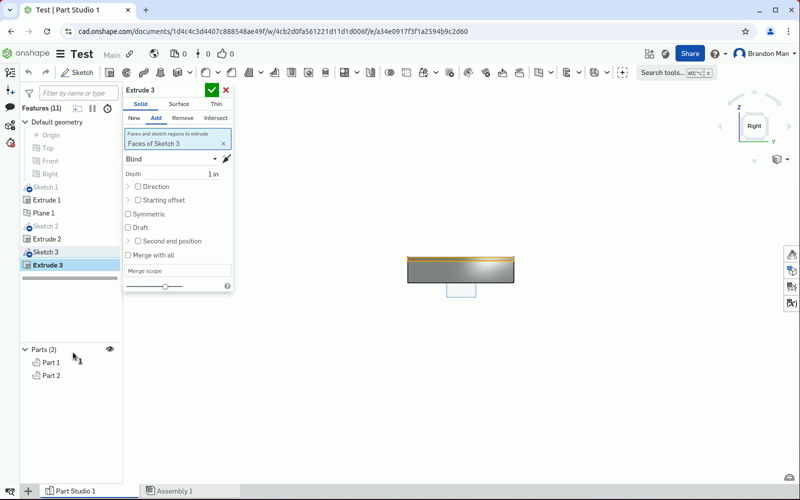
mouse_move(143, 106)
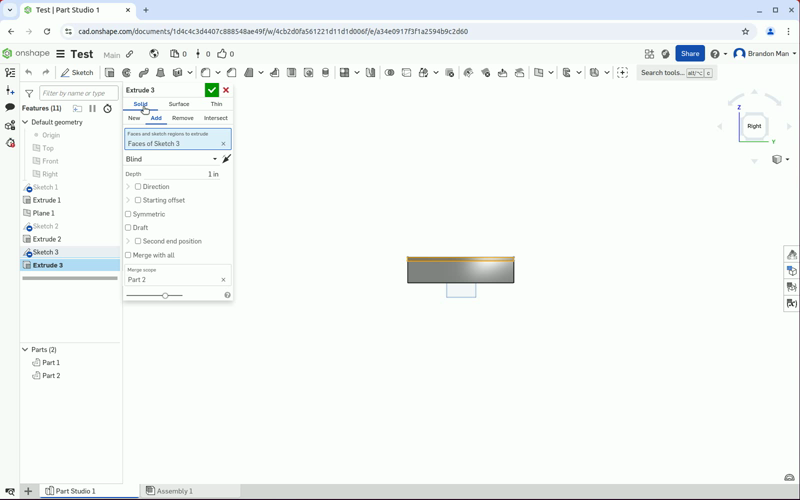
click(143, 106)
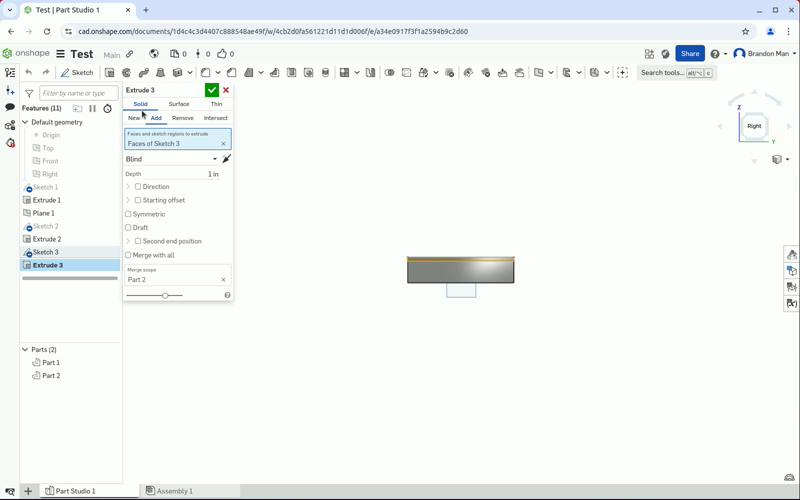
mouse_move(137, 120)
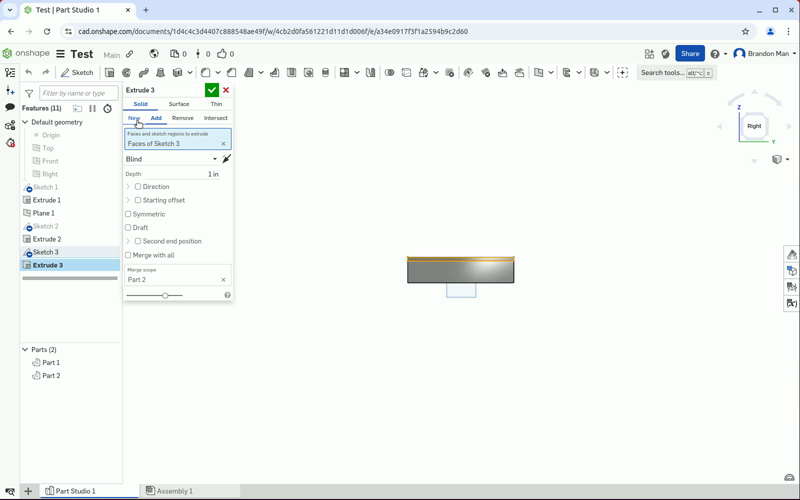
click(137, 120)
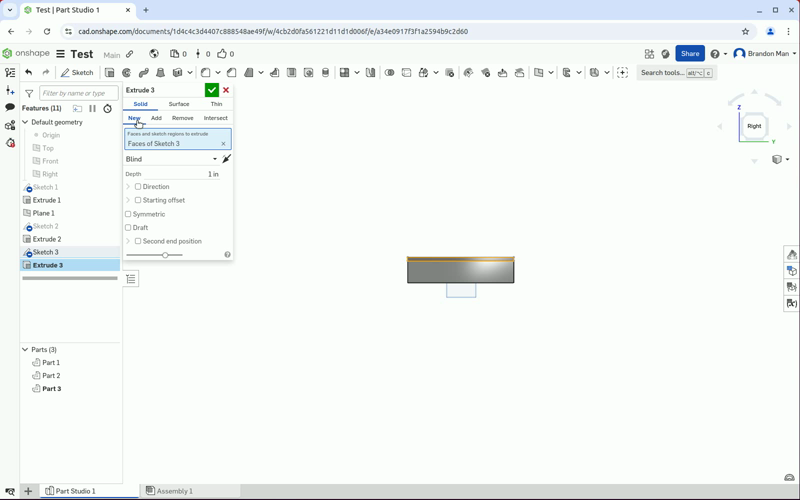
key(tab, 4)
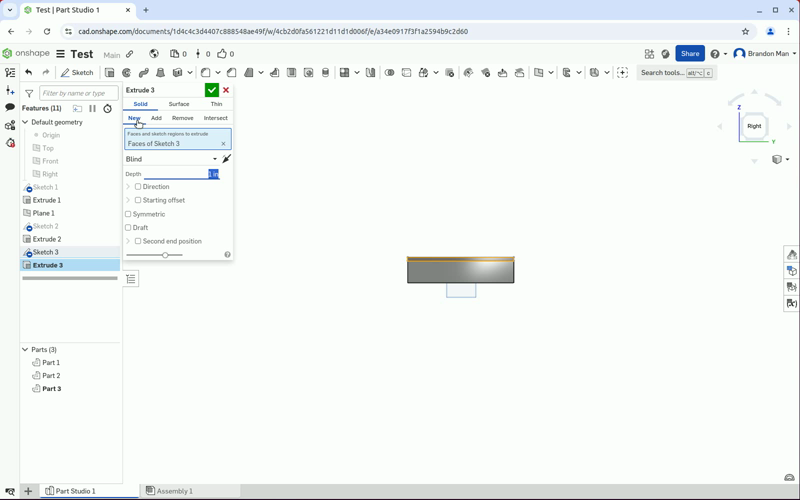
text(0.722)
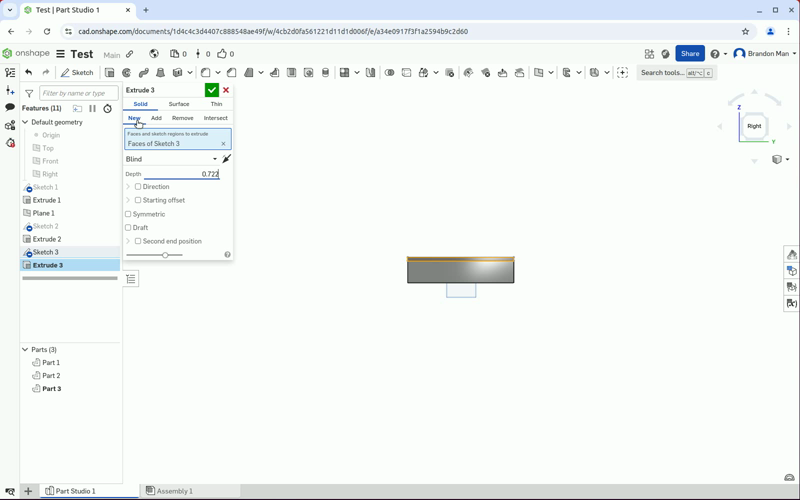
key(enter)
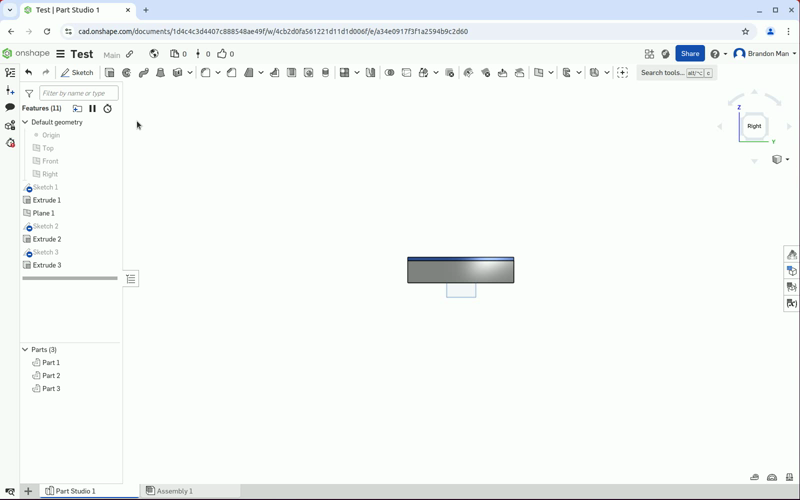
key(shift+h)
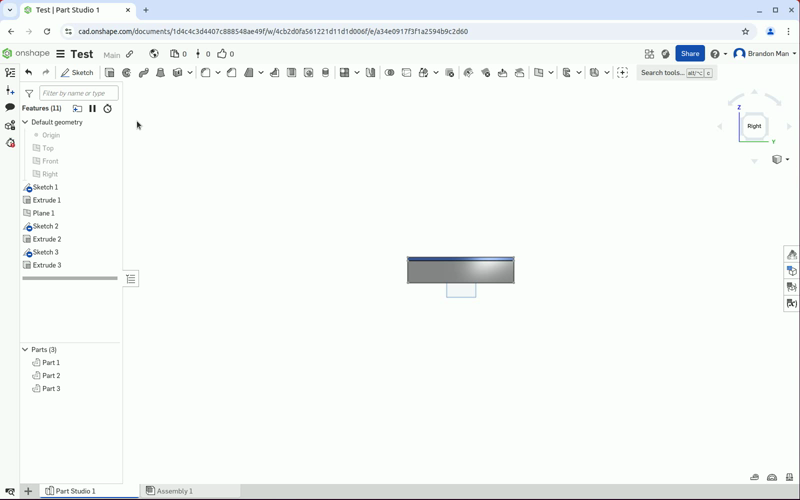
key(shift+h)
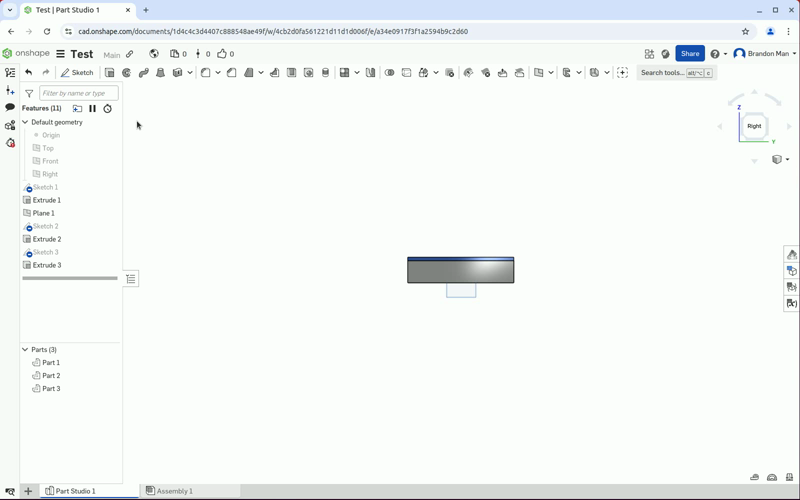
mouse_move(73, 189)
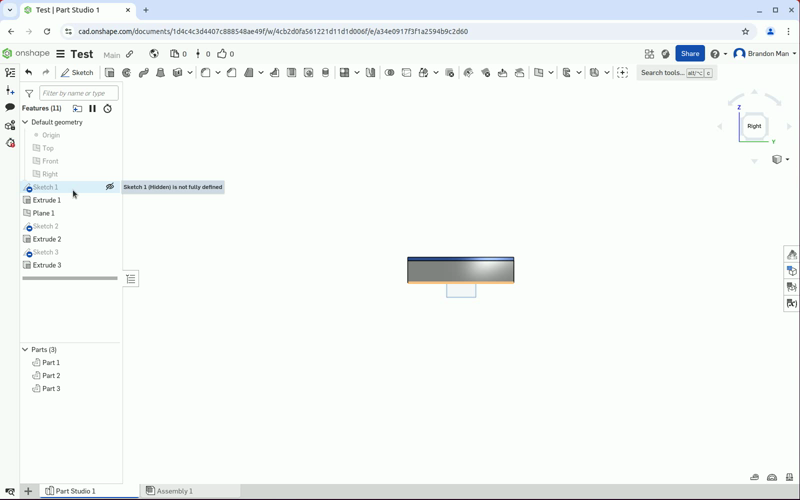
click(73, 189)
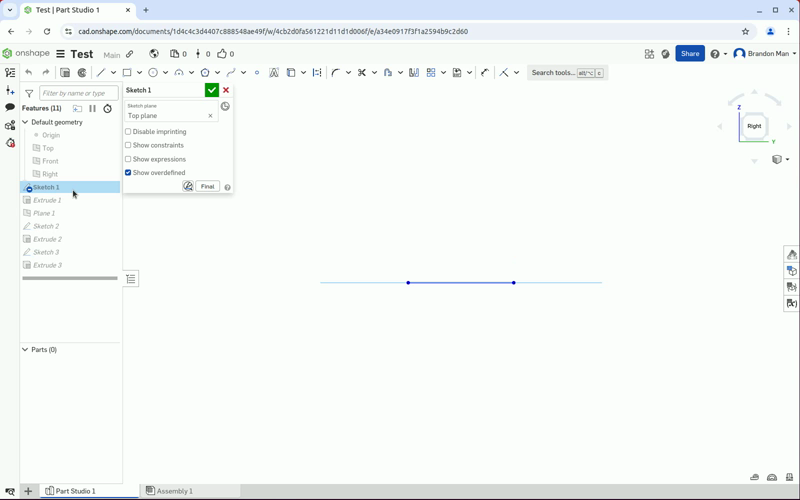
mouse_move(229, 92)
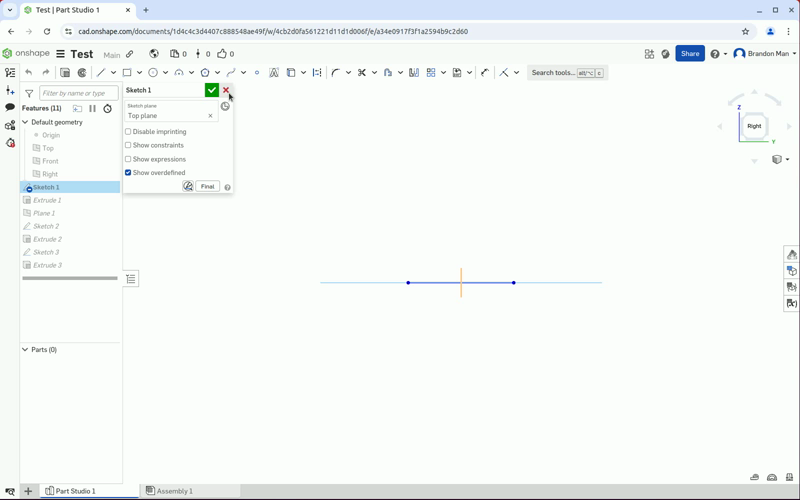
click(229, 92)
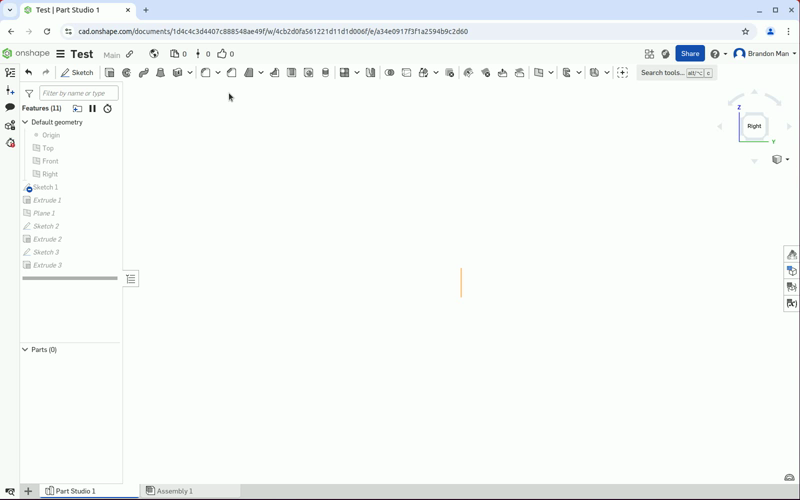
mouse_move(73, 352)
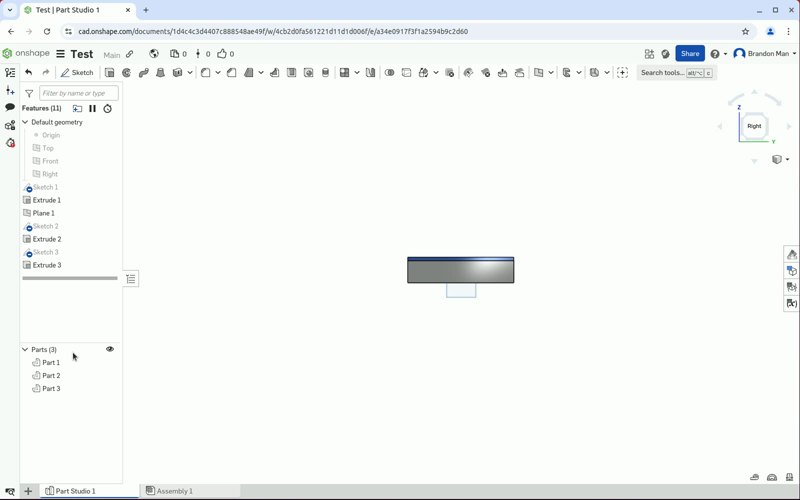
key(y)
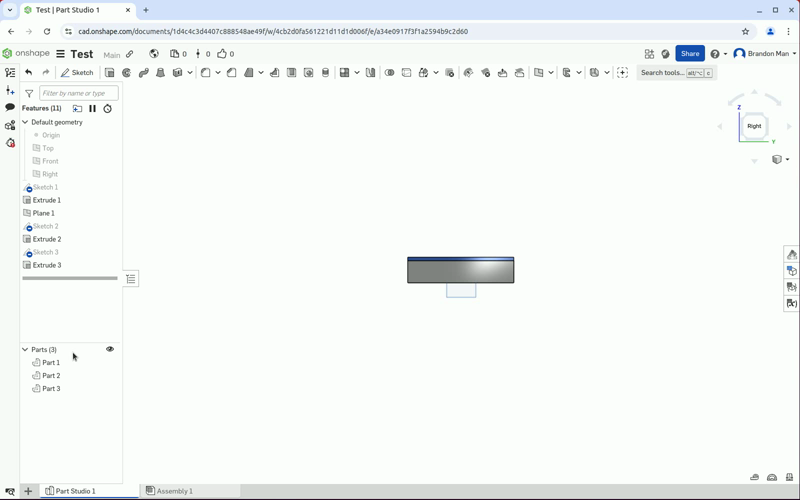
key(shift+p)
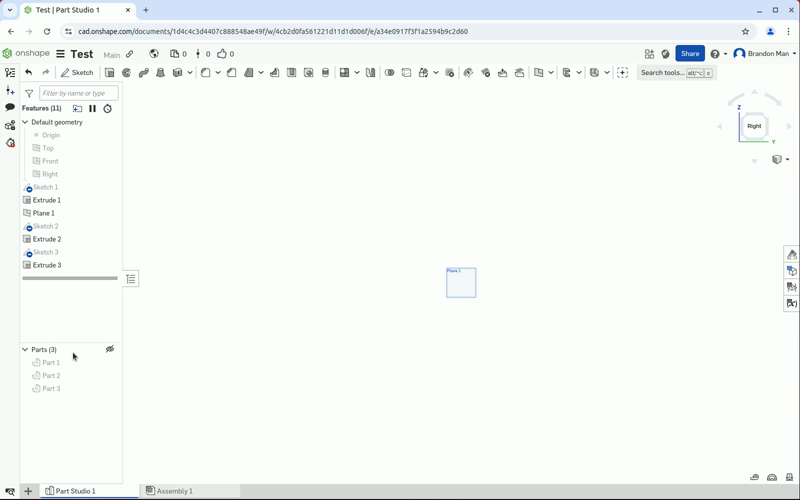
key(space)
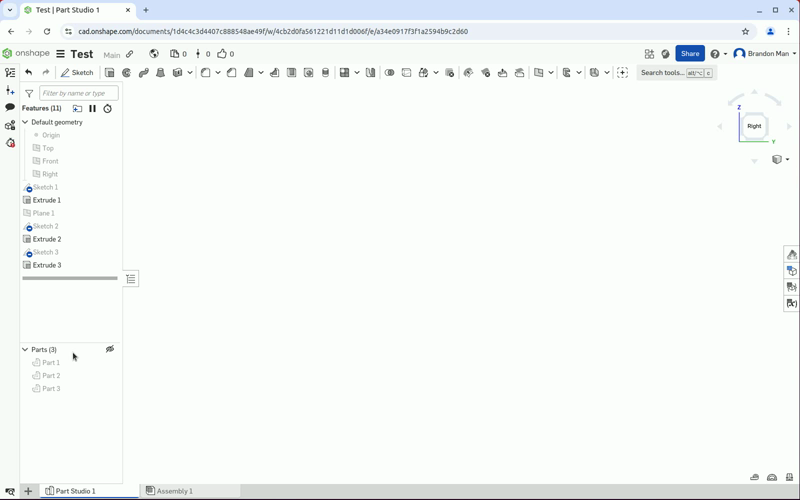
key_down(shift)
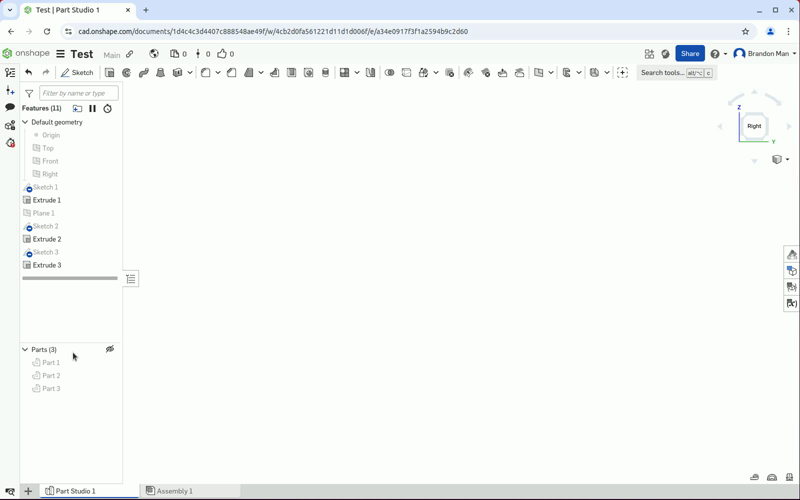
key(right)
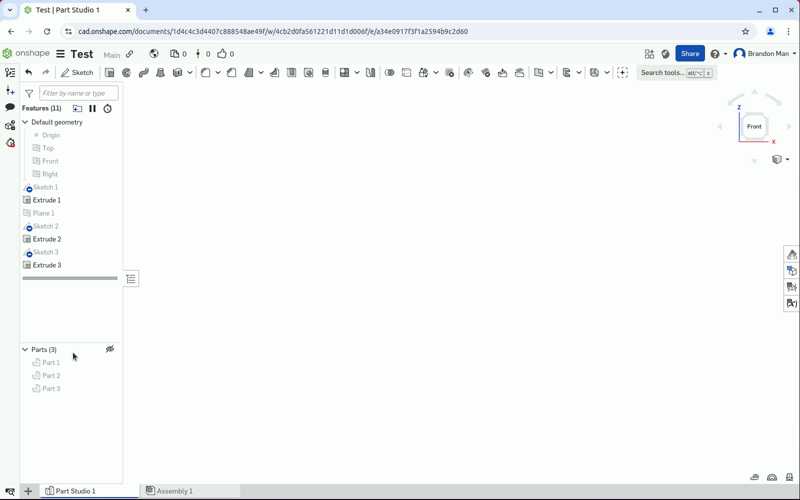
key_up(shift)
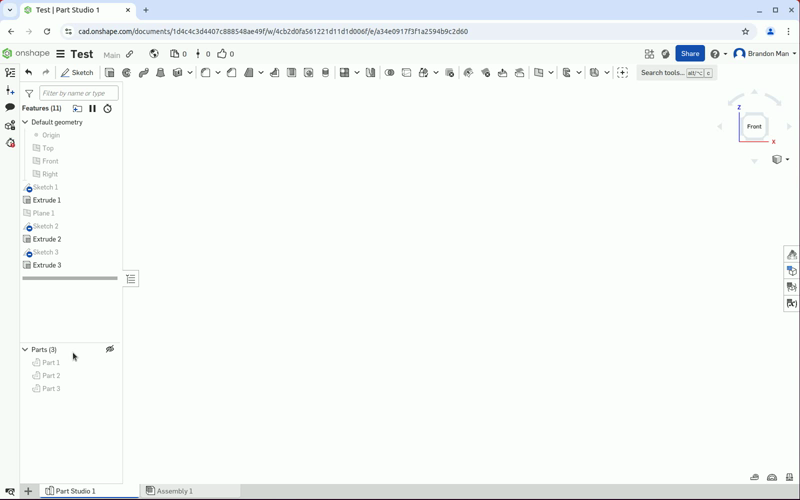
mouse_move(73, 352)
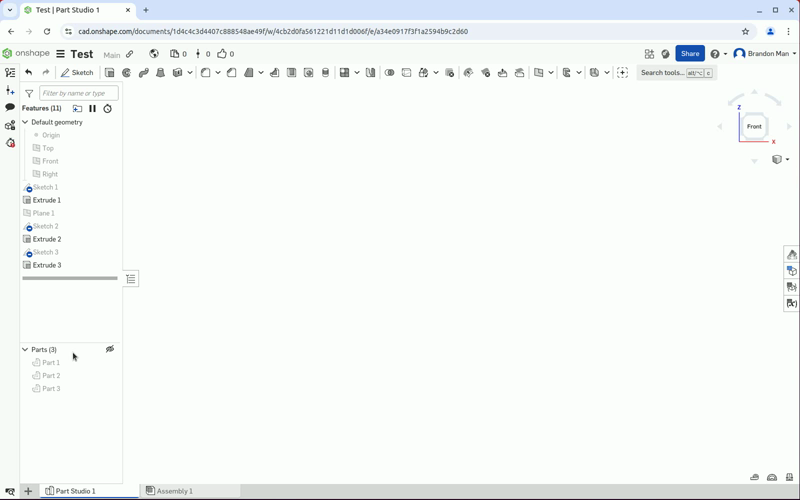
key(shift+y)
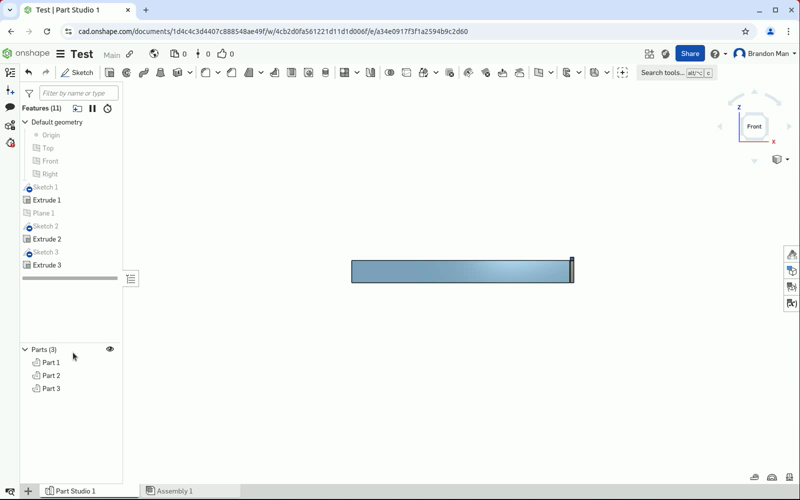
mouse_move(541, 75)
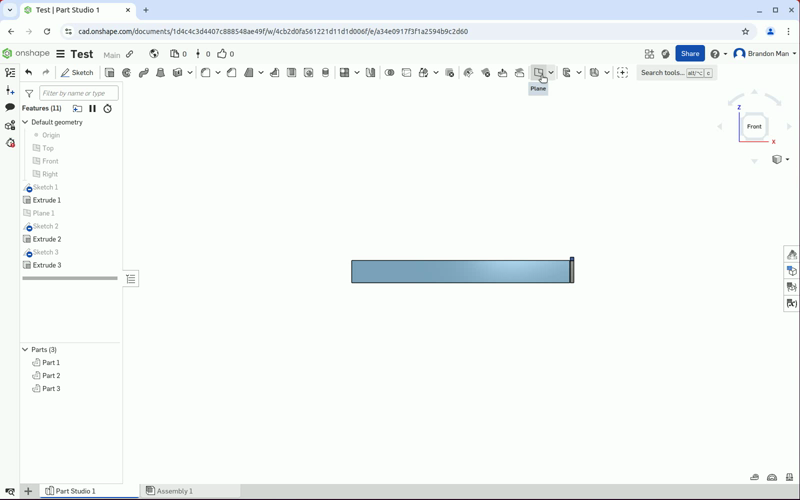
click(541, 75)
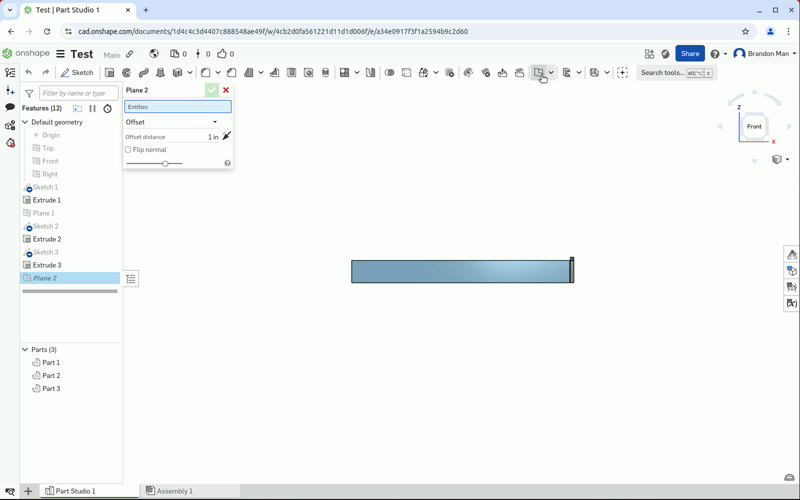
mouse_move(73, 163)
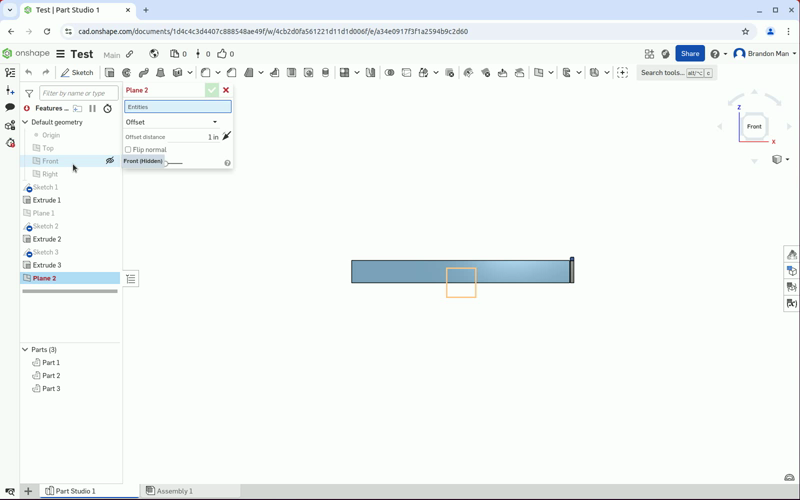
click(73, 163)
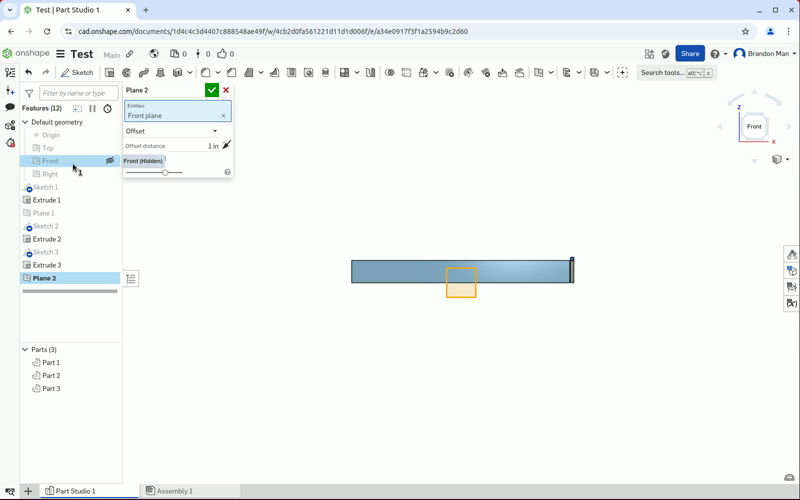
key(tab, 2)
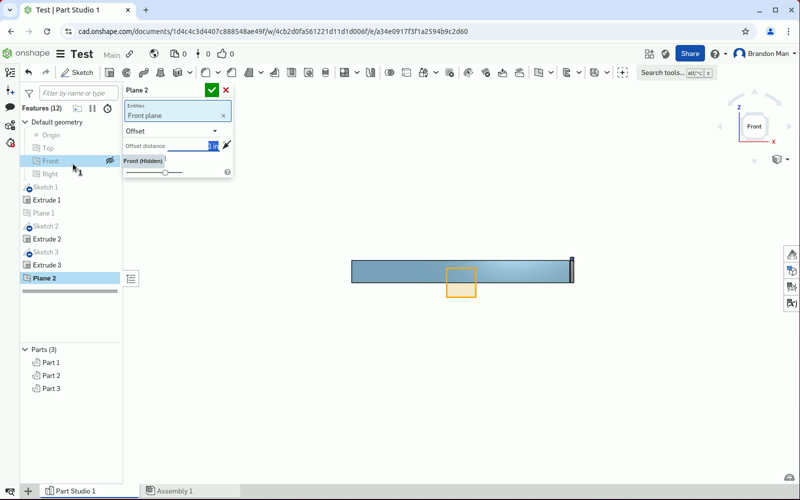
text(10.845)
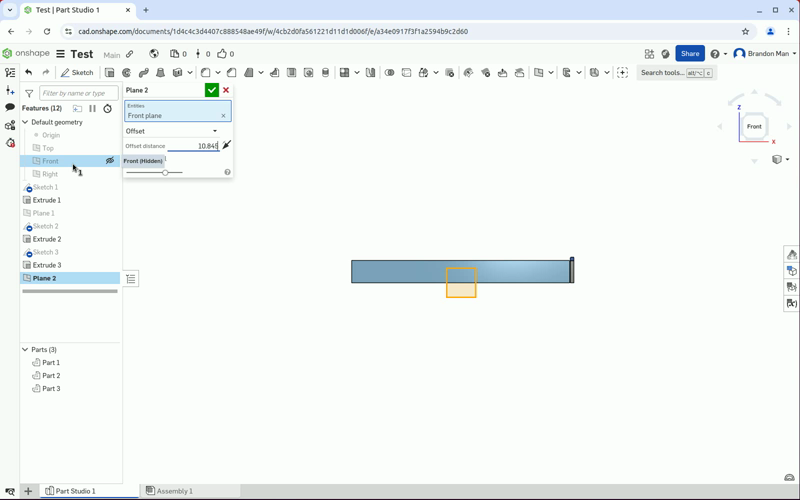
key(enter, 2)
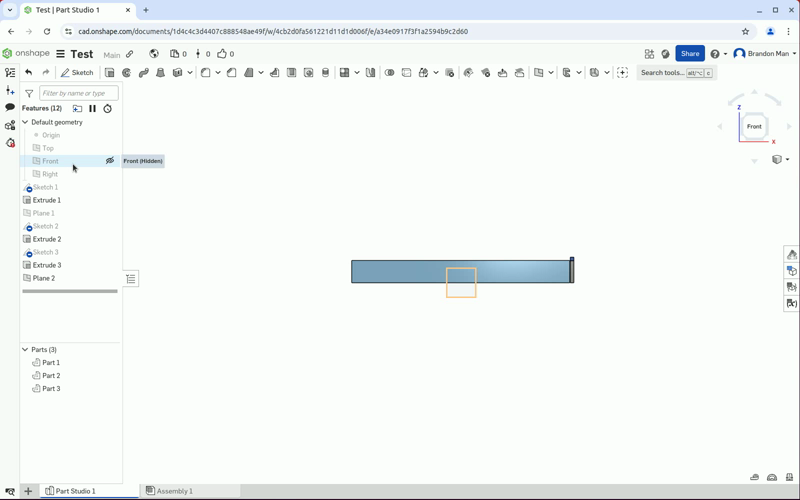
key(shift+s)
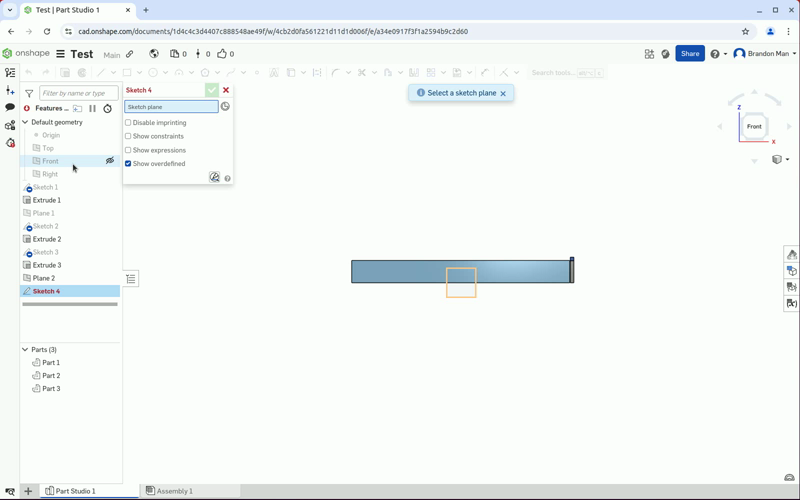
mouse_move(73, 280)
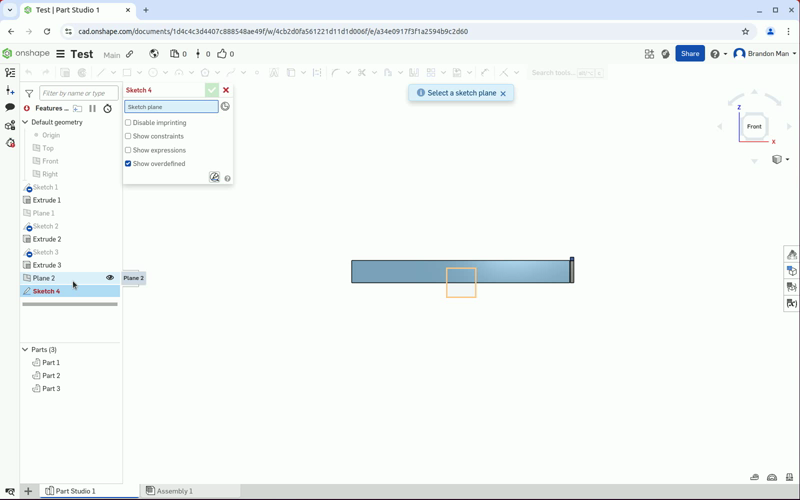
click(73, 280)
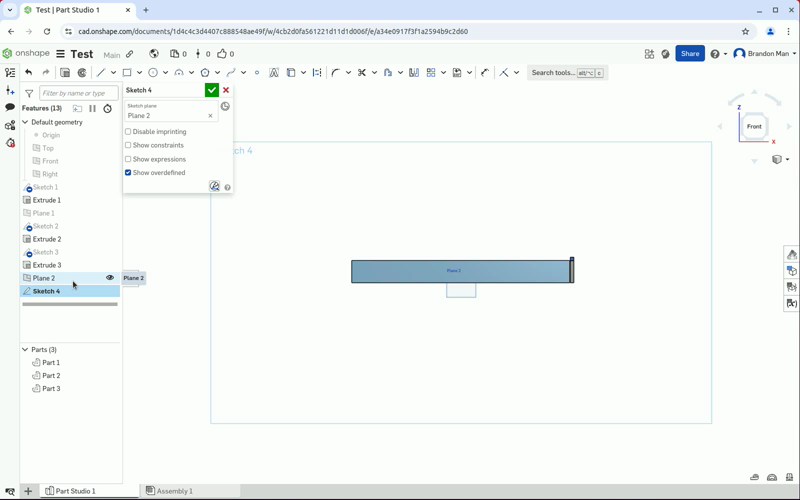
mouse_move(73, 352)
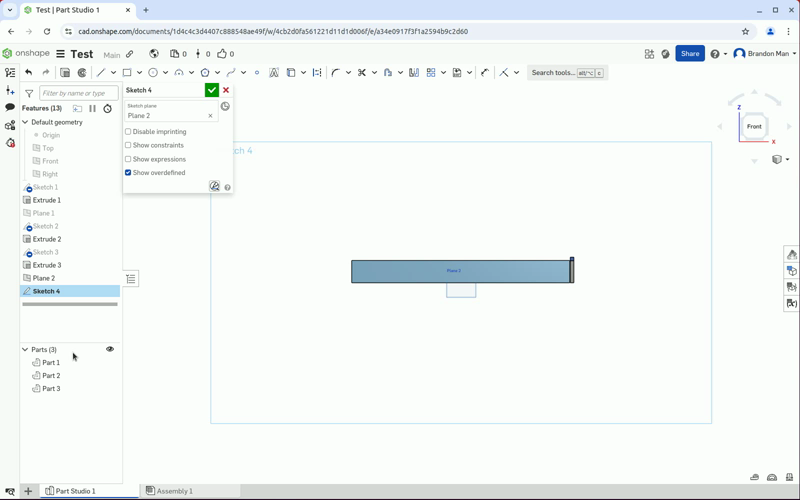
key(y)
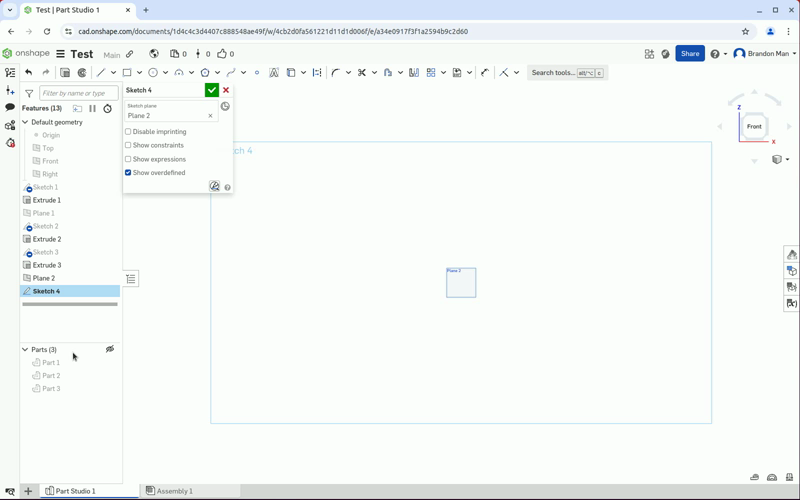
key(l)
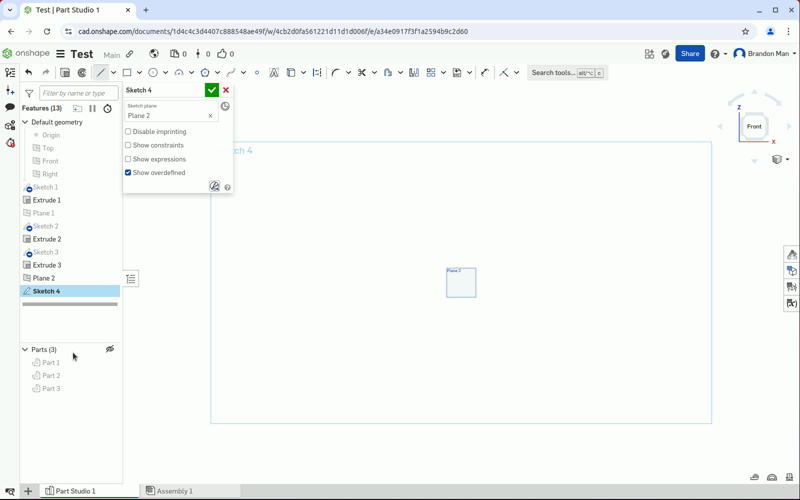
key_down(shift)
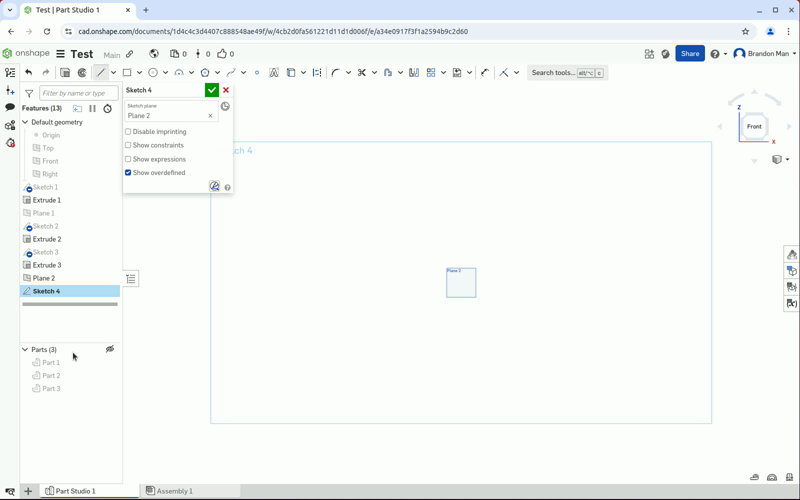
mouse_move(348, 282)
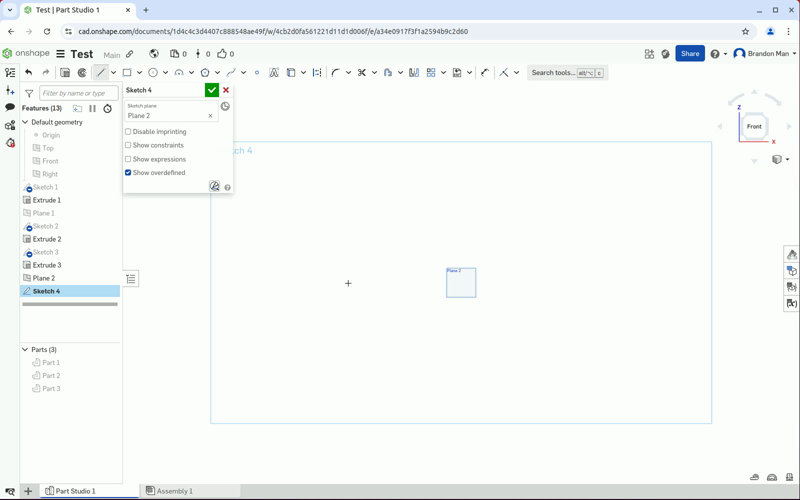
click(348, 282)
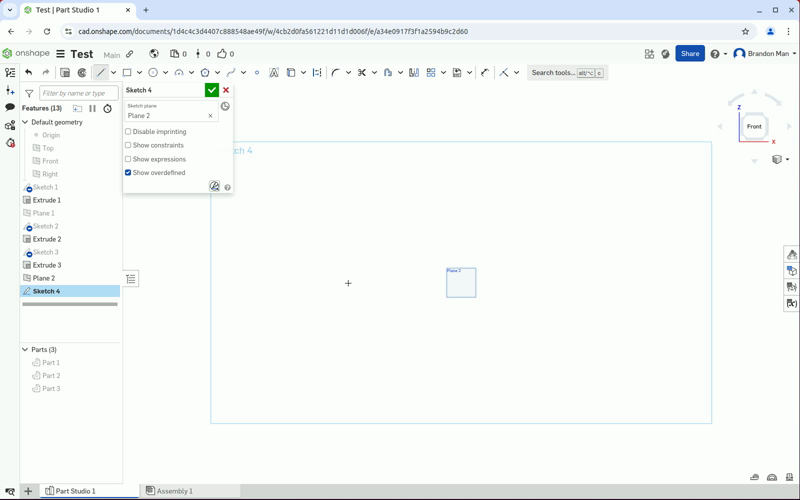
key_up(shift)
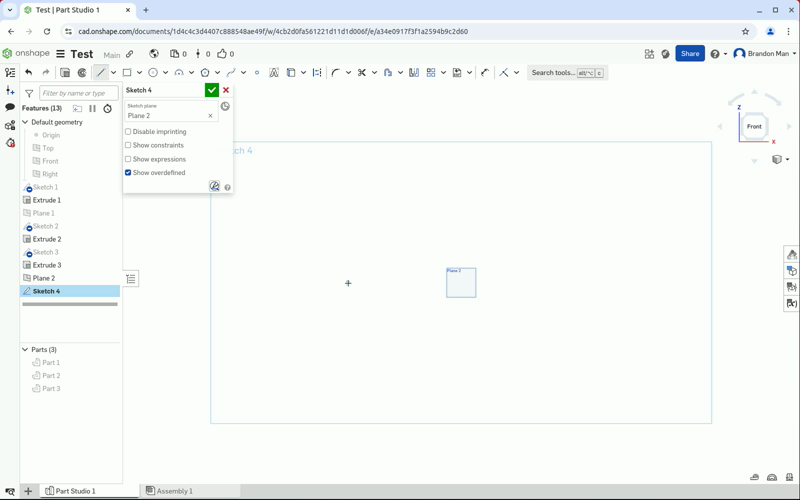
key_down(shift)
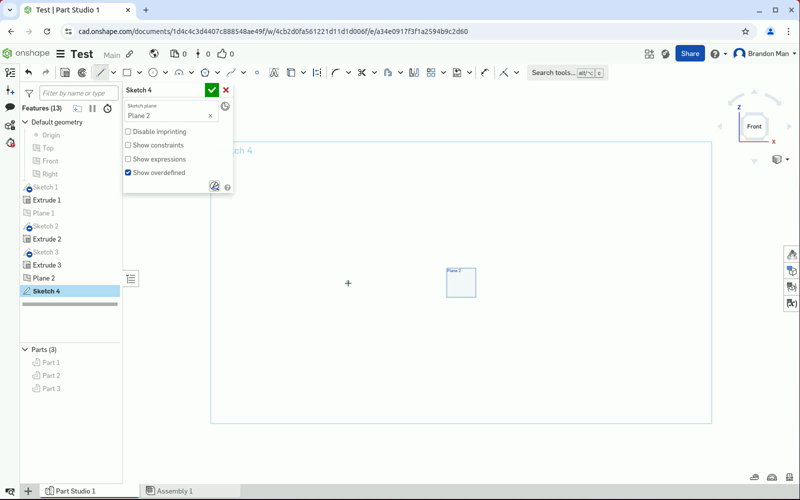
mouse_move(378, 282)
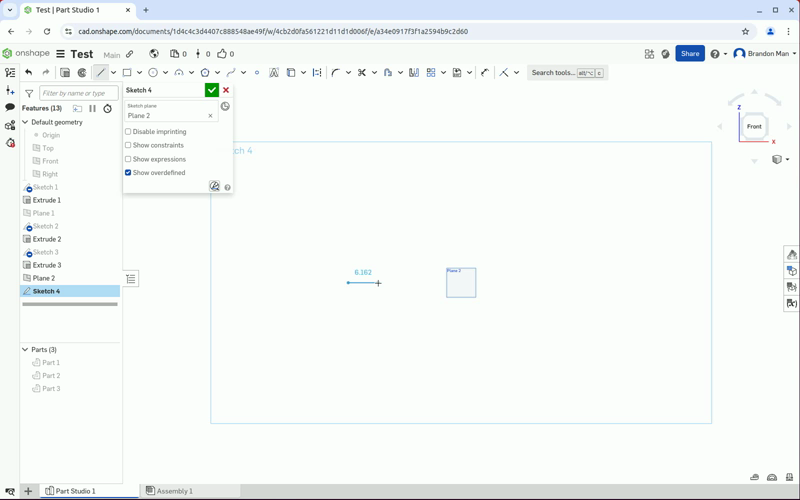
mouse_move(350, 282)
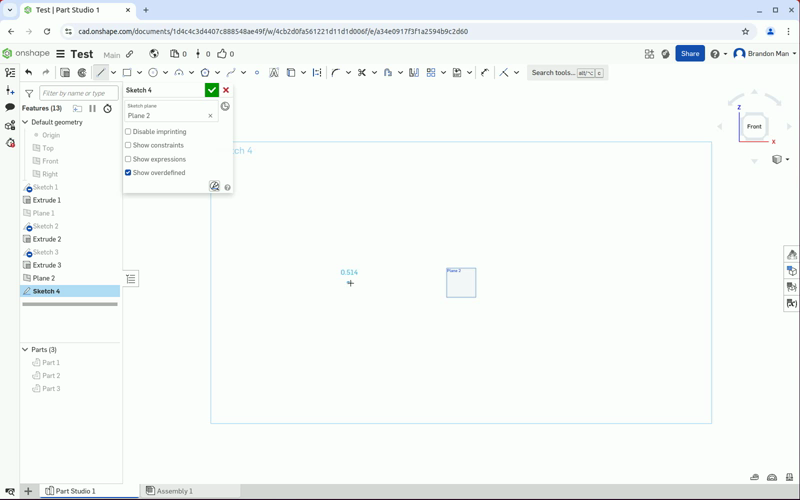
scroll(6)
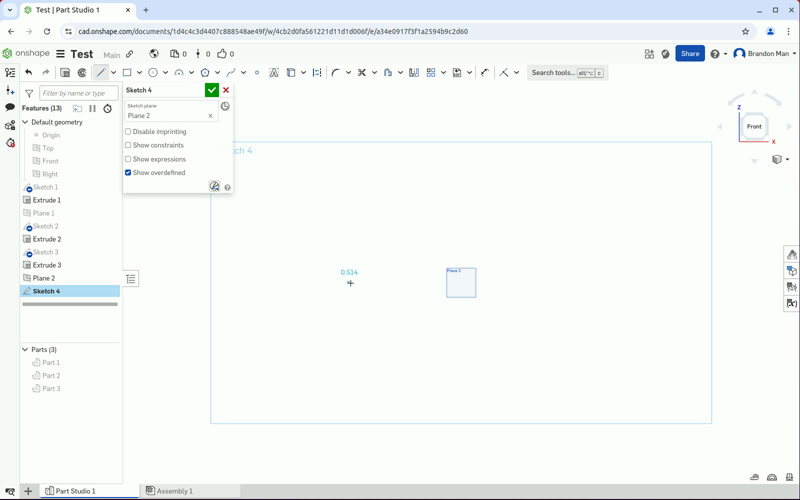
scroll(6)
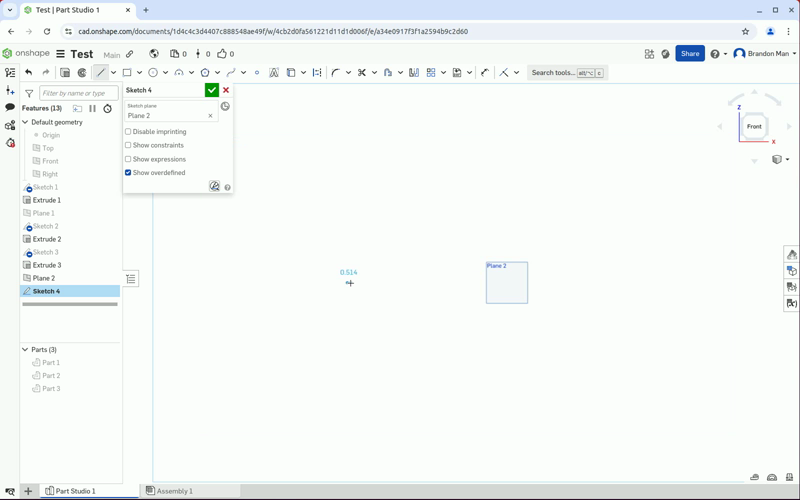
scroll(6)
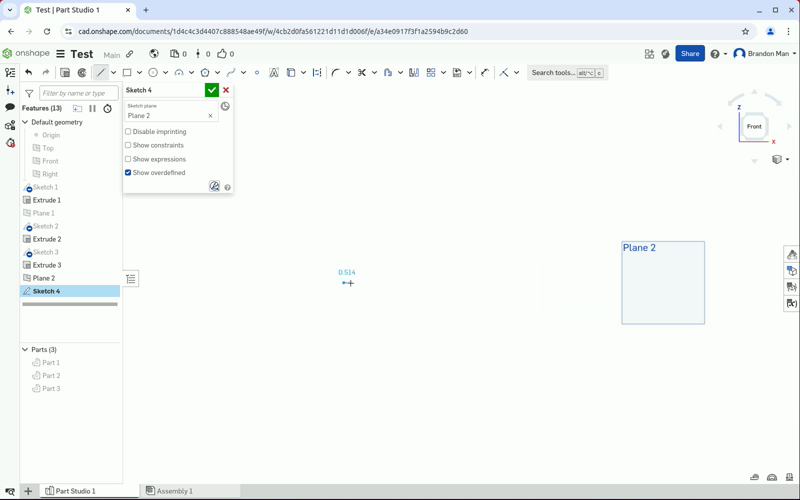
scroll(6)
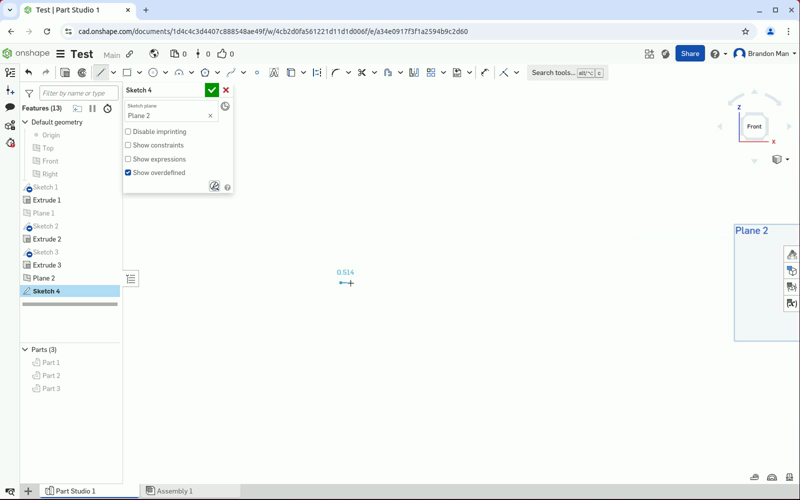
scroll(6)
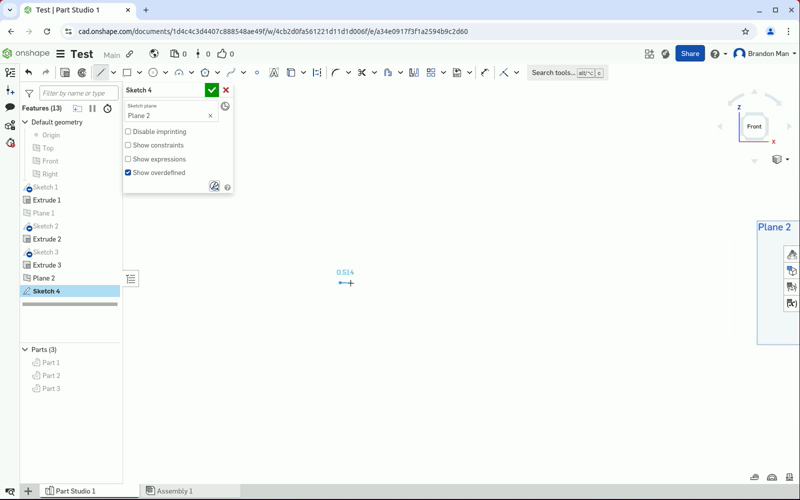
scroll(6)
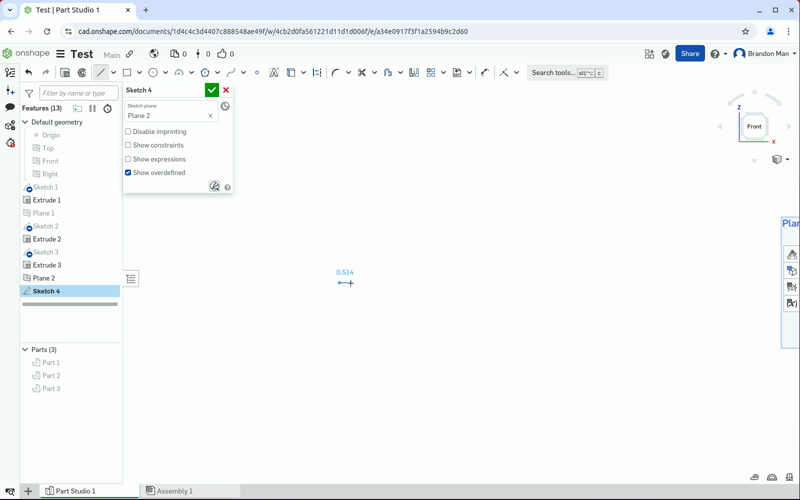
scroll(6)
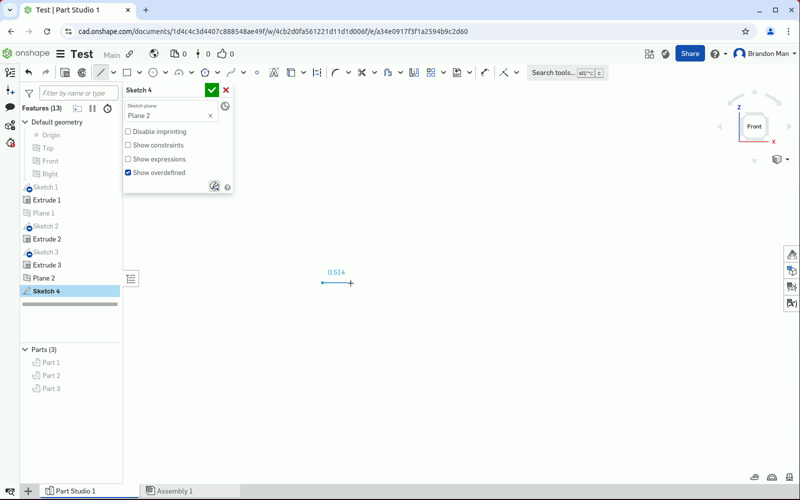
click(350, 282)
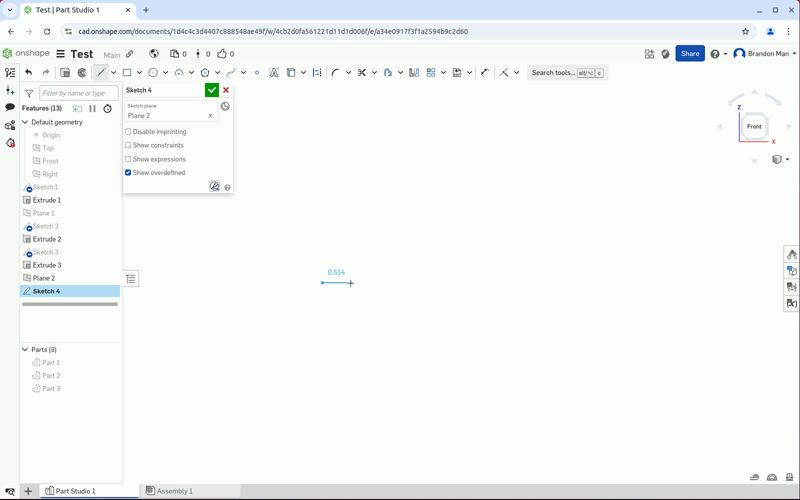
scroll(-6)
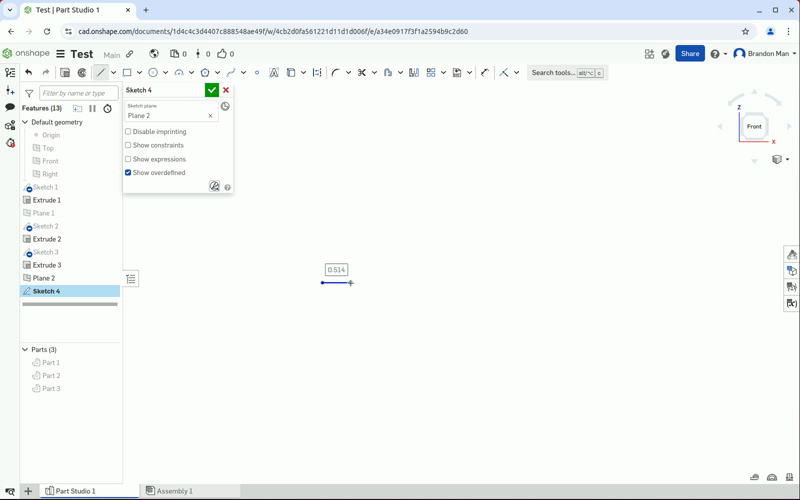
scroll(-6)
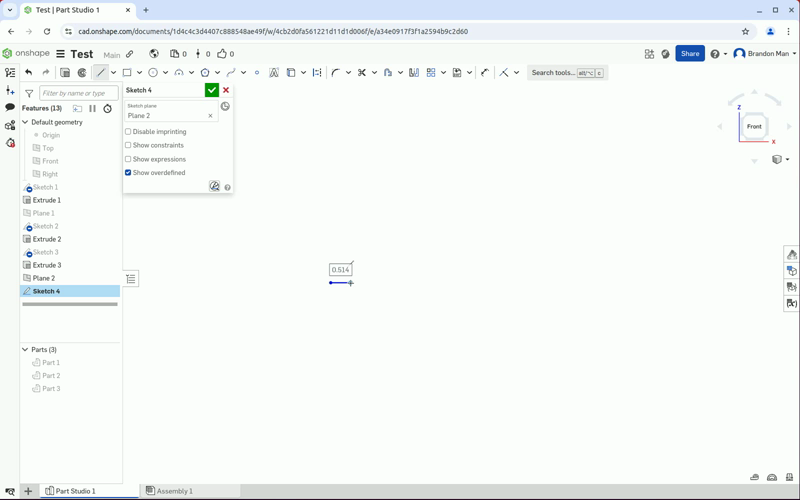
scroll(-6)
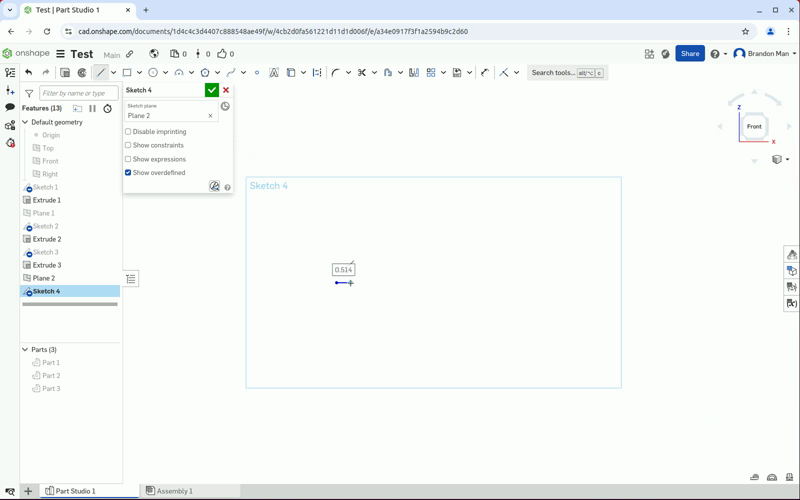
scroll(-6)
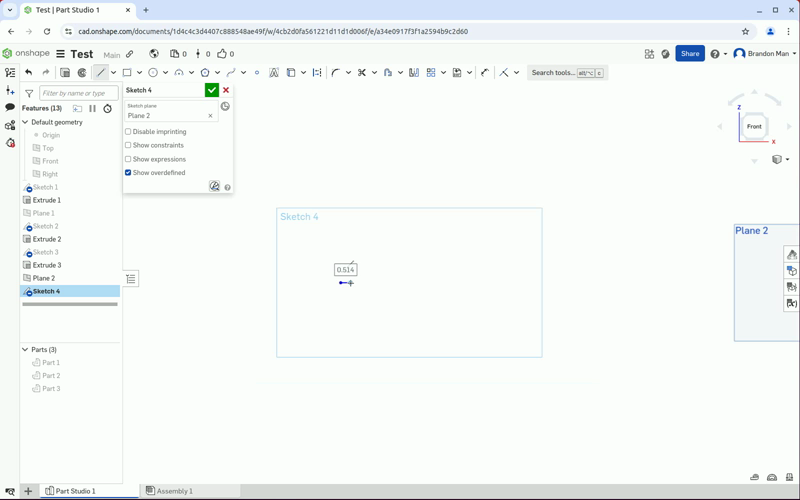
scroll(-6)
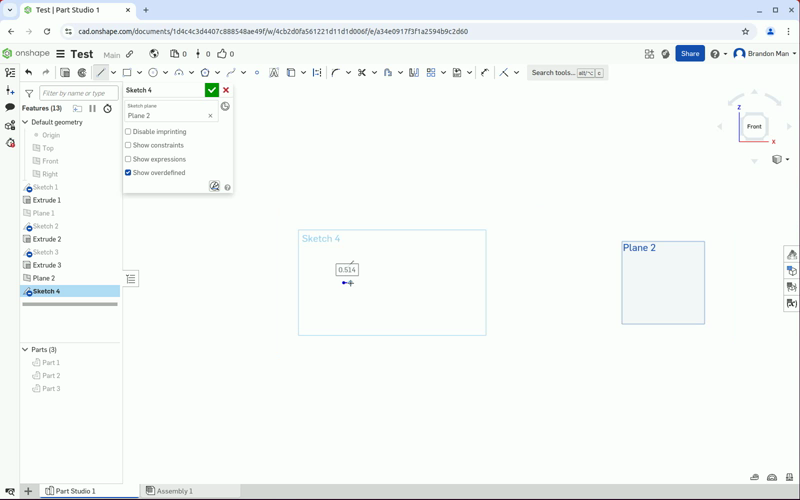
scroll(-6)
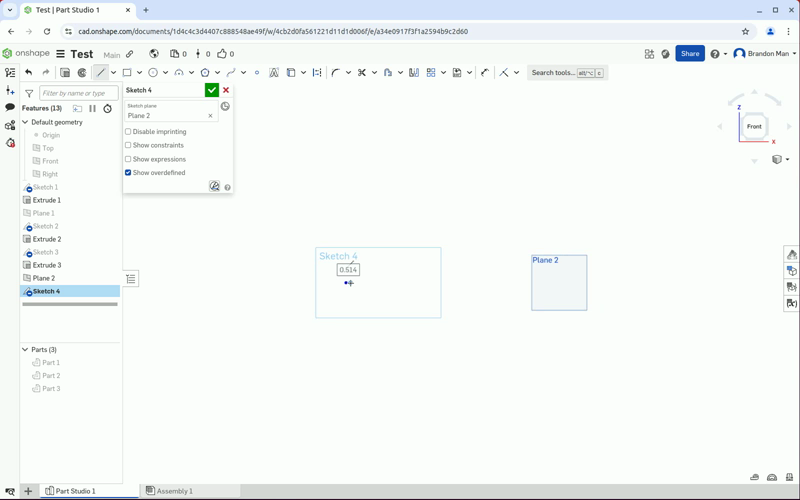
scroll(-6)
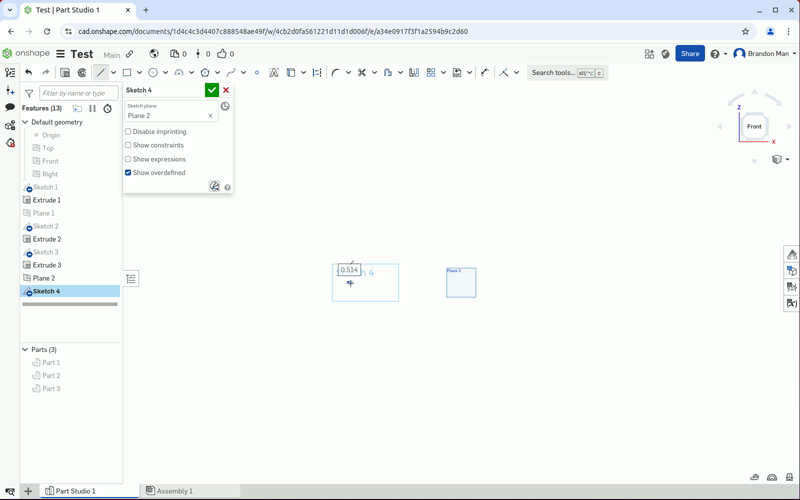
key_up(shift)
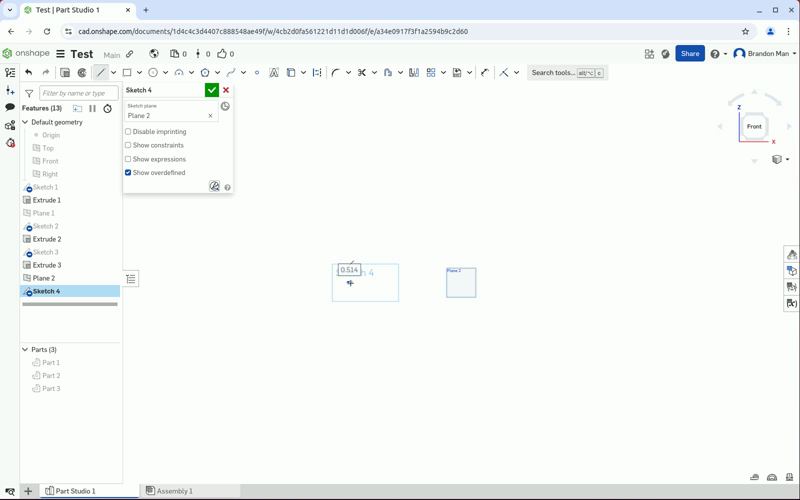
key_down(shift)
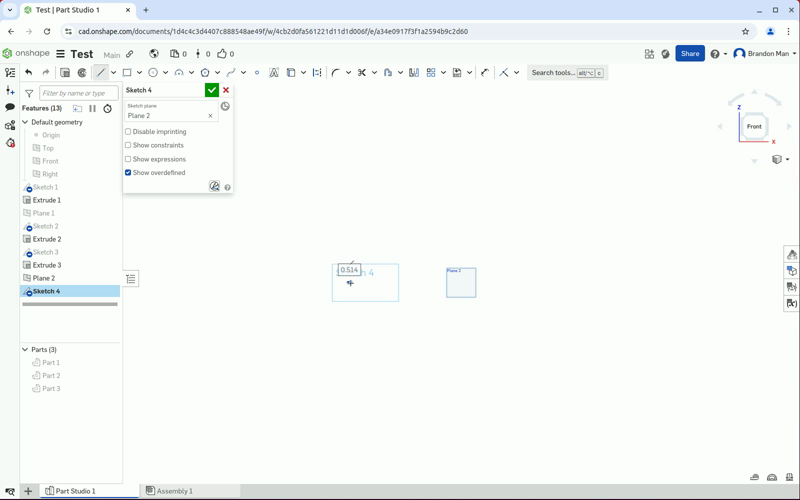
mouse_move(380, 282)
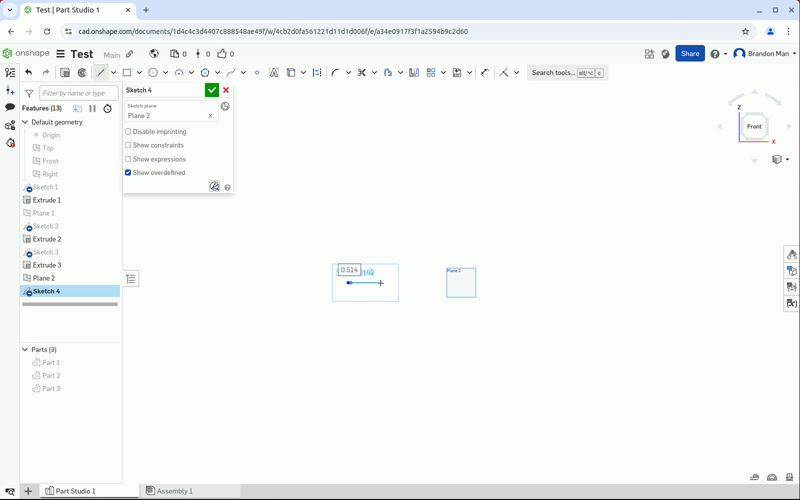
mouse_move(350, 259)
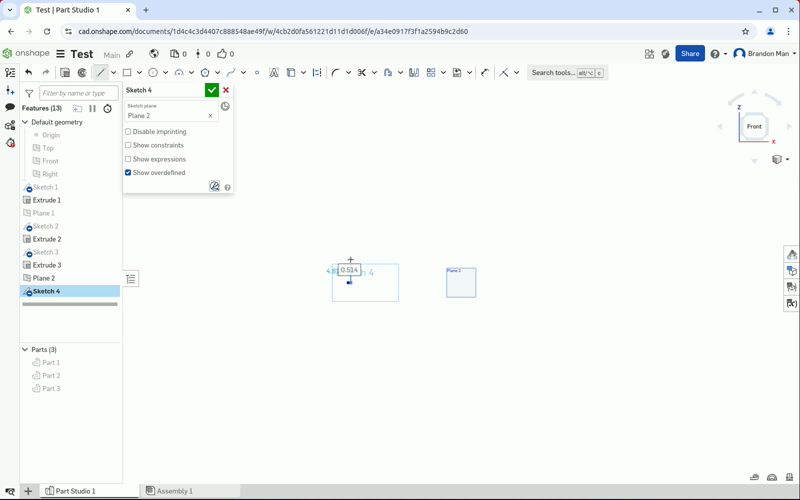
click(350, 259)
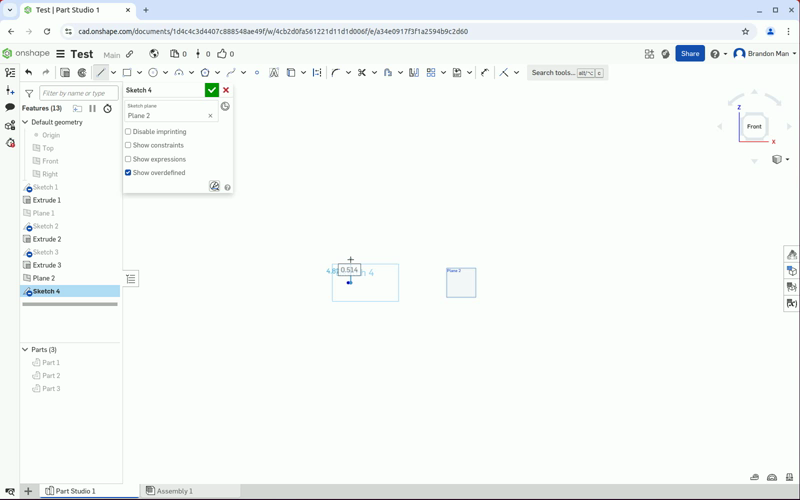
key_up(shift)
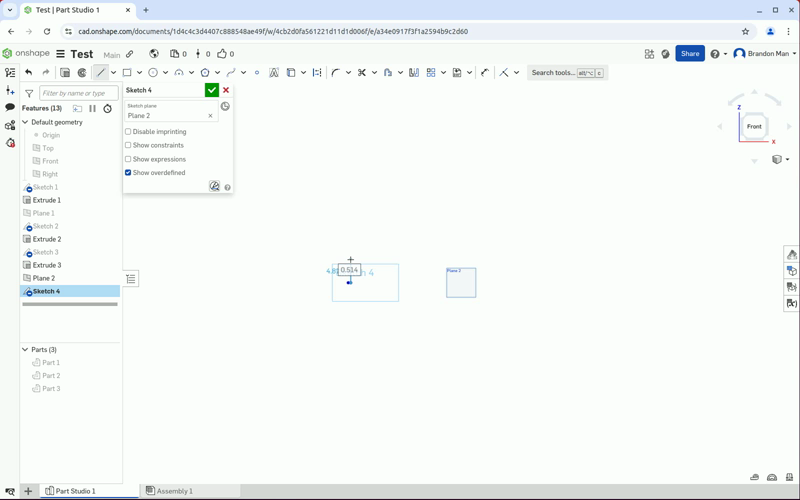
key_down(shift)
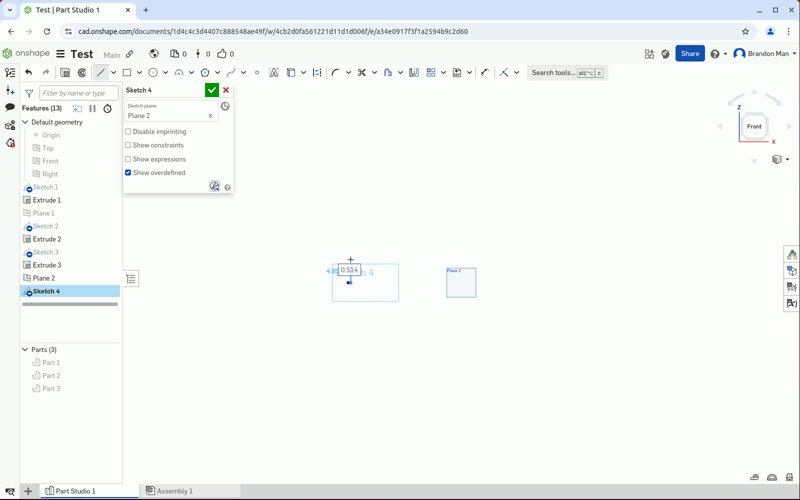
mouse_move(569, 259)
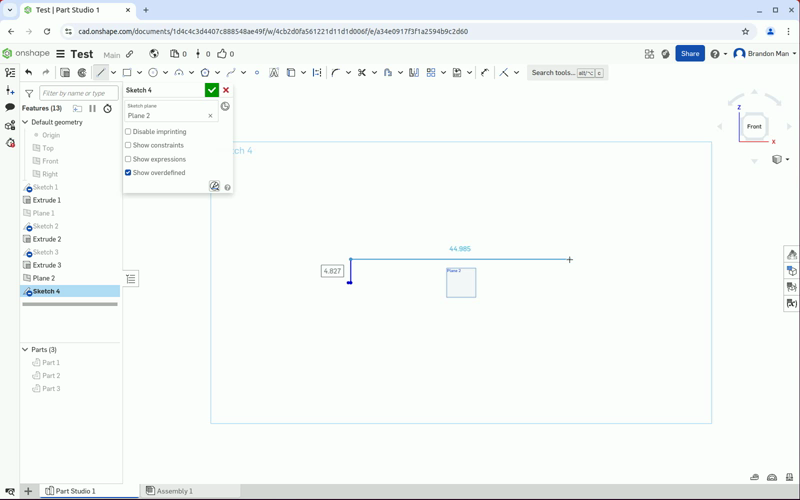
click(569, 259)
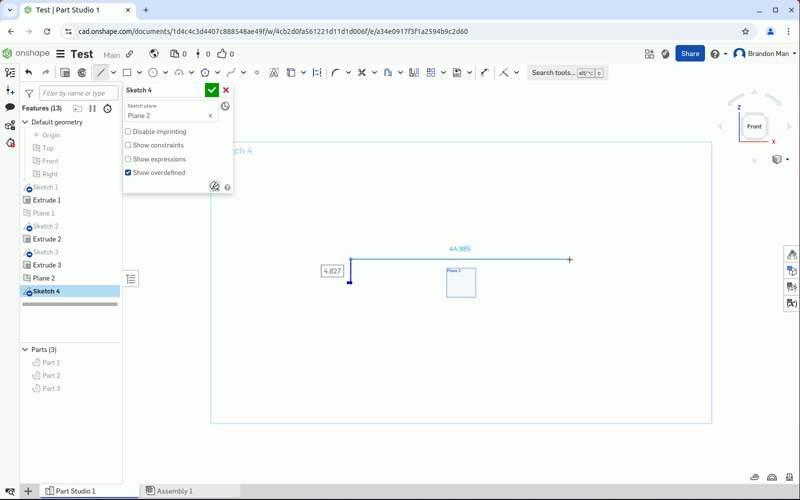
key_up(shift)
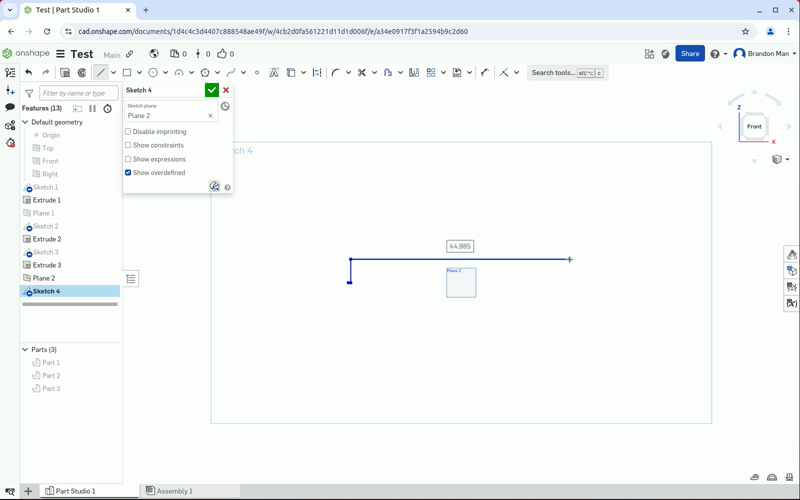
key_down(shift)
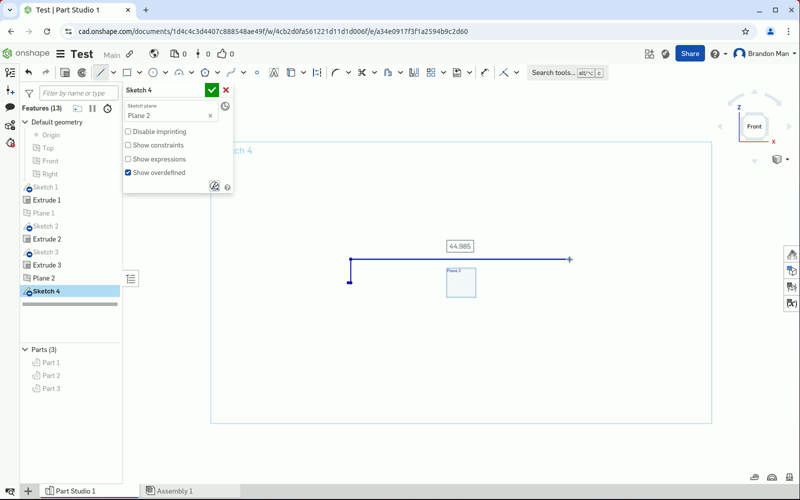
mouse_move(589, 259)
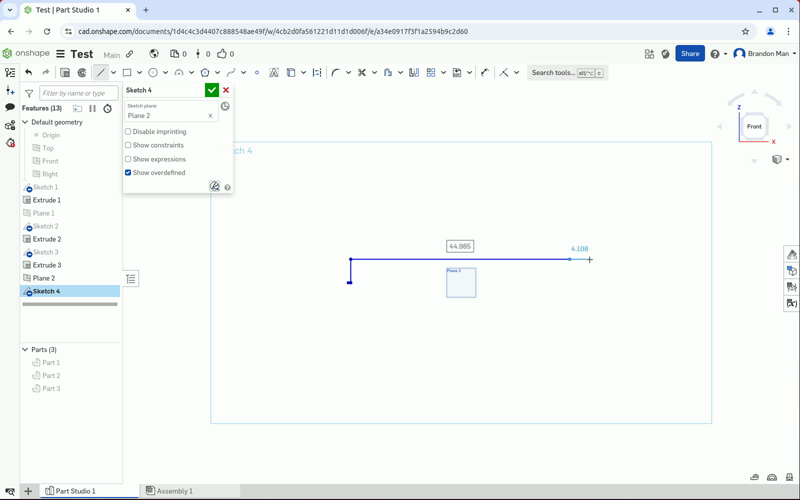
mouse_move(569, 282)
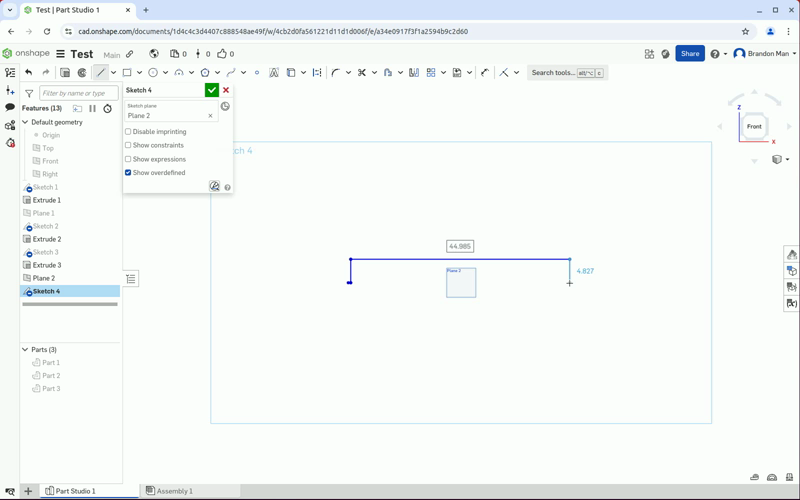
click(569, 282)
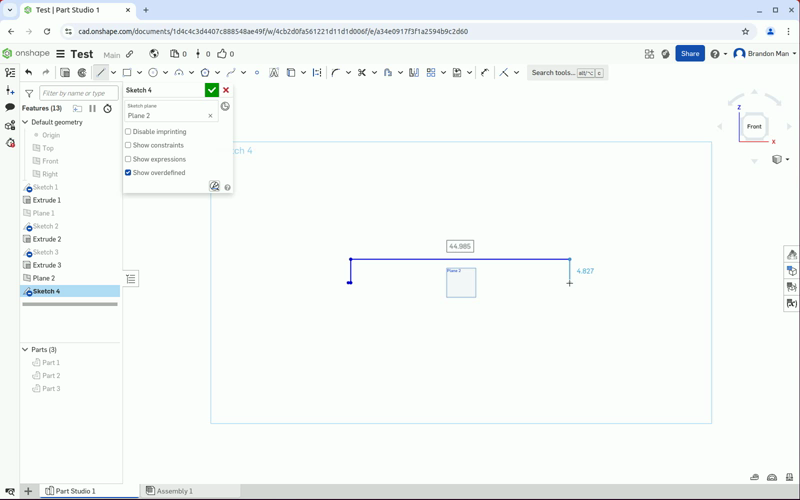
key_up(shift)
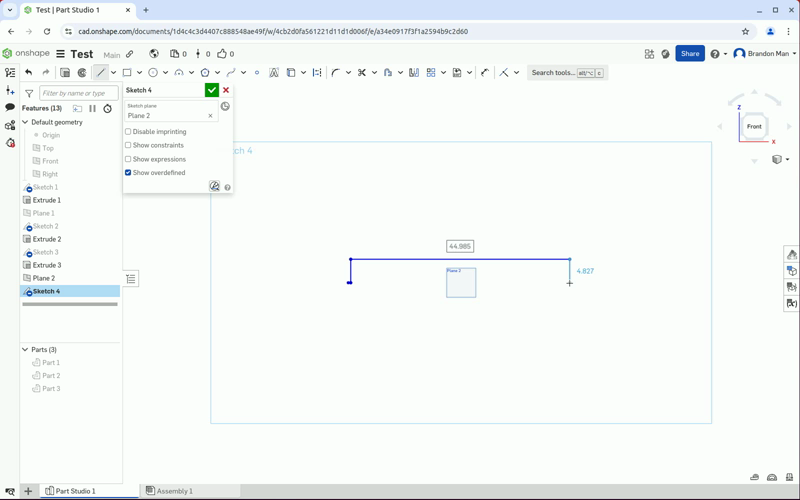
key_down(shift)
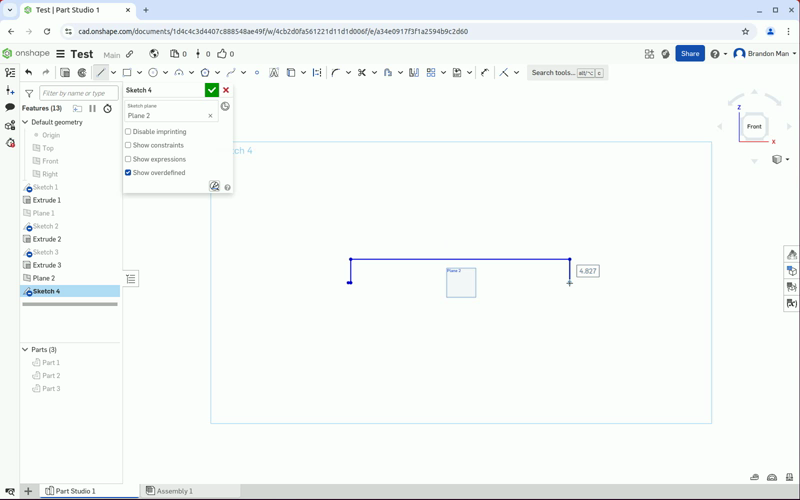
mouse_move(589, 282)
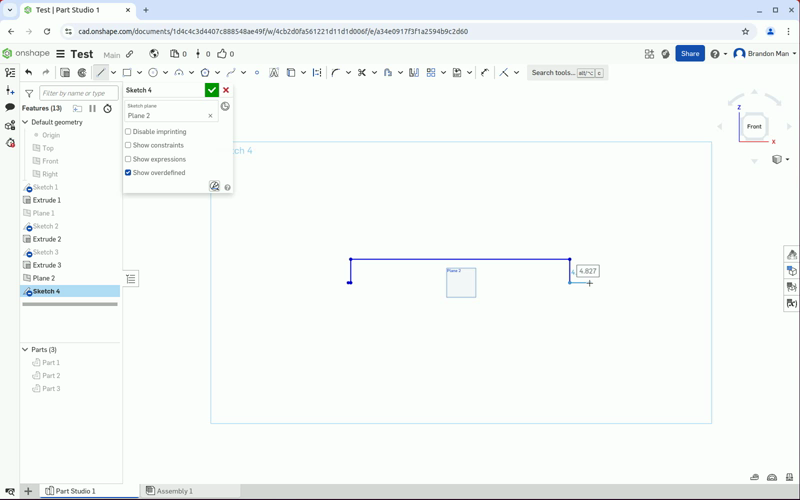
mouse_move(572, 282)
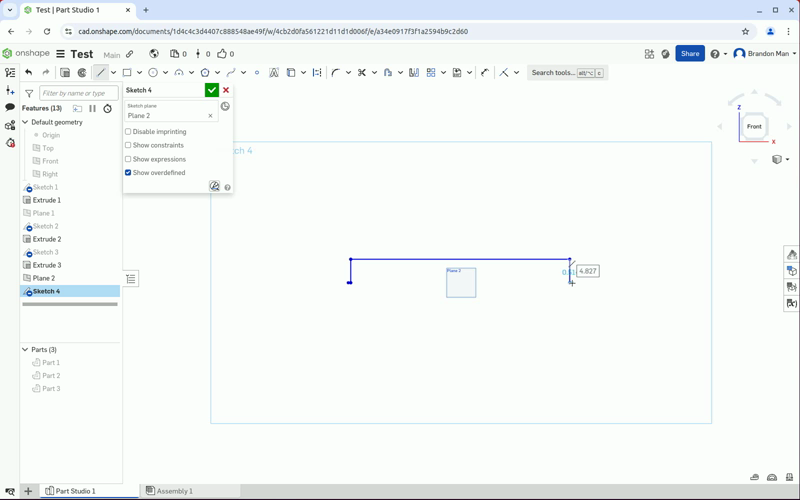
scroll(6)
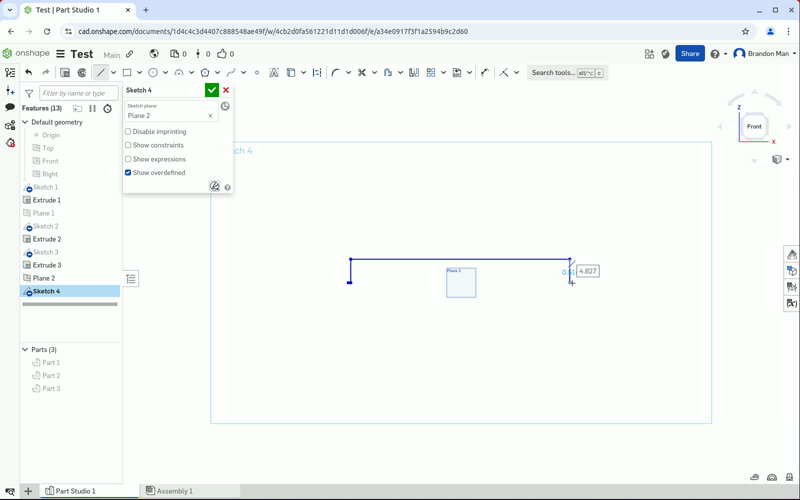
scroll(6)
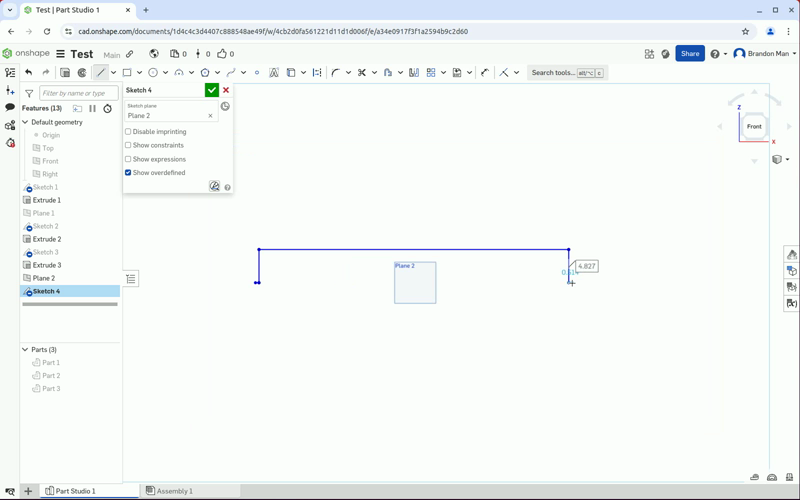
scroll(6)
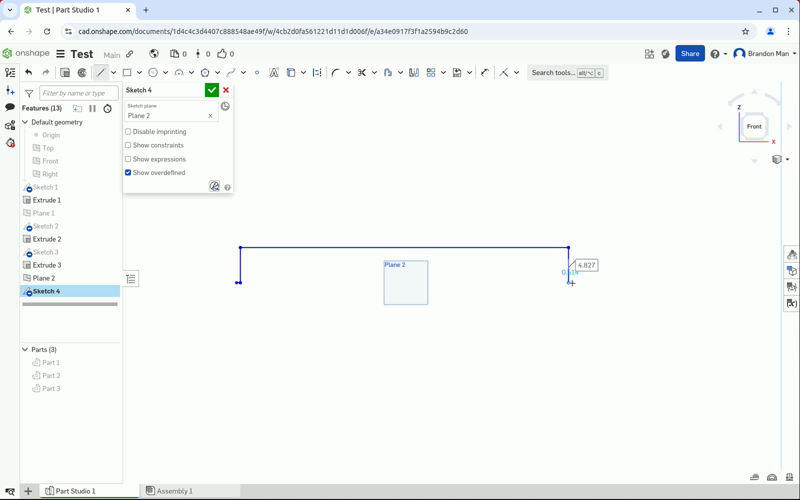
scroll(6)
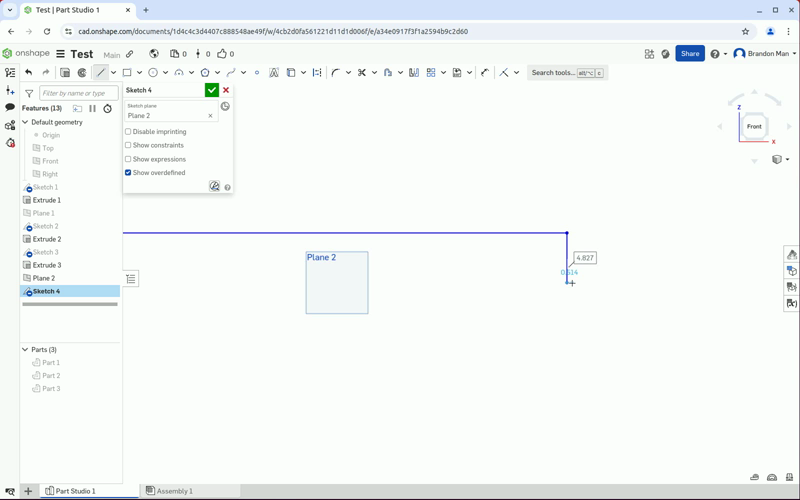
scroll(6)
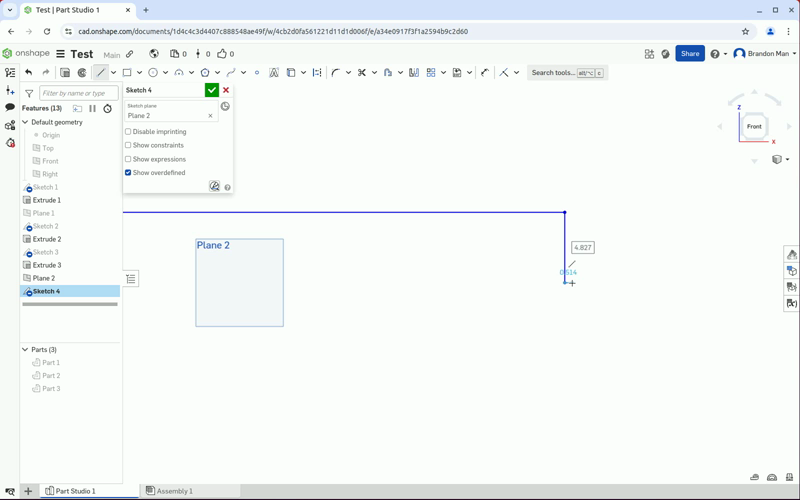
scroll(6)
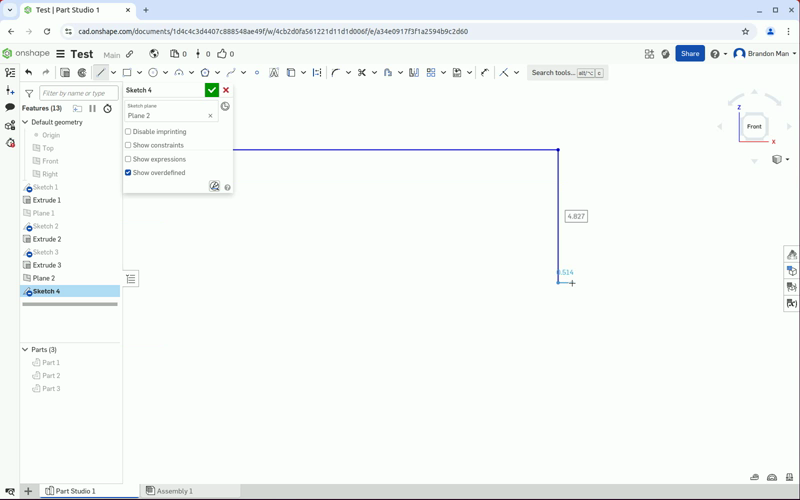
scroll(6)
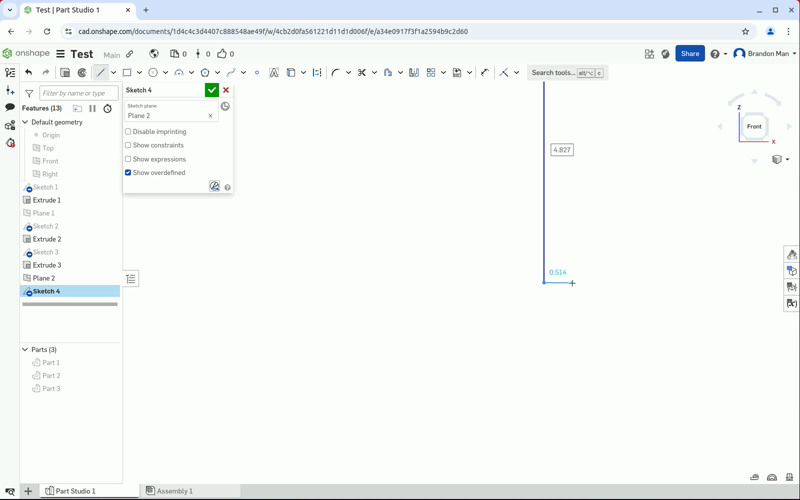
click(572, 282)
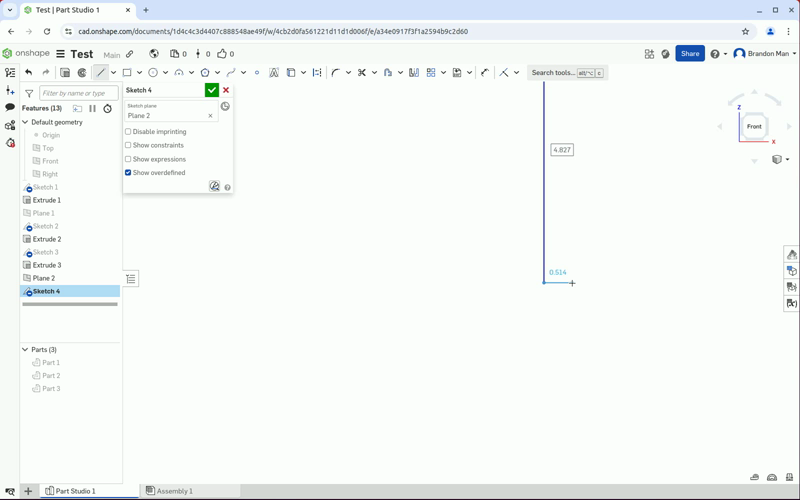
scroll(-6)
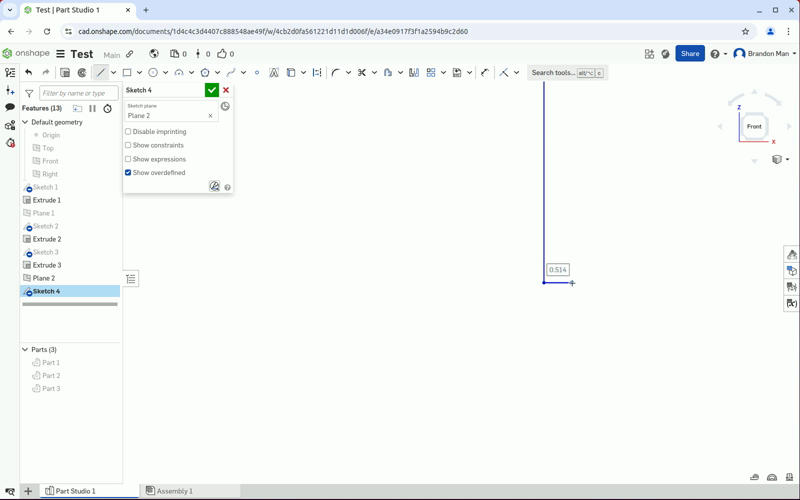
scroll(-6)
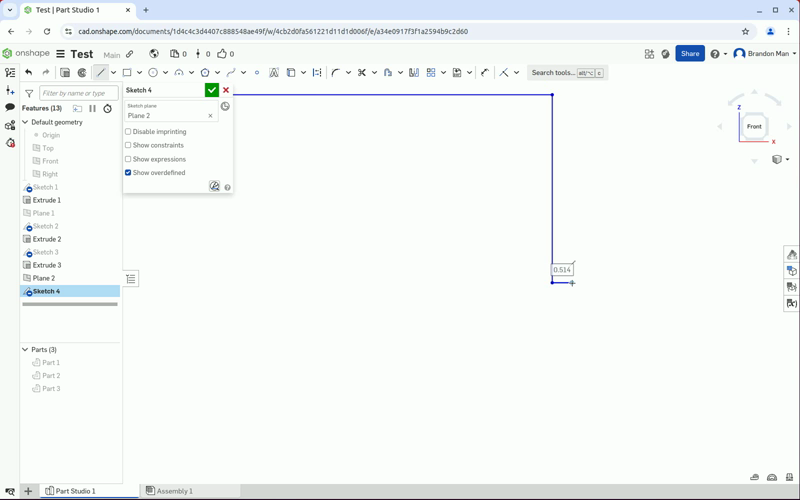
scroll(-6)
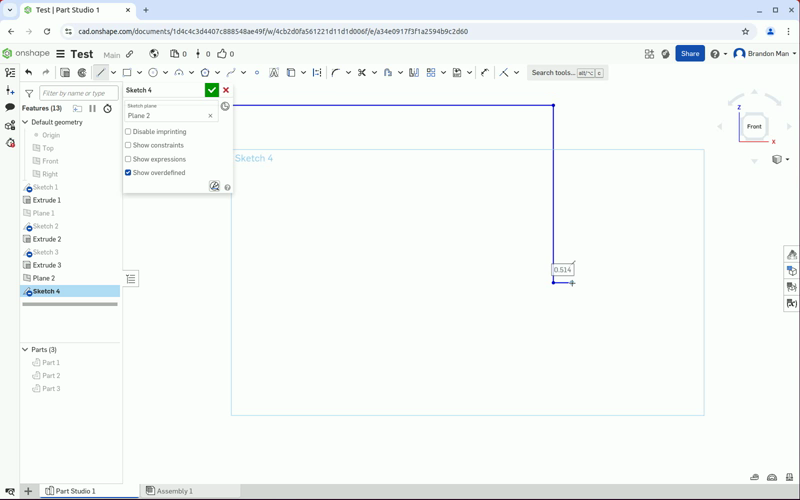
scroll(-6)
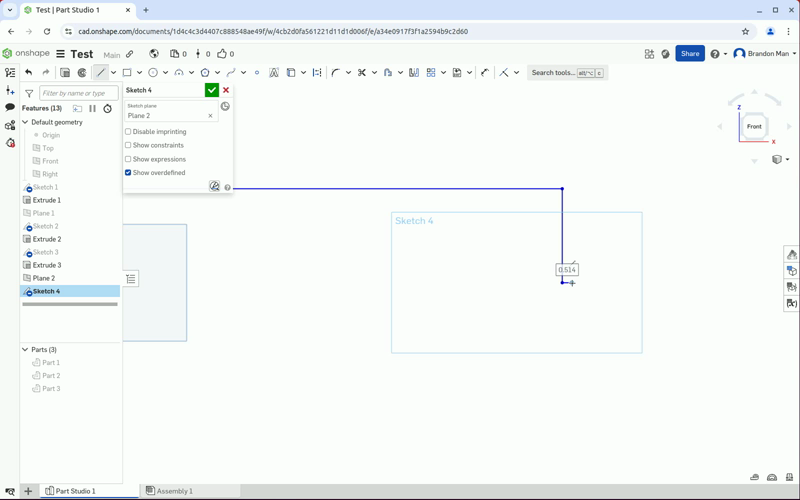
scroll(-6)
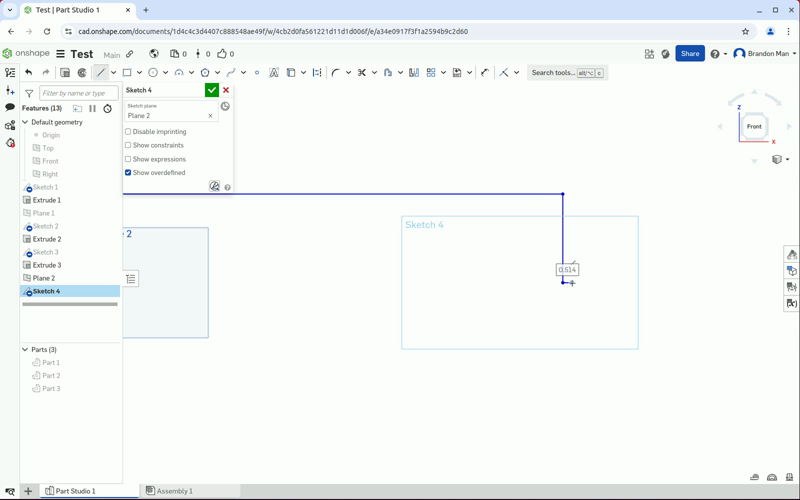
scroll(-6)
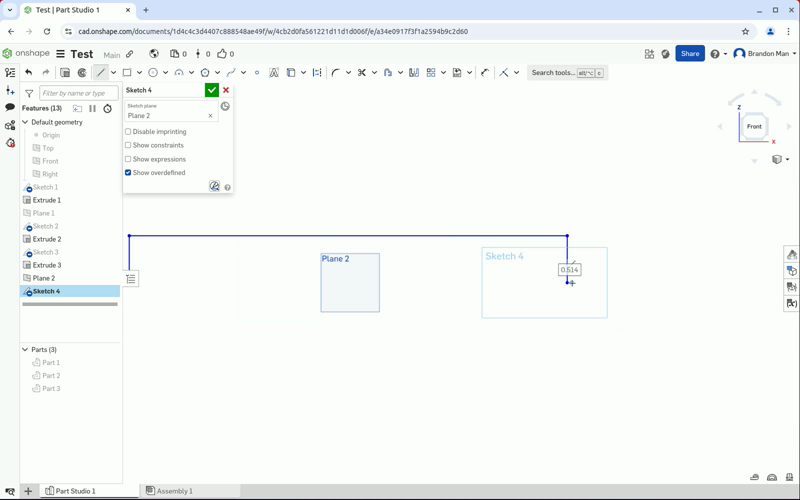
scroll(-6)
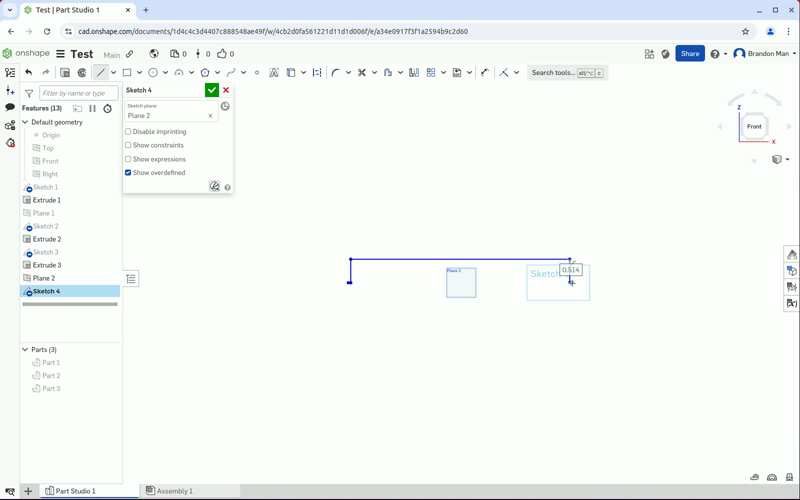
key_up(shift)
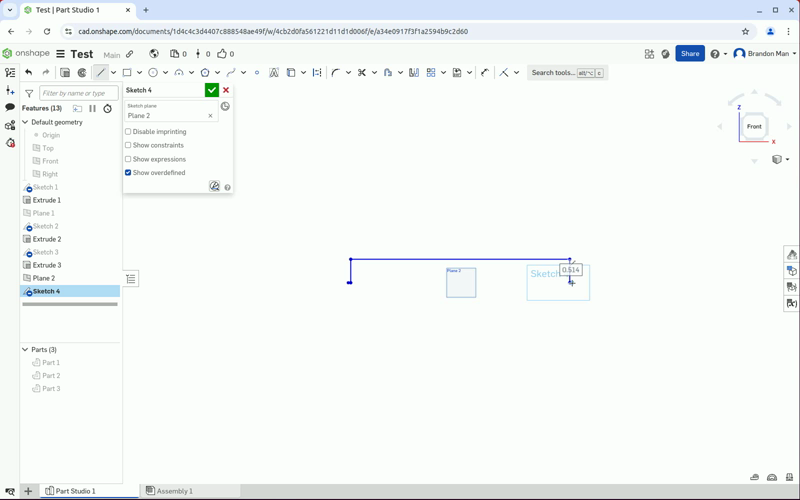
key_down(shift)
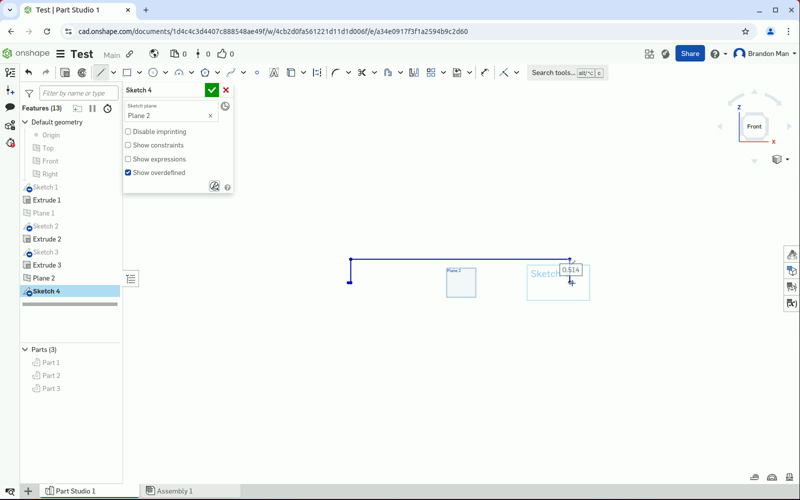
mouse_move(589, 282)
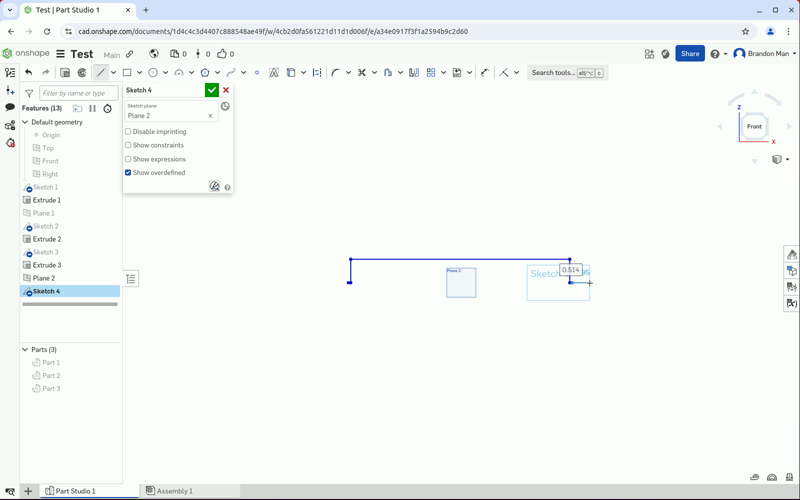
mouse_move(572, 257)
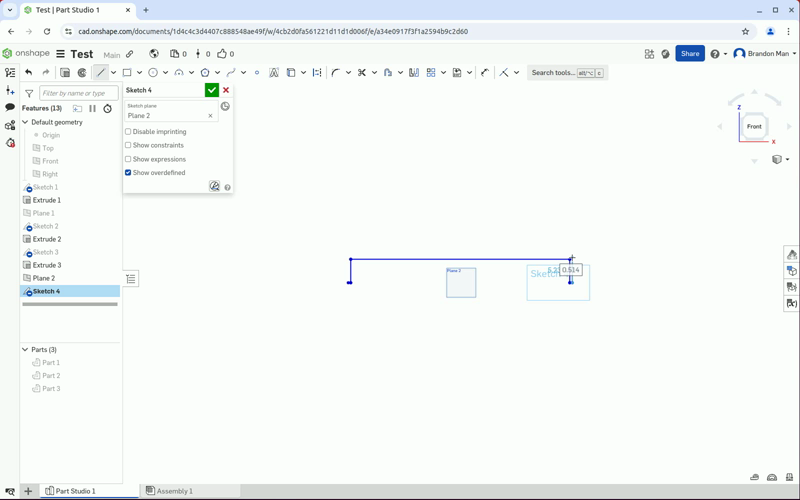
scroll(6)
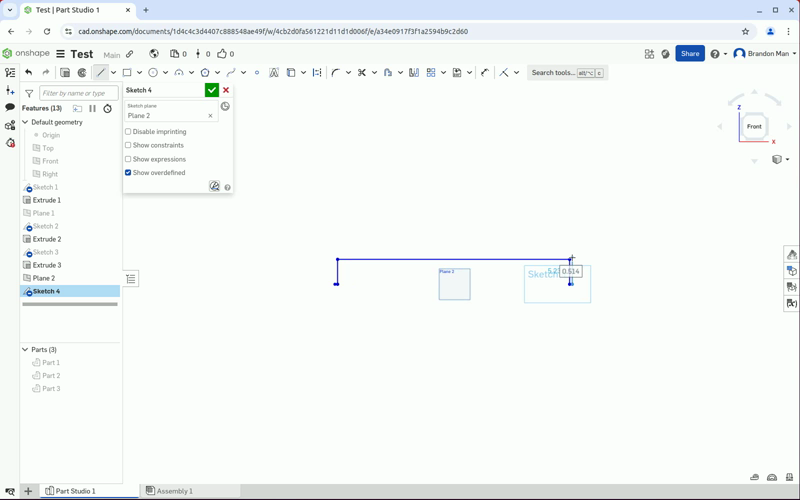
scroll(6)
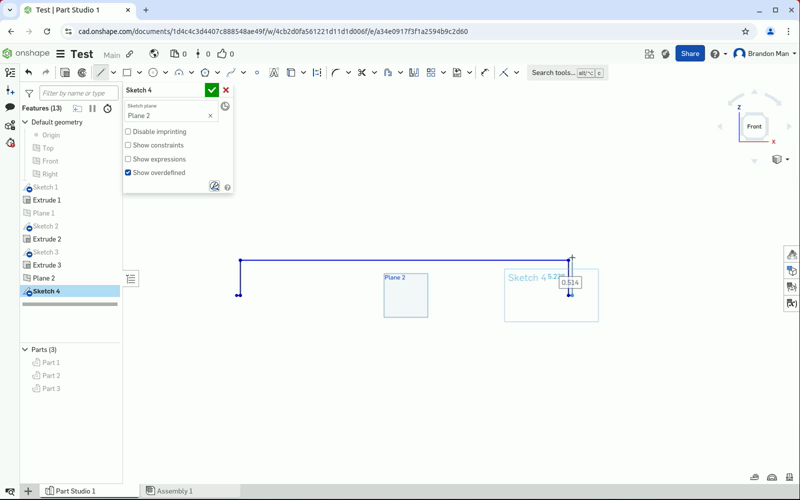
scroll(6)
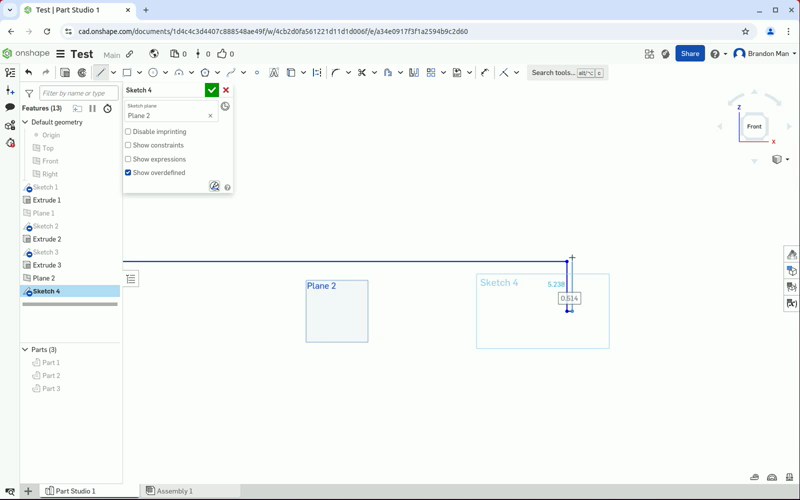
scroll(6)
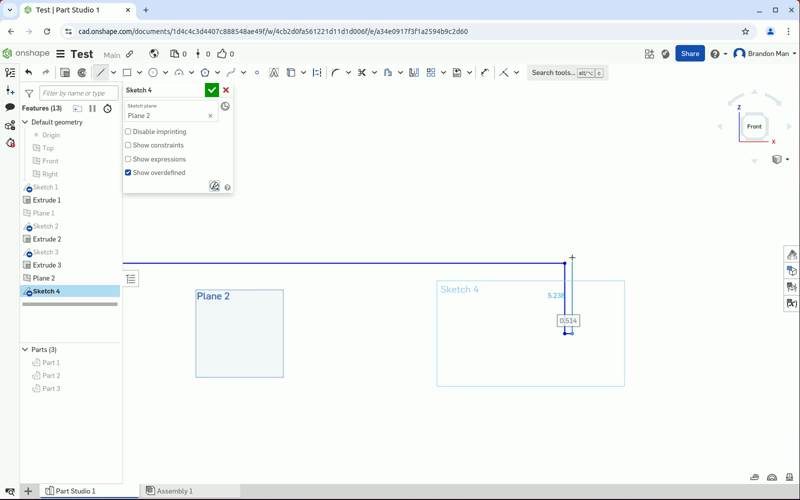
scroll(6)
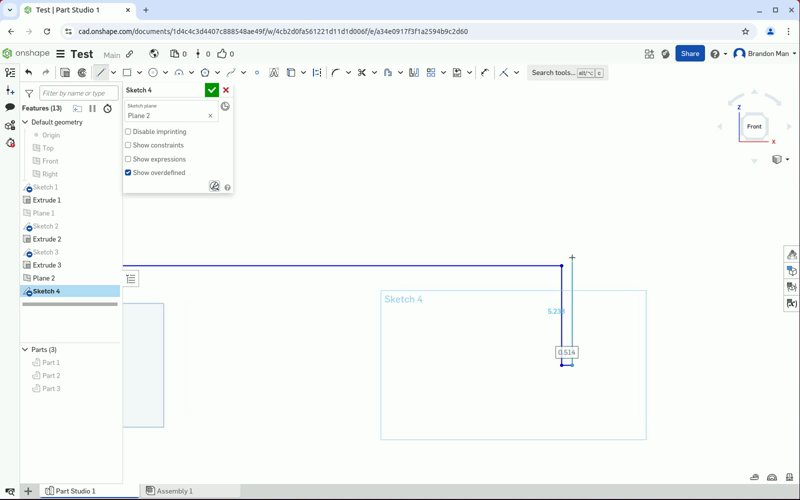
scroll(6)
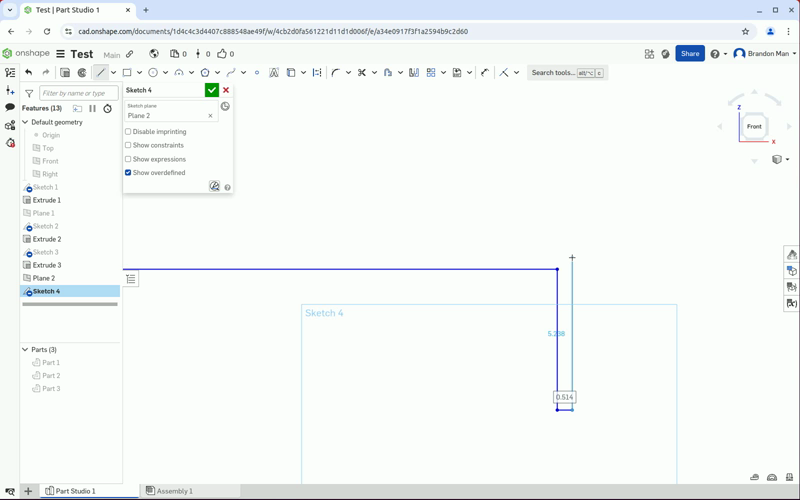
scroll(6)
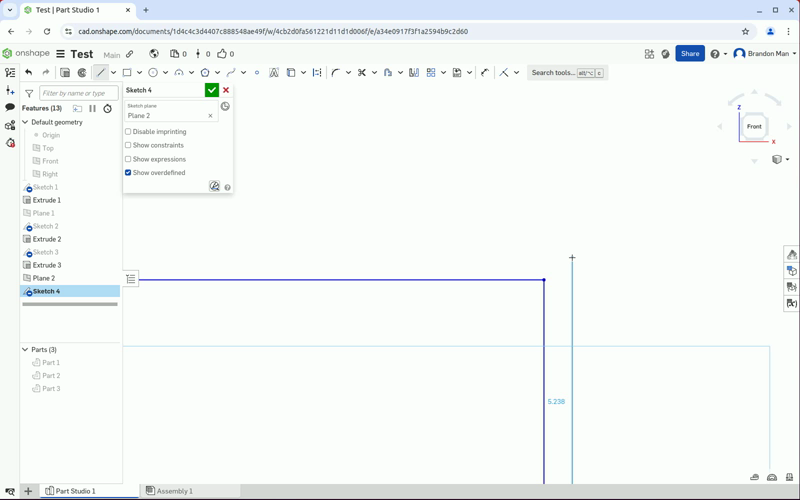
click(572, 257)
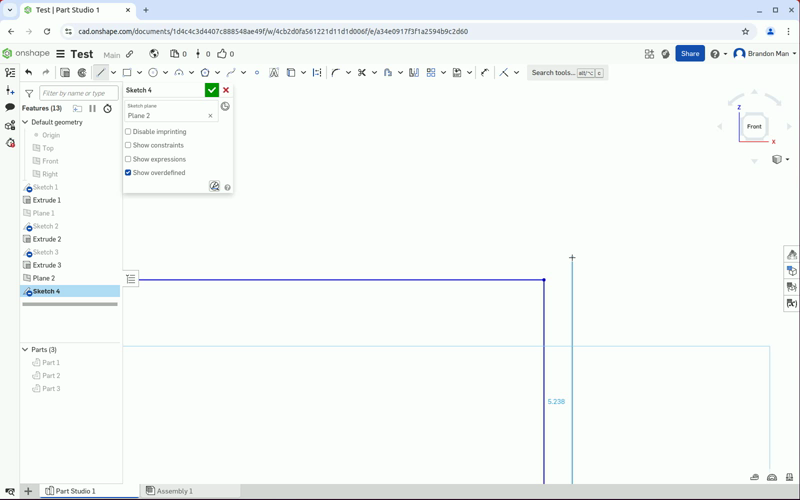
scroll(-6)
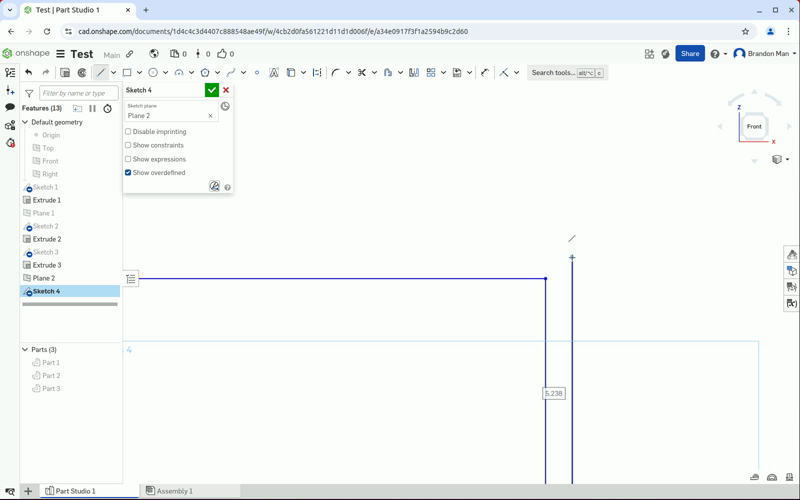
scroll(-6)
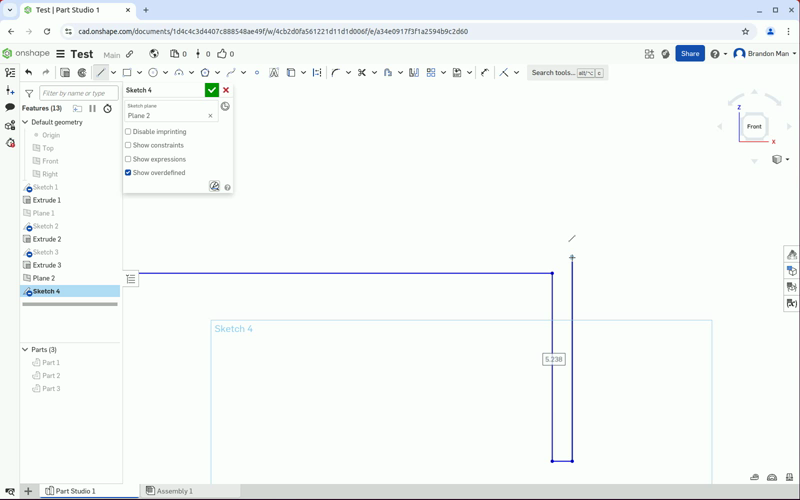
scroll(-6)
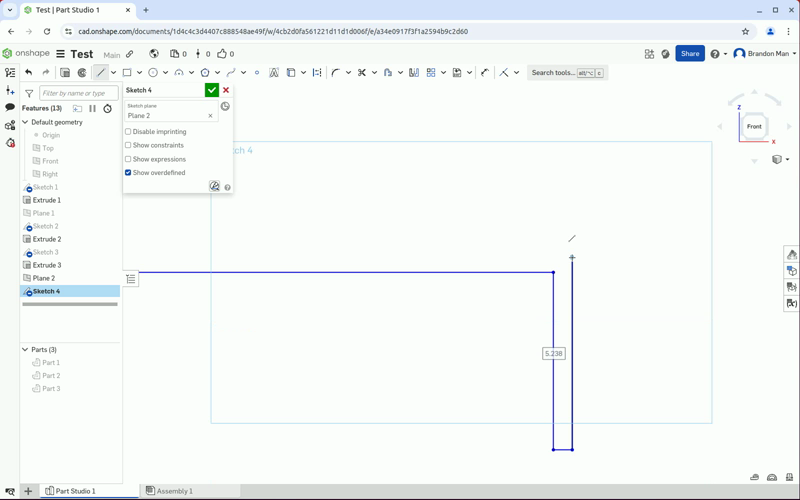
scroll(-6)
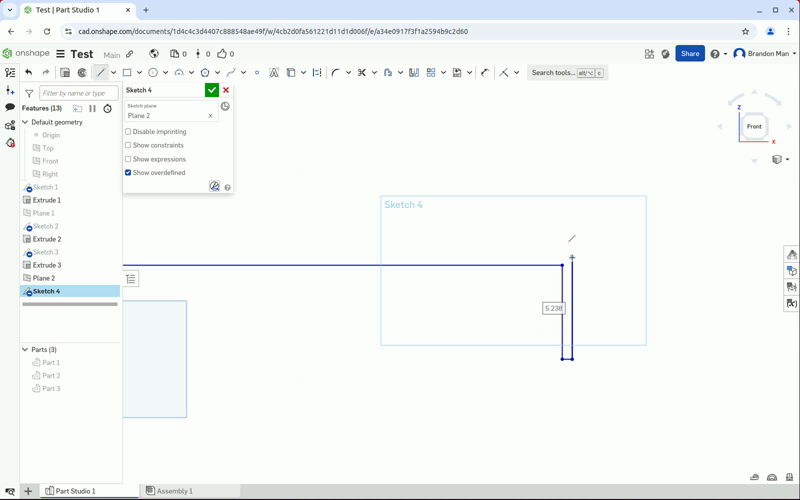
scroll(-6)
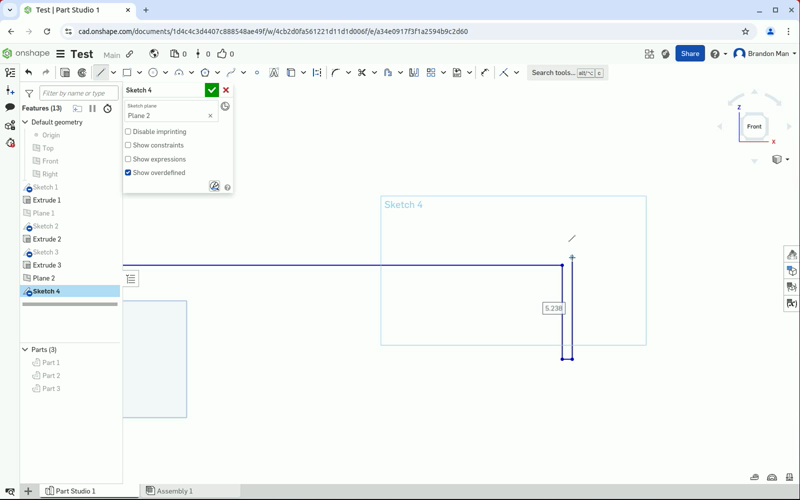
scroll(-6)
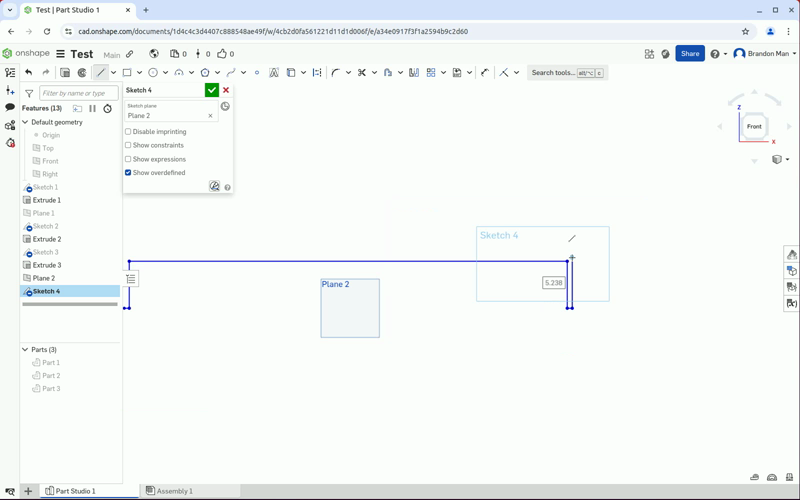
scroll(-6)
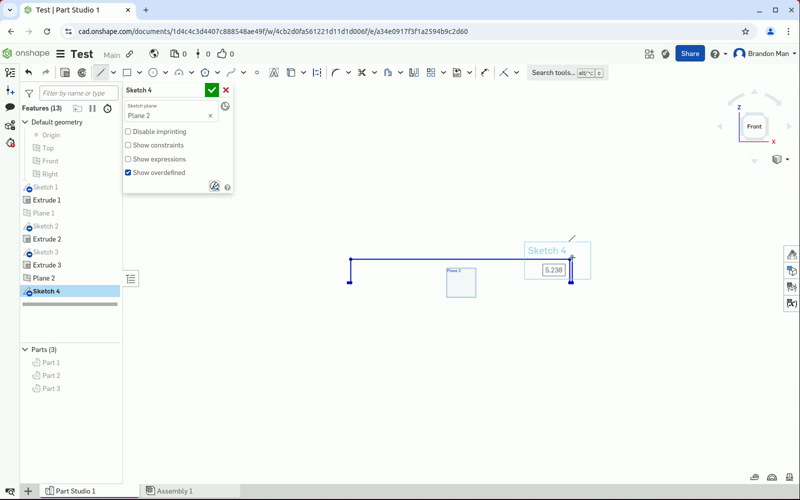
key_up(shift)
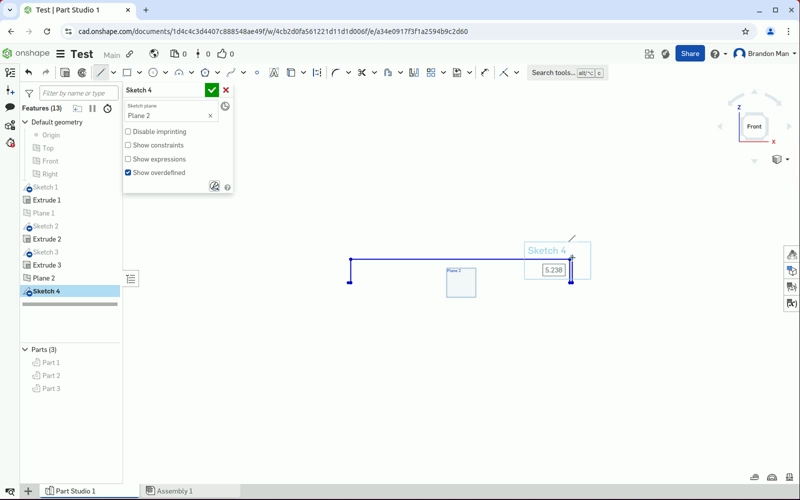
key_down(shift)
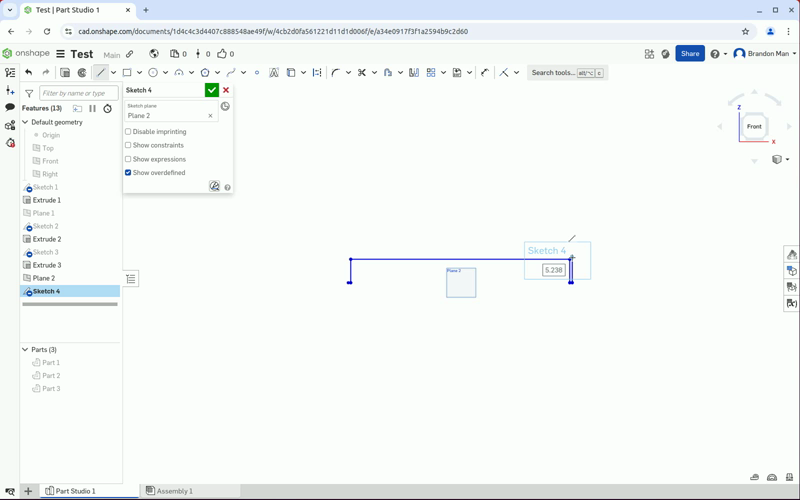
mouse_move(348, 257)
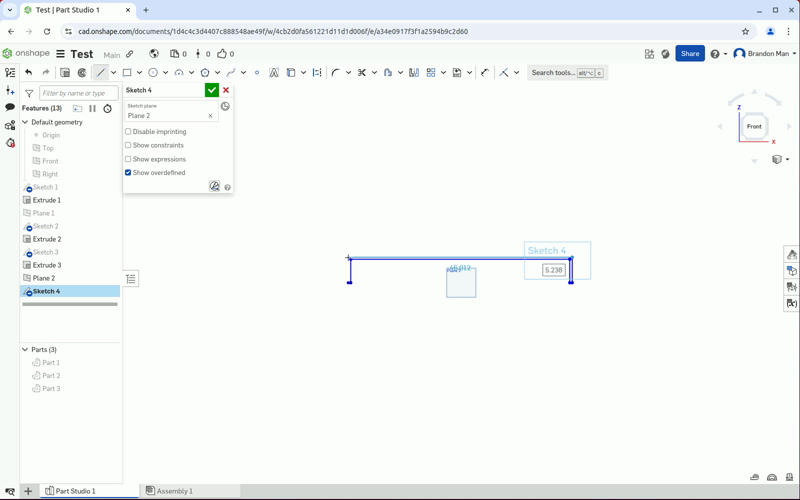
scroll(6)
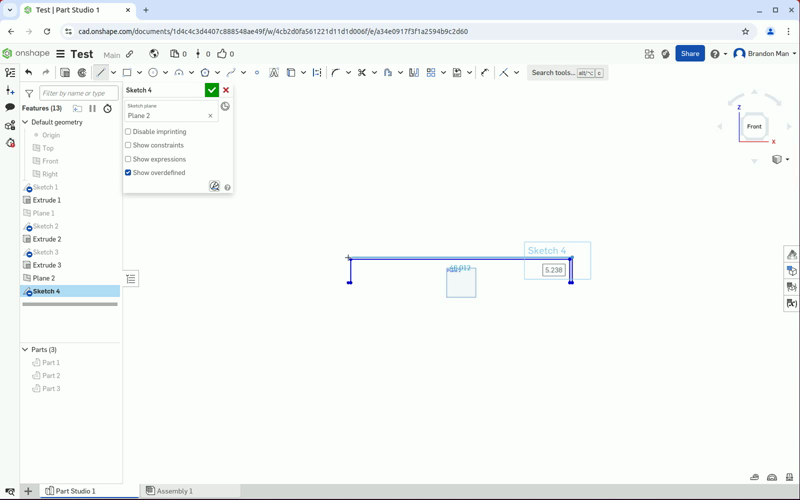
scroll(6)
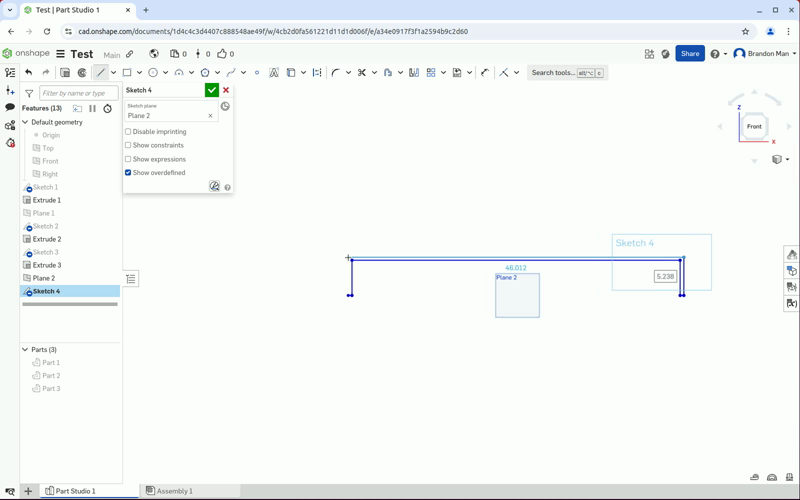
scroll(6)
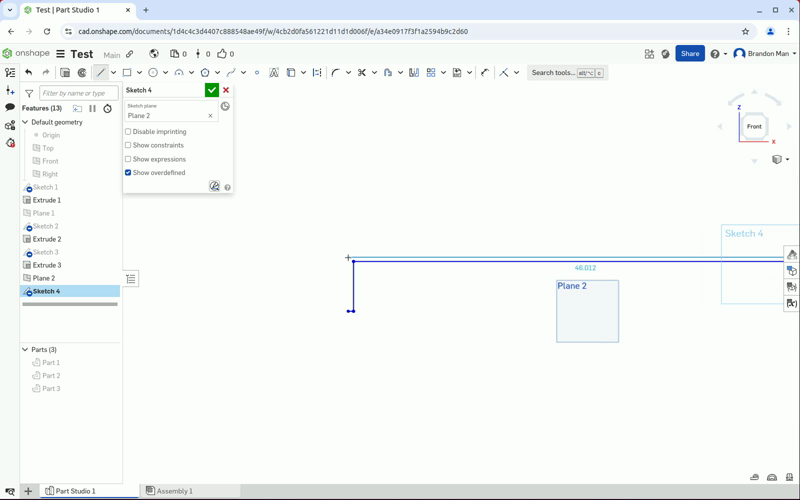
scroll(6)
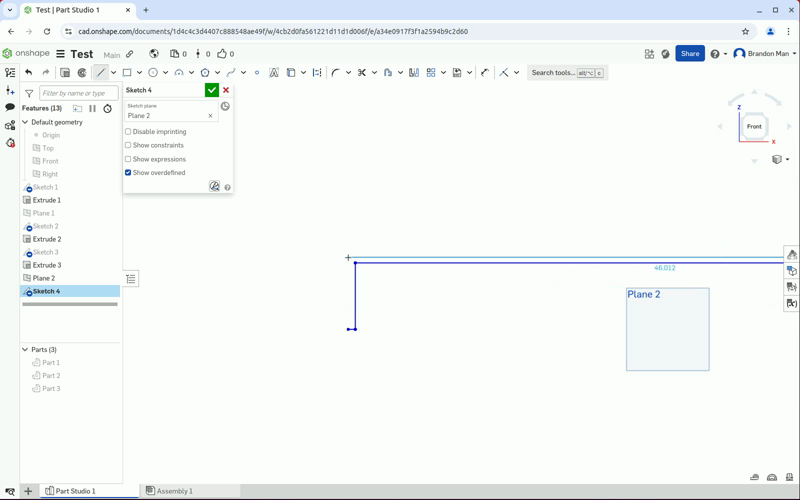
scroll(6)
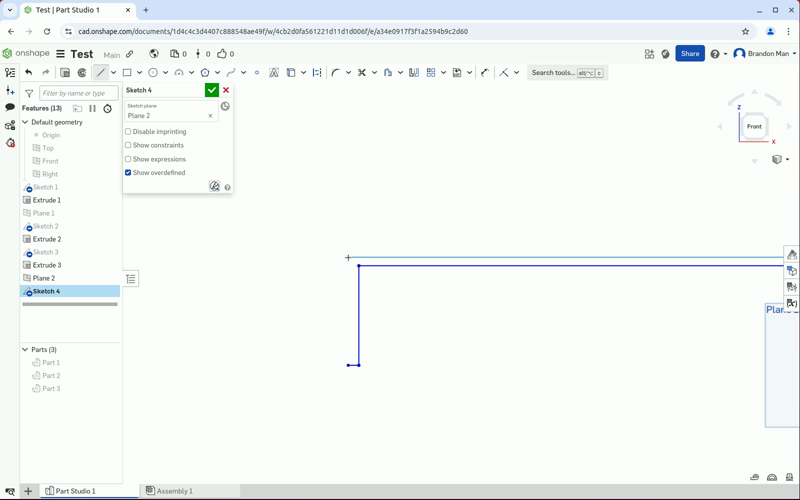
scroll(6)
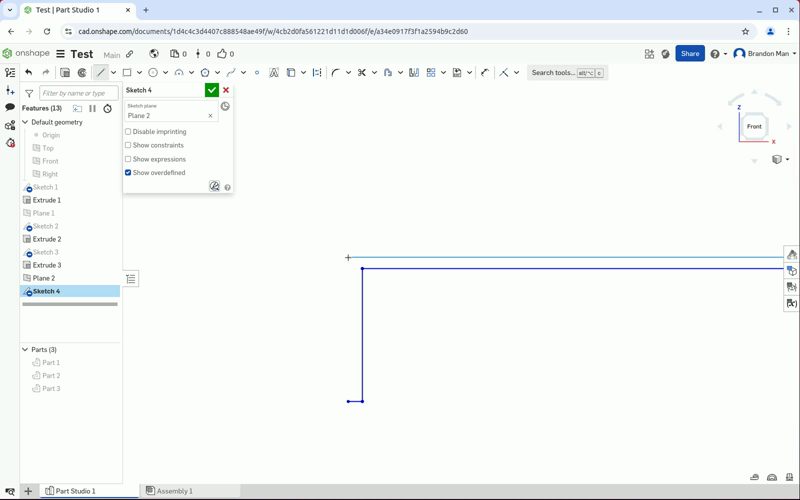
scroll(6)
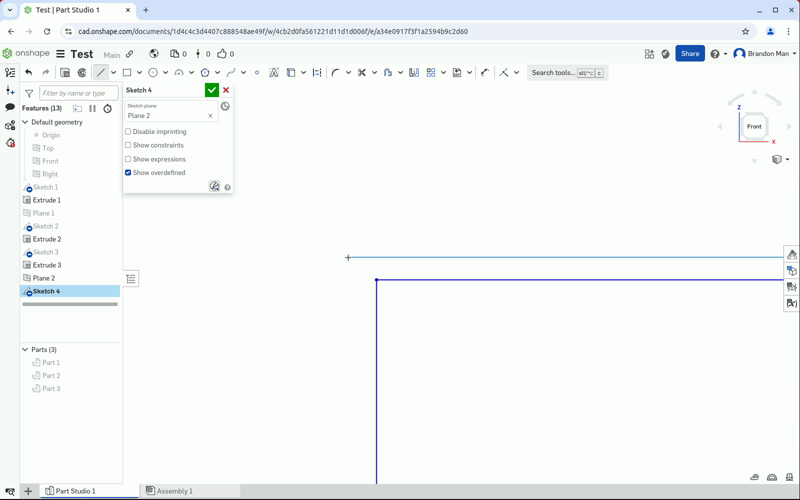
click(348, 257)
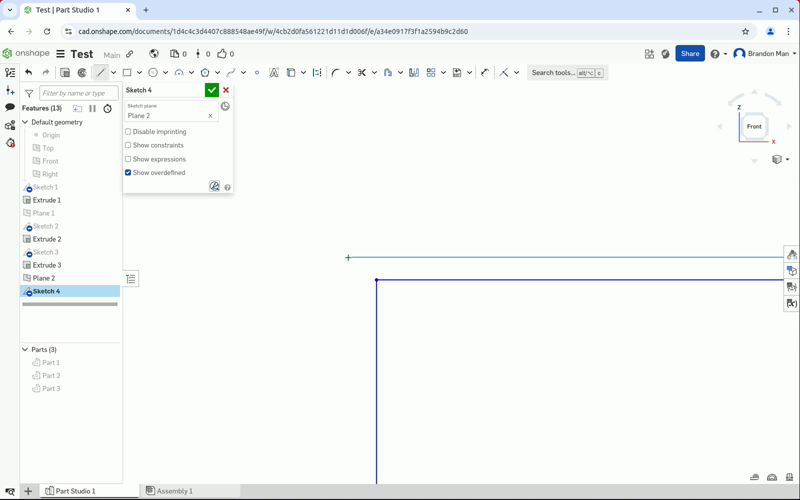
scroll(-6)
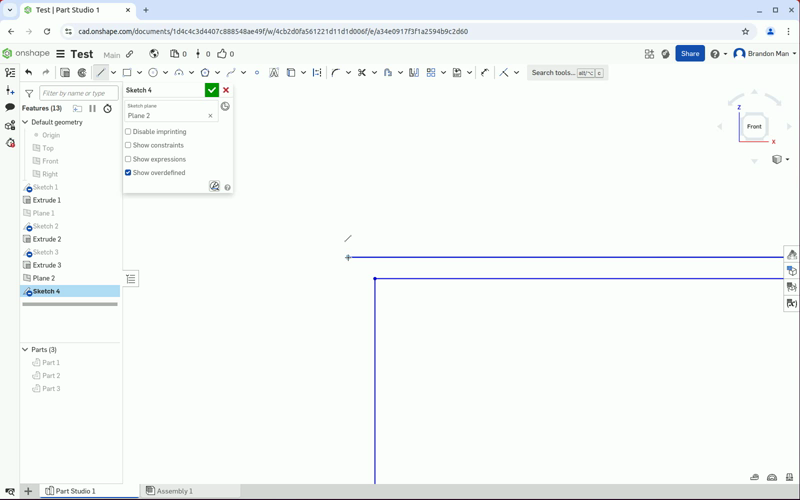
scroll(-6)
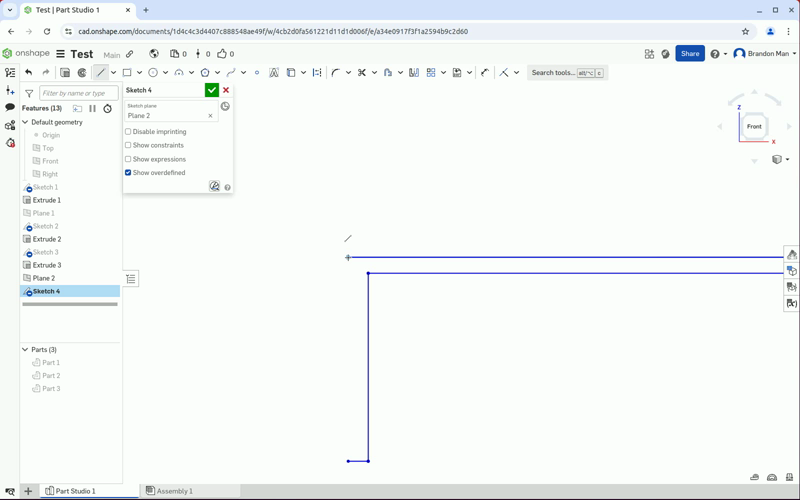
scroll(-6)
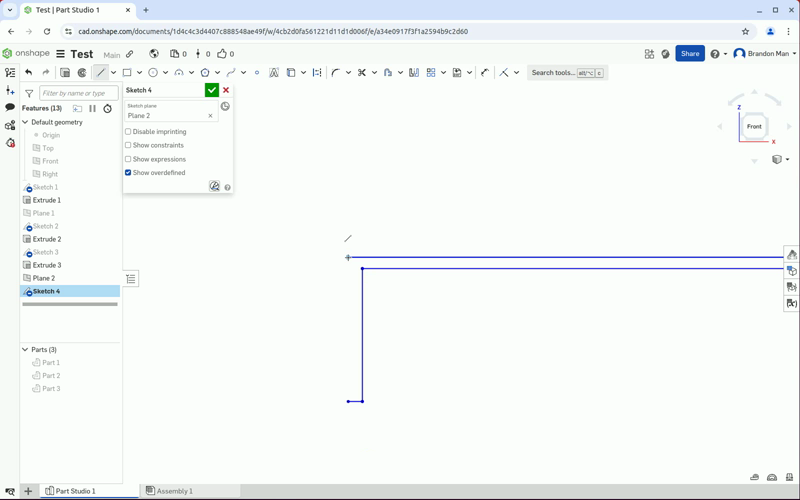
scroll(-6)
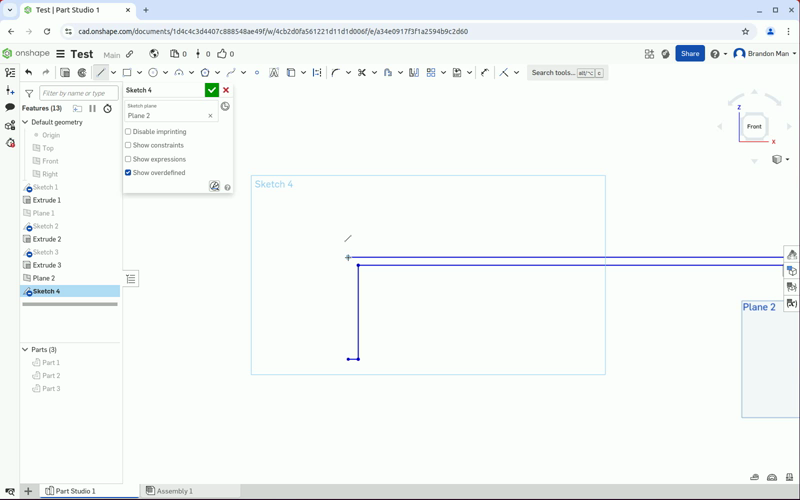
scroll(-6)
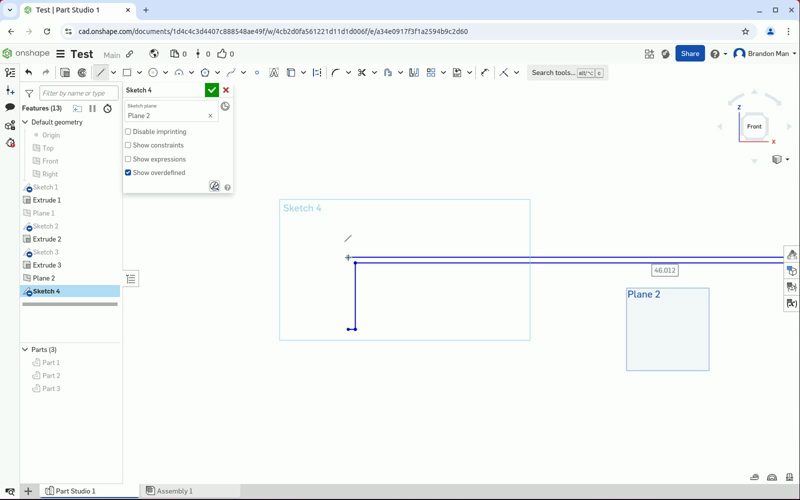
scroll(-6)
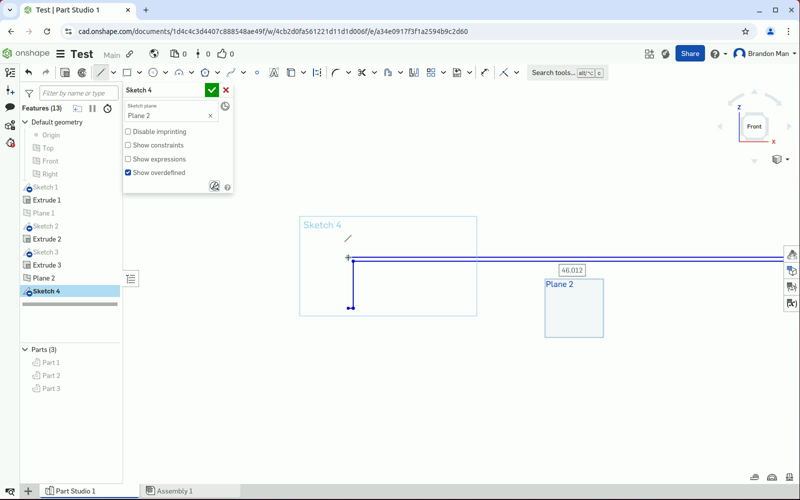
scroll(-6)
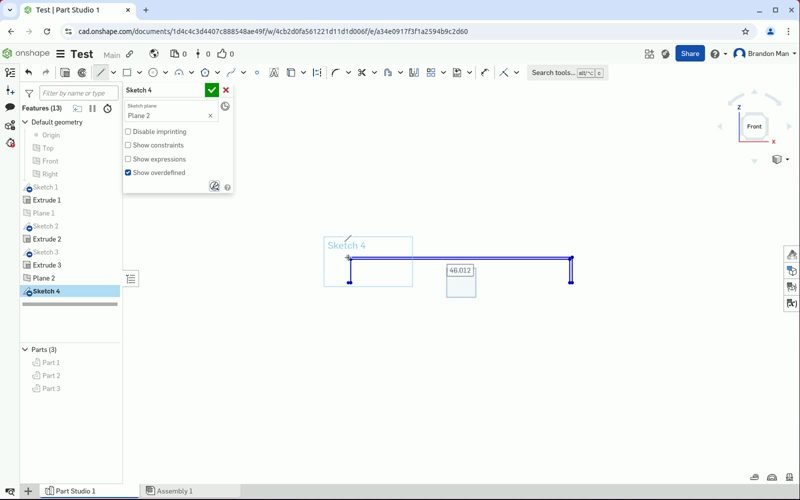
key_up(shift)
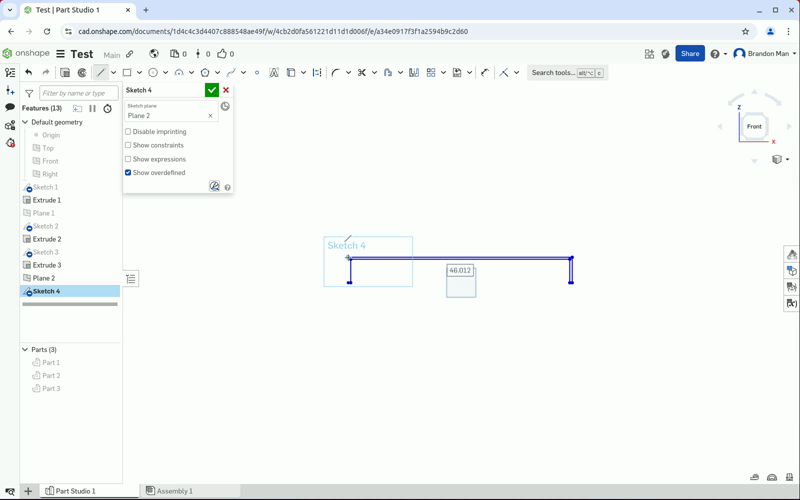
mouse_move(378, 257)
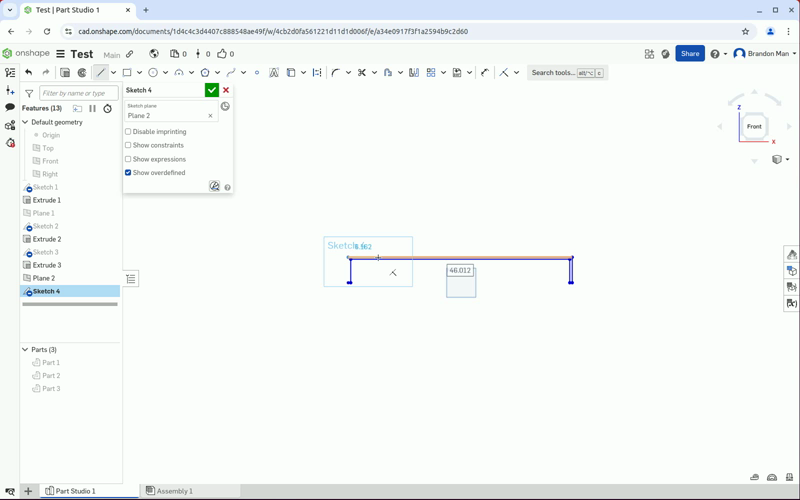
key_down(shift)
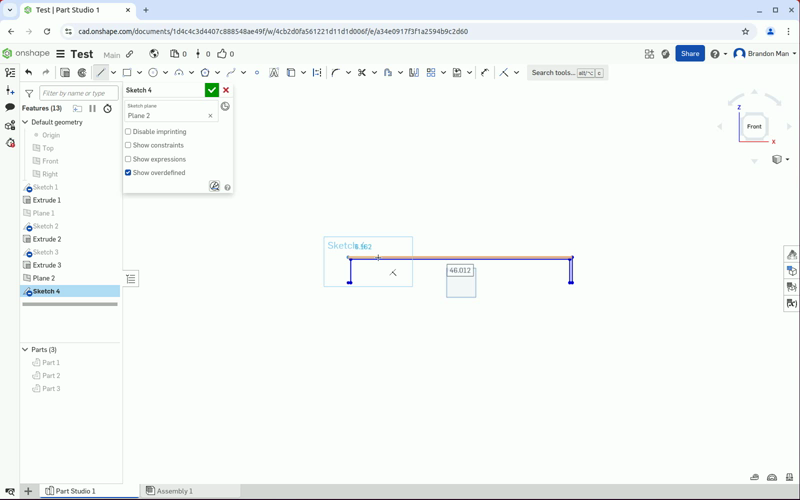
mouse_move(348, 282)
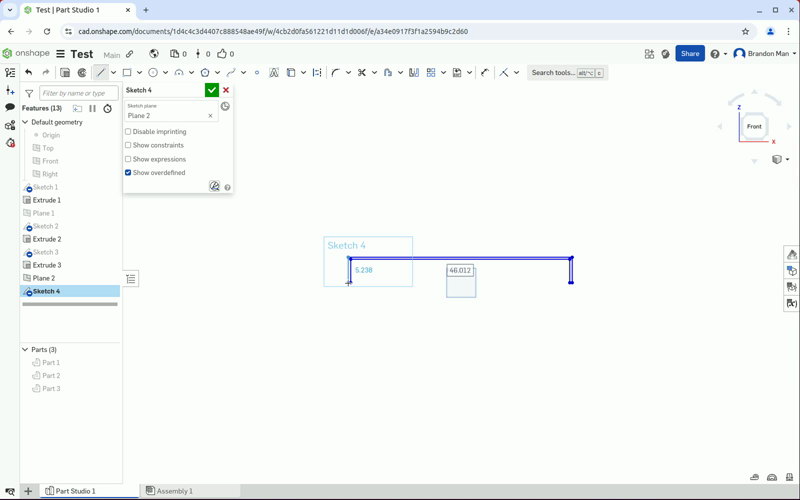
scroll(6)
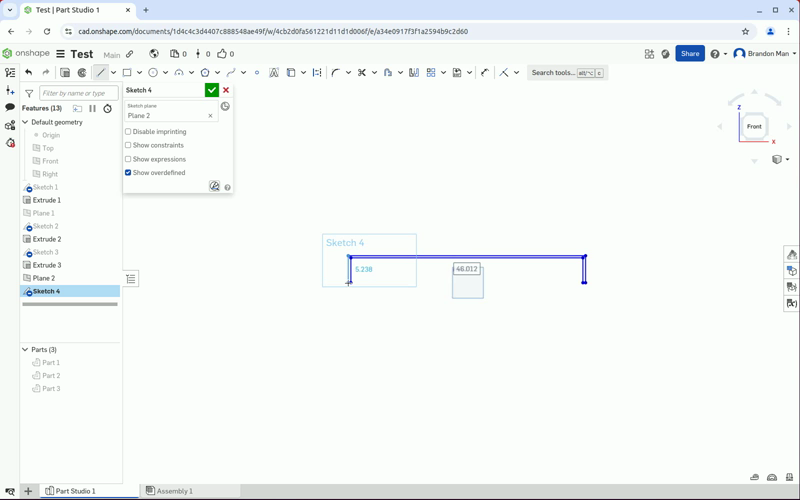
scroll(6)
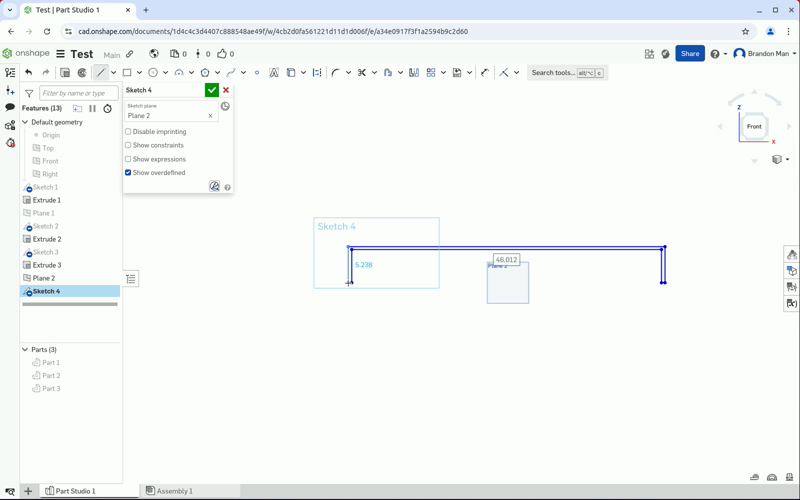
scroll(6)
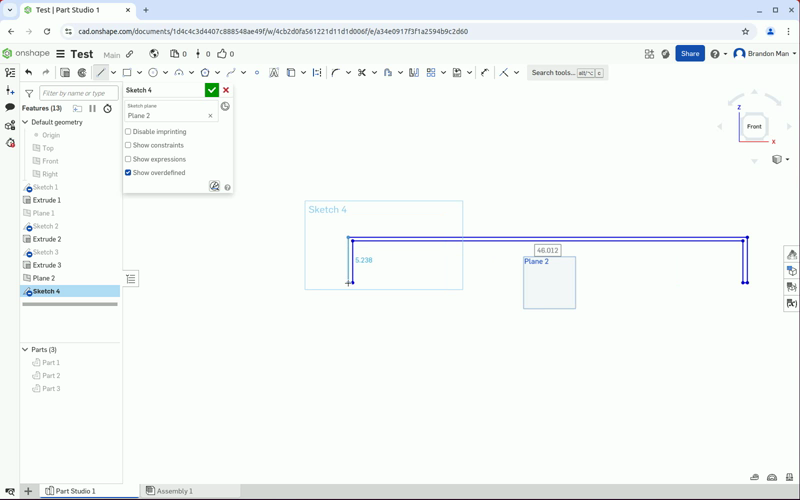
scroll(6)
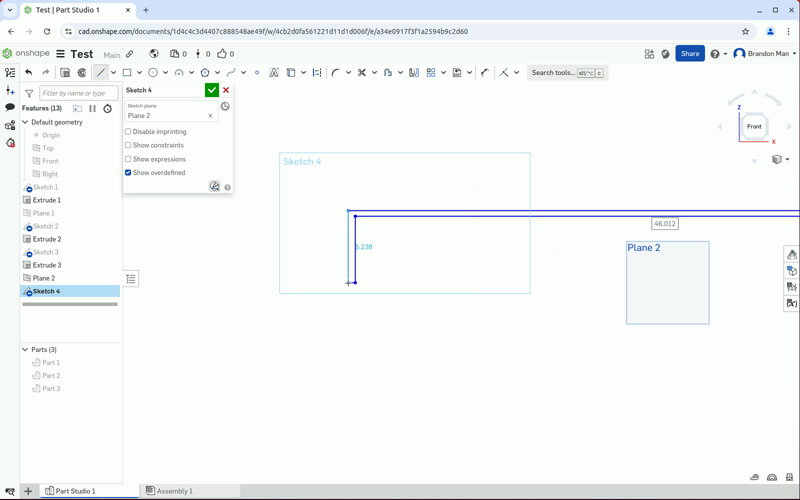
scroll(6)
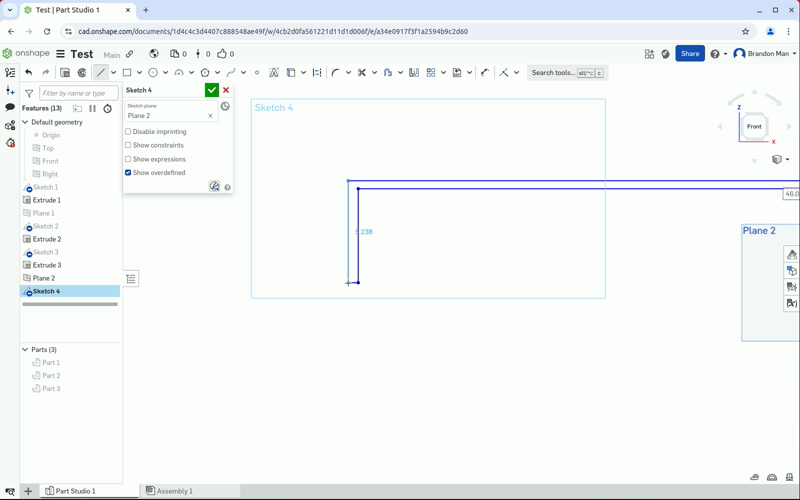
scroll(6)
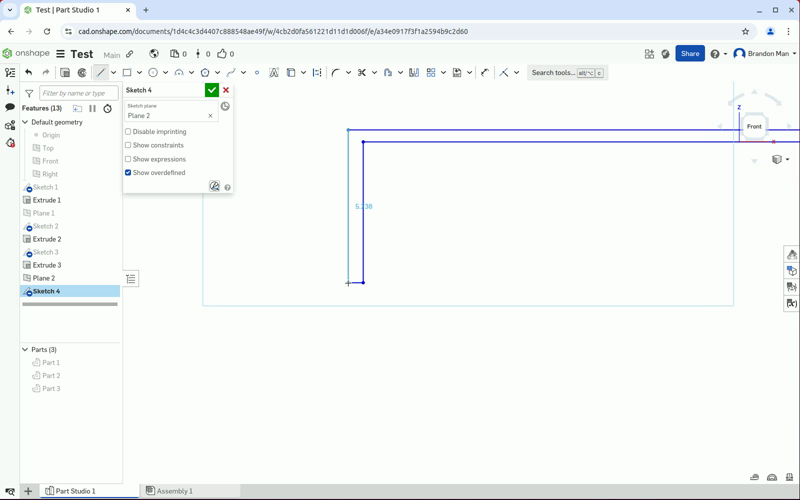
scroll(6)
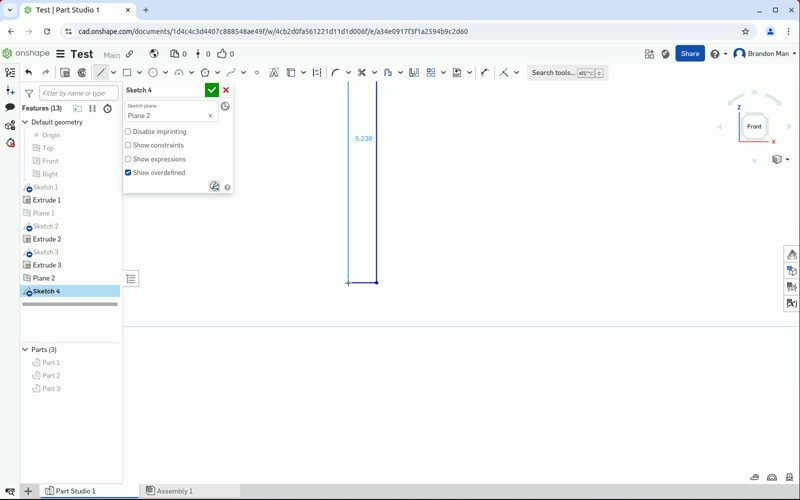
key_up(shift)
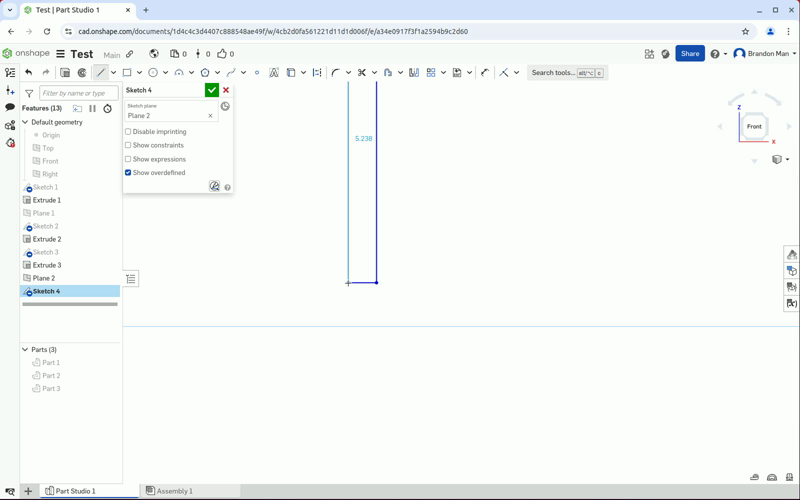
click(348, 282)
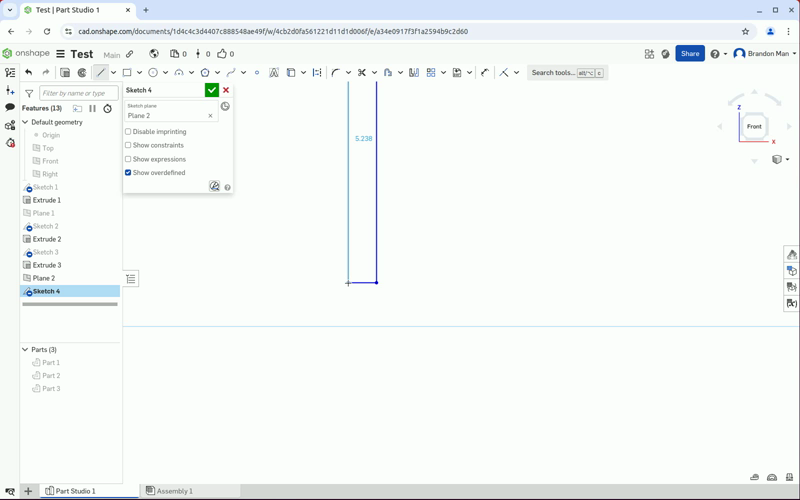
scroll(-6)
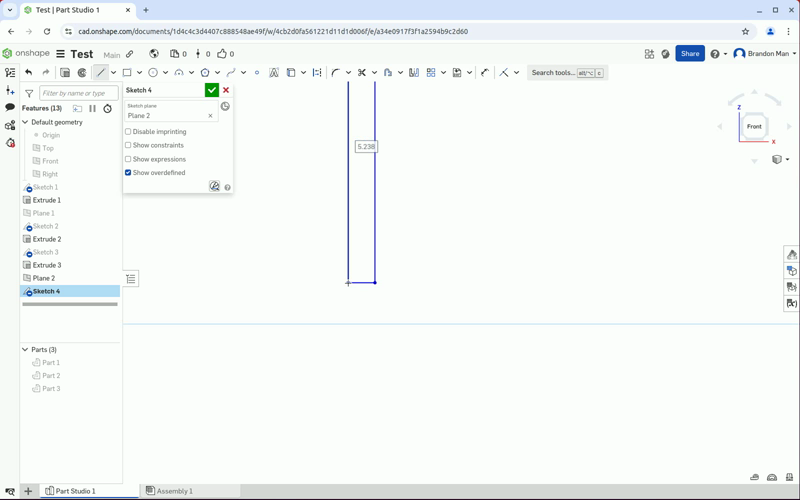
scroll(-6)
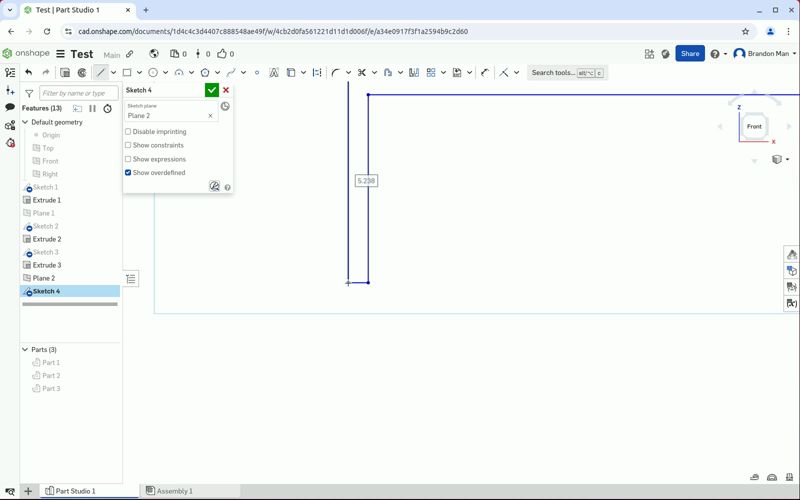
scroll(-6)
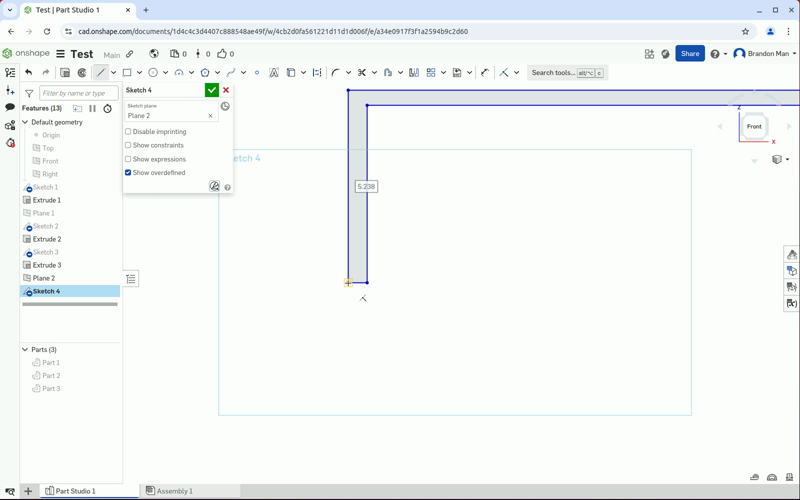
scroll(-6)
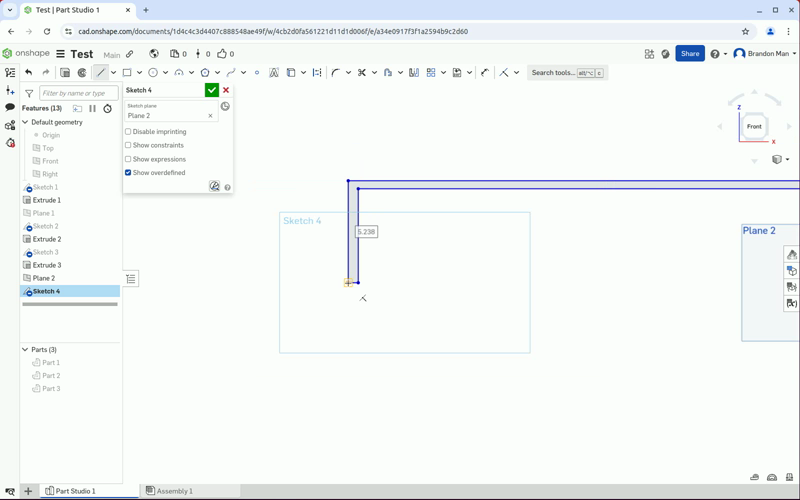
scroll(-6)
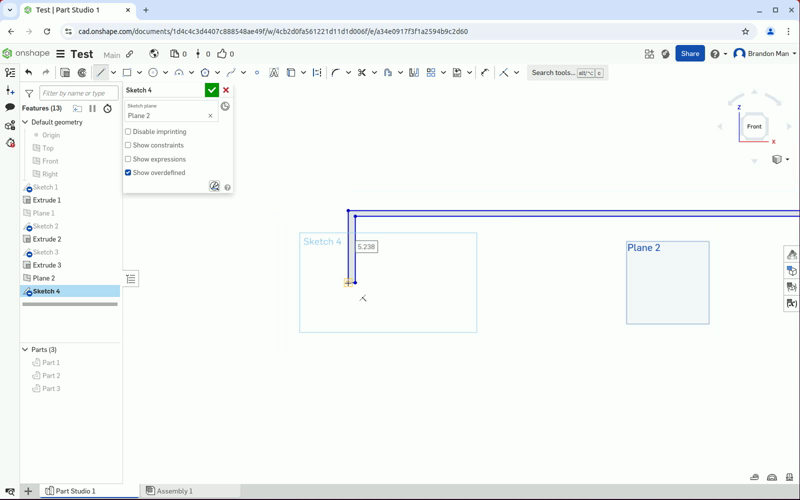
scroll(-6)
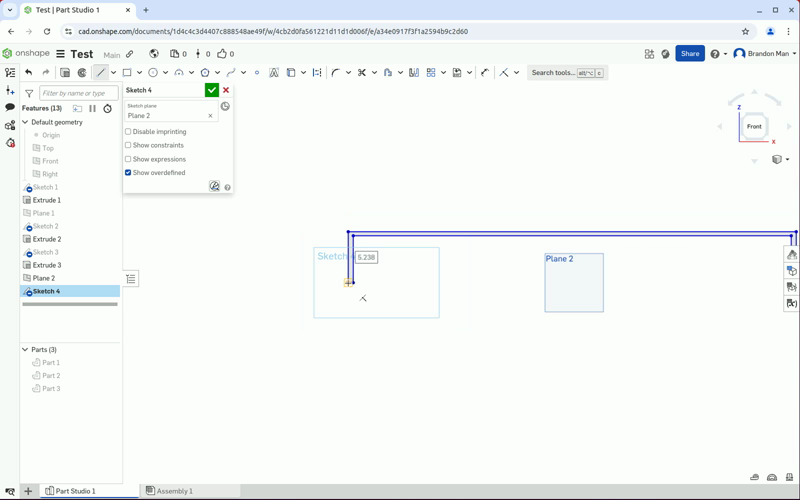
scroll(-6)
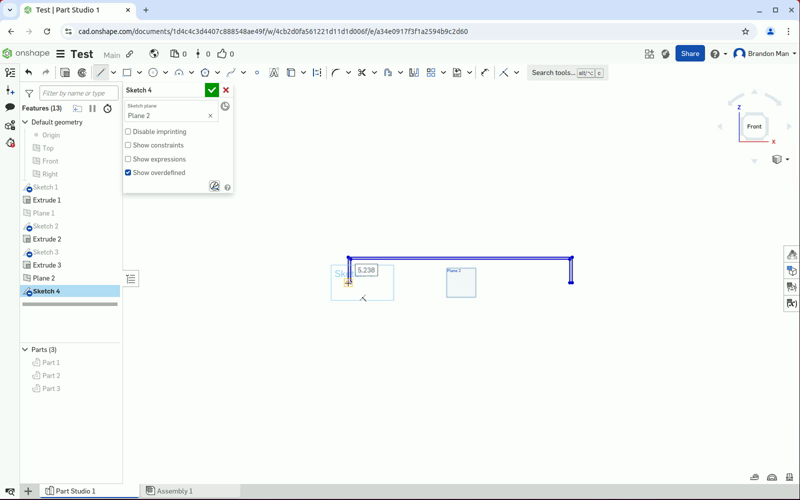
key(esc)
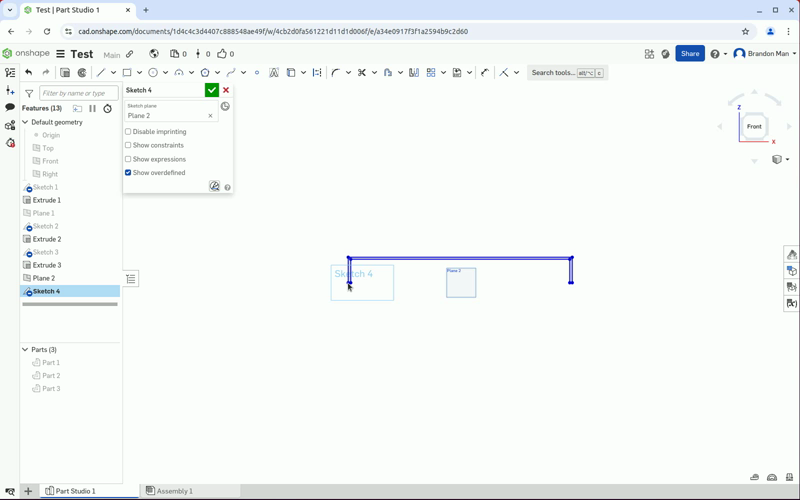
mouse_move(374, 258)
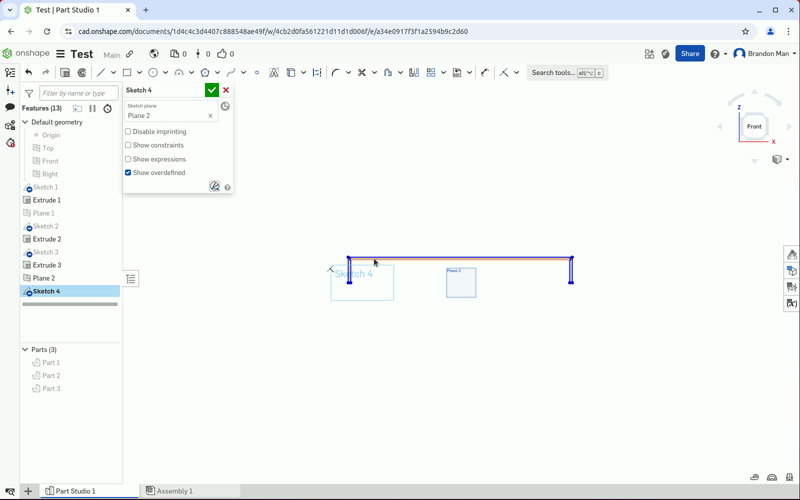
scroll(6)
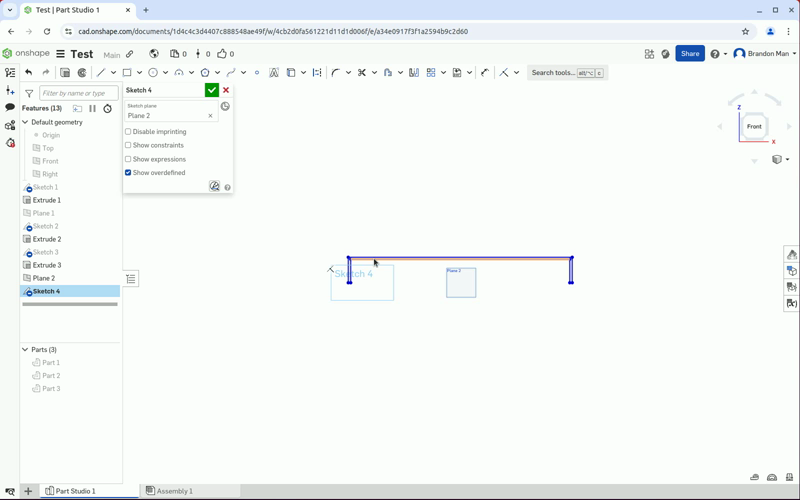
scroll(6)
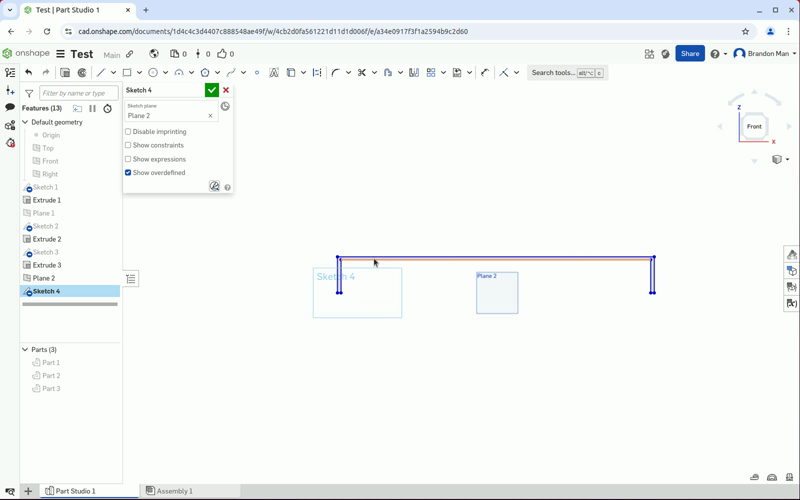
scroll(6)
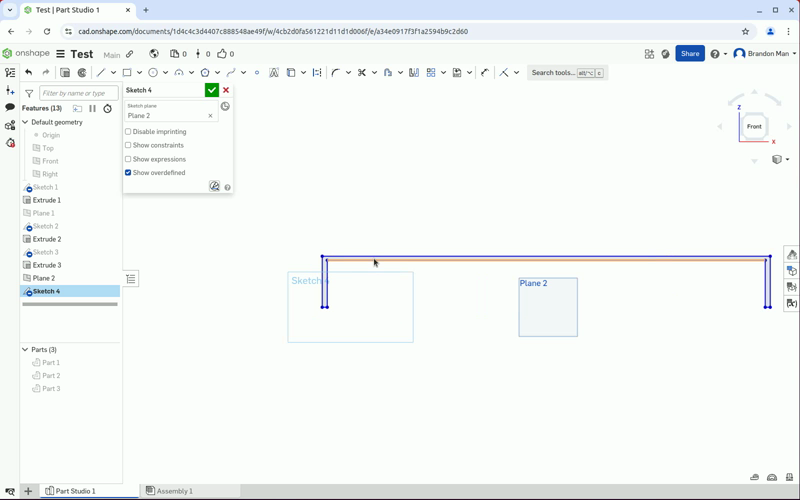
scroll(6)
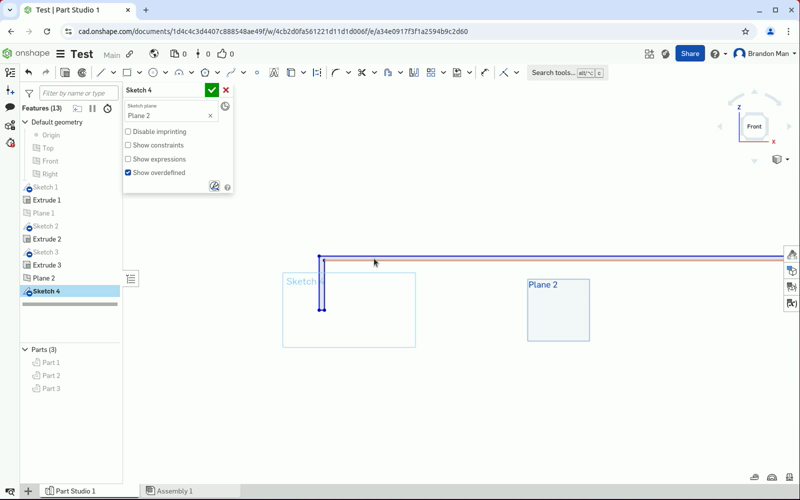
scroll(6)
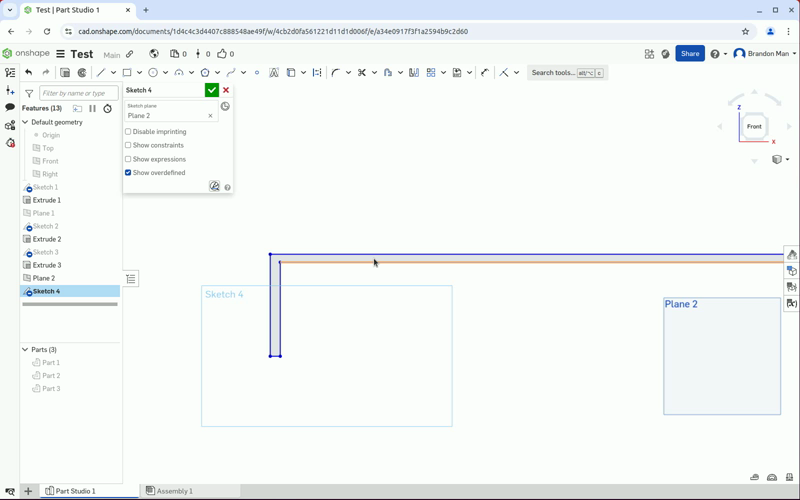
scroll(6)
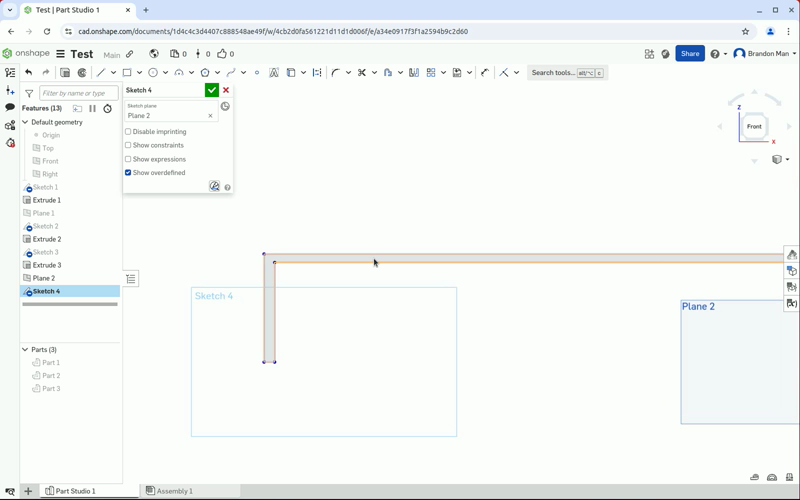
scroll(6)
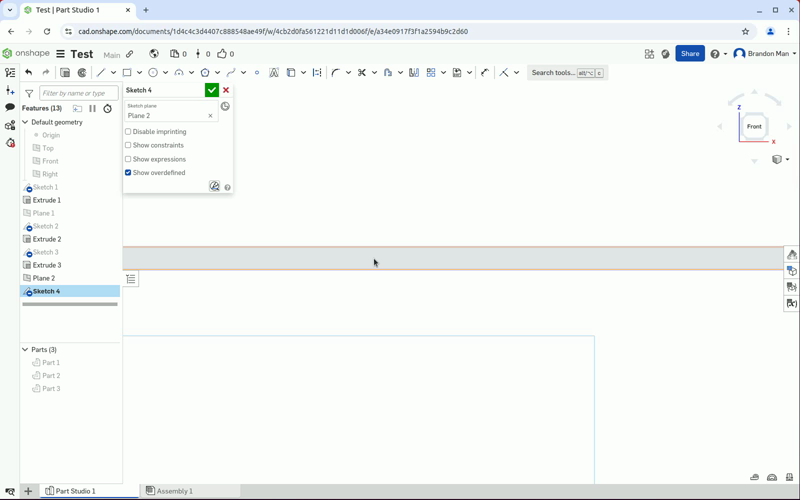
click(374, 258)
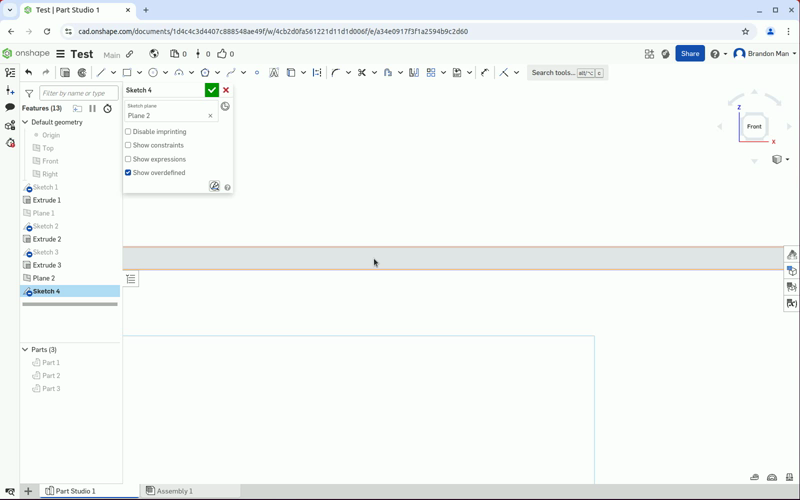
scroll(-6)
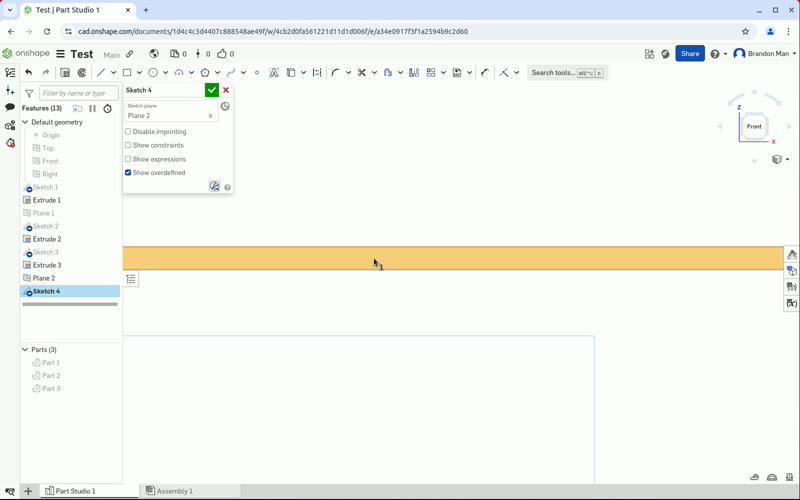
scroll(-6)
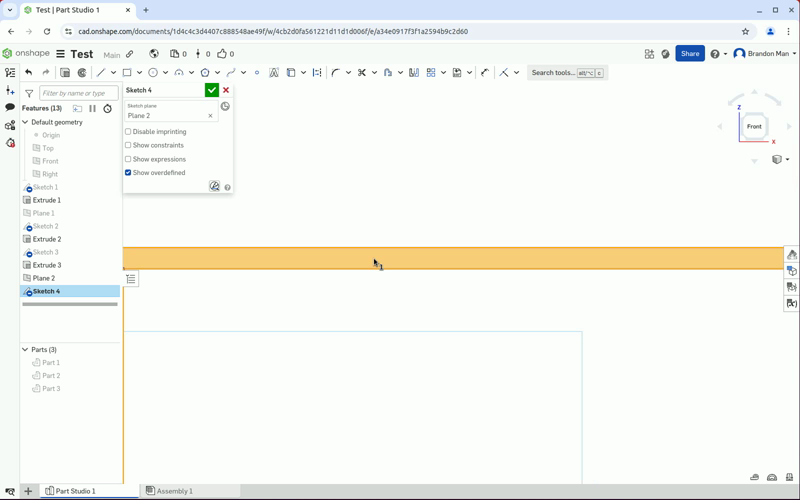
scroll(-6)
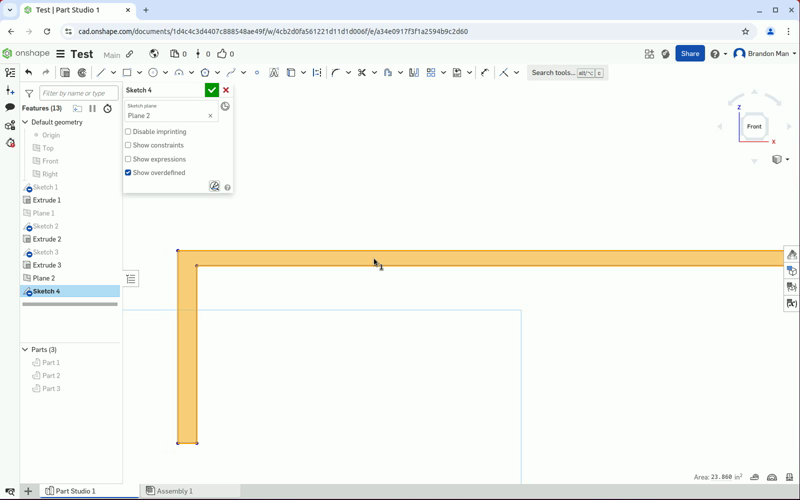
scroll(-6)
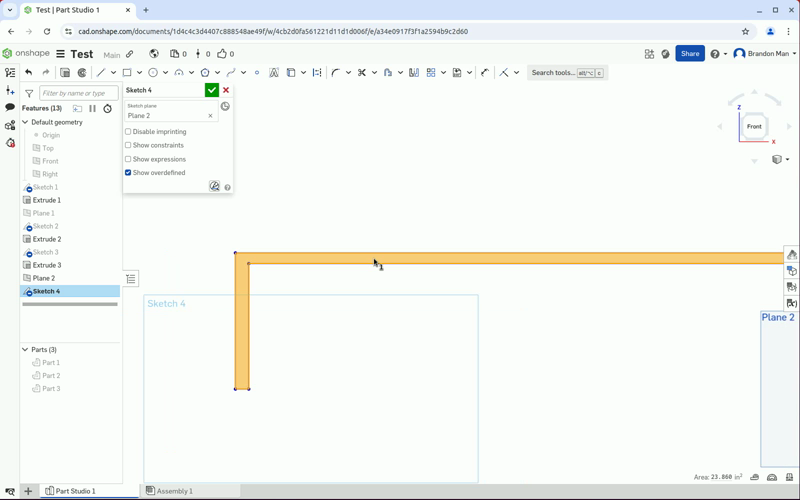
scroll(-6)
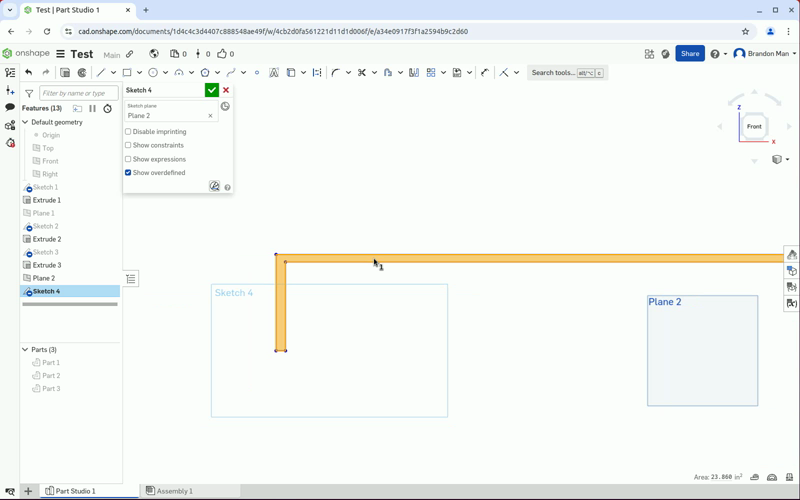
scroll(-6)
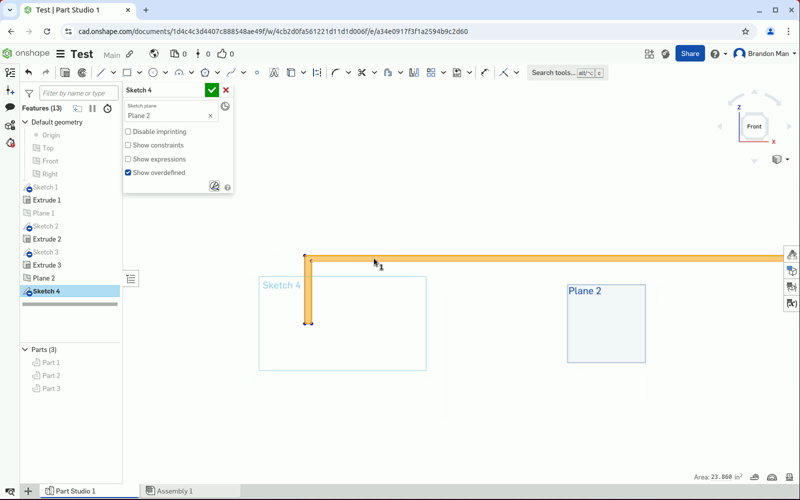
scroll(-6)
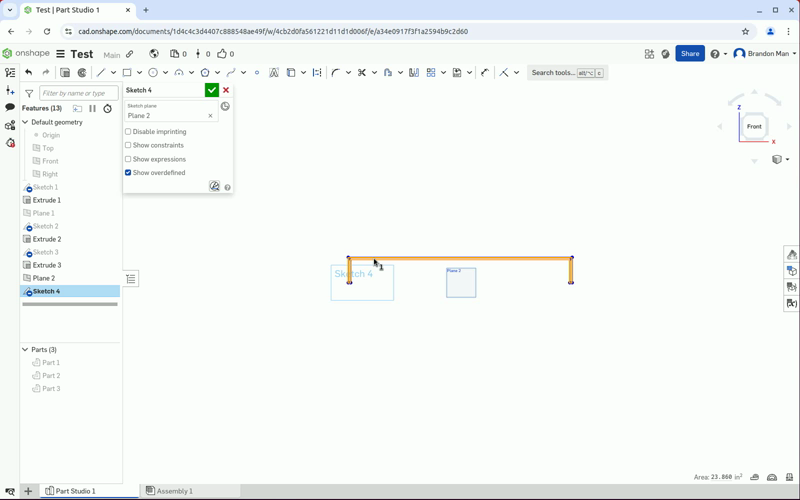
mouse_move(73, 352)
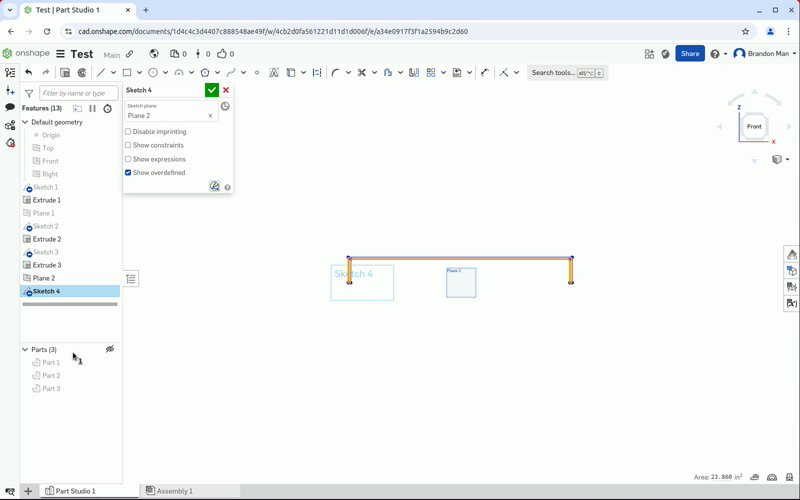
key(shift+y)
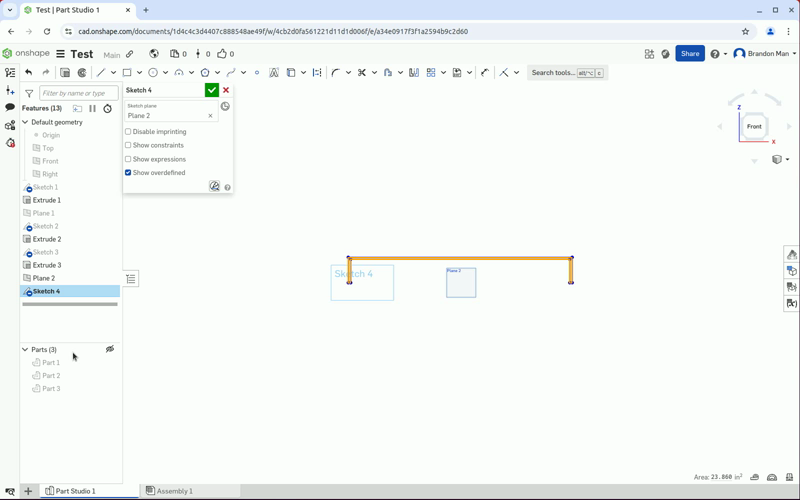
key(shift+e)
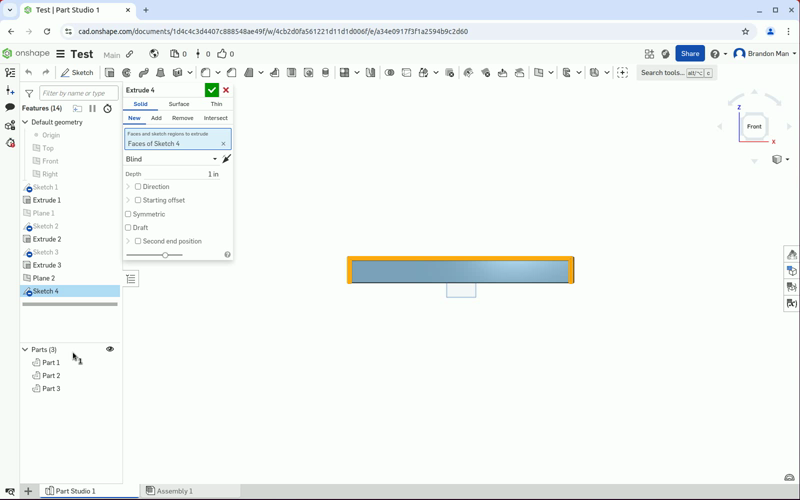
mouse_move(143, 106)
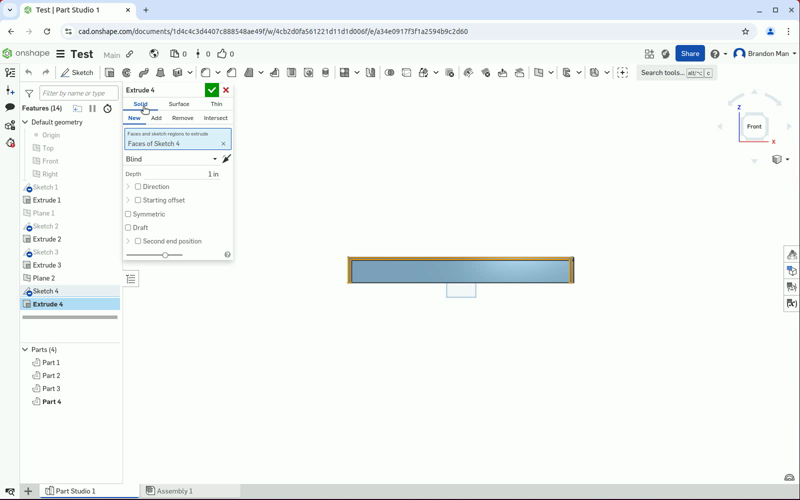
click(143, 106)
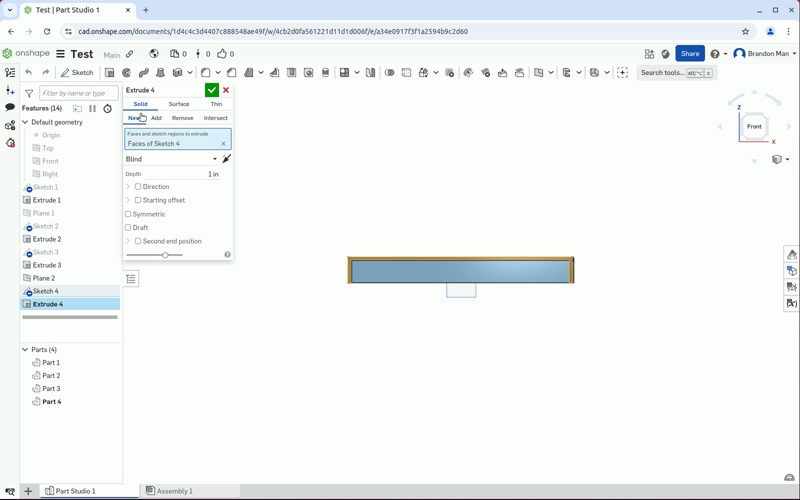
mouse_move(137, 120)
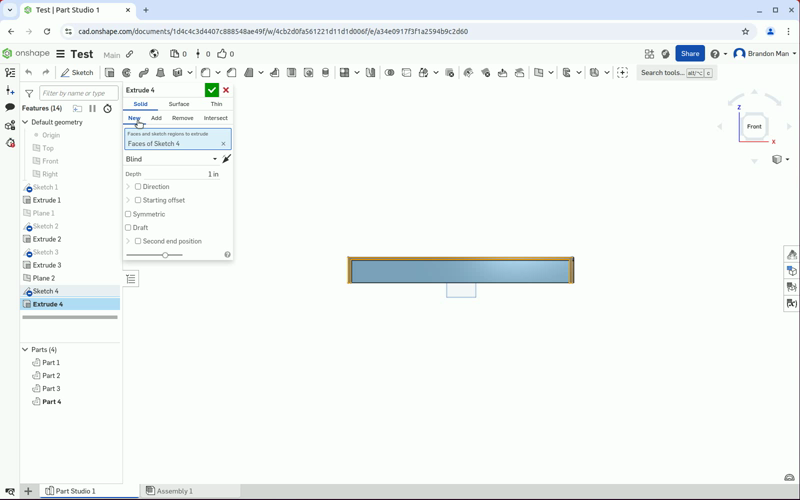
click(137, 120)
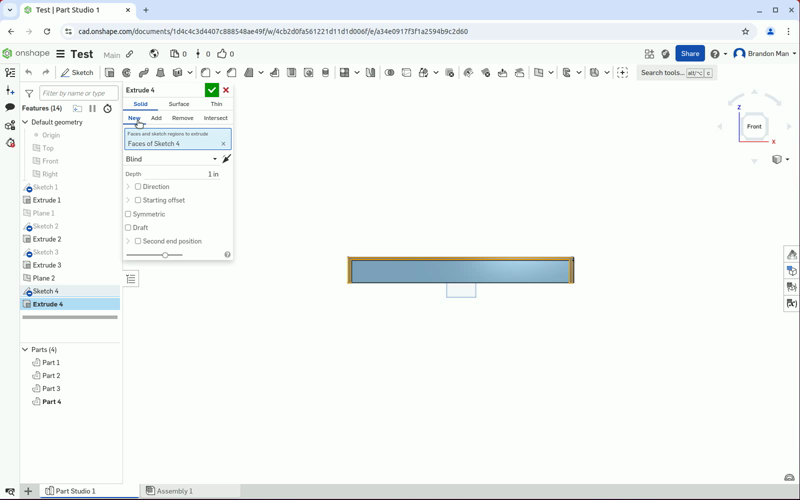
key(tab, 4)
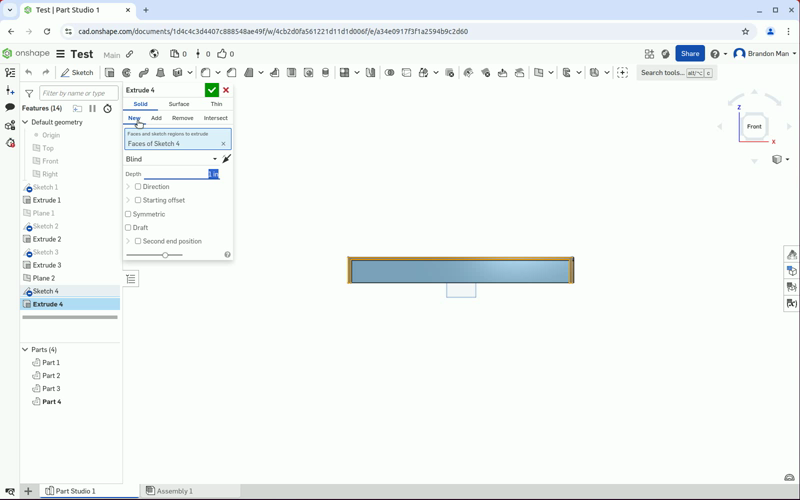
text(0.722)
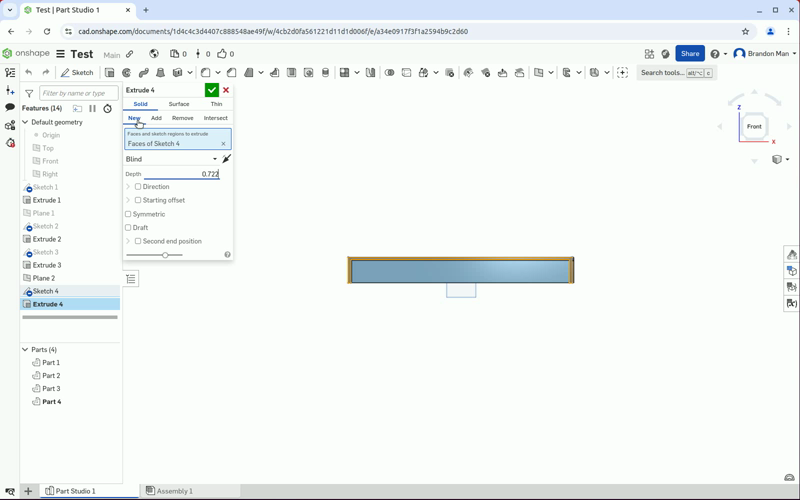
key(enter)
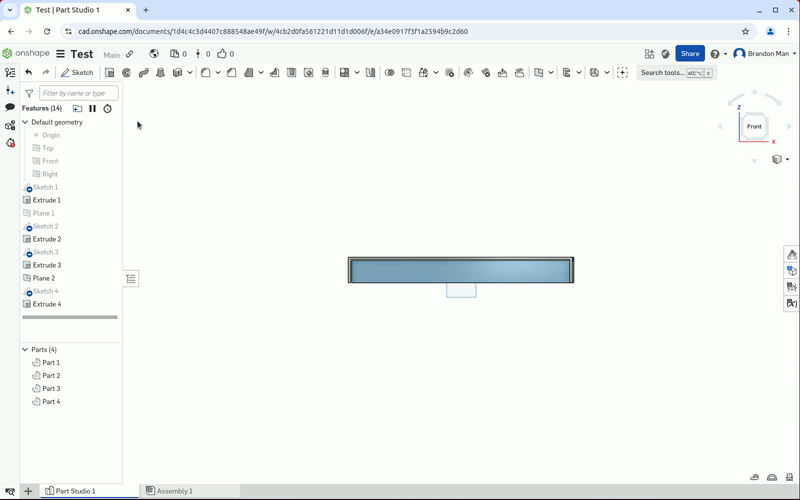
key(shift+h)
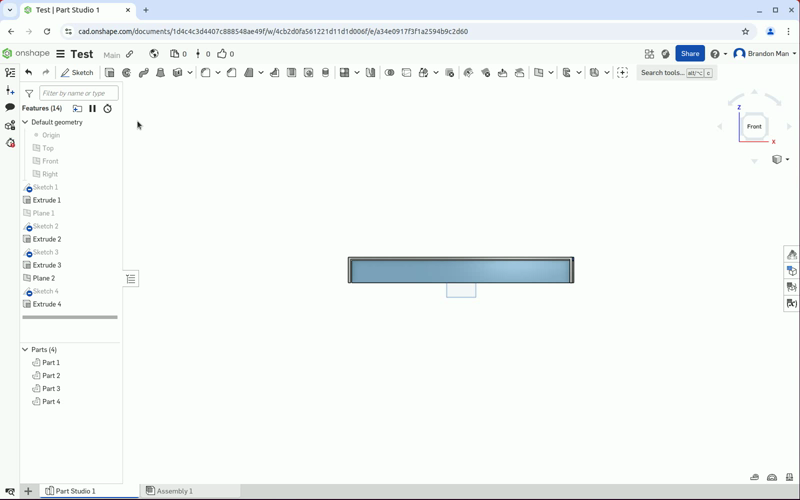
key(shift+h)
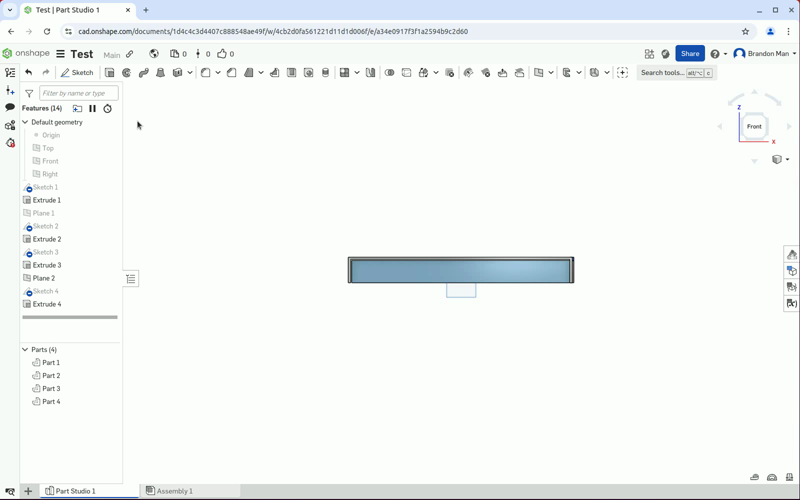
mouse_move(73, 189)
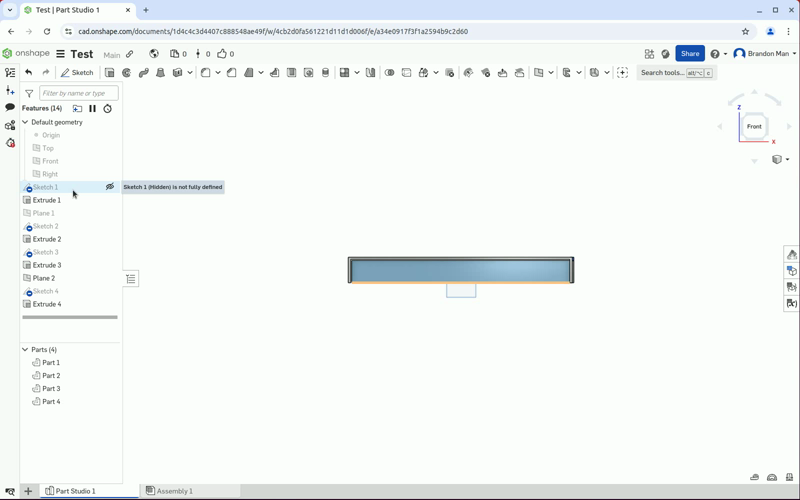
click(73, 189)
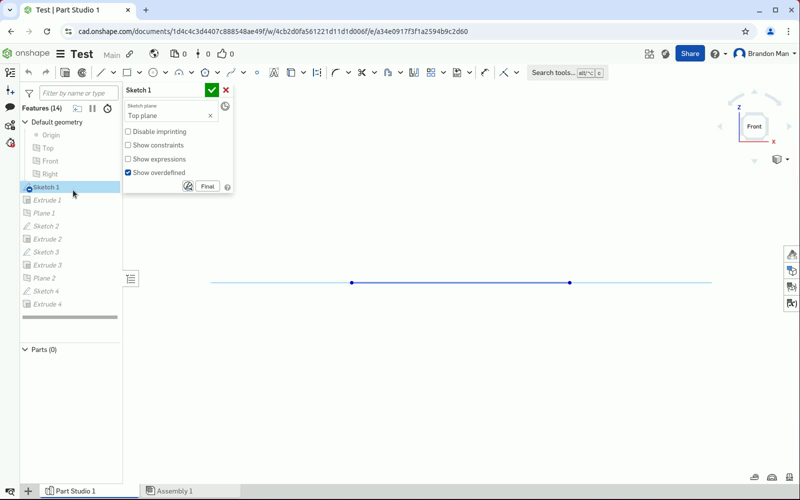
mouse_move(229, 92)
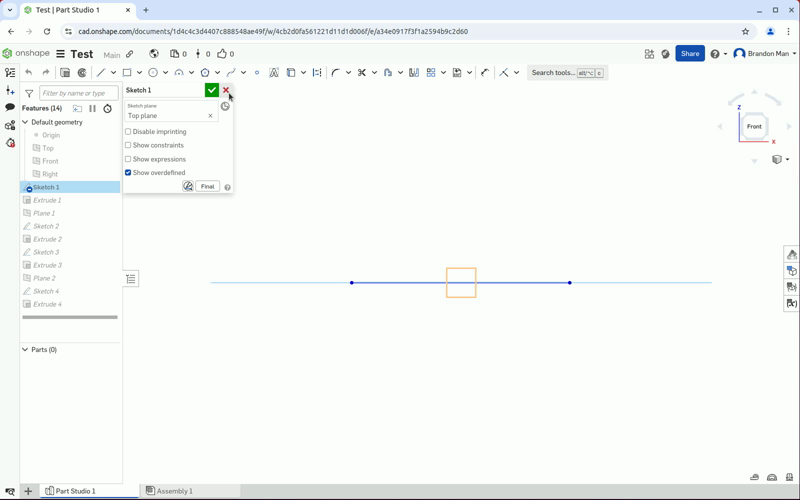
click(229, 92)
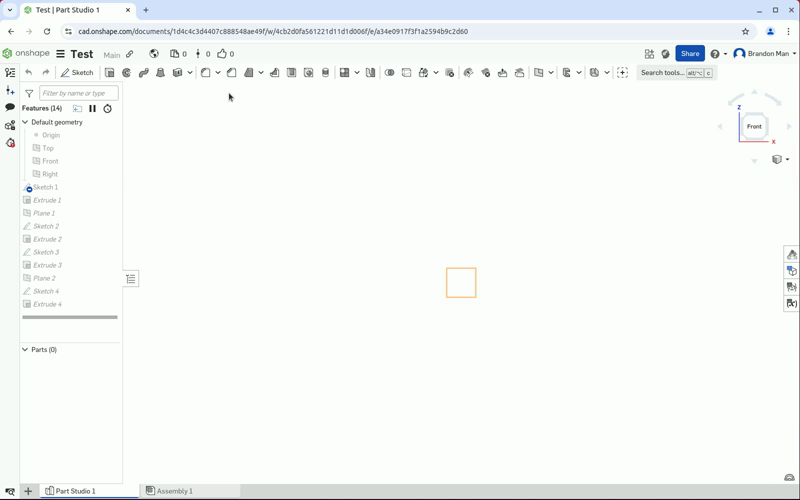
key(shift+s)
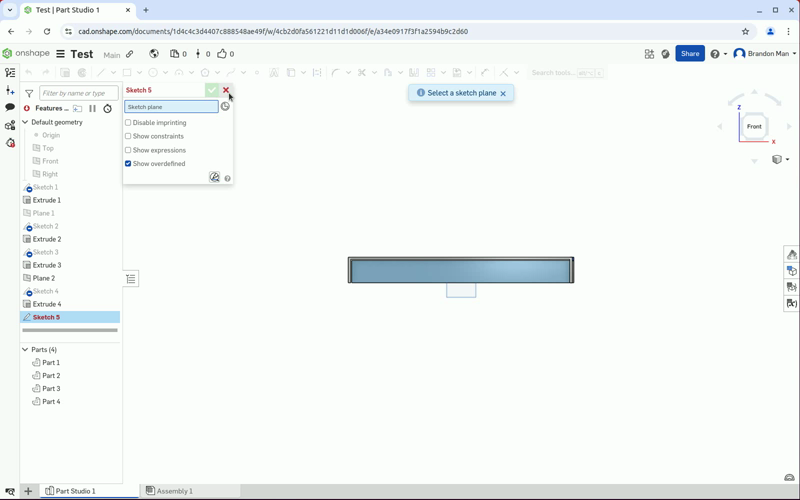
mouse_move(73, 280)
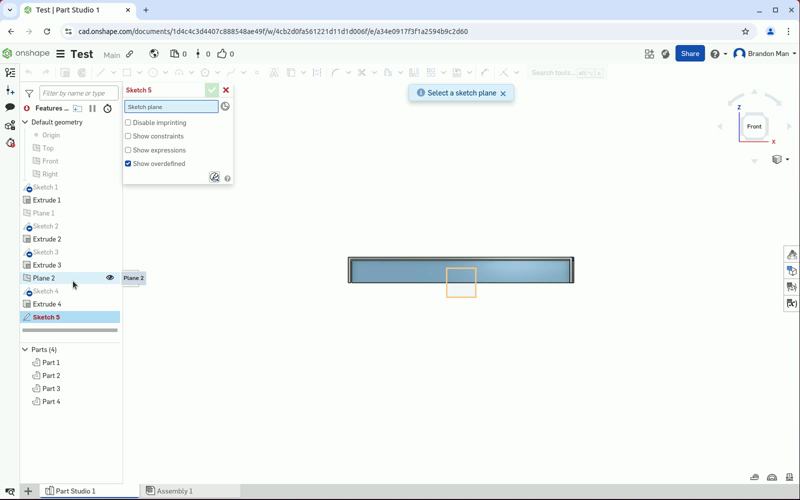
click(73, 280)
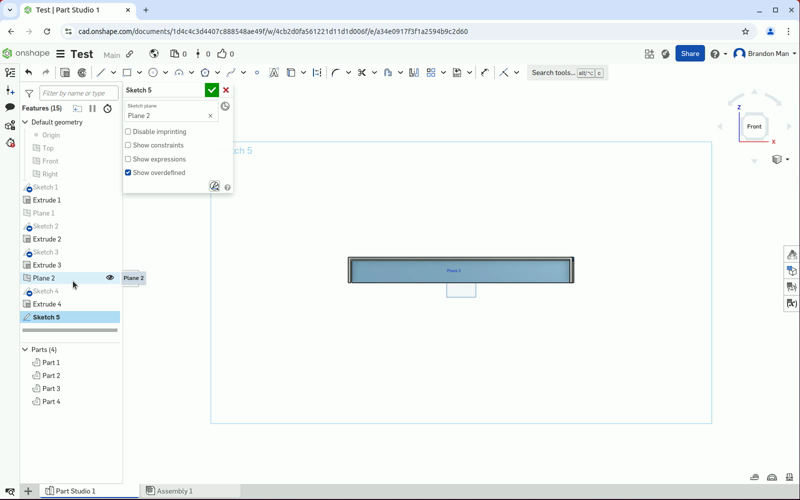
mouse_move(73, 352)
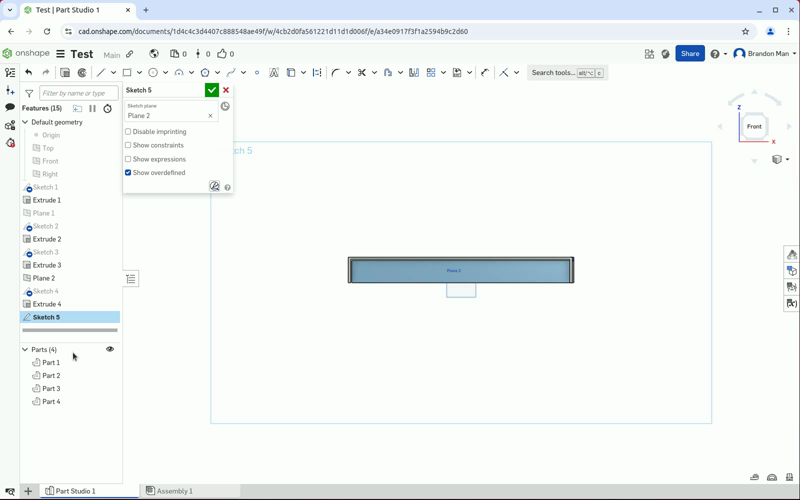
key(y)
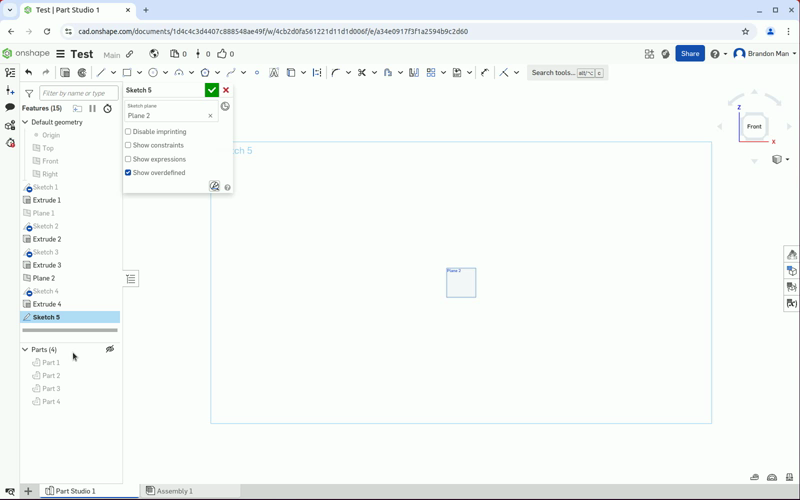
key(l)
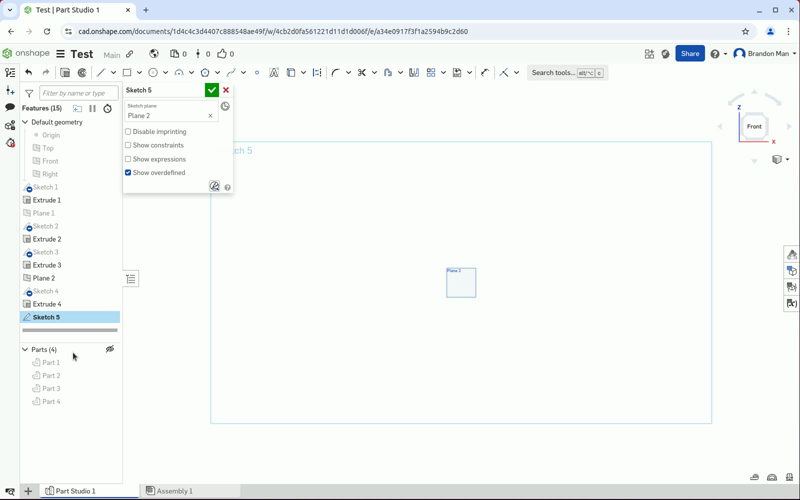
key_down(shift)
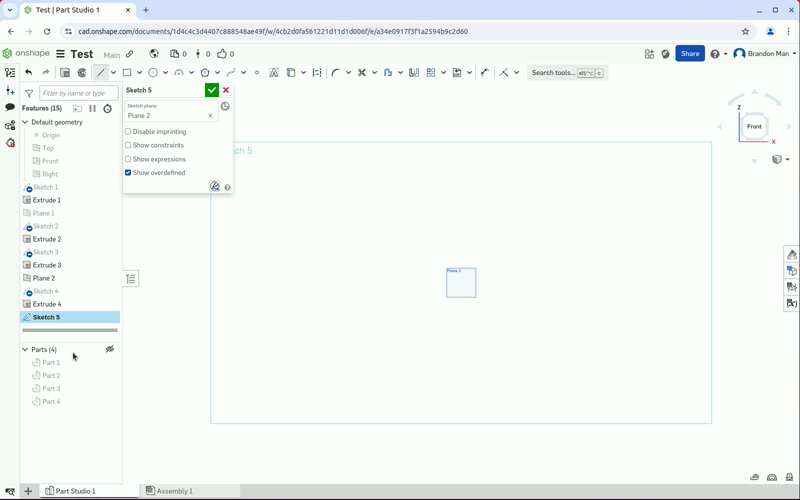
mouse_move(351, 282)
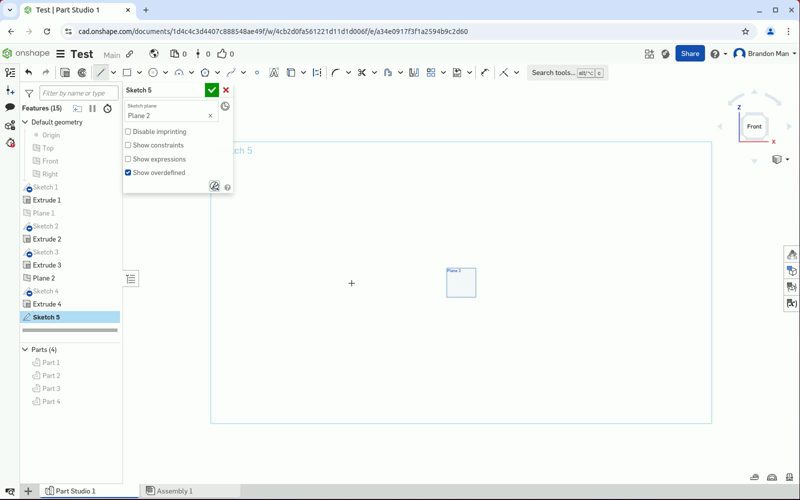
click(351, 282)
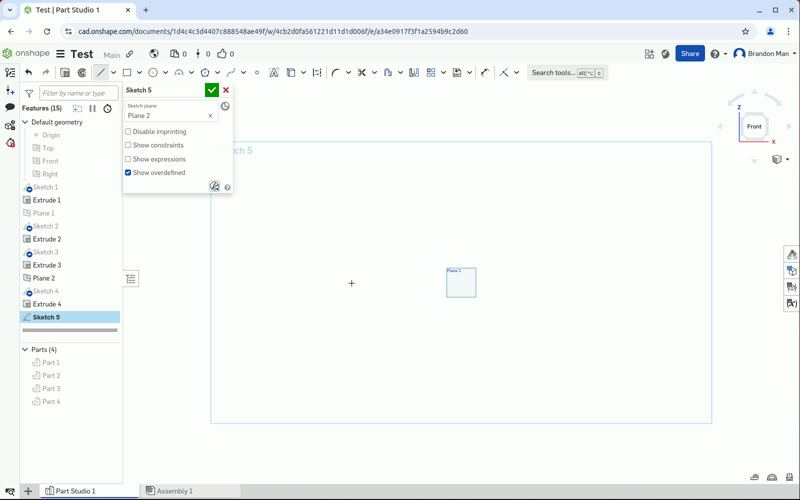
key_up(shift)
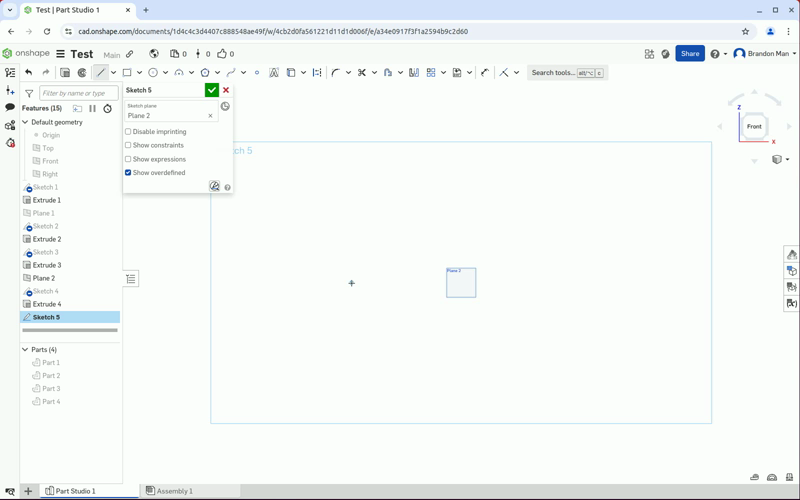
key_down(shift)
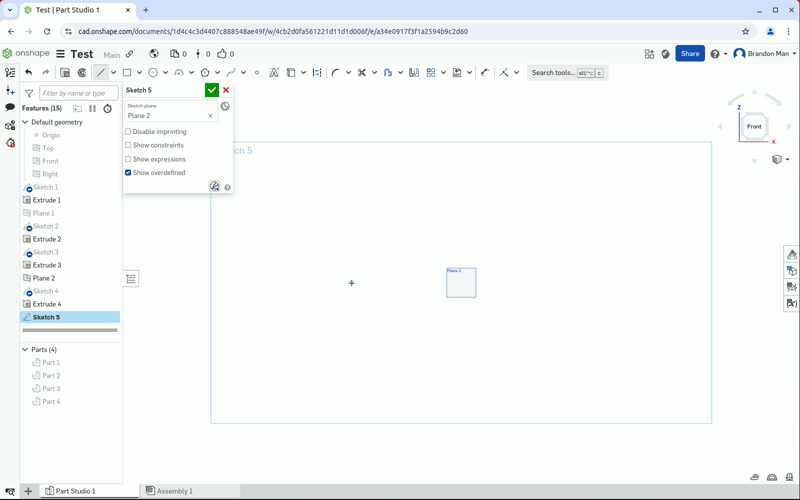
mouse_move(569, 282)
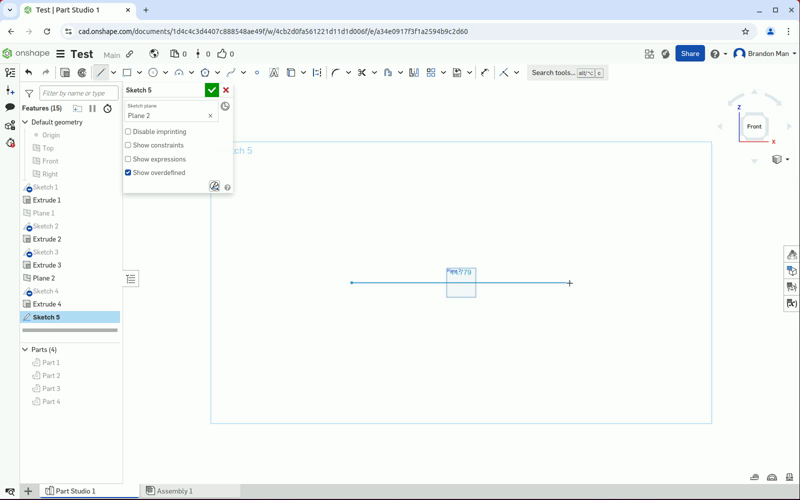
click(569, 282)
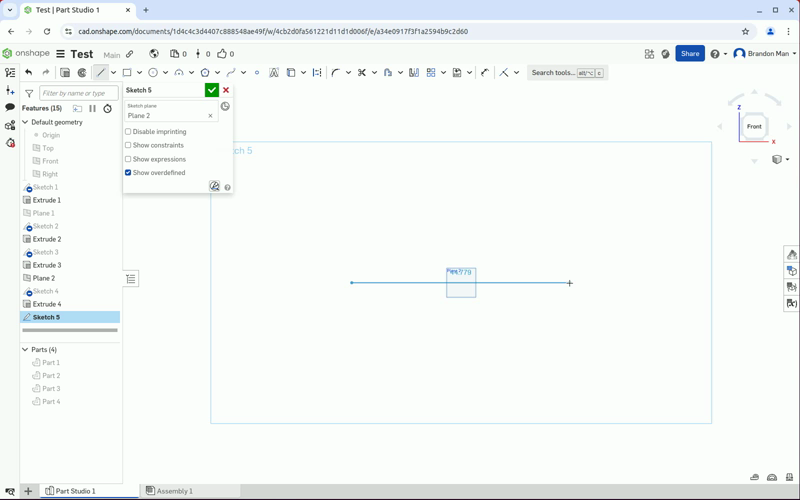
key_up(shift)
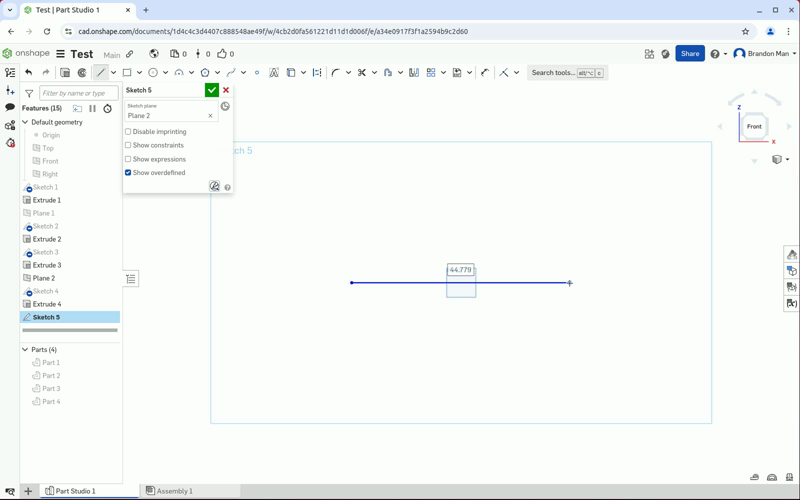
key_down(shift)
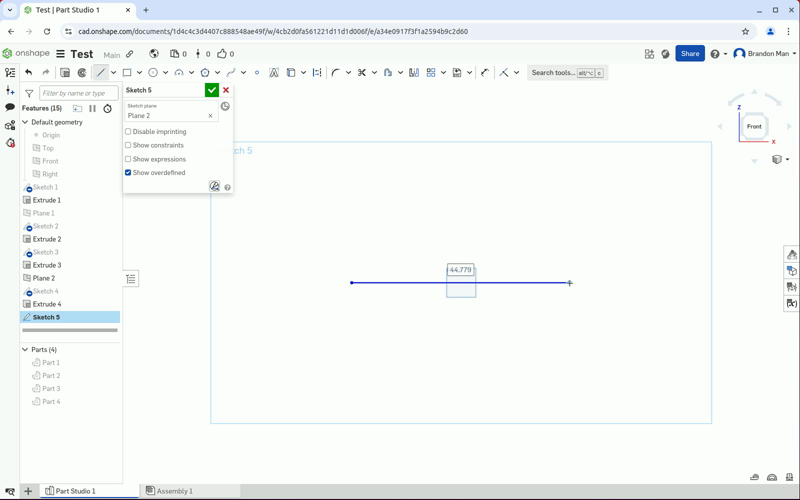
mouse_move(589, 282)
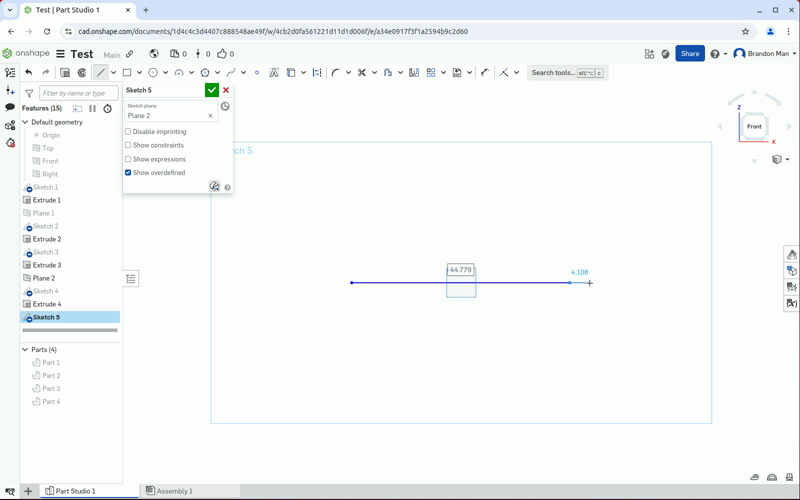
mouse_move(569, 260)
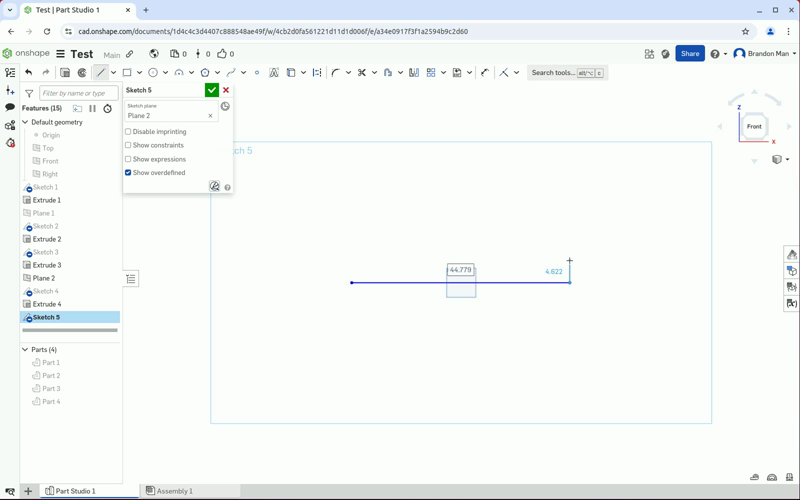
click(569, 260)
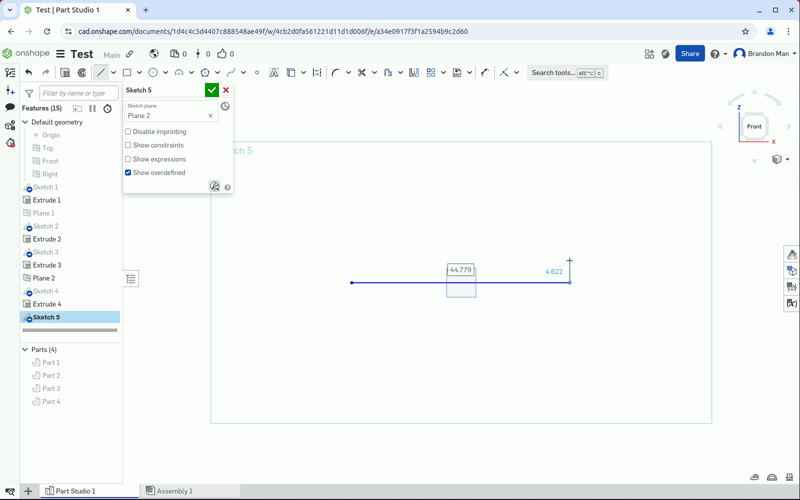
key_up(shift)
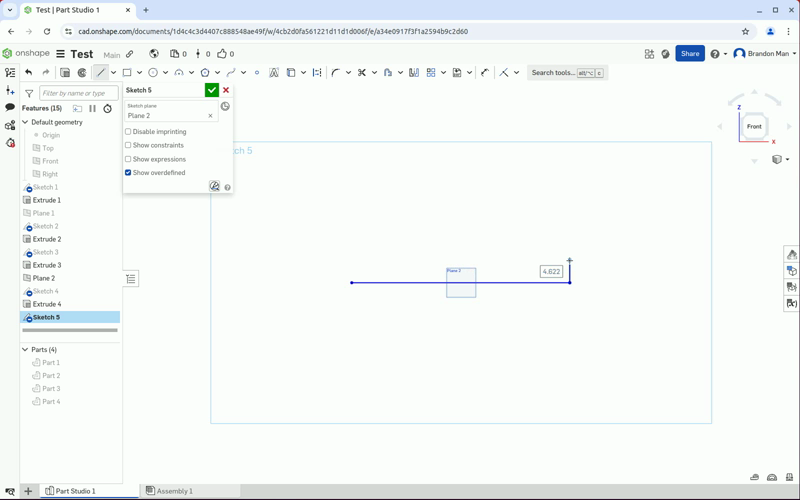
key_down(shift)
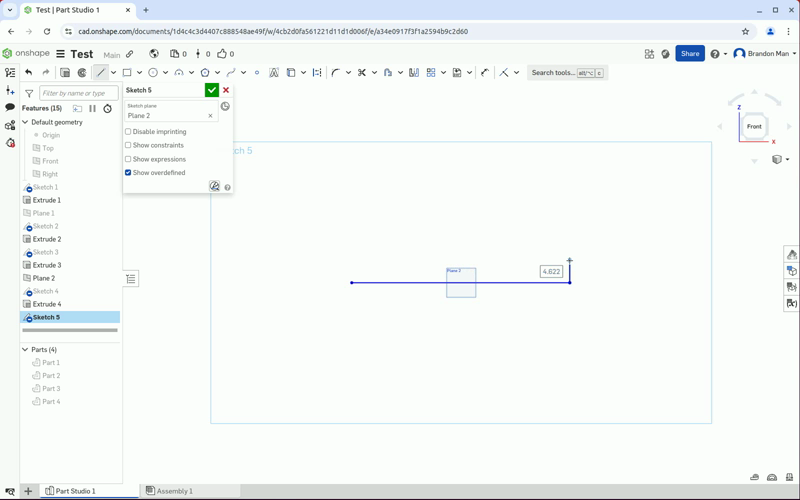
mouse_move(351, 260)
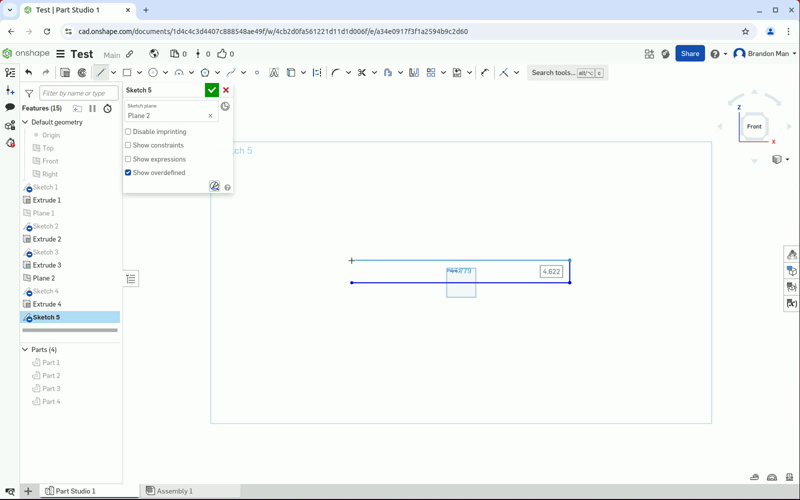
click(351, 260)
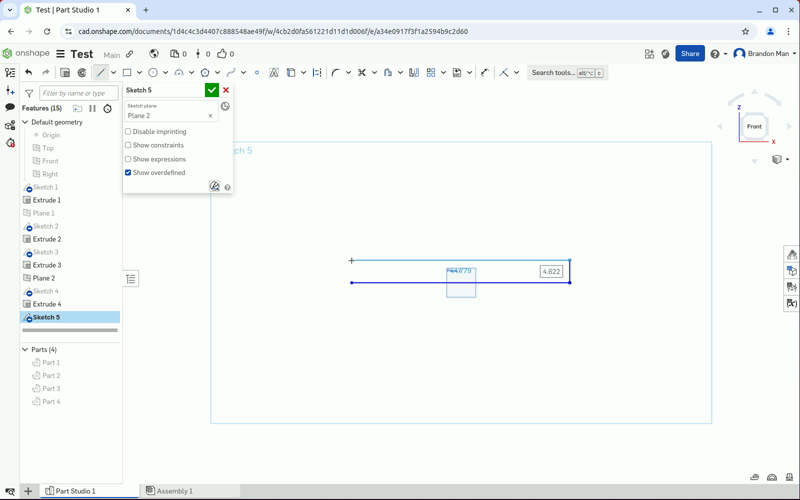
key_up(shift)
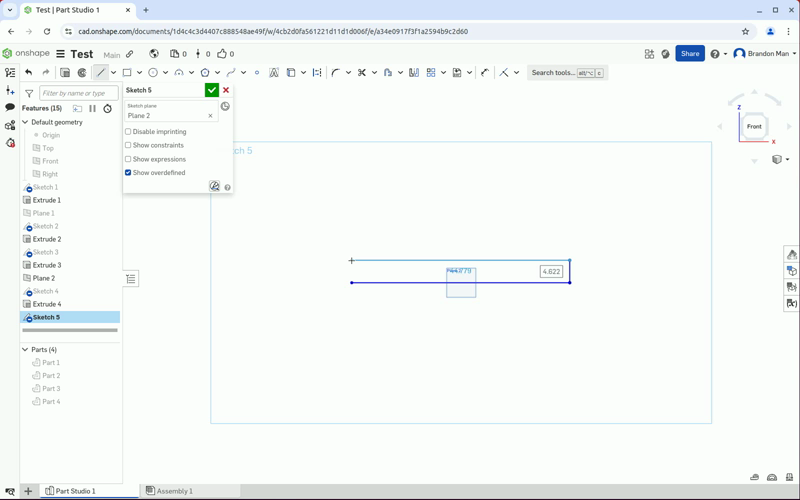
mouse_move(381, 260)
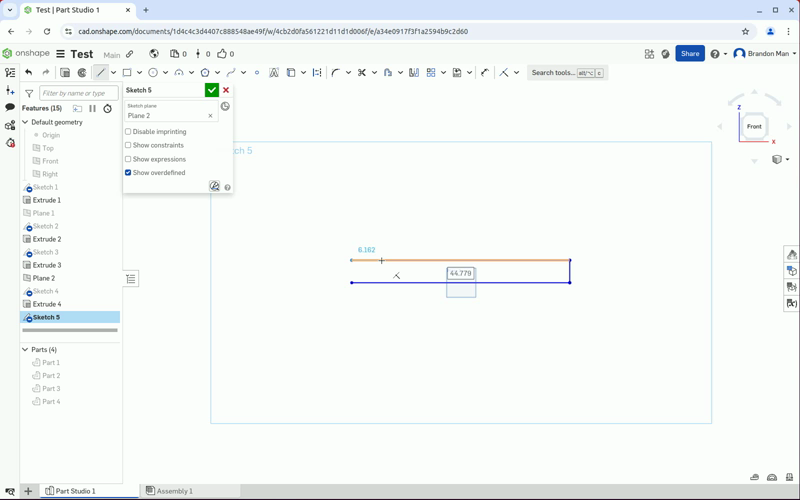
key_down(shift)
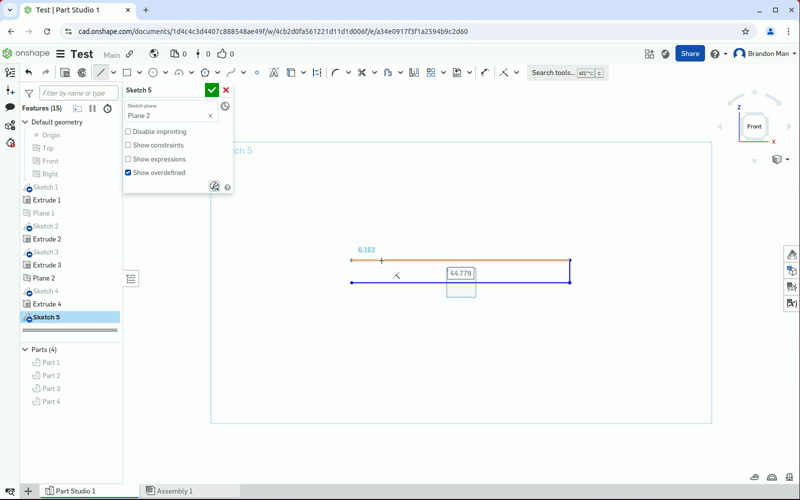
mouse_move(351, 282)
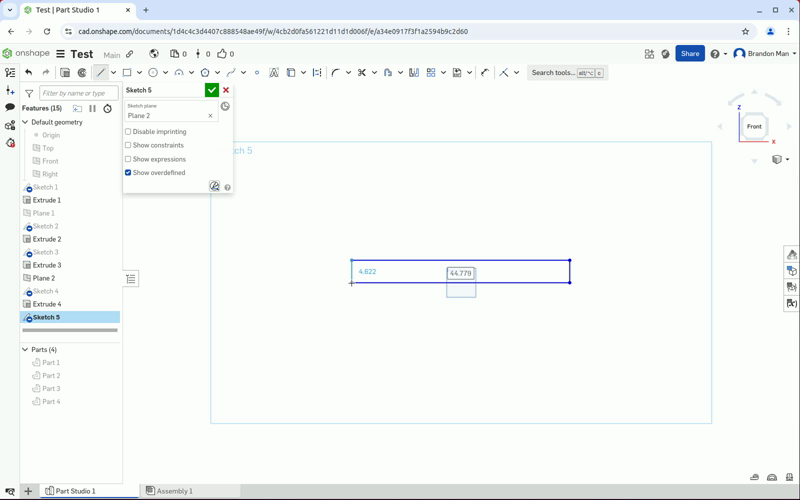
key_up(shift)
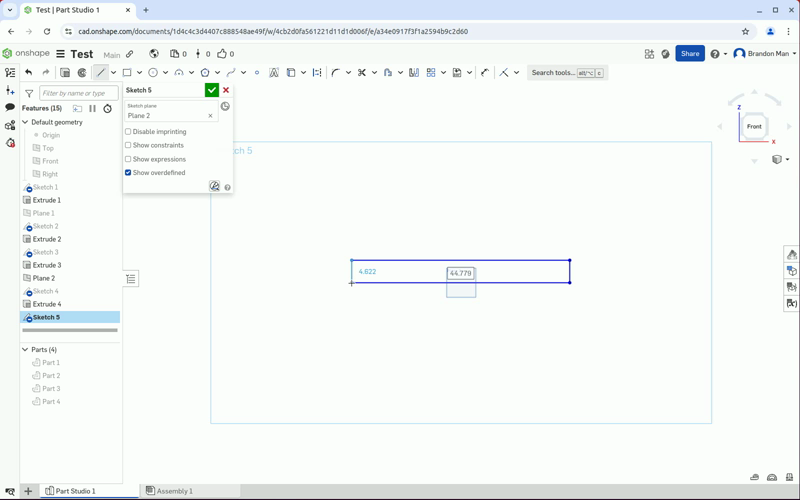
click(351, 282)
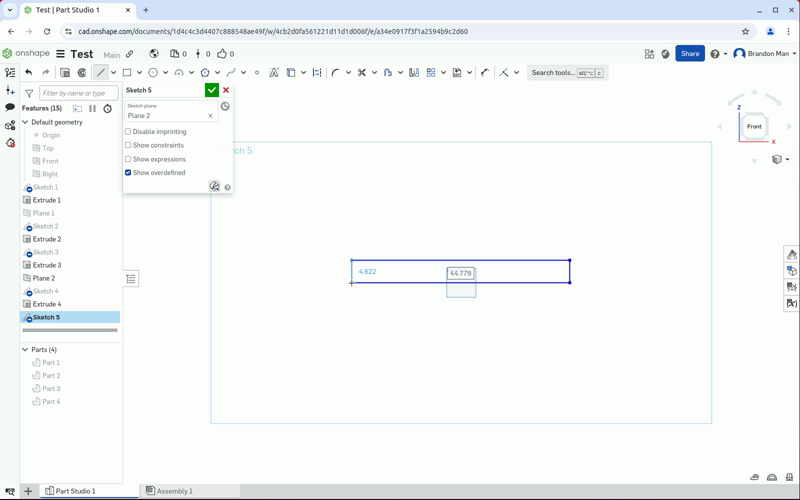
key(esc)
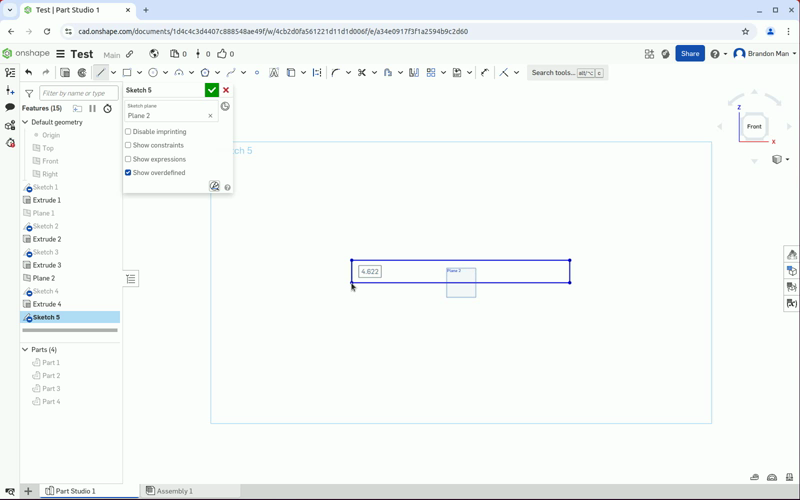
mouse_move(425, 268)
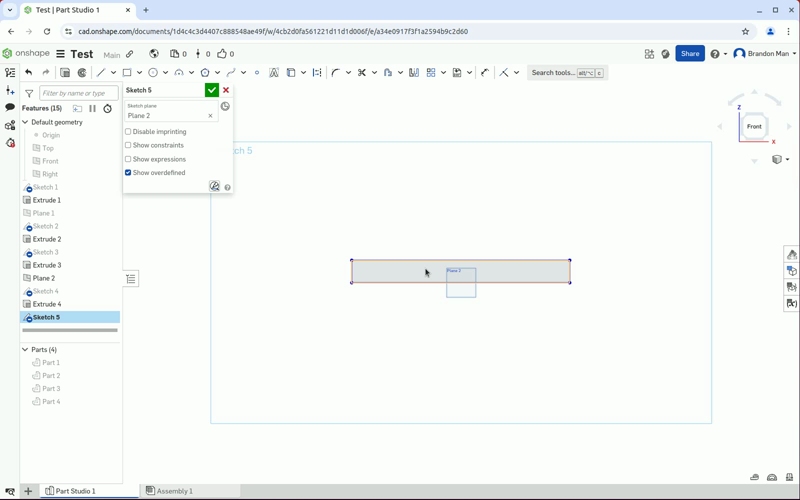
click(425, 268)
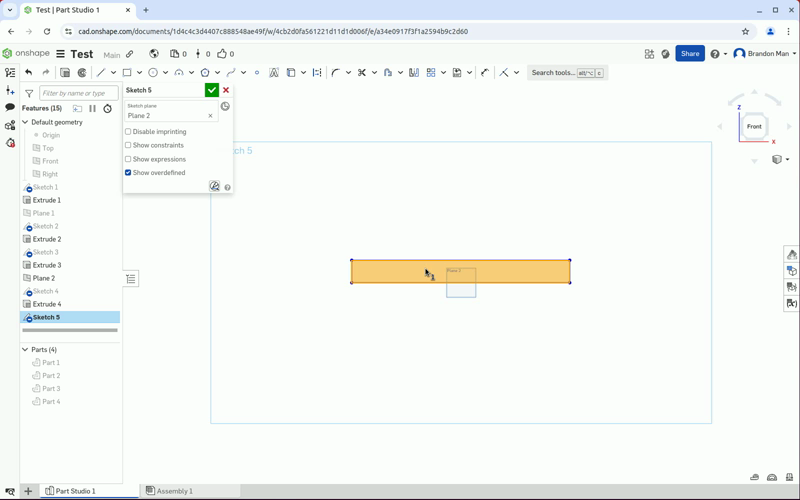
mouse_move(73, 352)
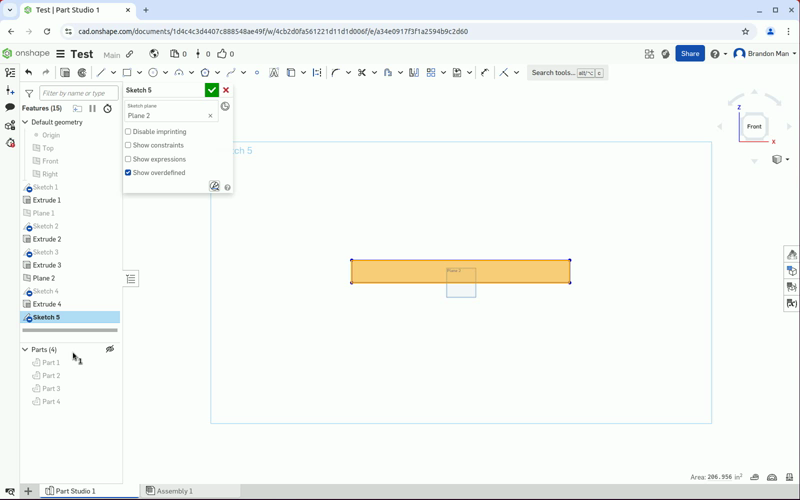
key(shift+y)
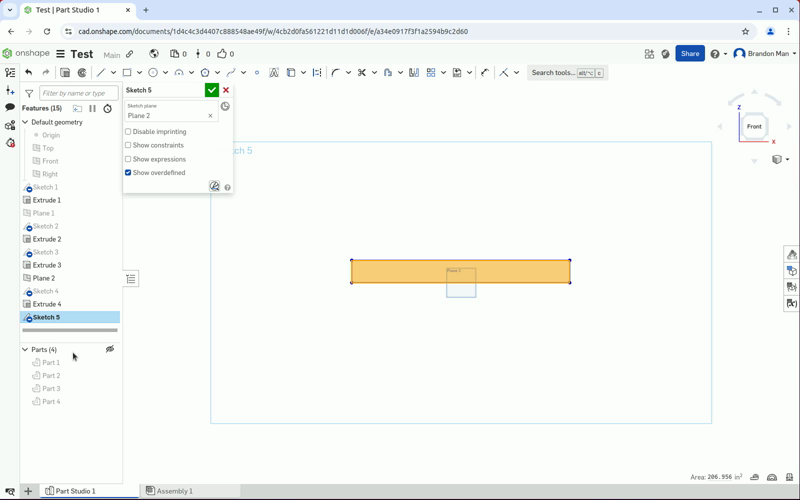
key(shift+e)
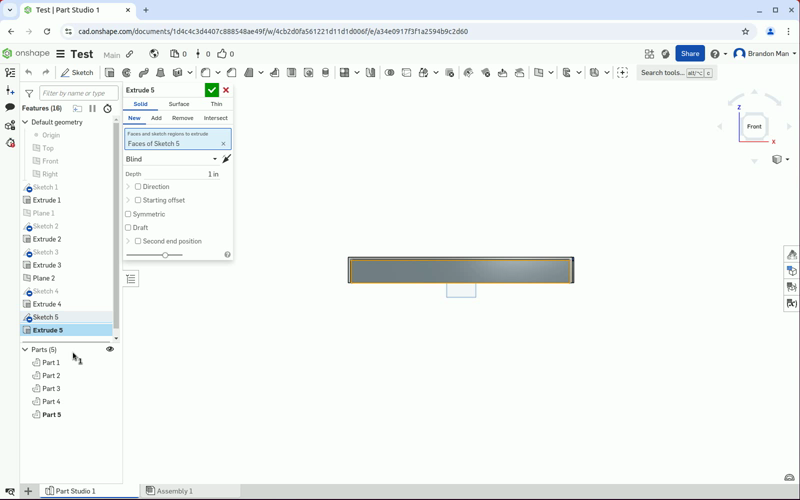
mouse_move(143, 106)
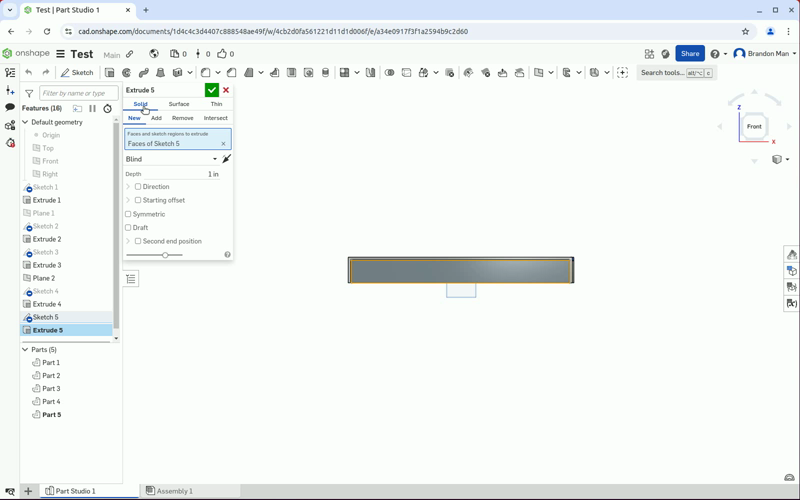
click(143, 106)
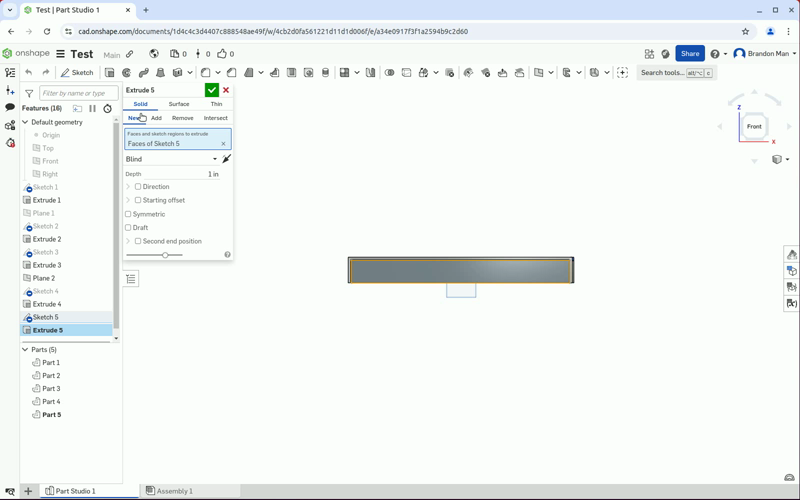
mouse_move(137, 120)
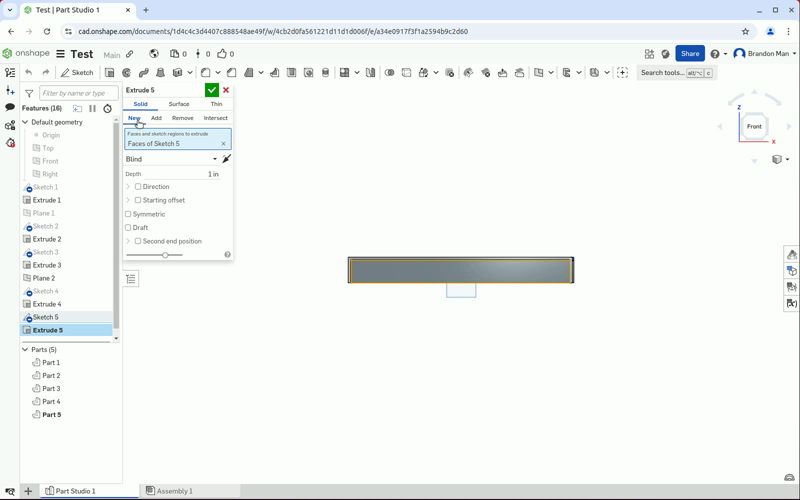
click(137, 120)
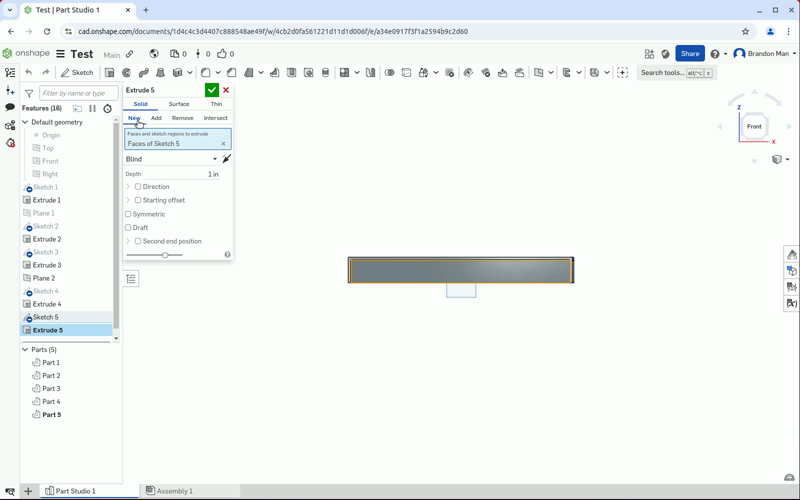
key(tab, 4)
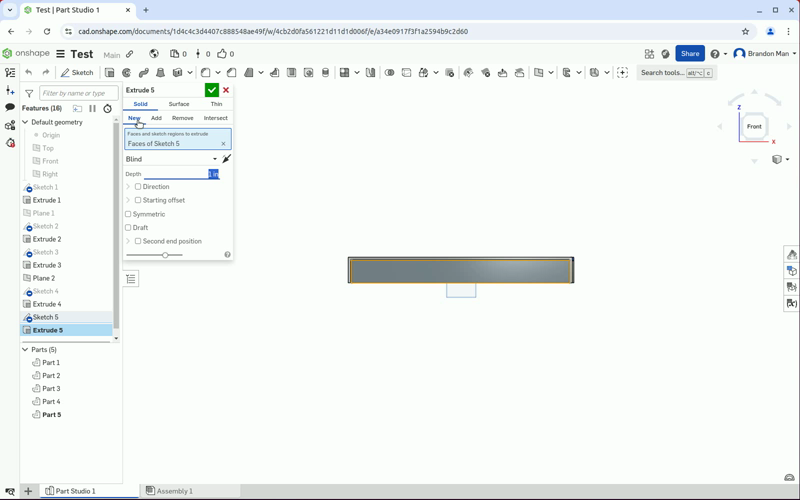
text(0.722)
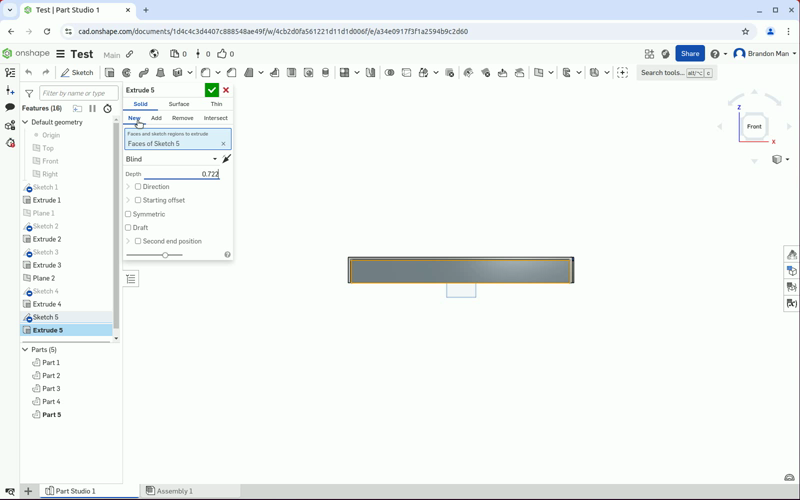
key(enter)
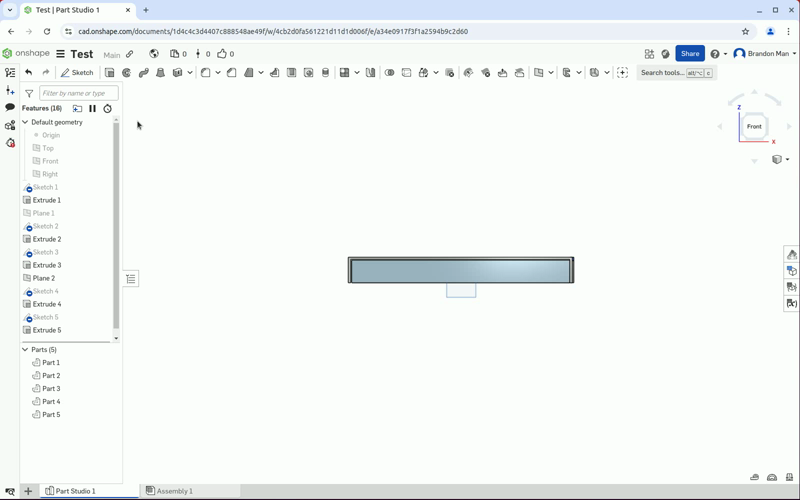
key(shift+h)
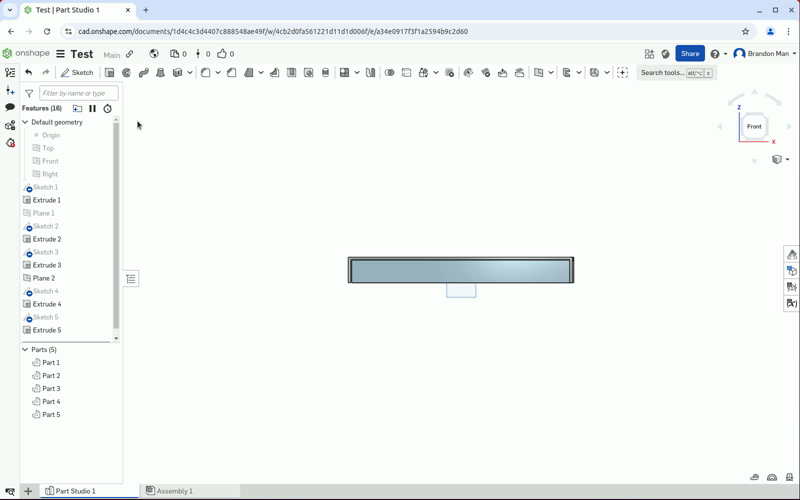
key(shift+h)
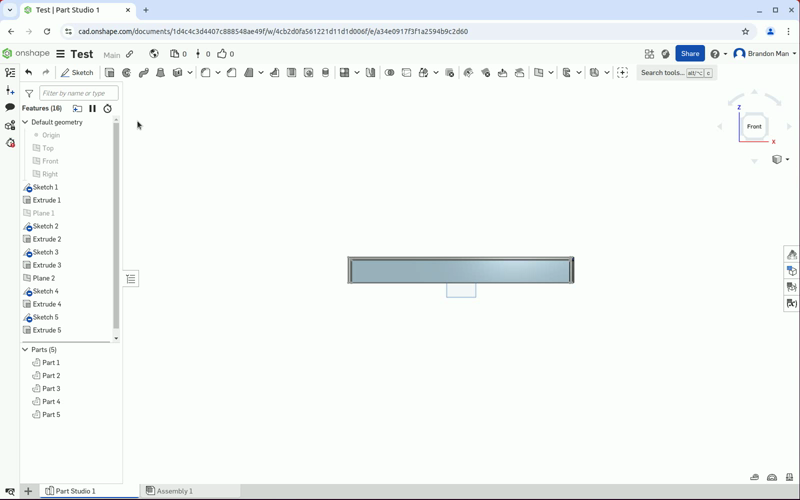
key(shift+7)
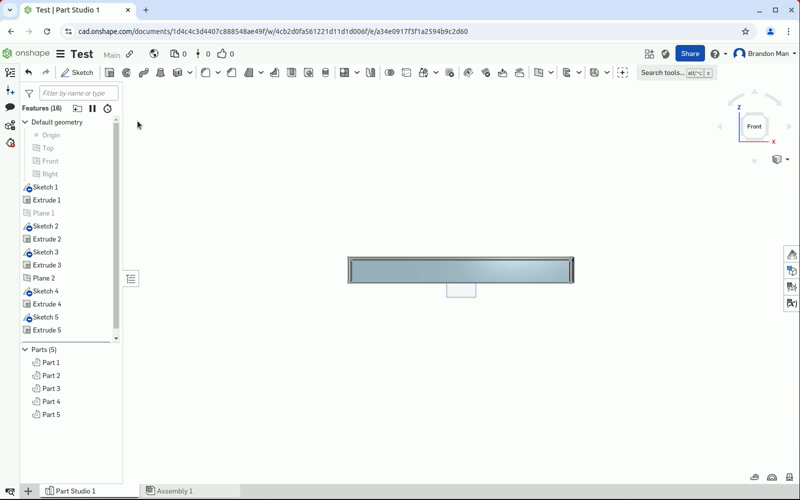
key(left, 2)
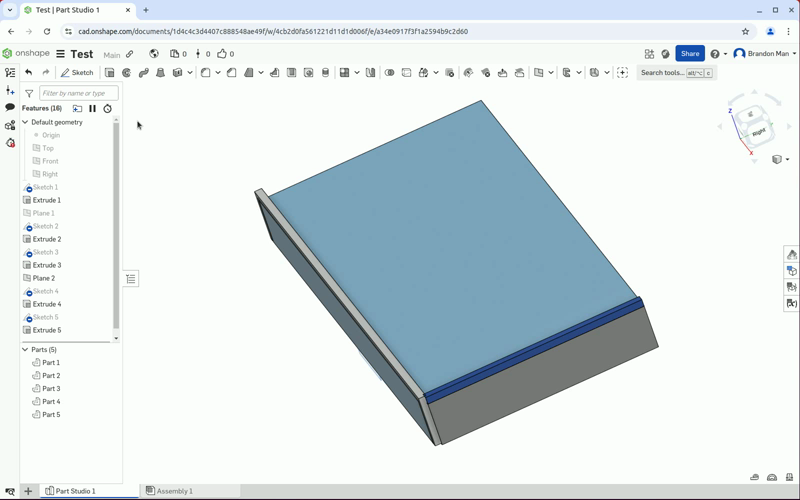
key(down, 2)
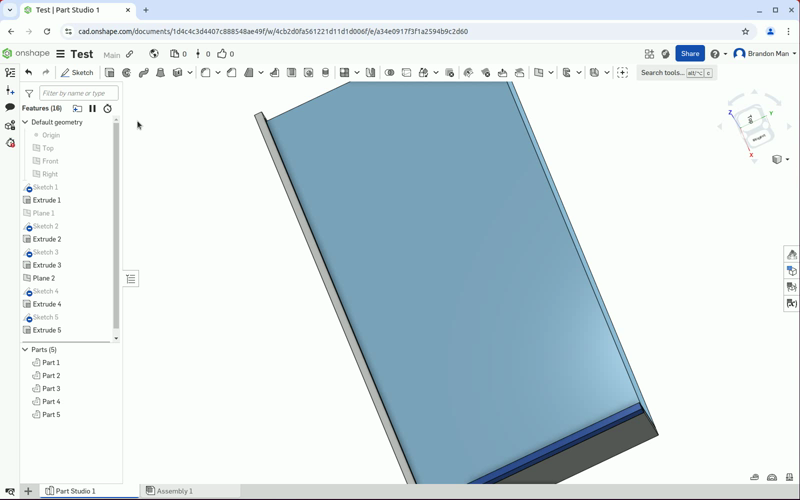
key(up, 2)
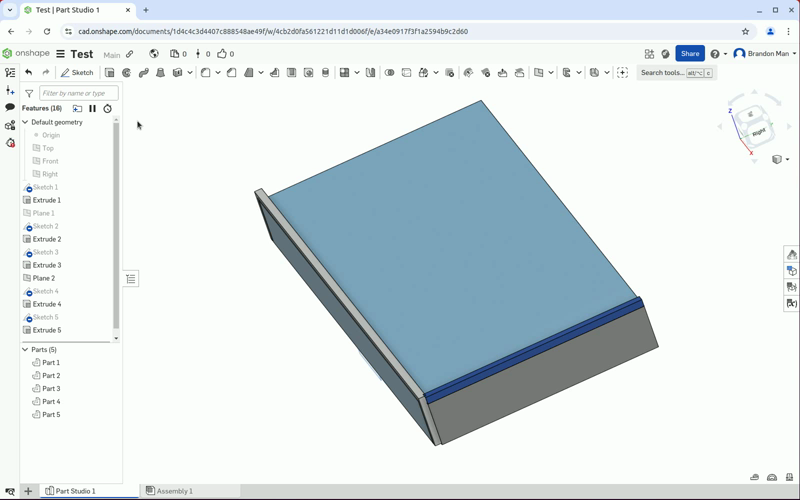
key(right, 2)
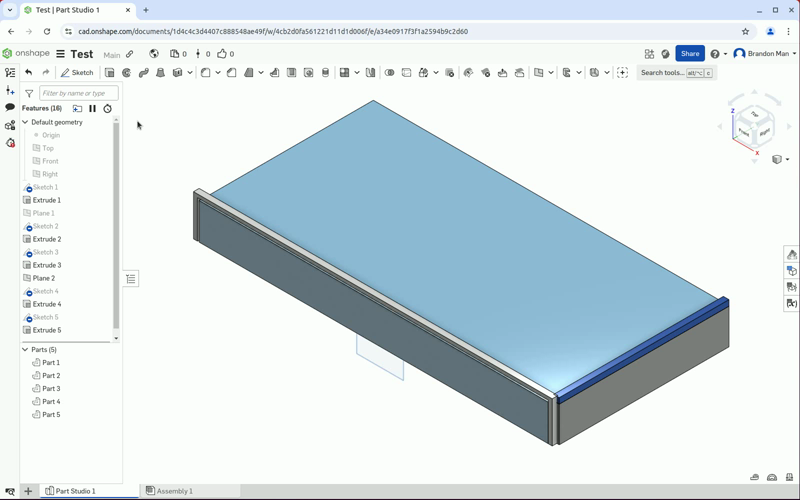
mouse_move(69, 189)
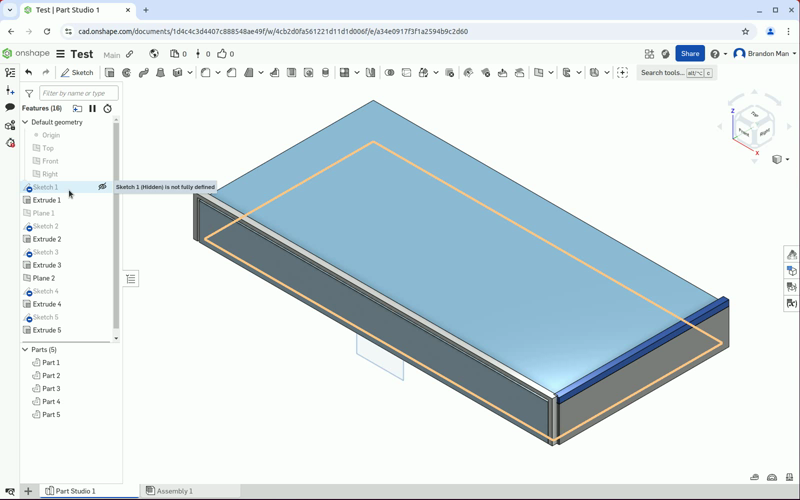
click(69, 189)